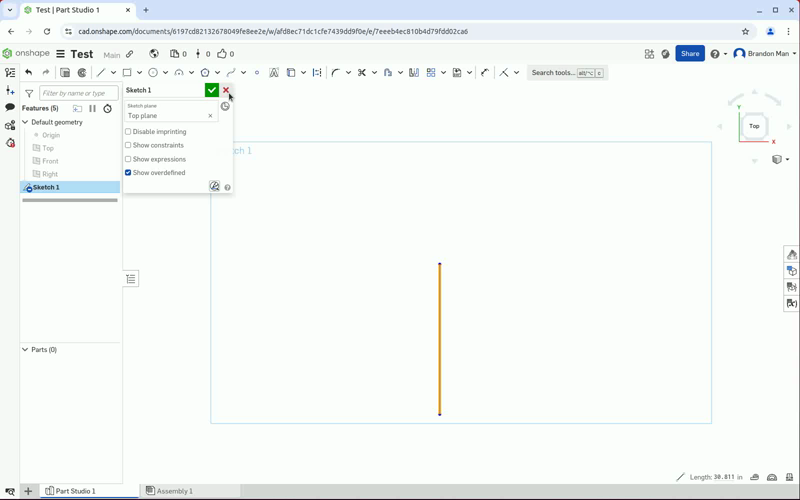
key(shift+h)
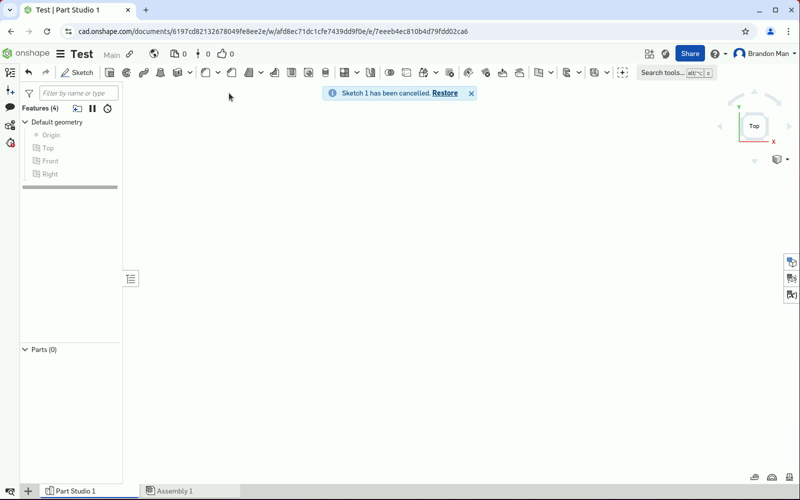
mouse_move(73, 352)
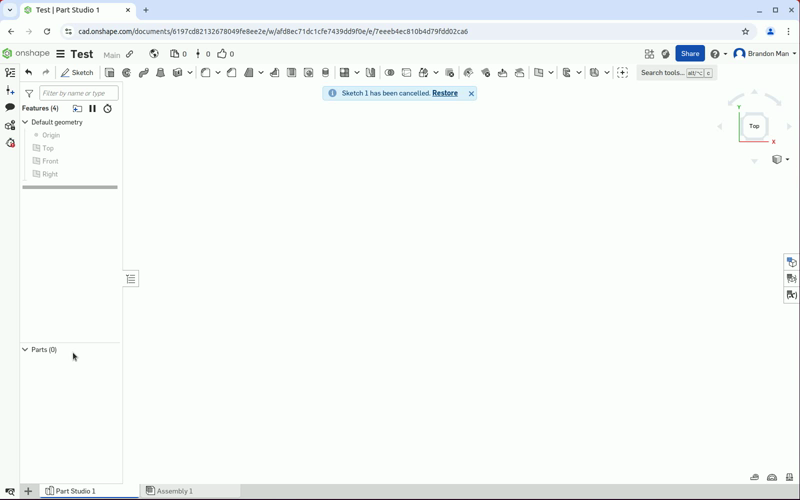
key(y)
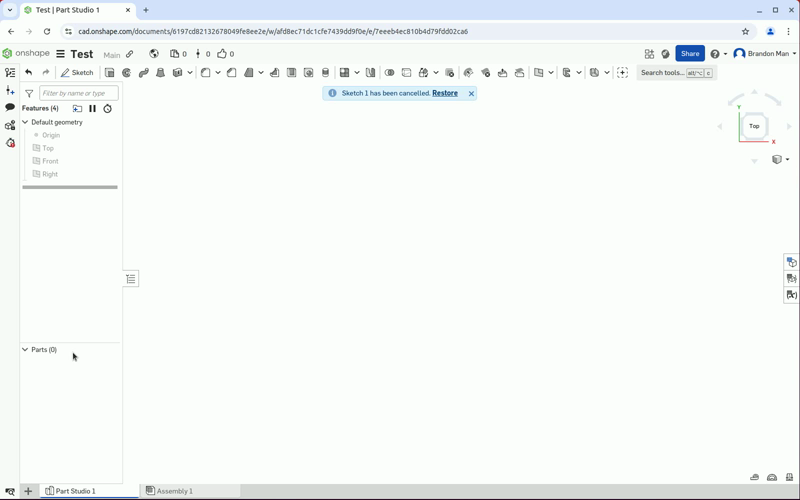
key(shift+p)
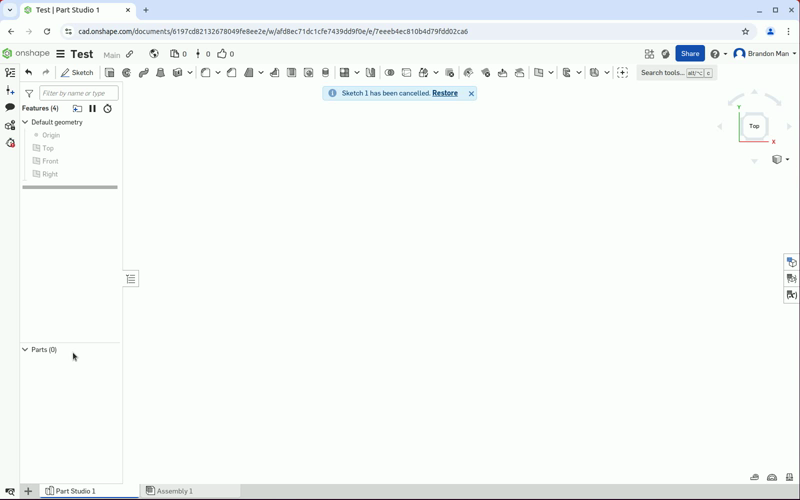
key(space)
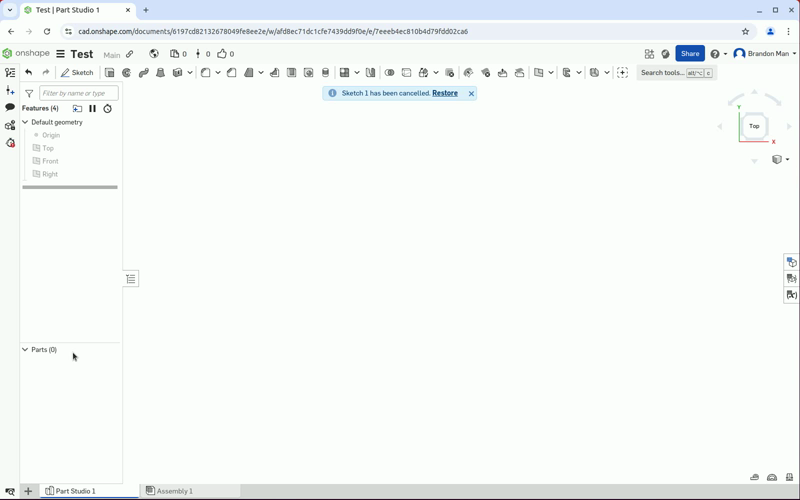
key_down(shift)
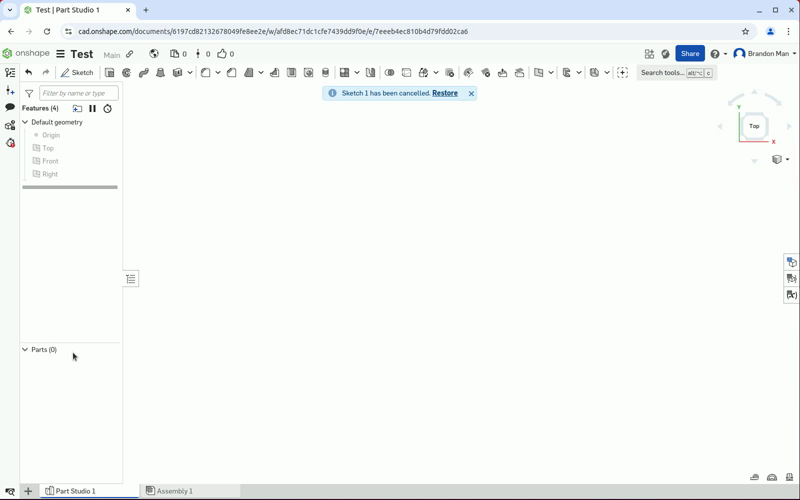
key(up)
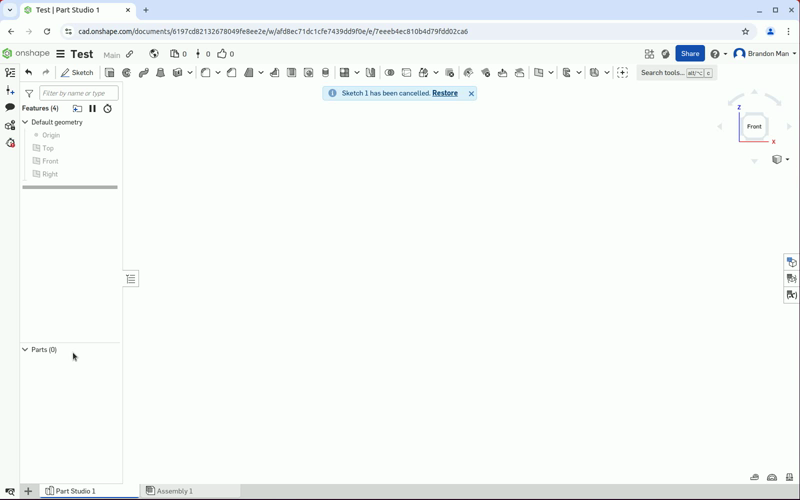
key_up(shift)
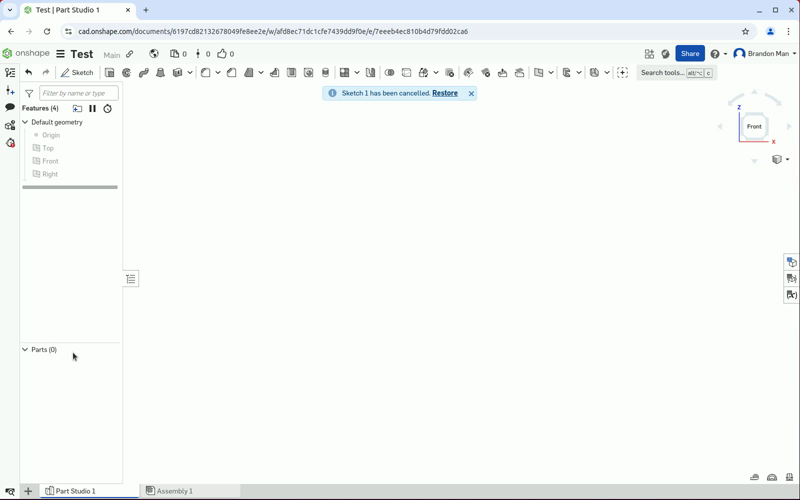
mouse_move(73, 352)
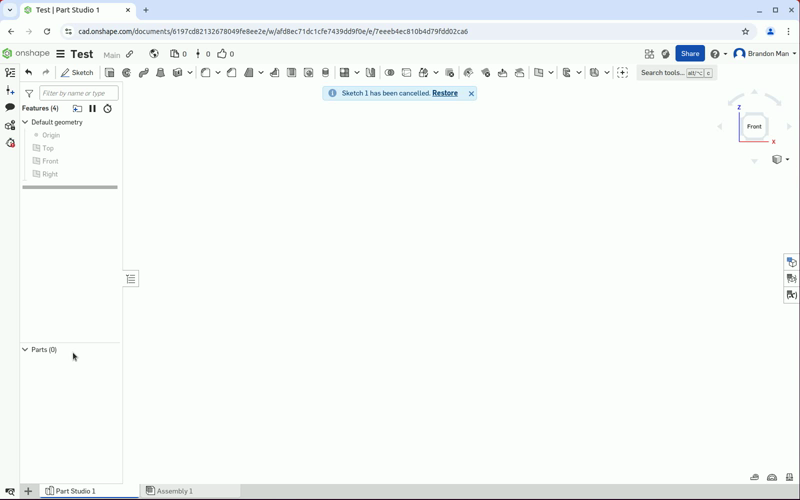
key(shift+y)
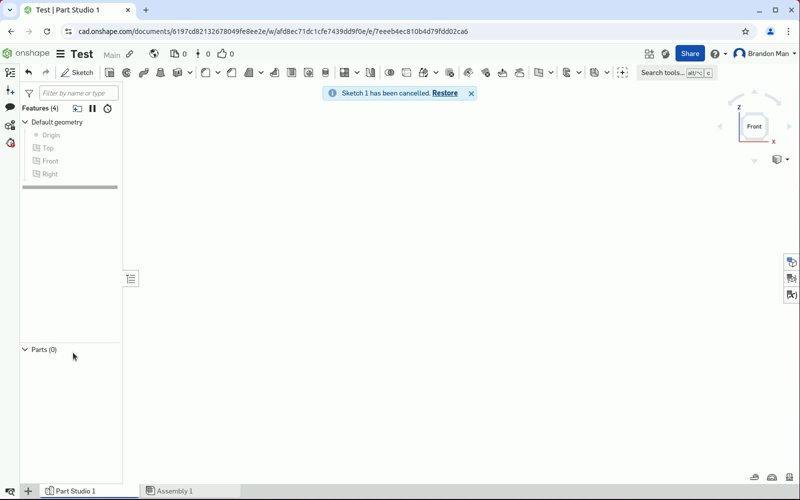
key(shift+s)
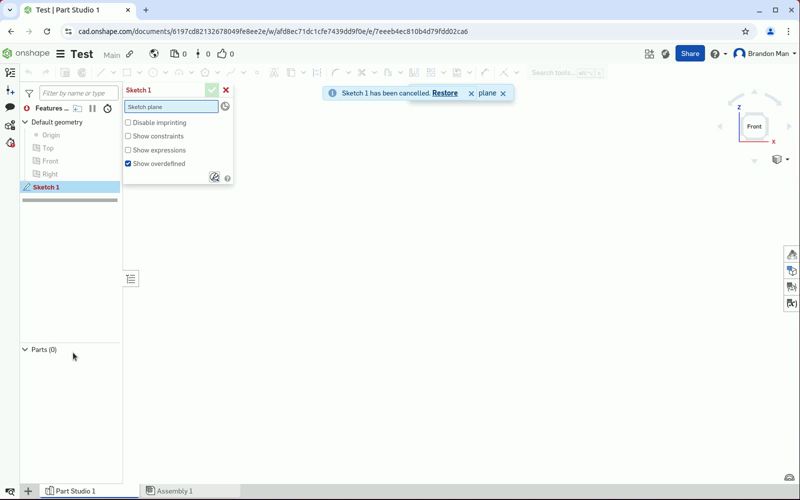
mouse_move(73, 163)
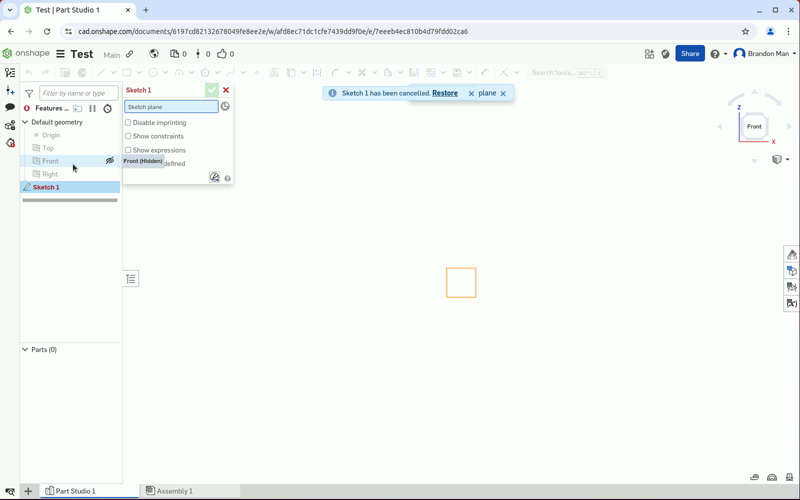
click(73, 163)
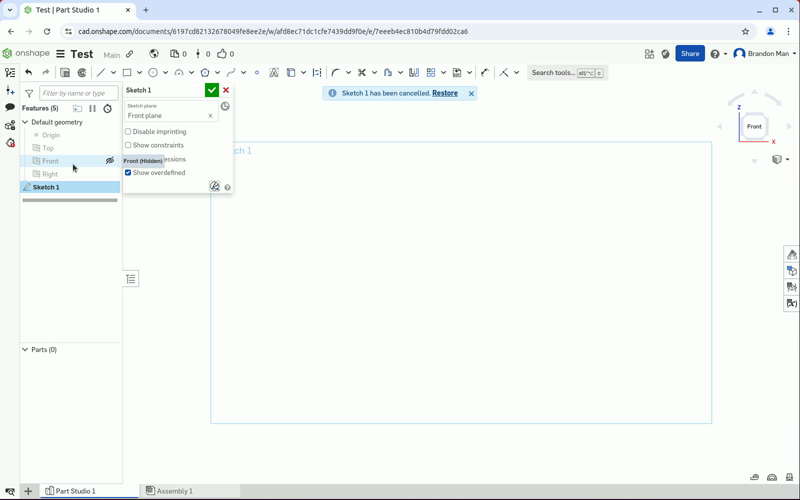
mouse_move(73, 352)
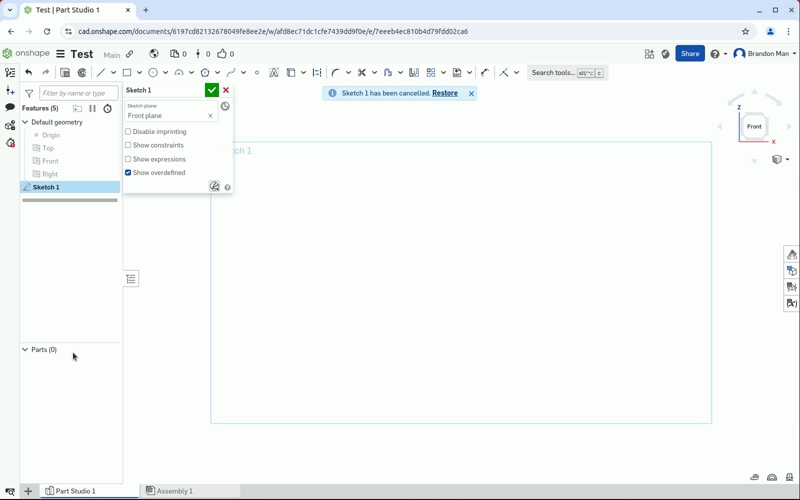
key(y)
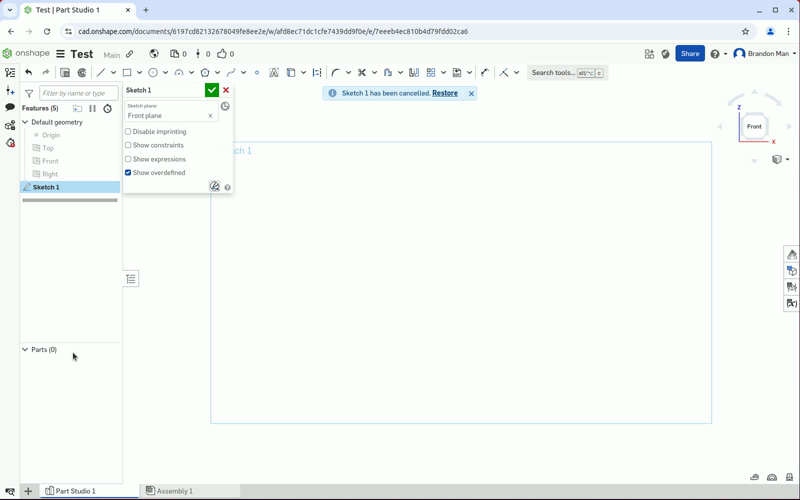
key(l)
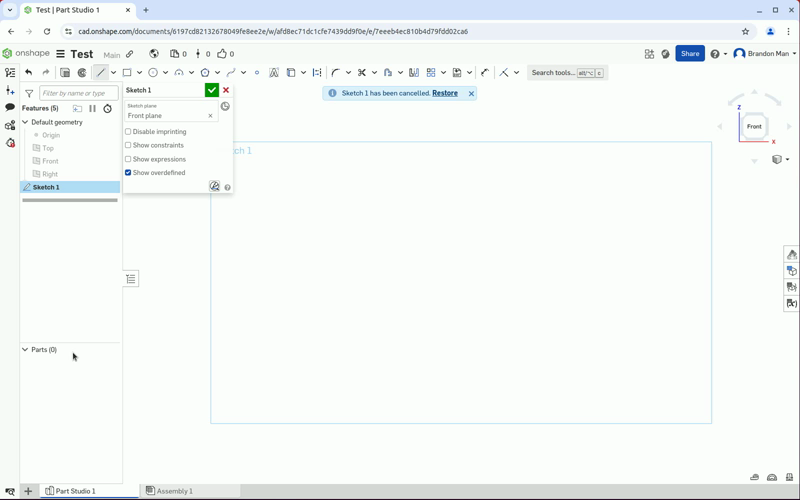
key_down(shift)
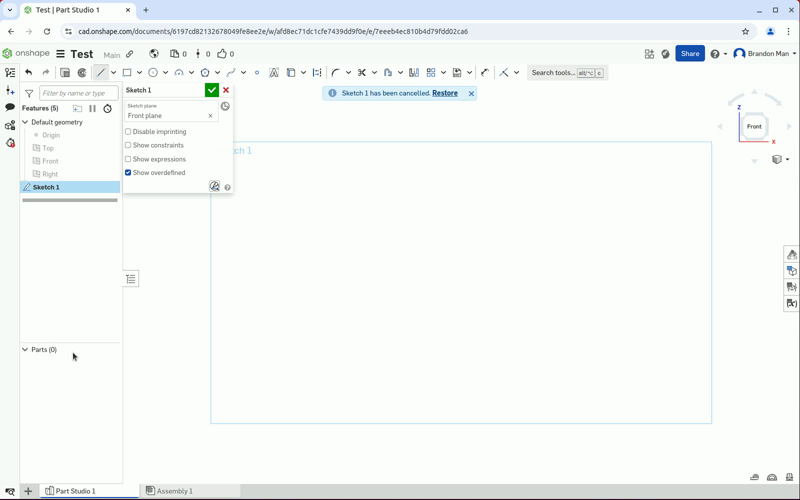
mouse_move(385, 326)
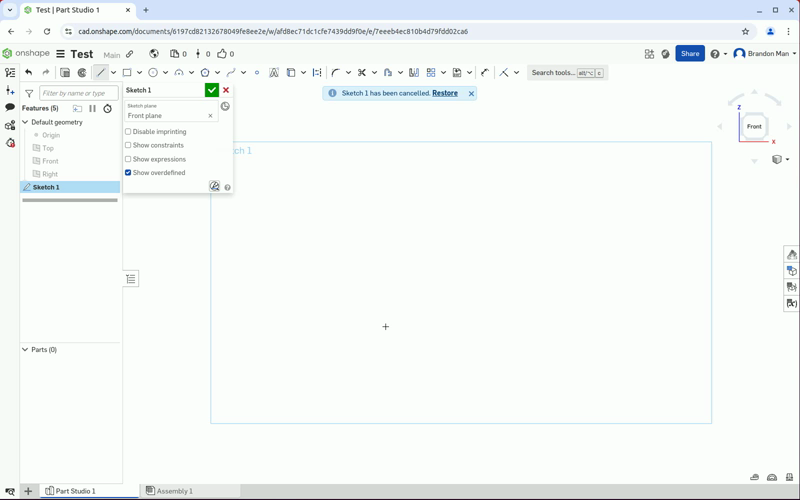
click(385, 326)
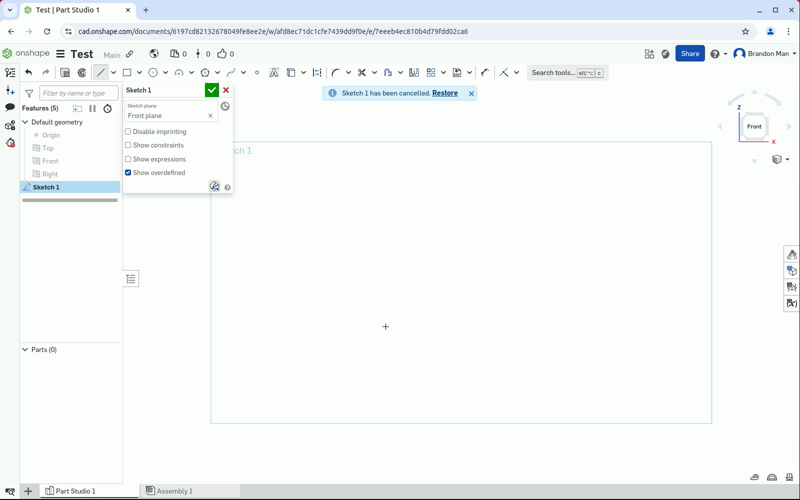
key_up(shift)
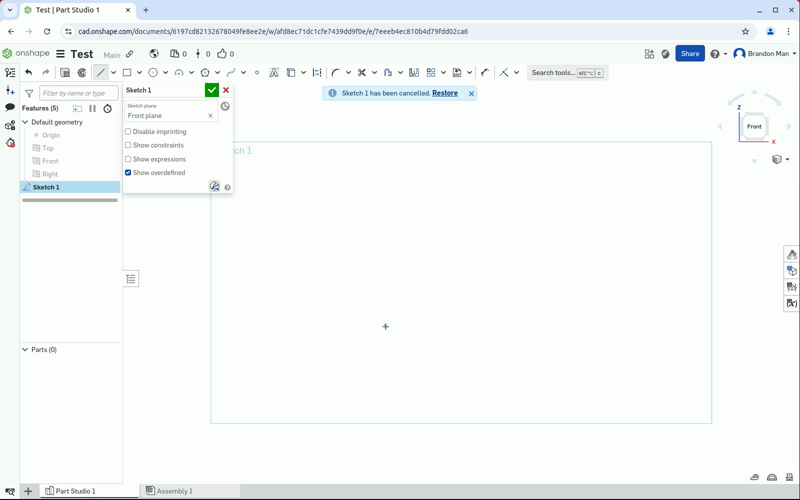
key_down(shift)
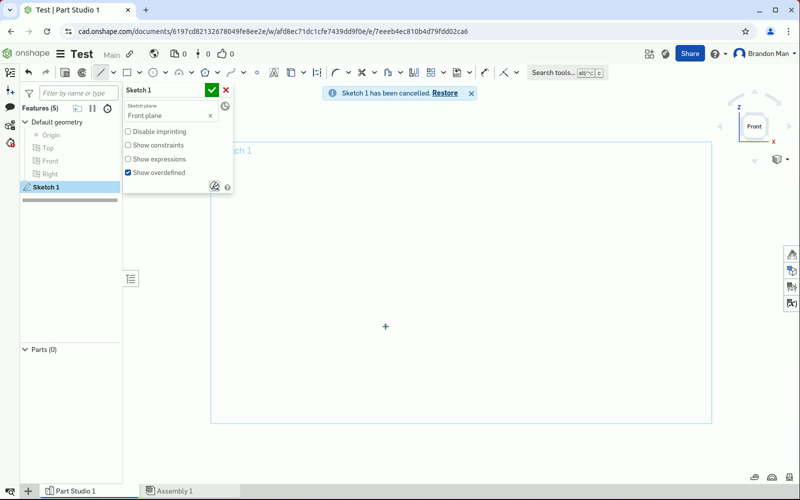
mouse_move(535, 326)
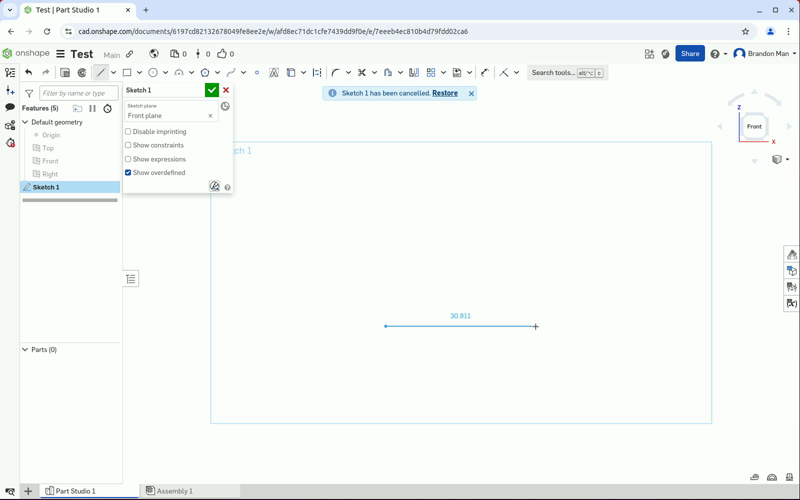
click(535, 326)
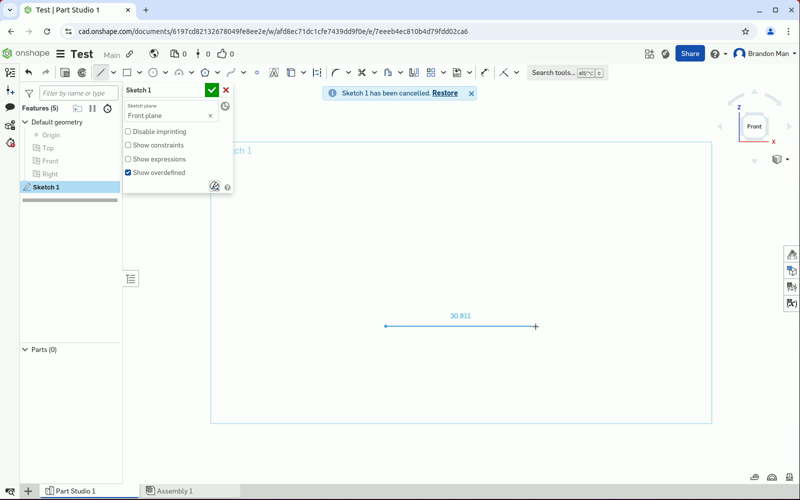
key_up(shift)
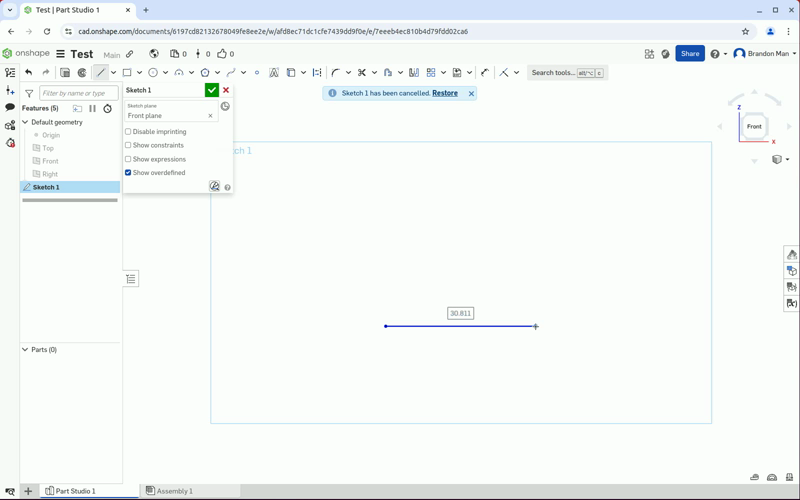
key_down(shift)
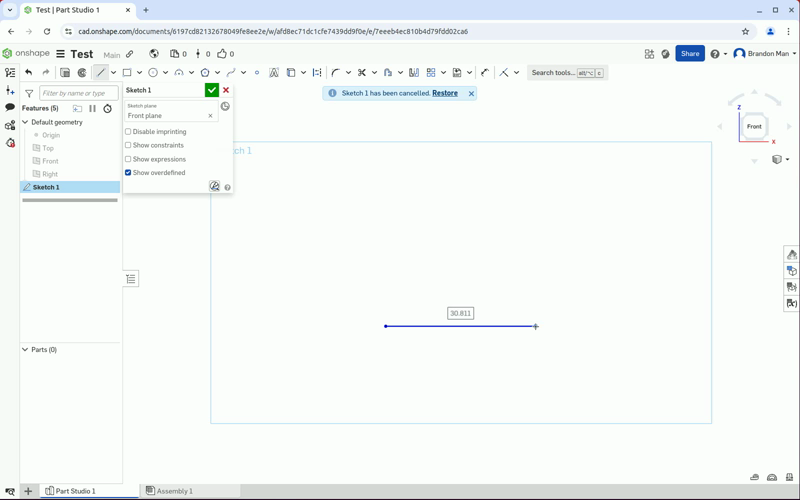
mouse_move(461, 197)
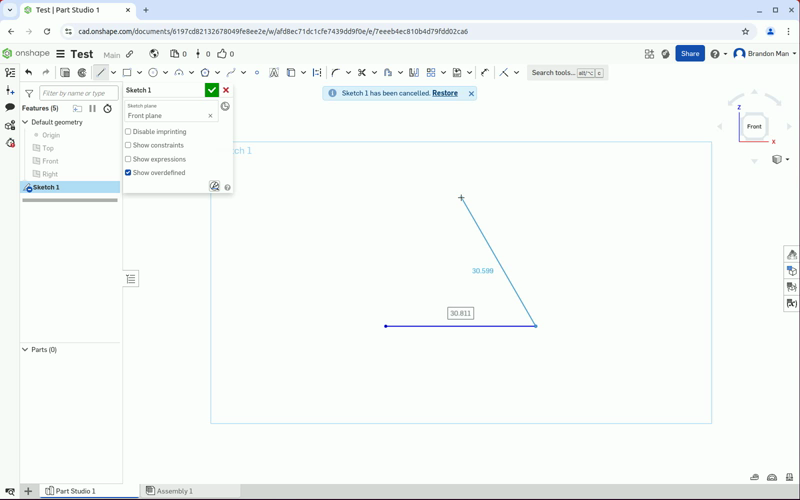
click(461, 197)
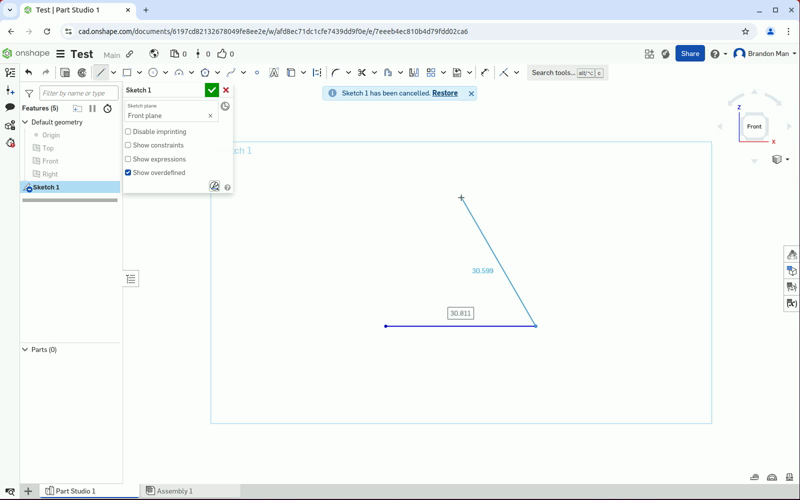
key_up(shift)
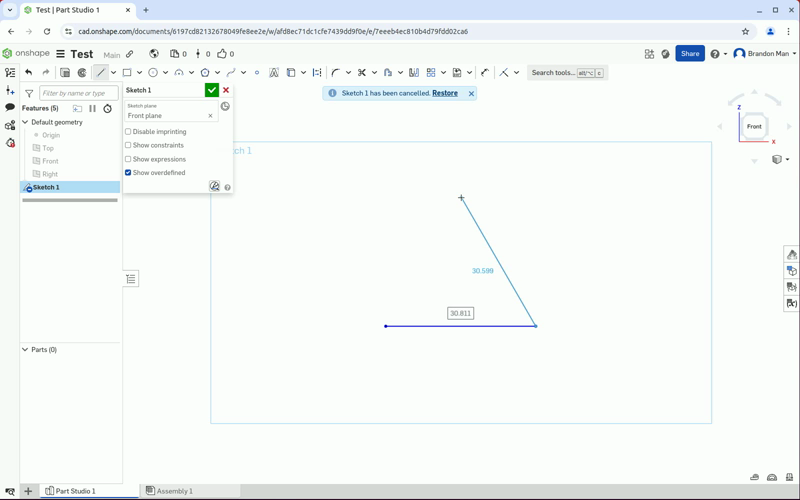
key_down(shift)
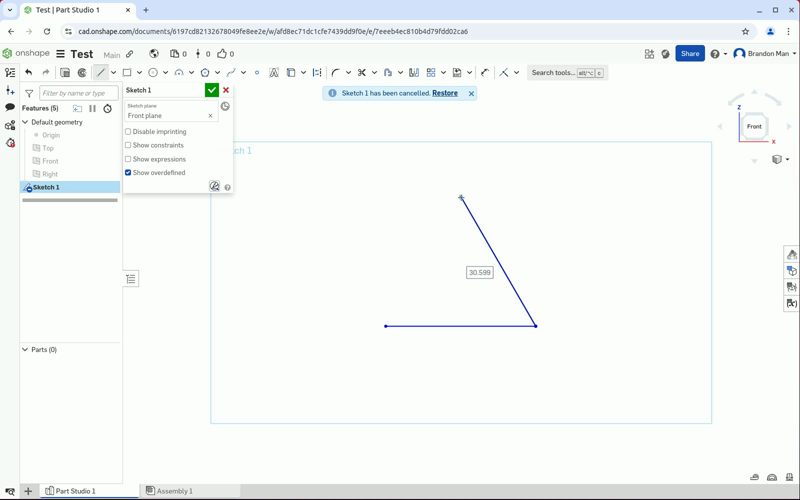
mouse_move(385, 326)
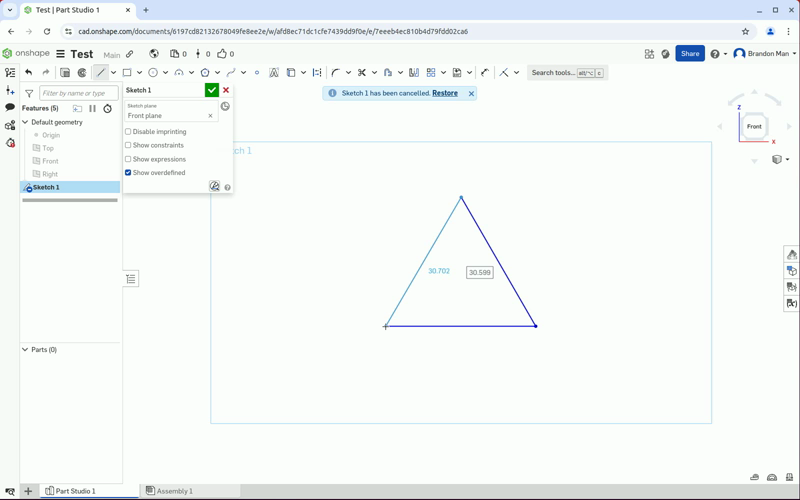
key_up(shift)
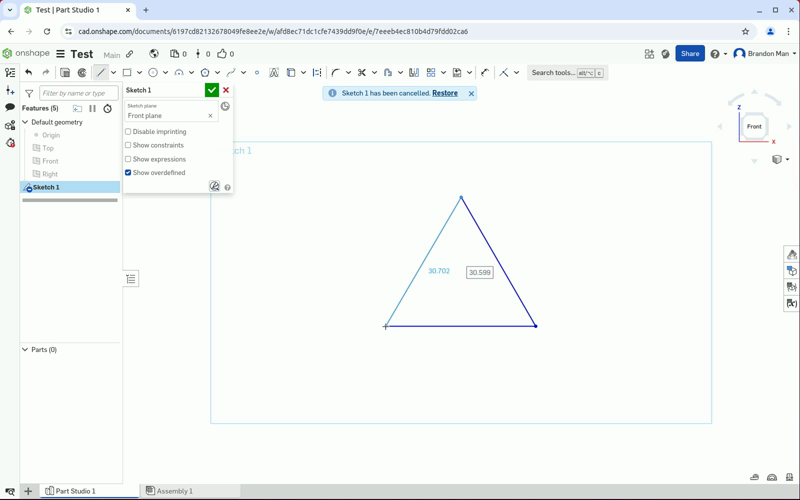
click(385, 326)
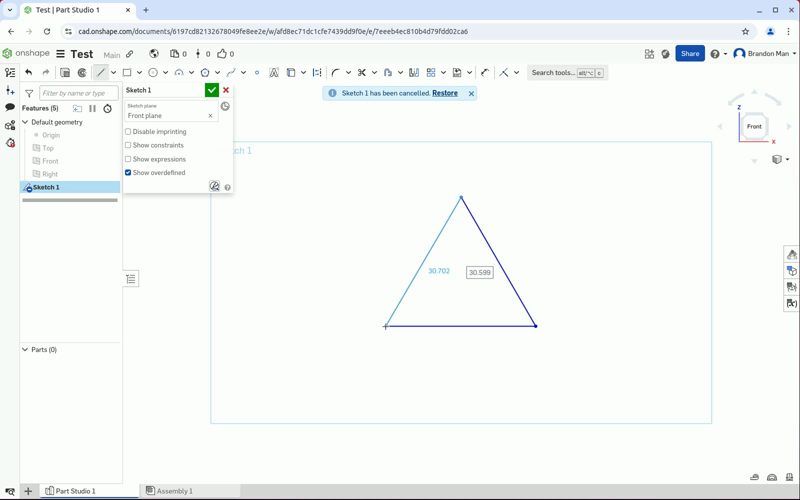
key(esc)
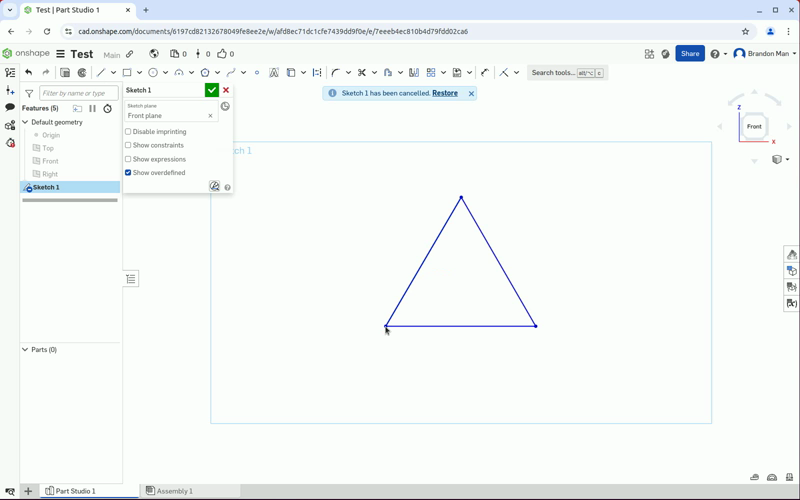
key(c)
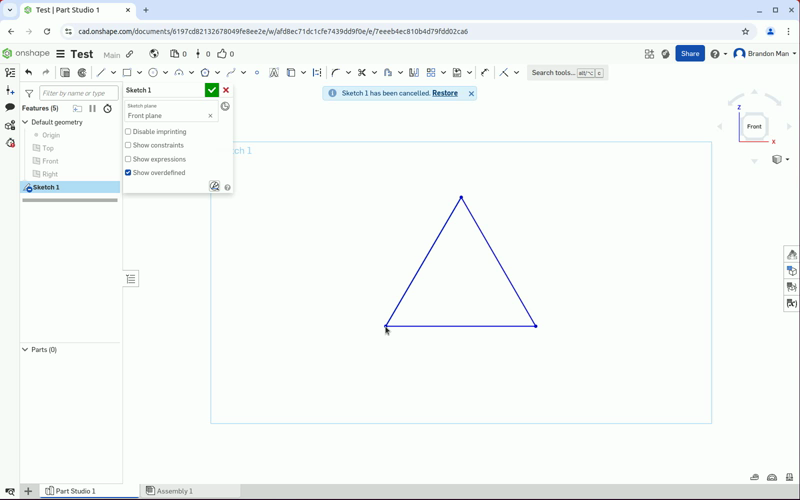
key_down(shift)
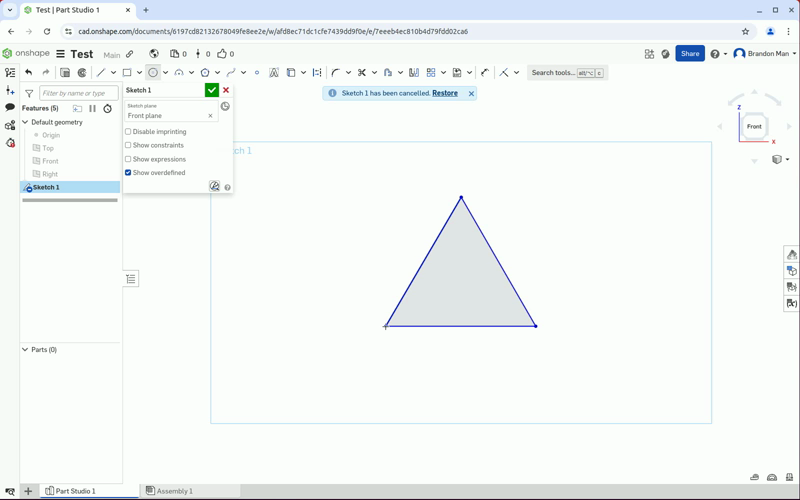
mouse_move(392, 323)
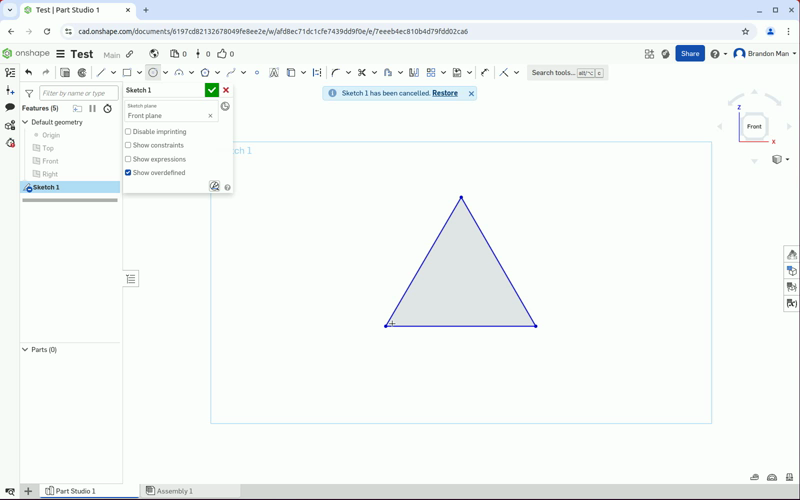
click(392, 323)
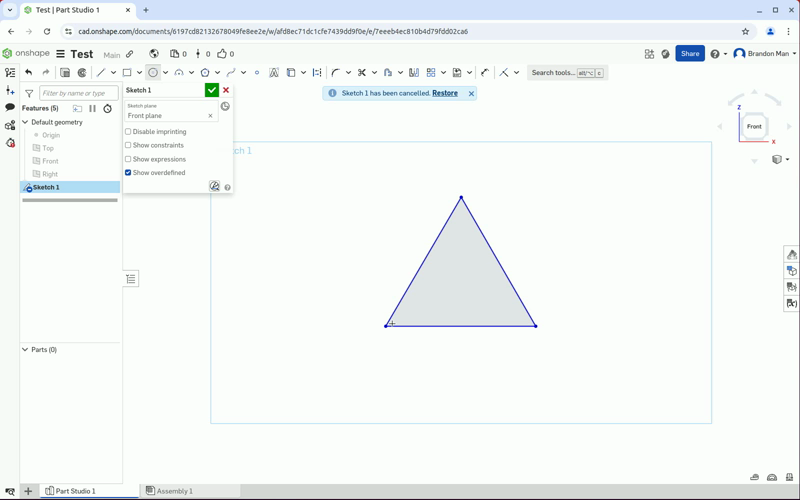
key_up(shift)
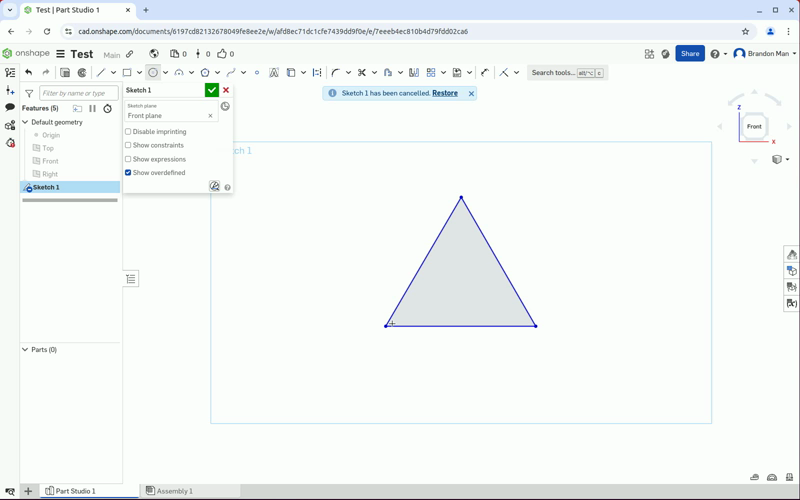
mouse_move(393, 323)
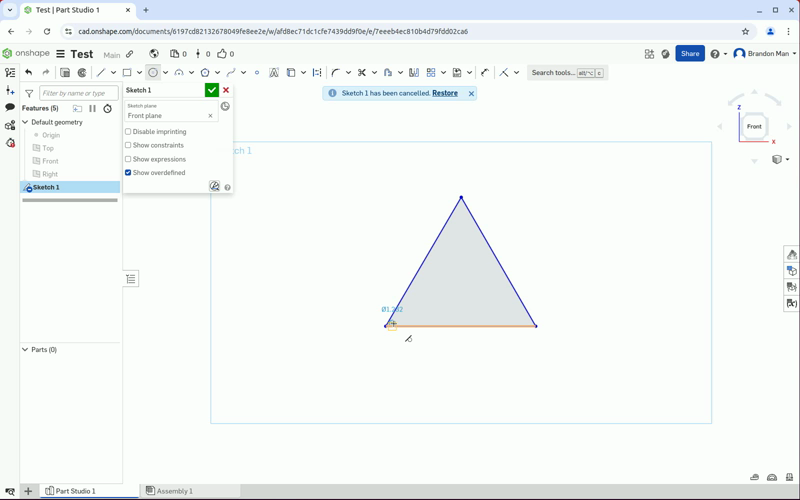
scroll(6)
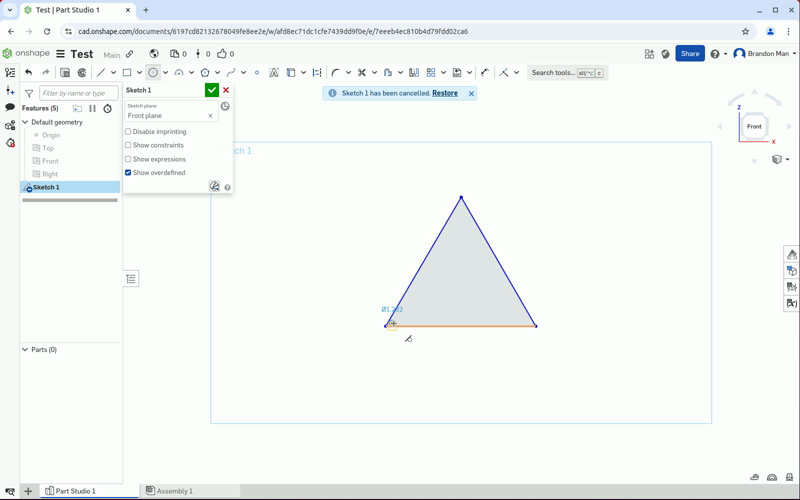
scroll(6)
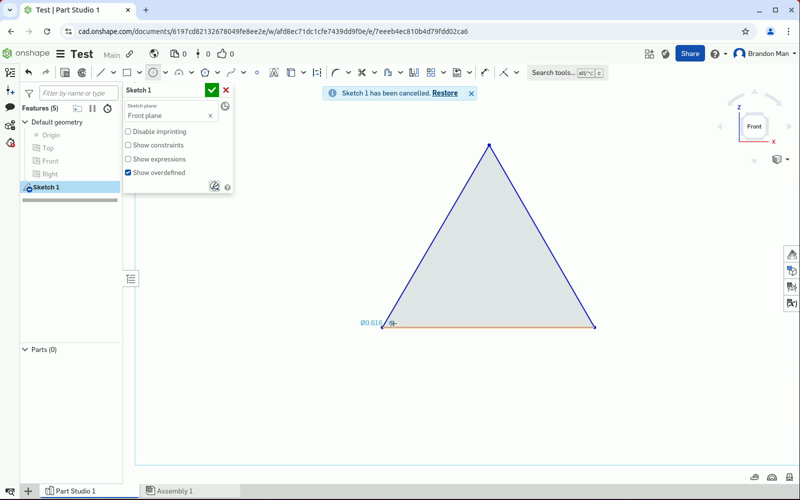
scroll(6)
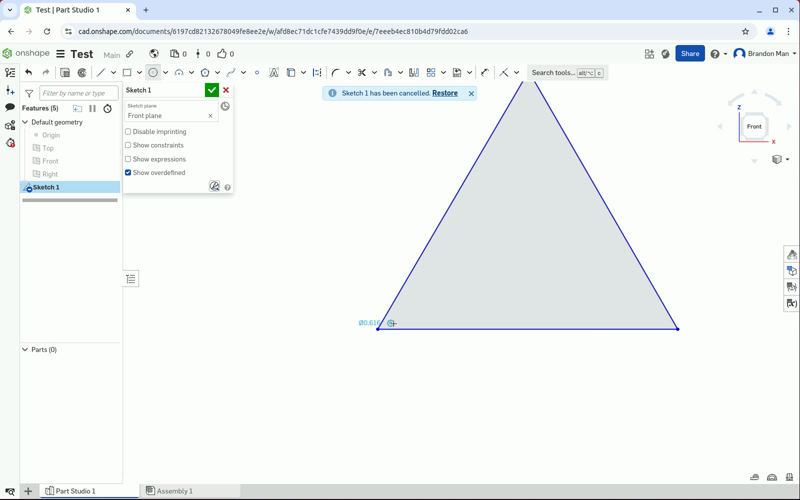
scroll(6)
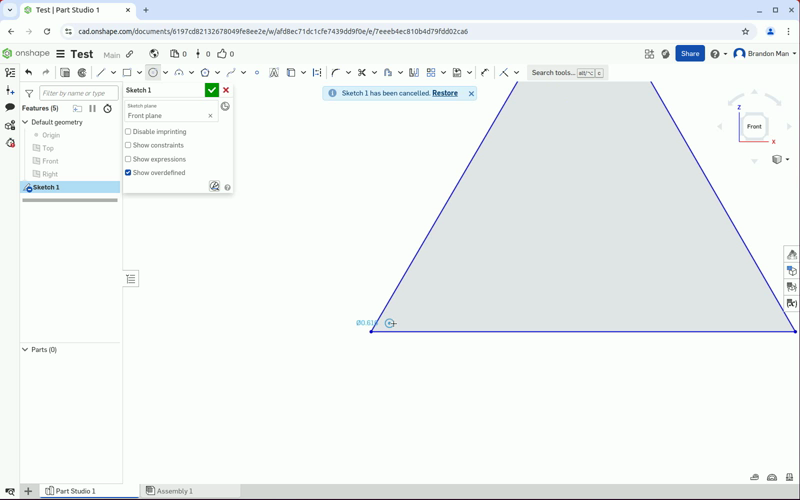
scroll(6)
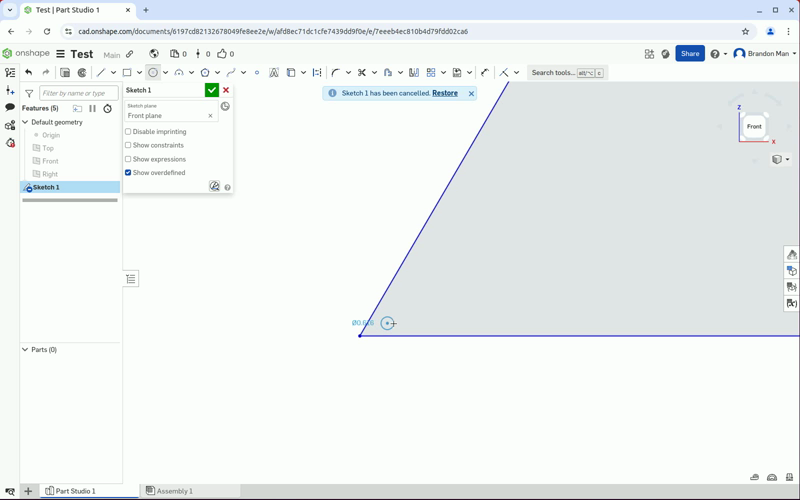
scroll(6)
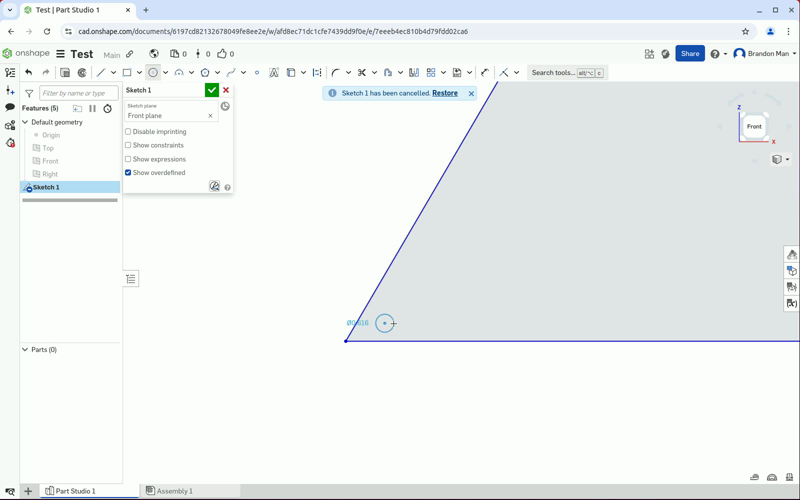
scroll(6)
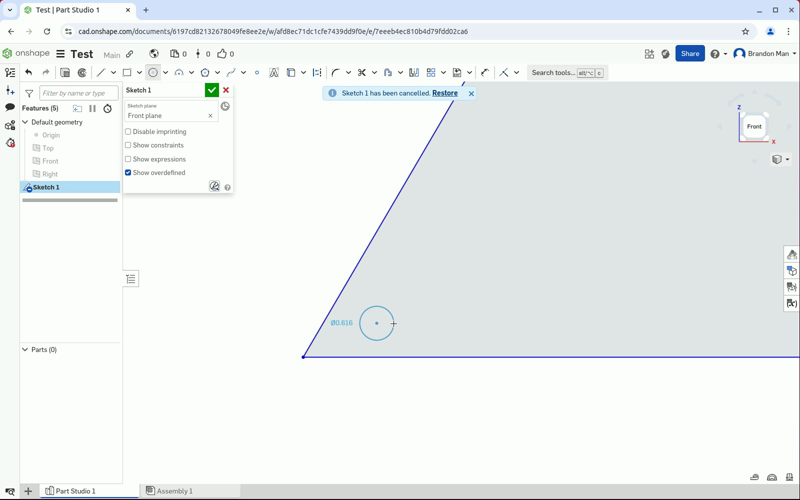
click(393, 323)
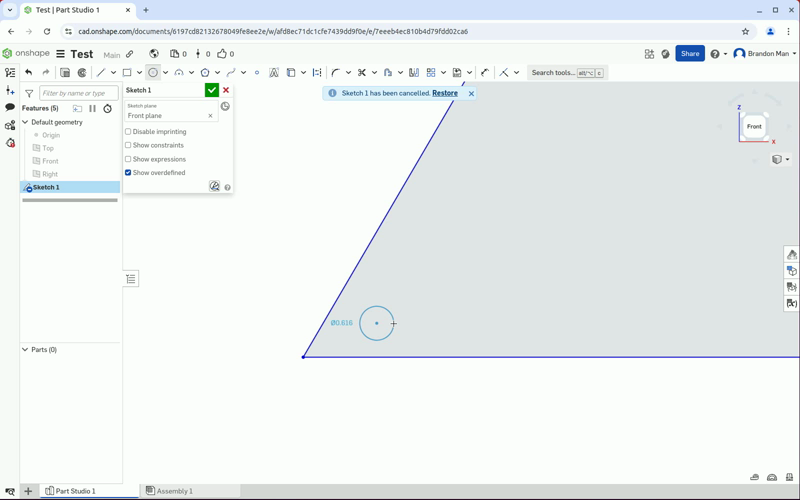
scroll(-6)
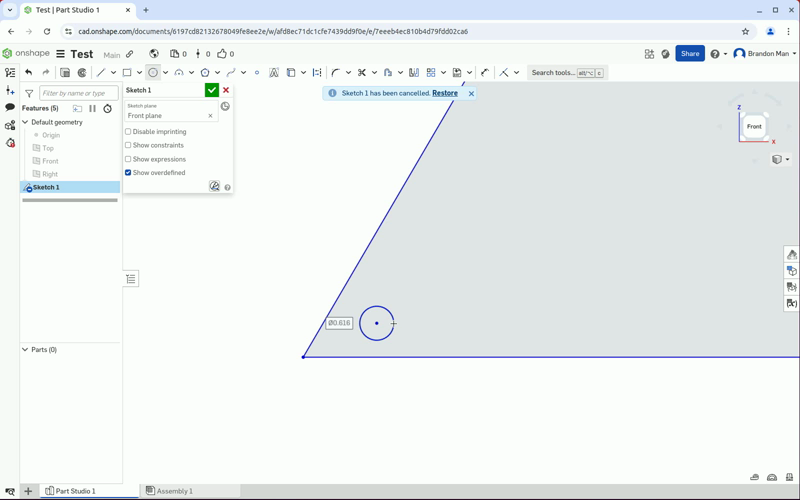
scroll(-6)
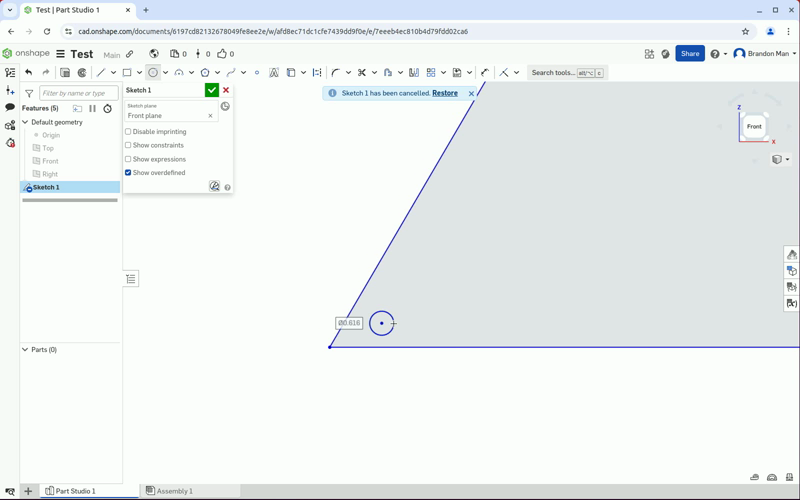
scroll(-6)
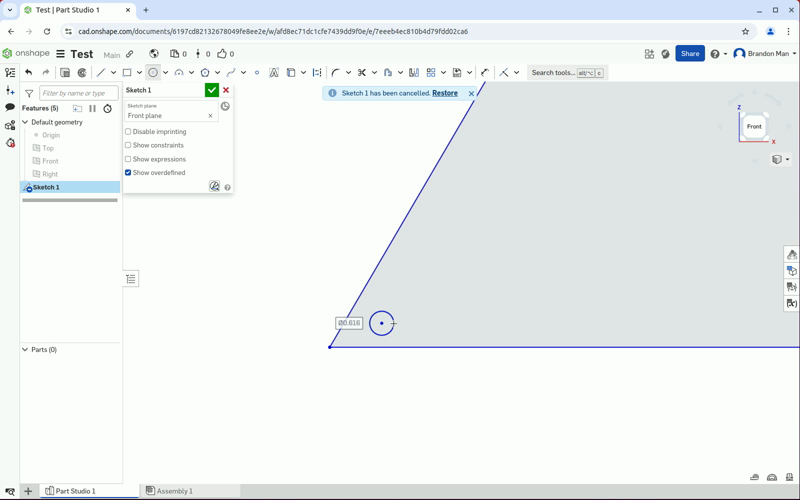
scroll(-6)
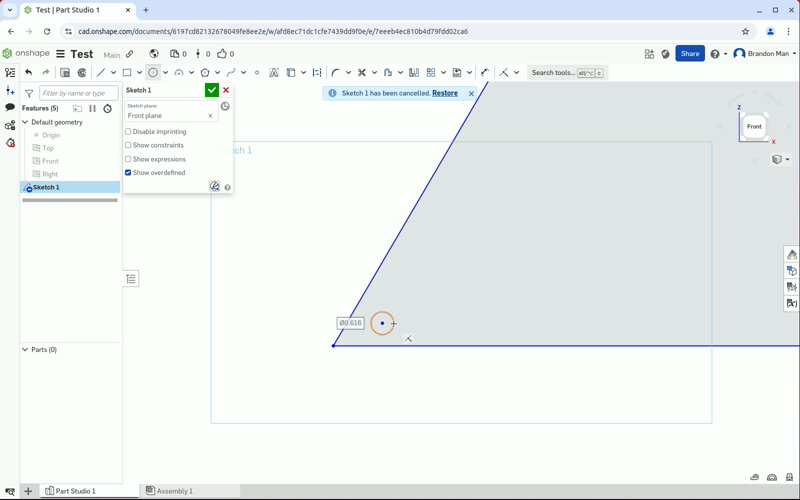
scroll(-6)
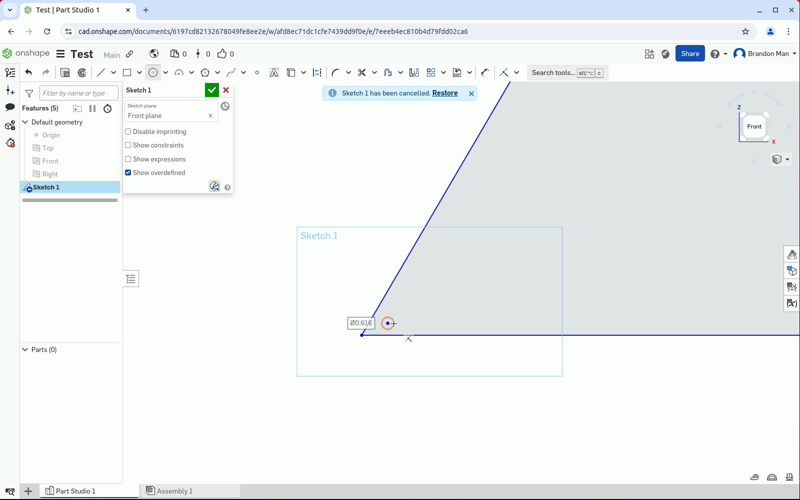
scroll(-6)
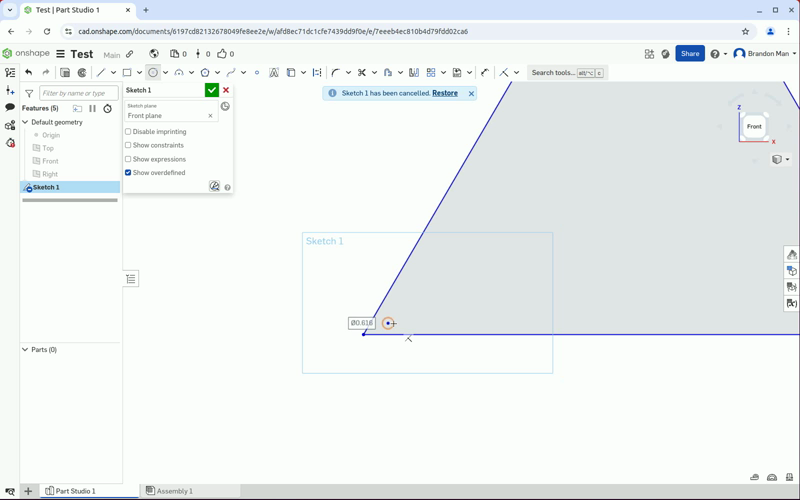
scroll(-6)
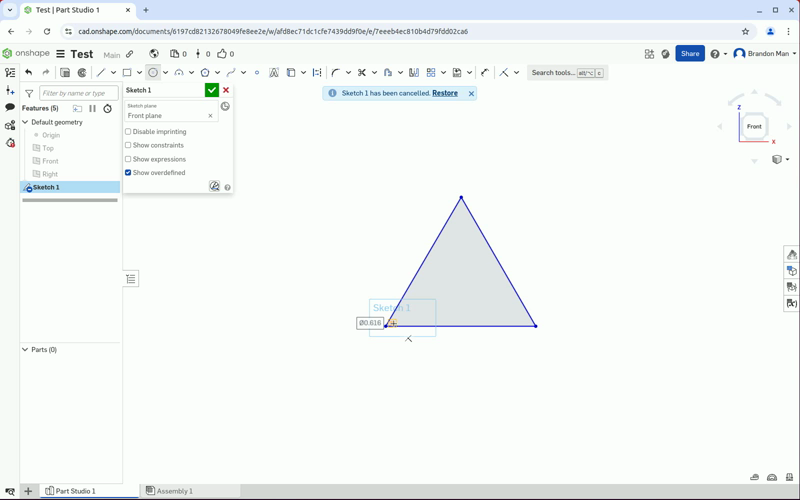
key(esc)
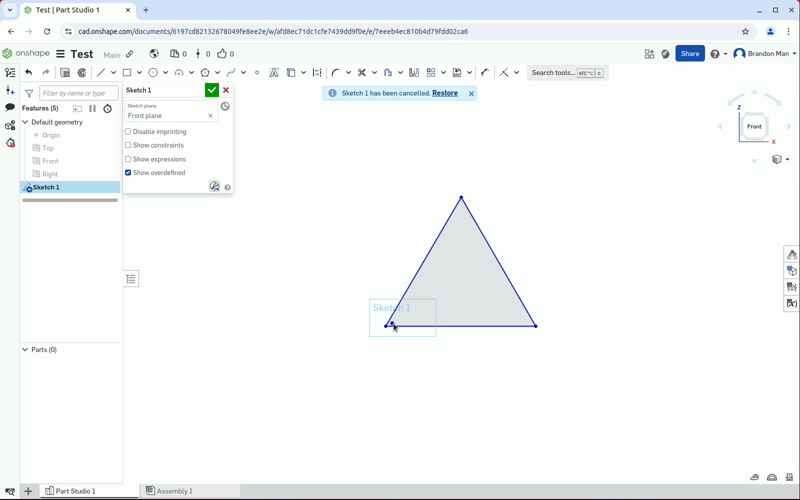
key(c)
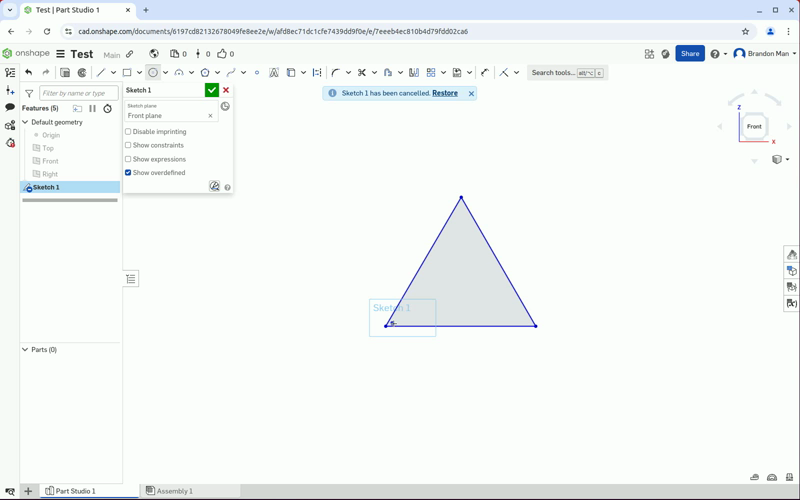
key_down(shift)
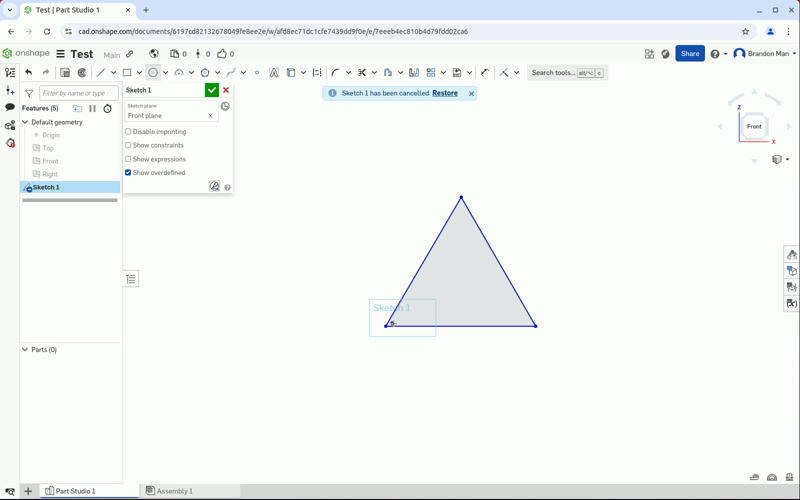
mouse_move(461, 203)
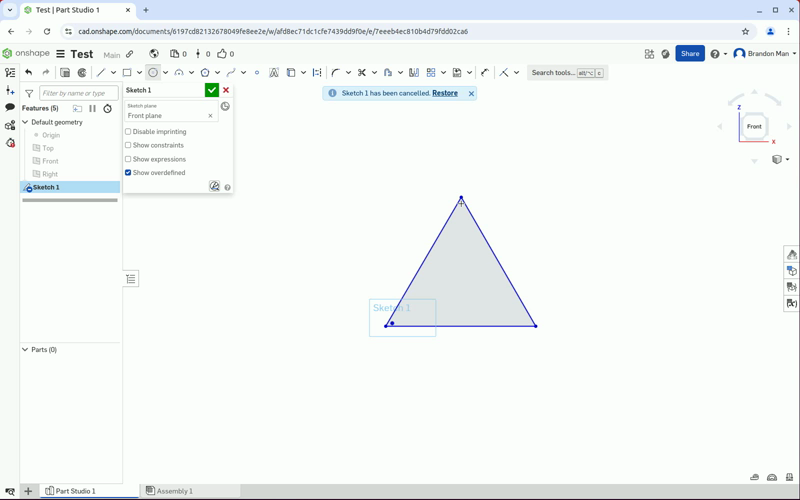
click(461, 203)
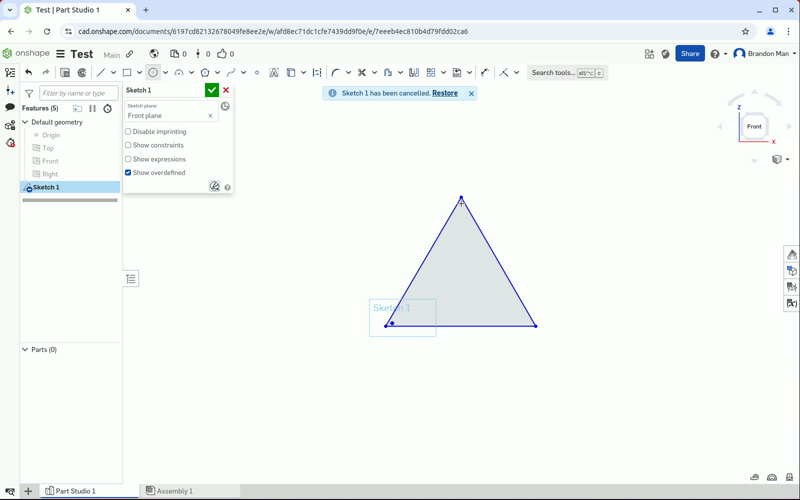
key_up(shift)
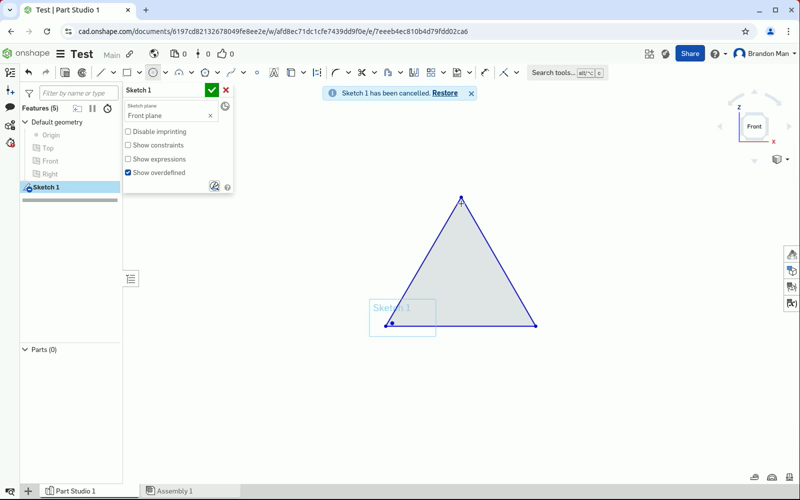
mouse_move(462, 203)
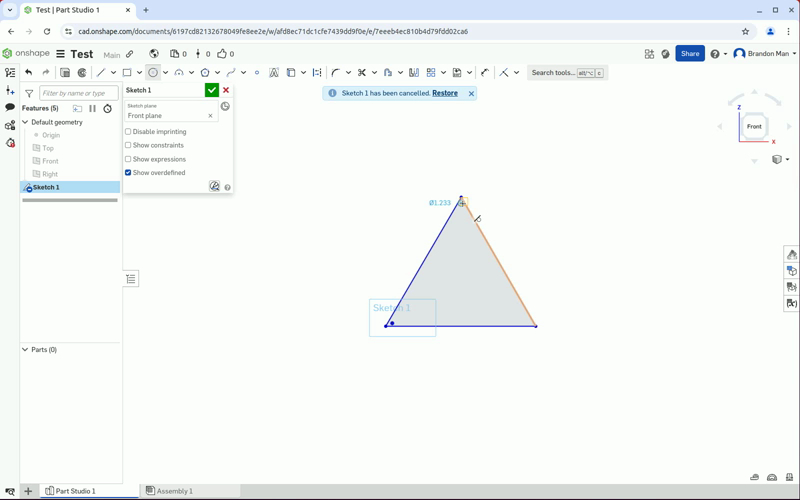
scroll(6)
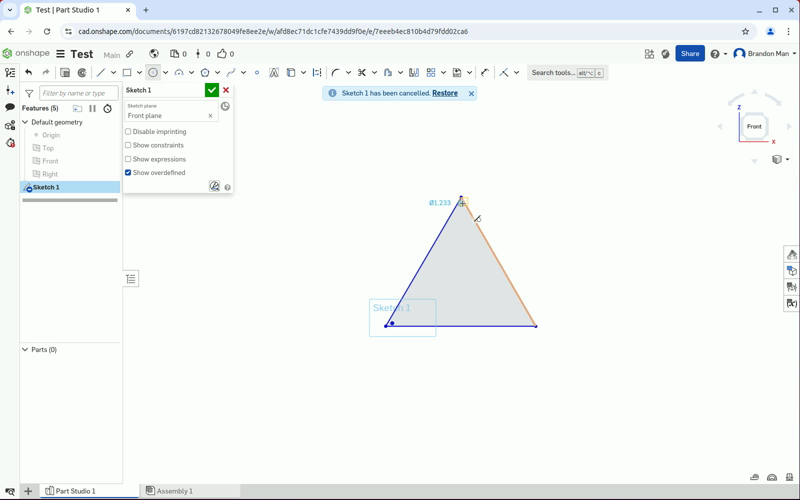
scroll(6)
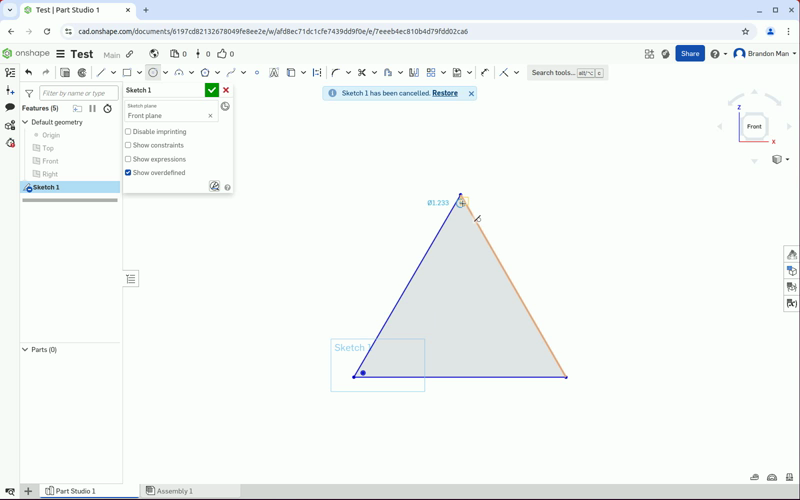
scroll(6)
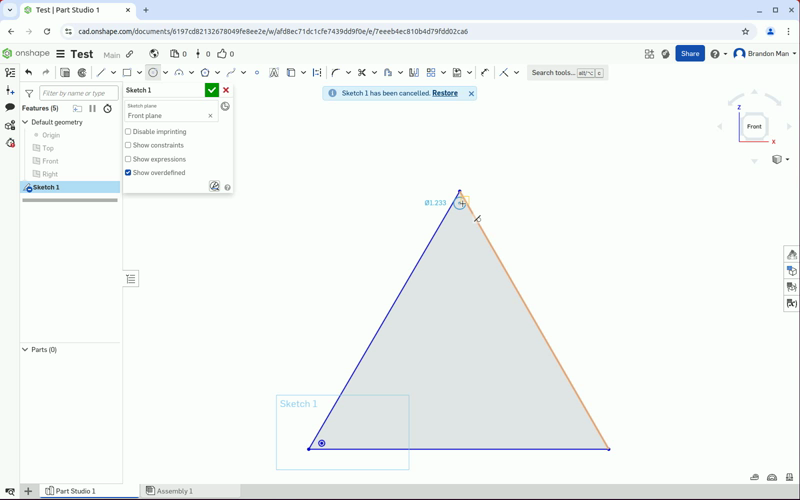
scroll(6)
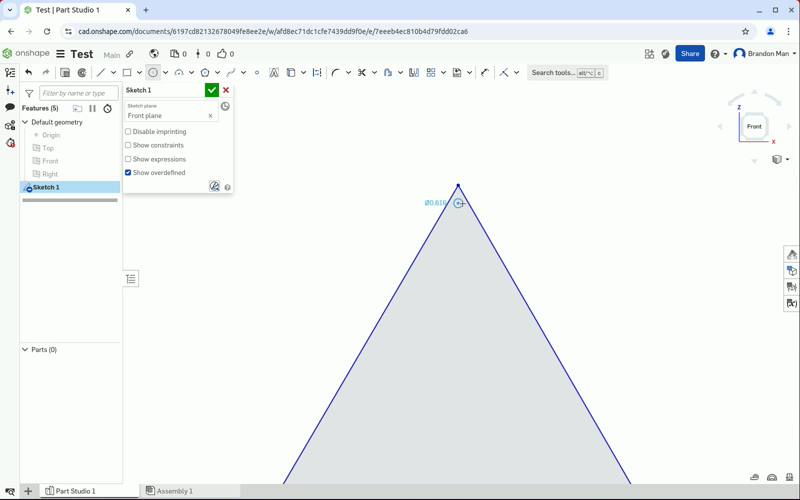
scroll(6)
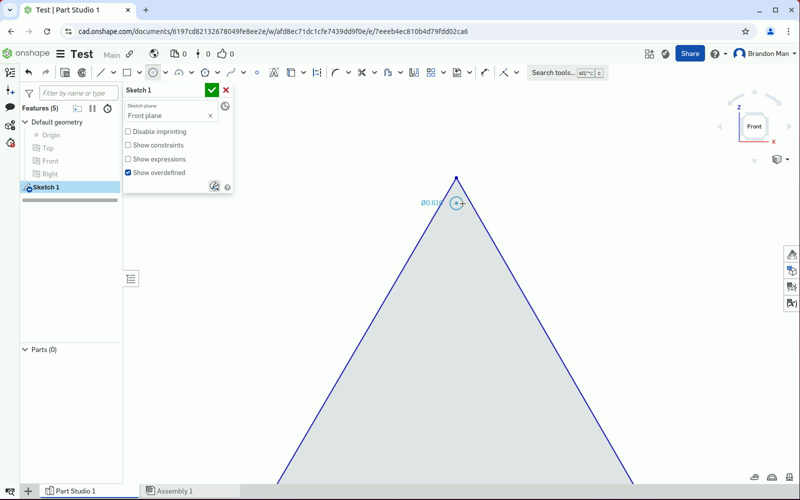
scroll(6)
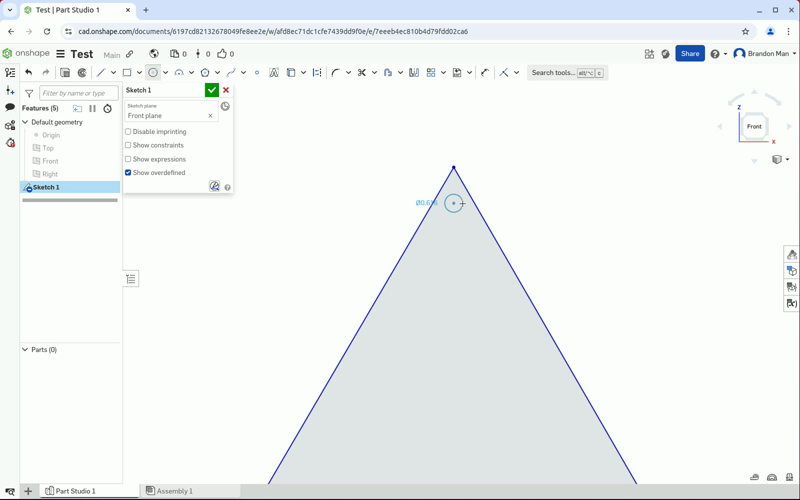
scroll(6)
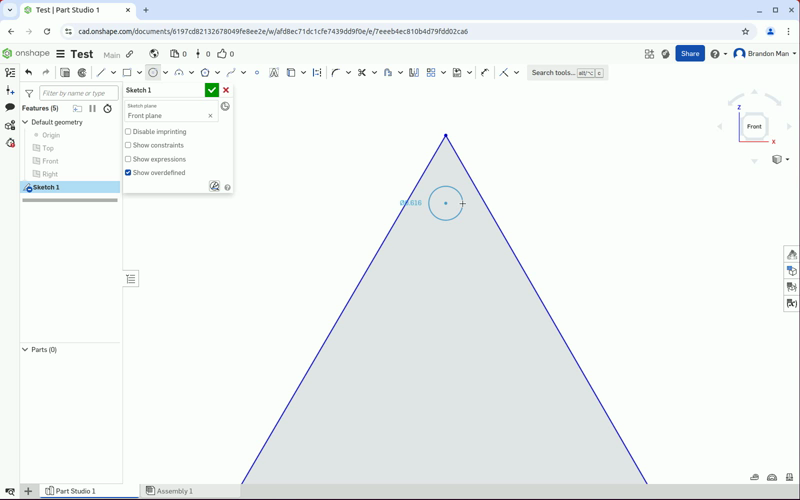
click(462, 203)
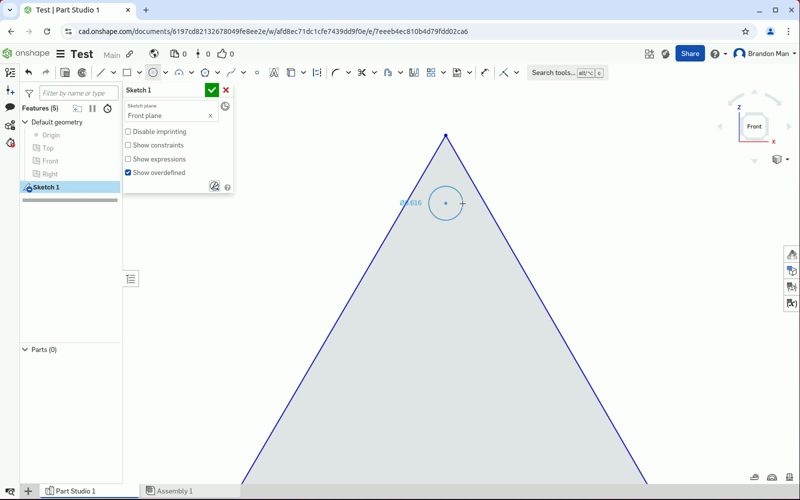
scroll(-6)
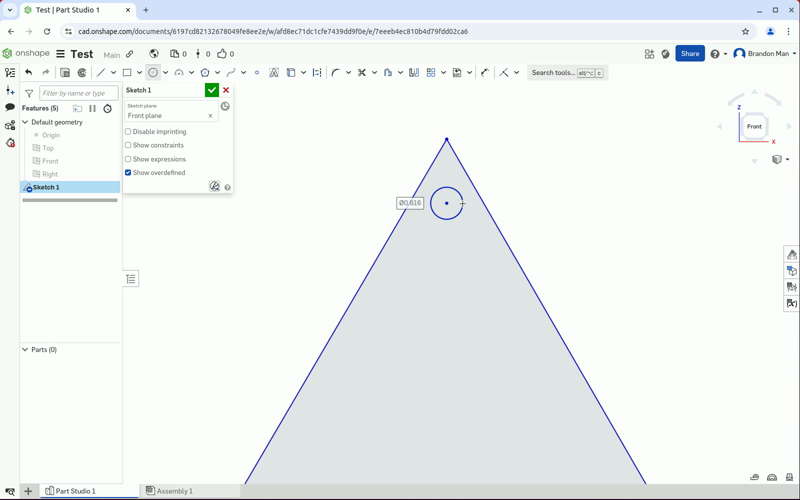
scroll(-6)
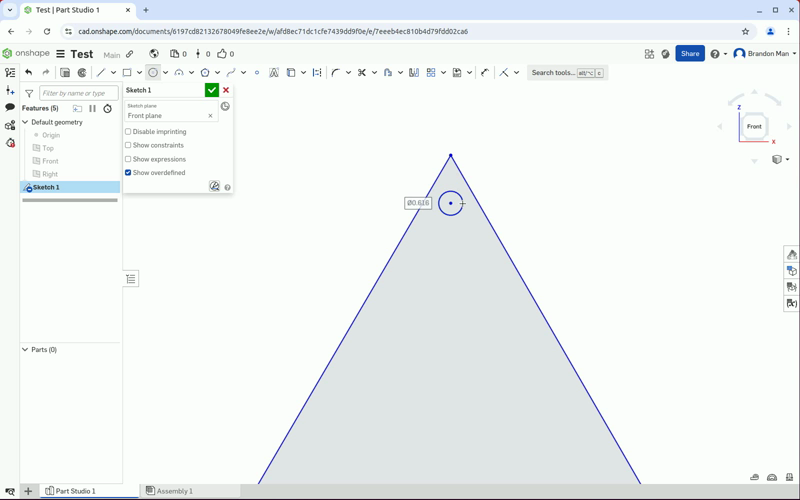
scroll(-6)
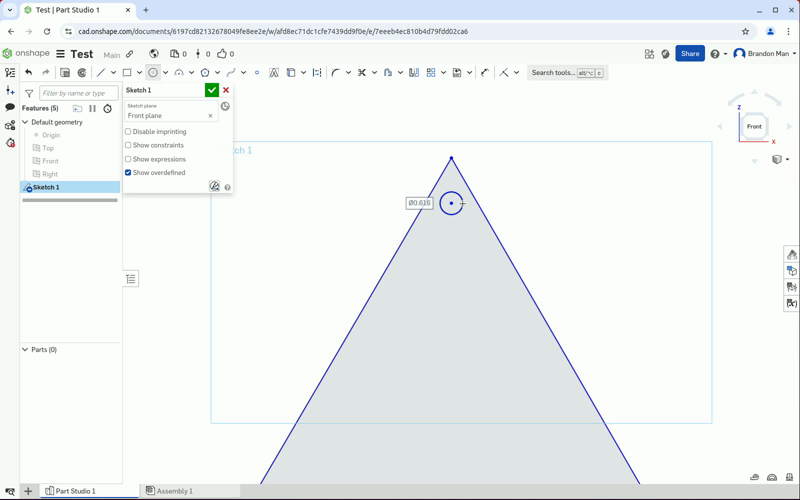
scroll(-6)
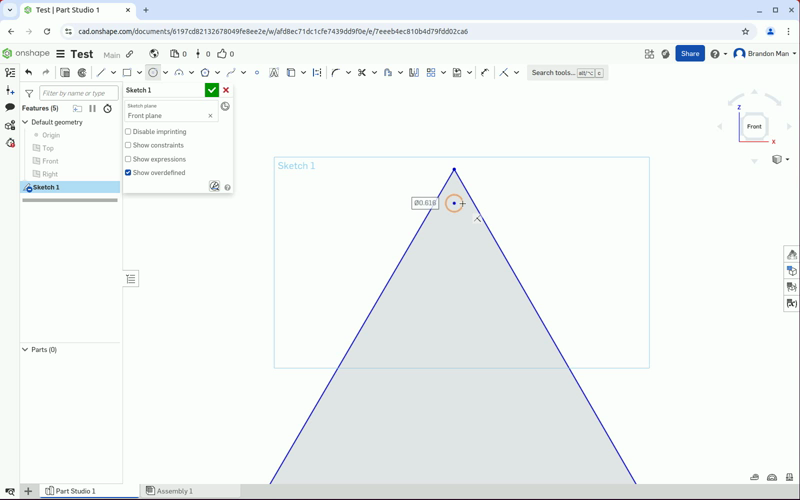
scroll(-6)
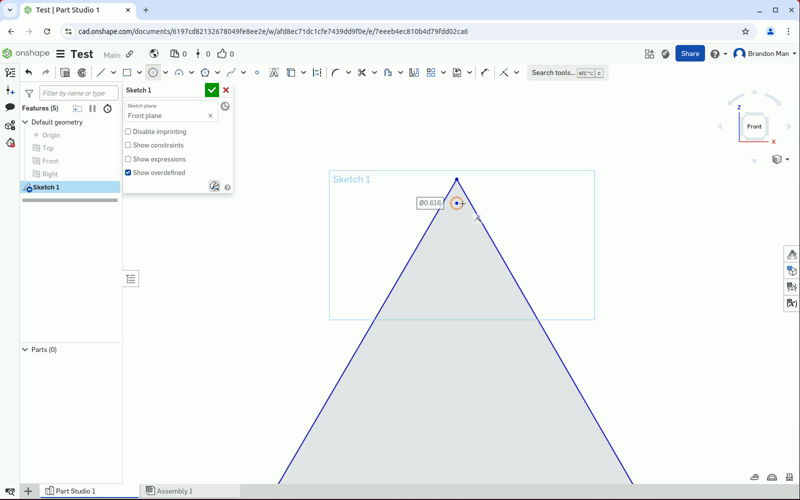
scroll(-6)
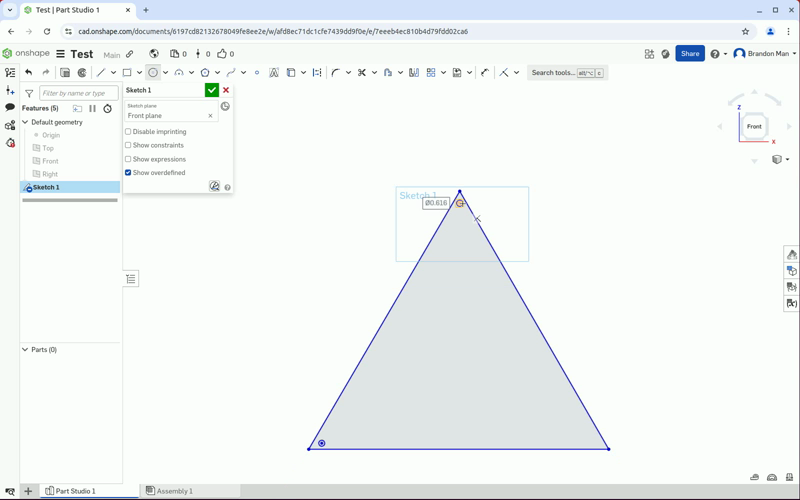
scroll(-6)
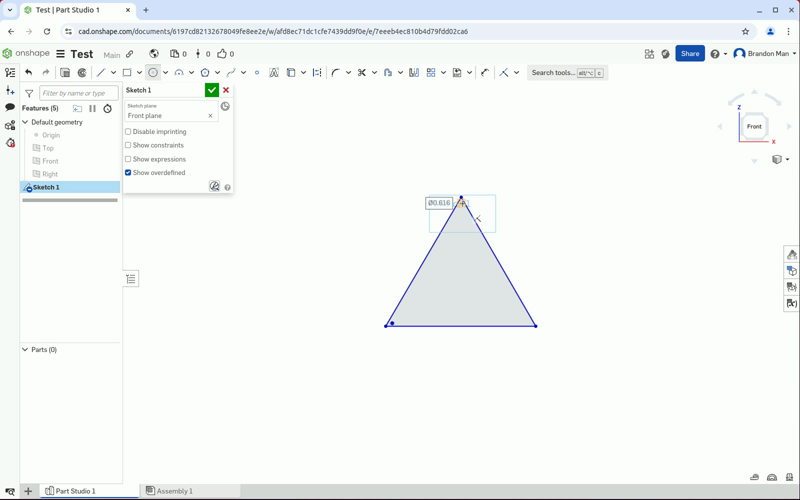
key(esc)
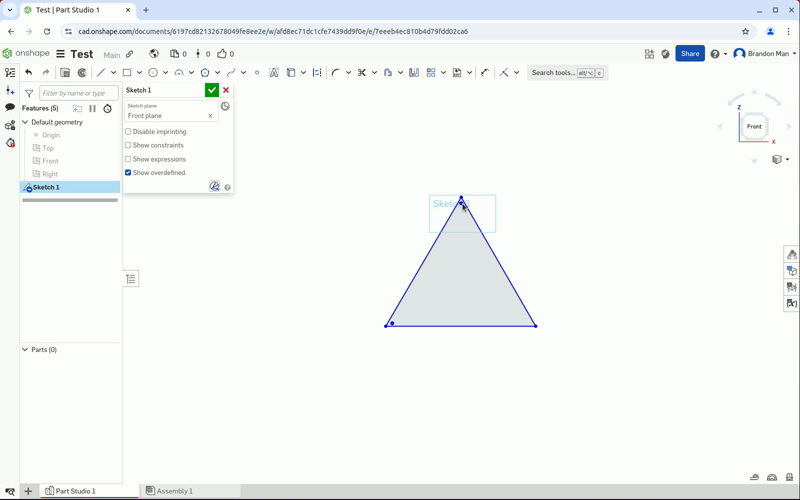
key(c)
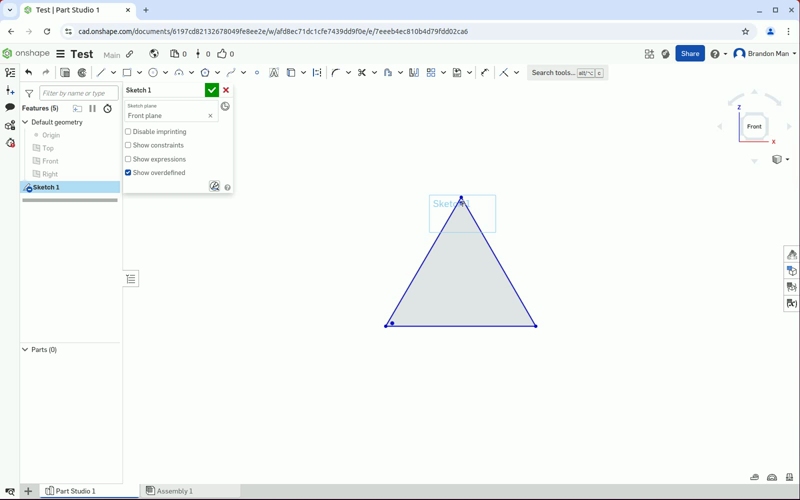
key_down(shift)
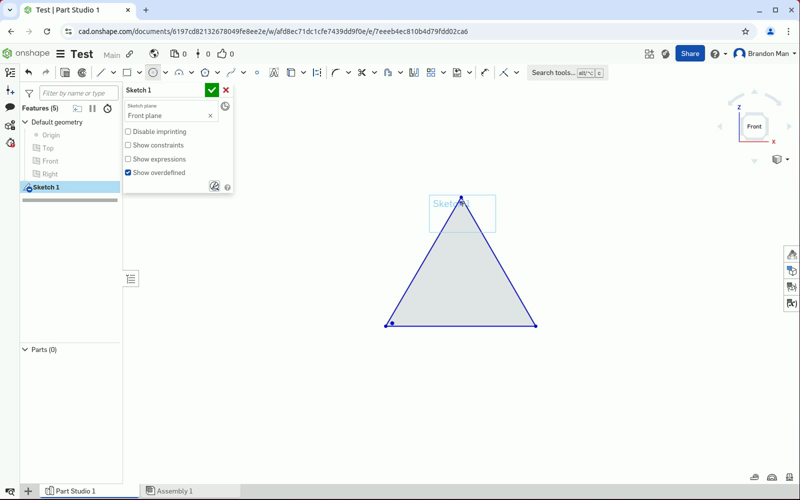
mouse_move(529, 323)
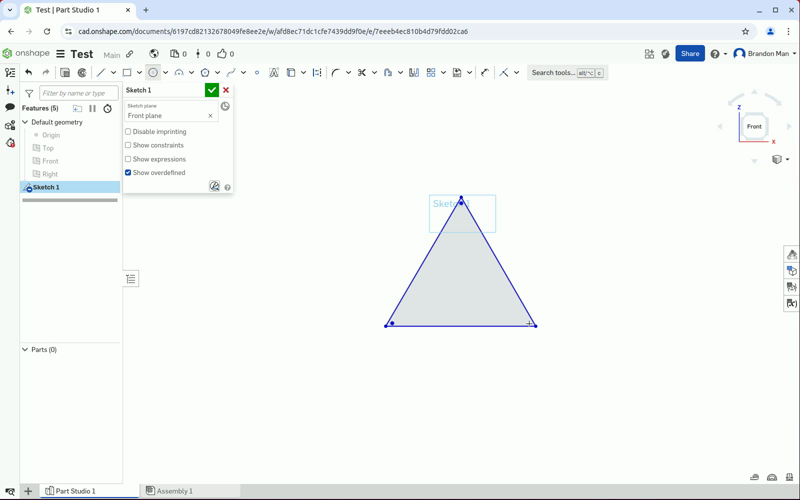
click(529, 323)
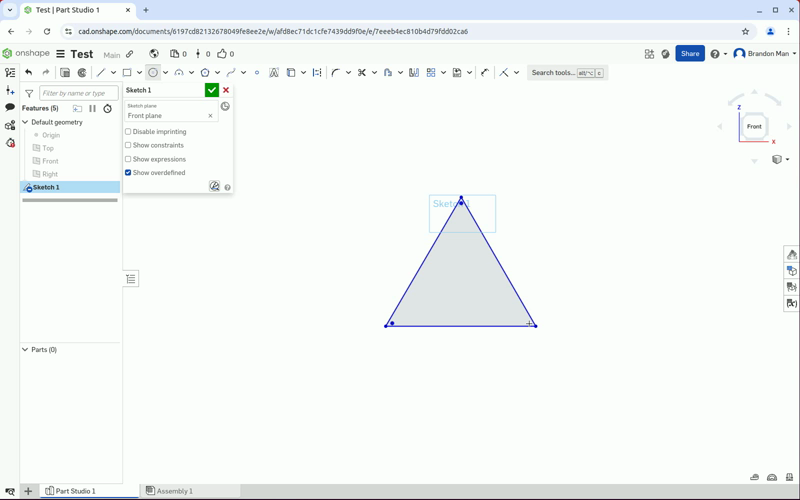
key_up(shift)
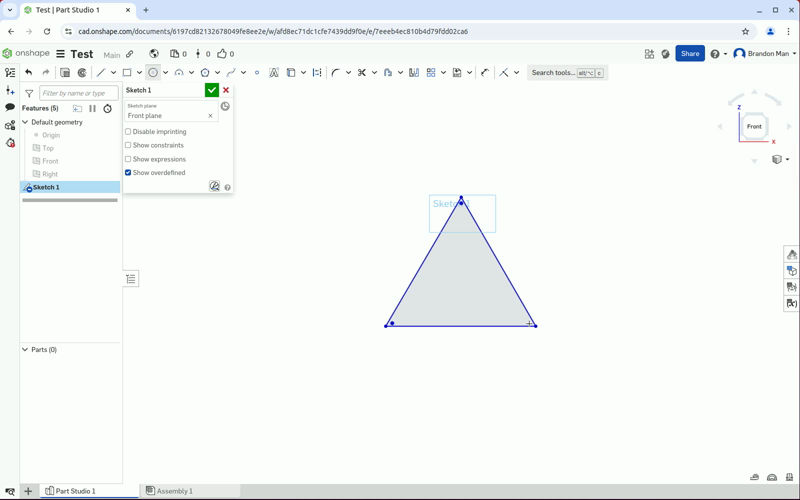
mouse_move(530, 323)
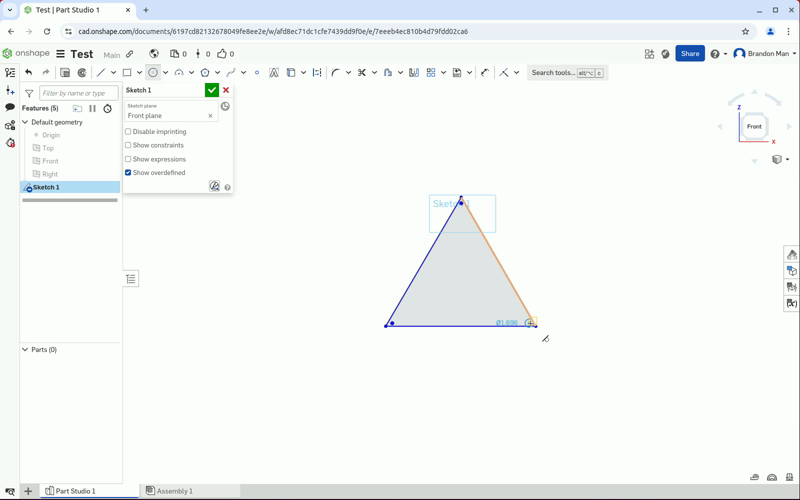
scroll(6)
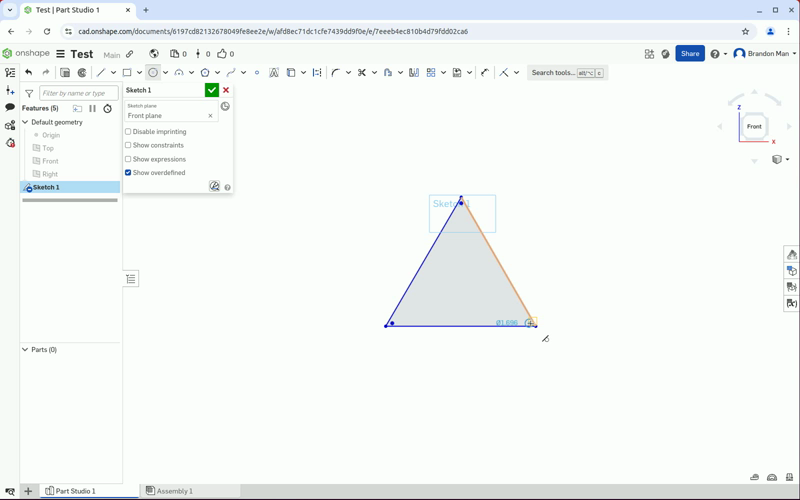
scroll(6)
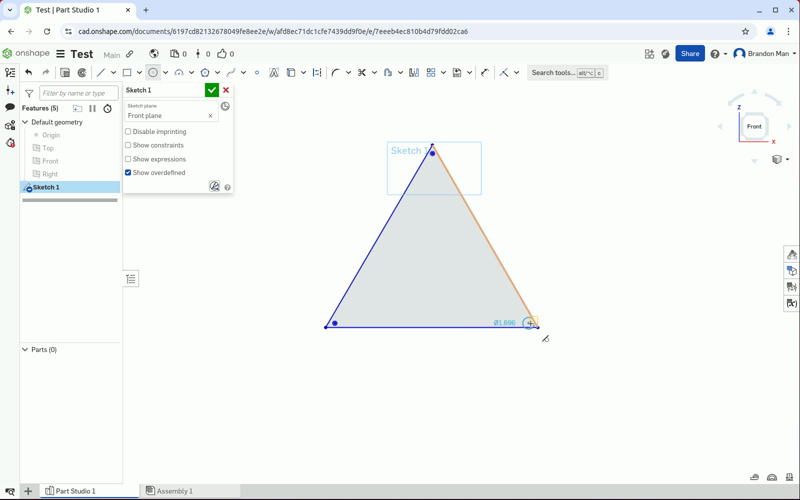
scroll(6)
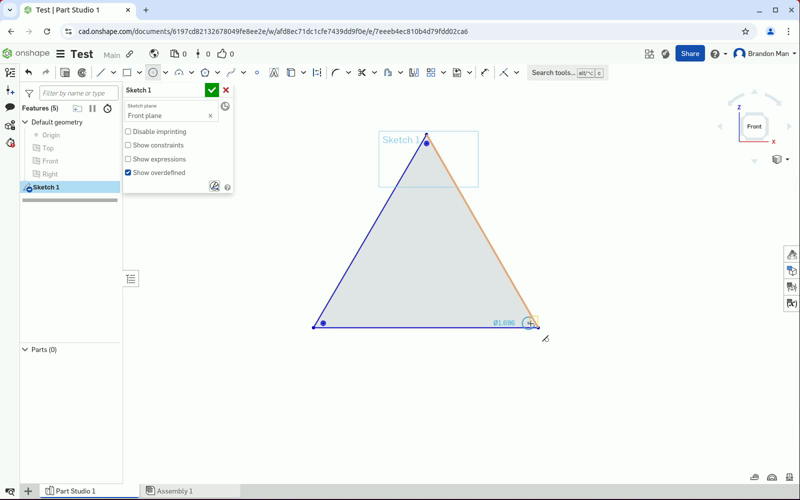
scroll(6)
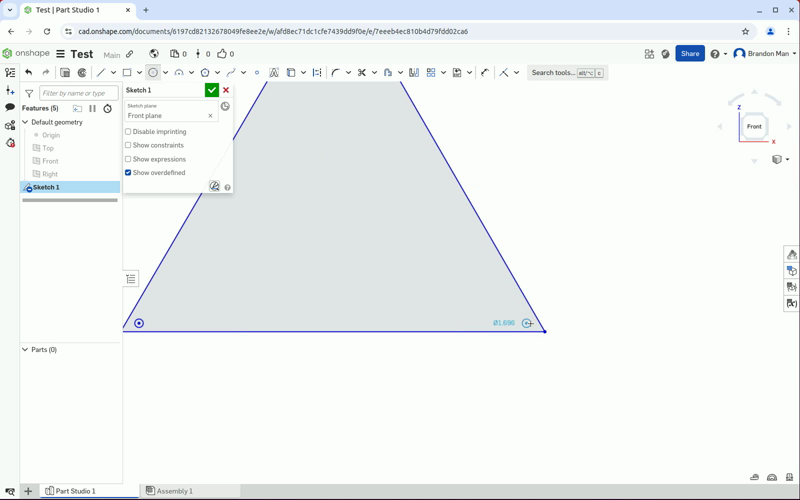
scroll(6)
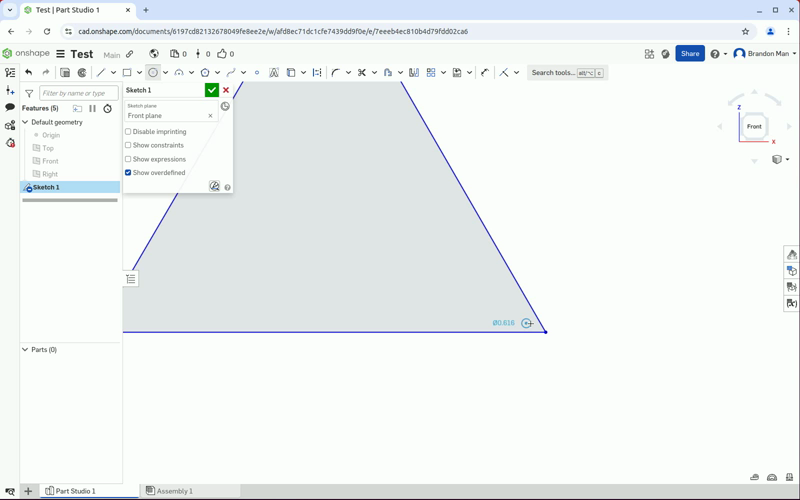
scroll(6)
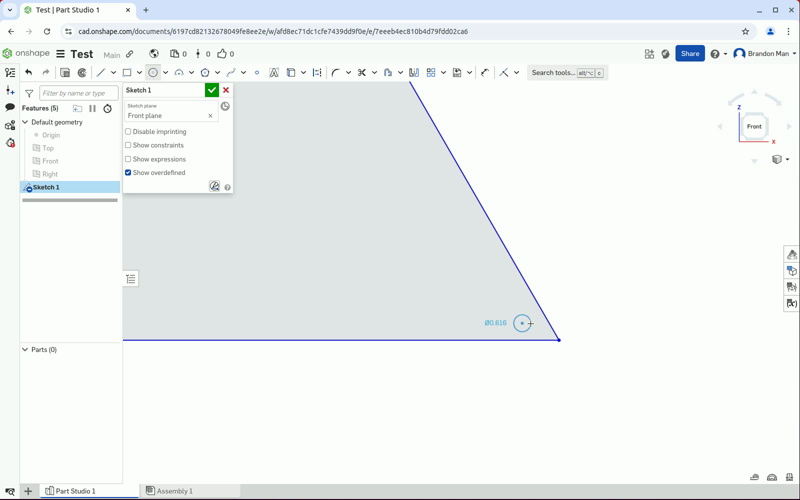
scroll(6)
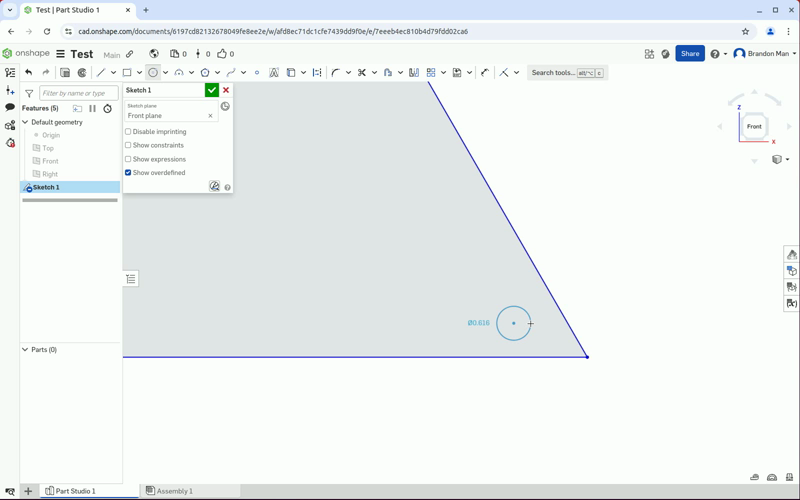
click(530, 323)
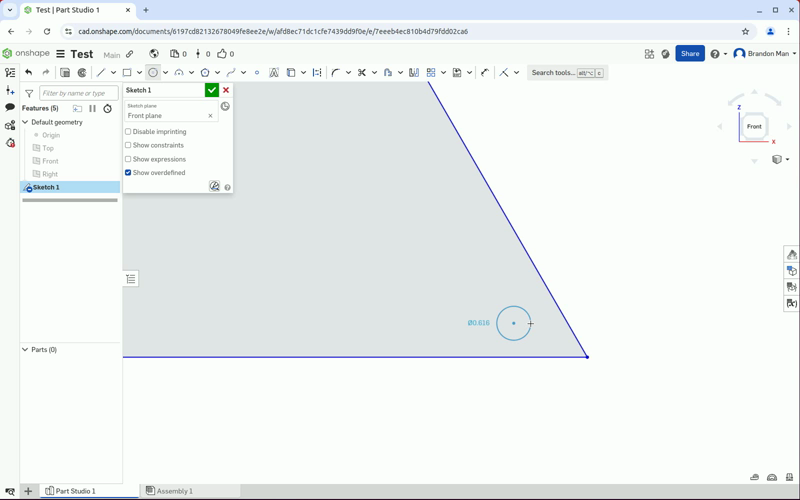
scroll(-6)
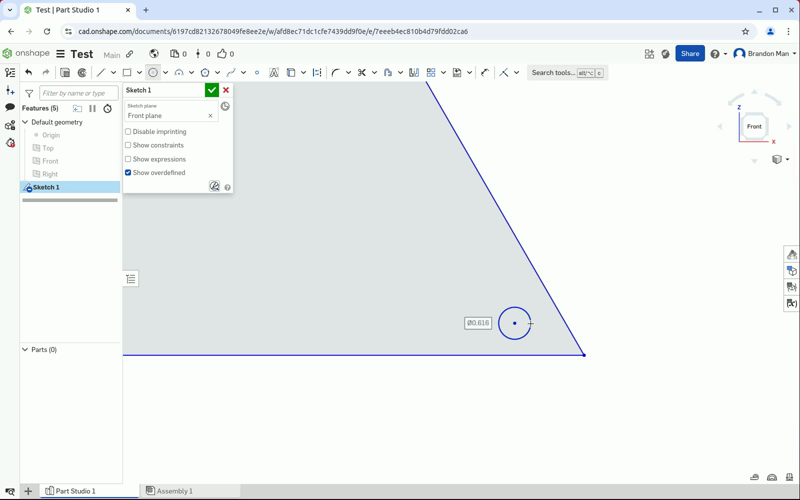
scroll(-6)
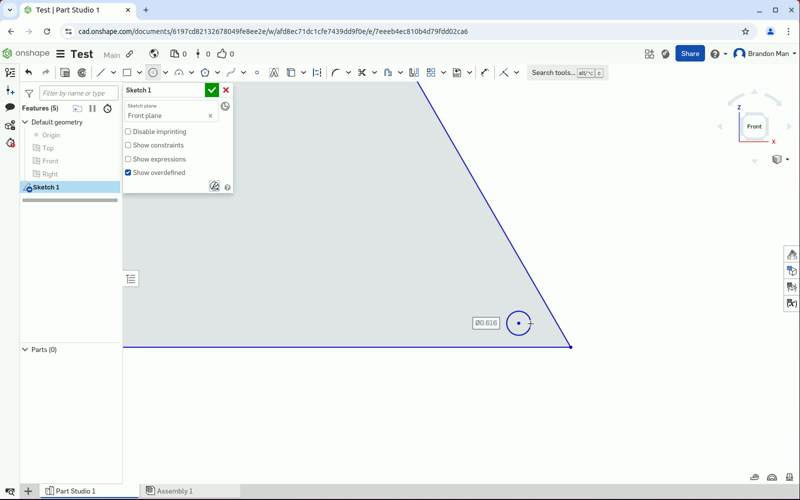
scroll(-6)
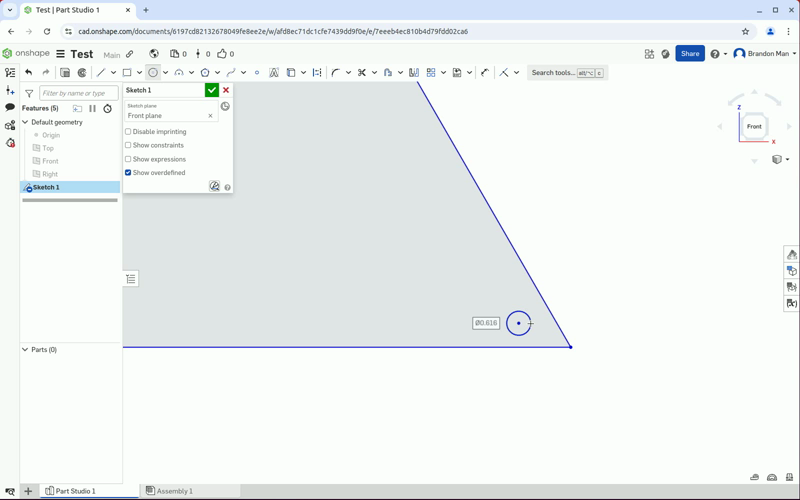
scroll(-6)
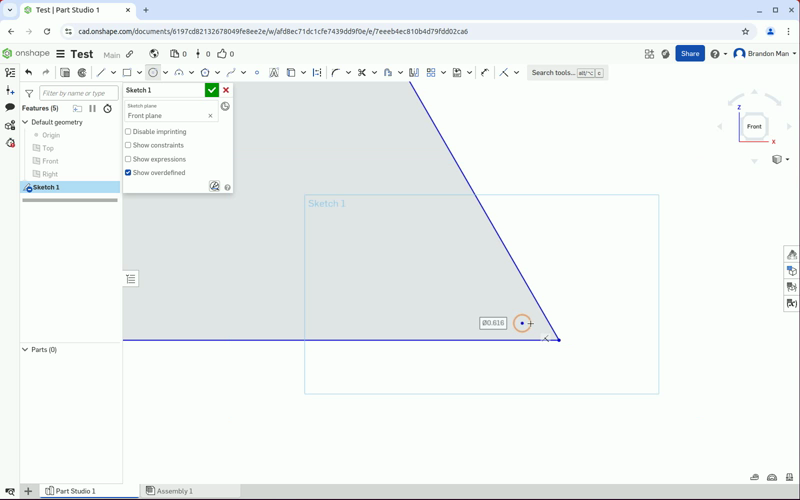
scroll(-6)
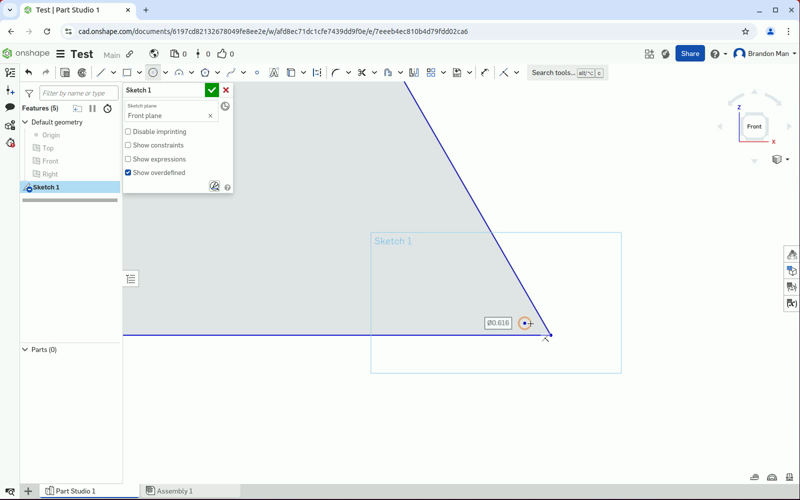
scroll(-6)
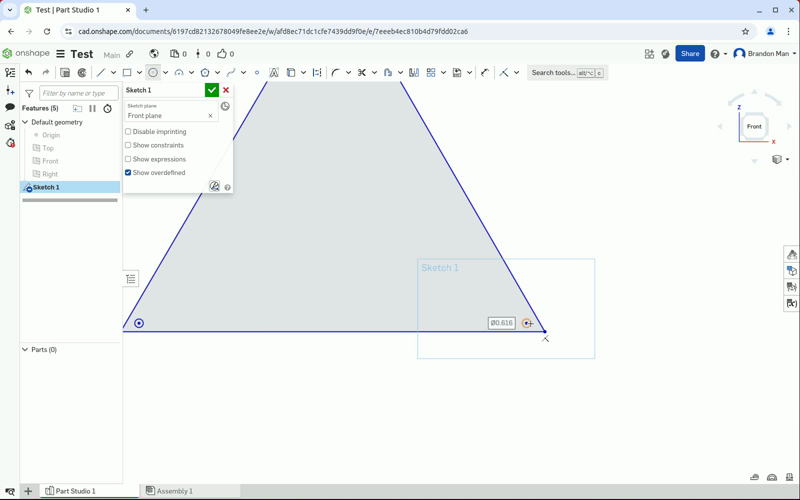
scroll(-6)
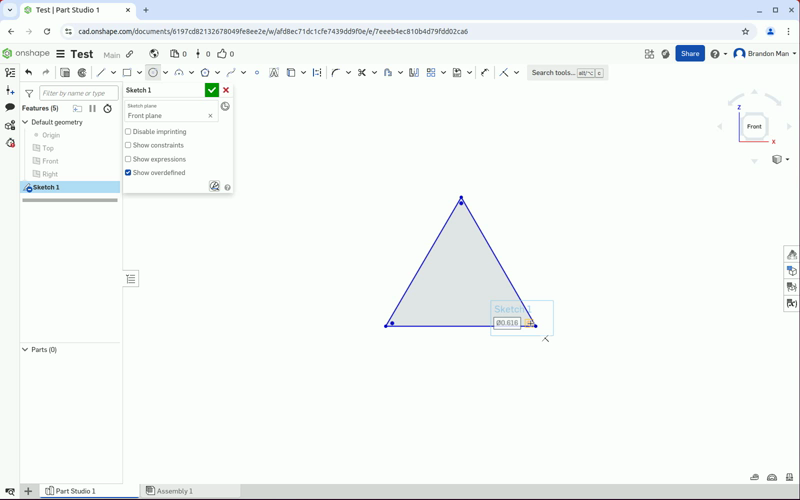
key(esc)
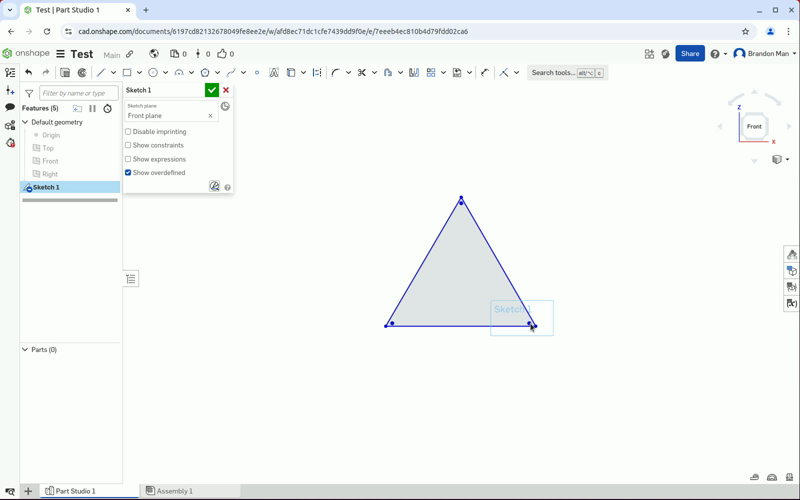
mouse_move(456, 319)
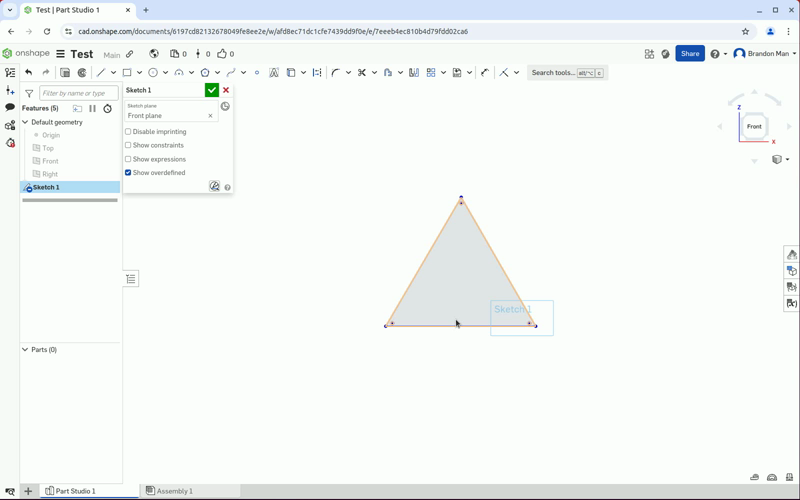
click(456, 319)
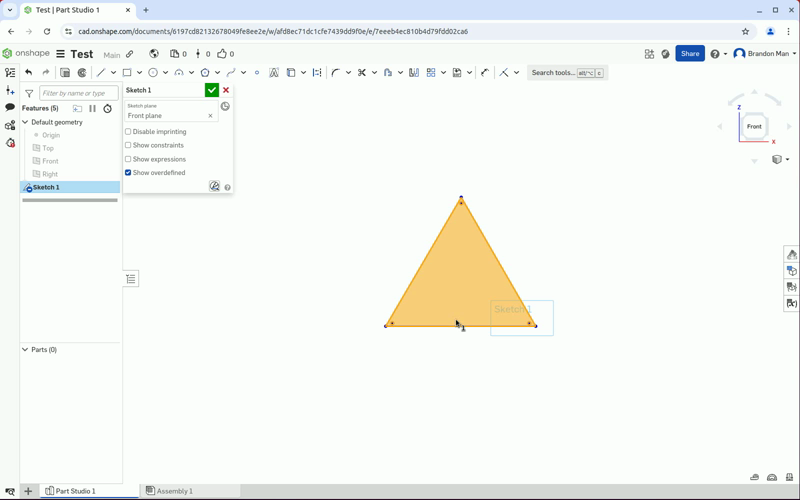
mouse_move(73, 352)
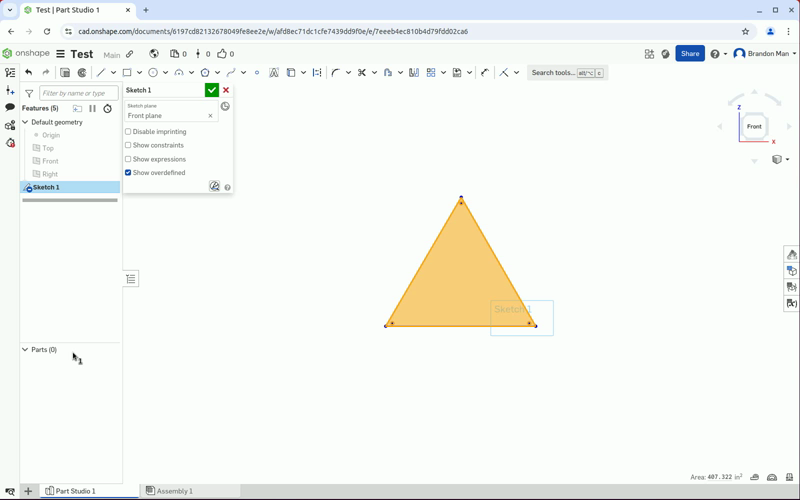
key(shift+y)
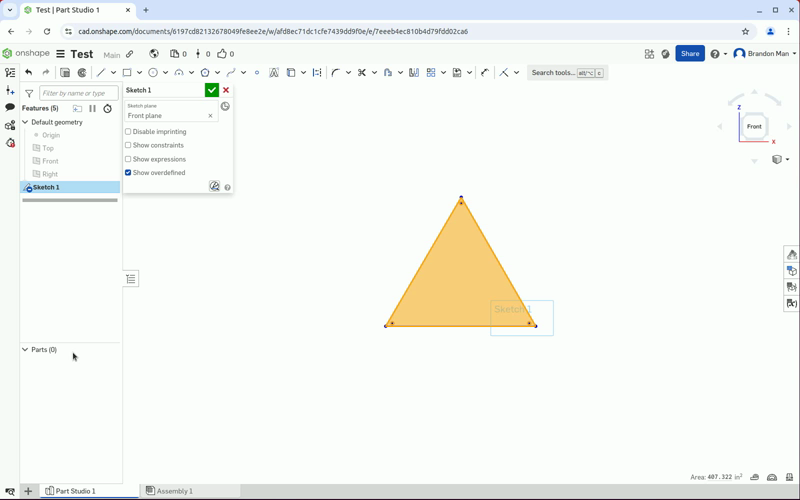
key(shift+e)
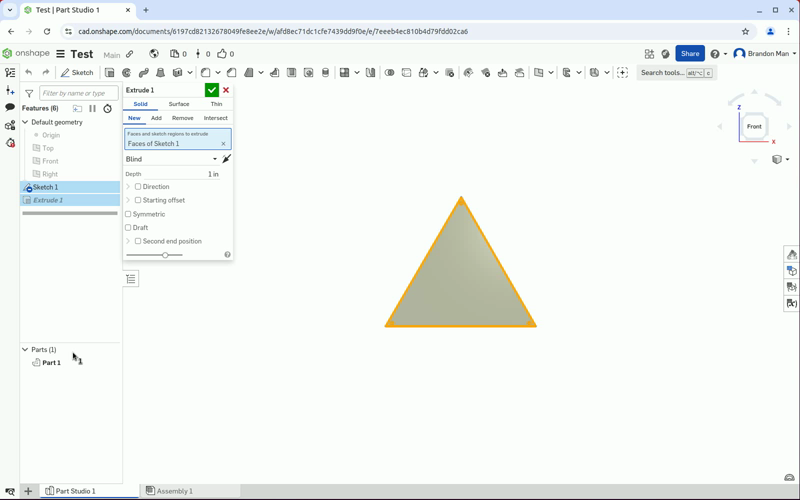
mouse_move(143, 106)
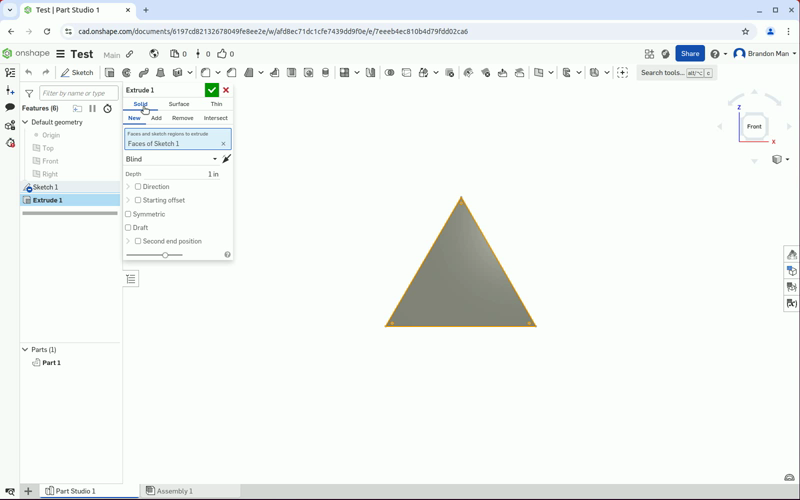
click(143, 106)
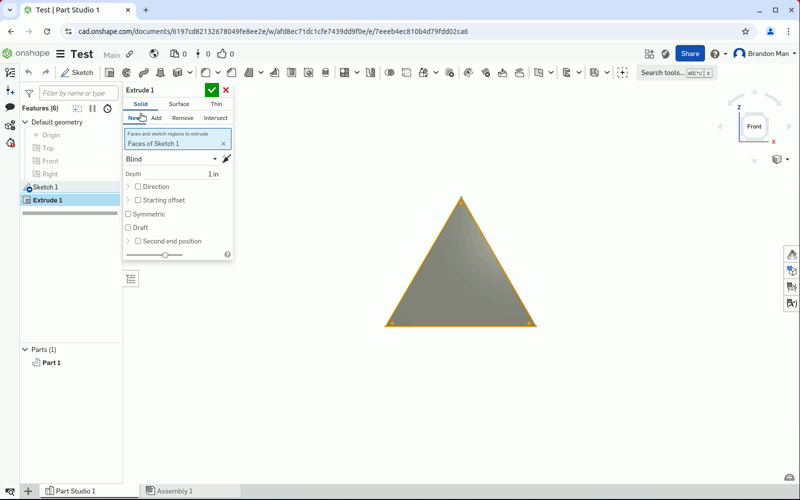
mouse_move(137, 120)
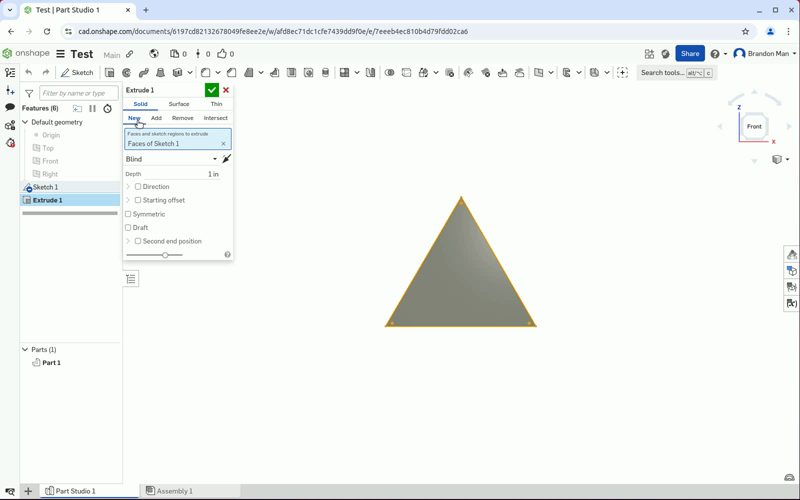
click(137, 120)
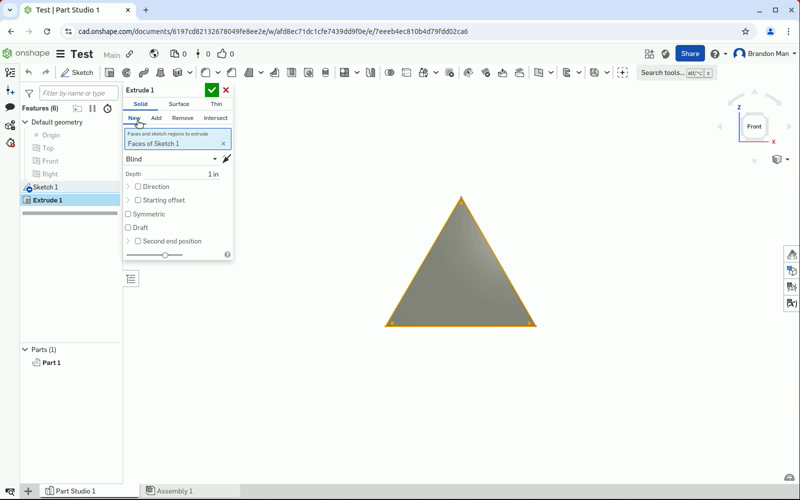
key(tab, 4)
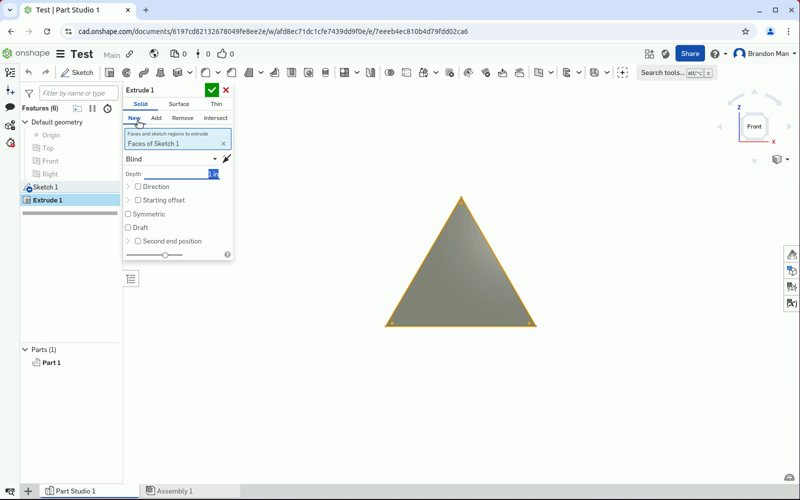
text(-1.204)
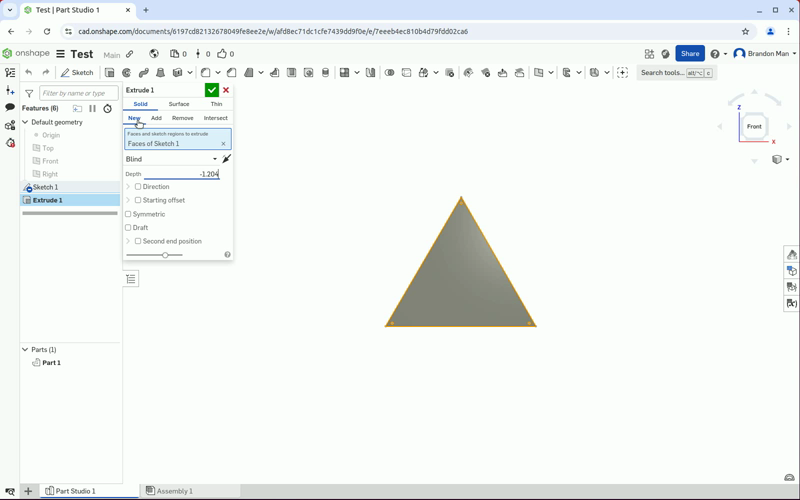
key(enter)
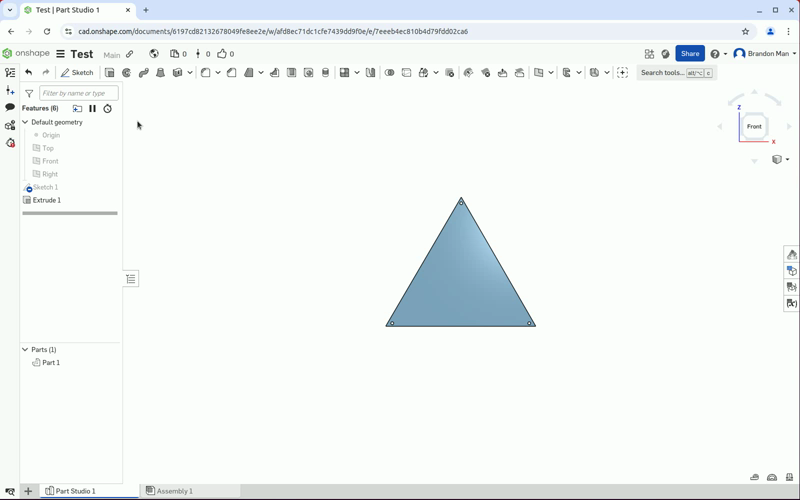
key(shift+h)
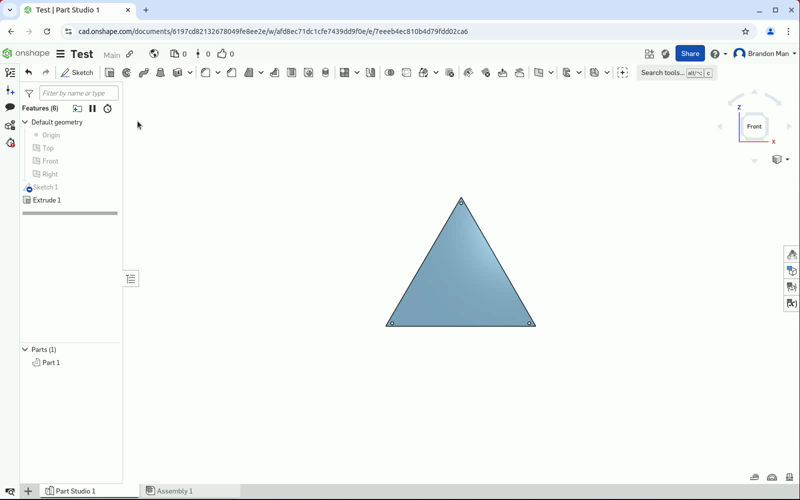
key(shift+h)
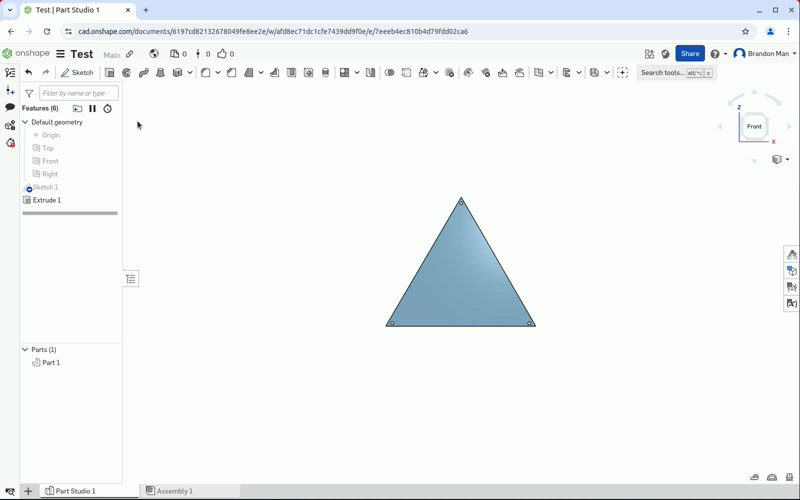
mouse_move(73, 189)
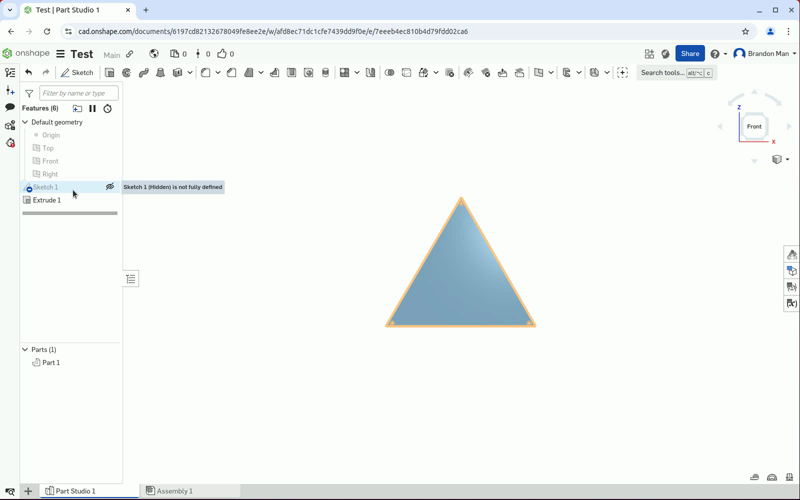
click(73, 189)
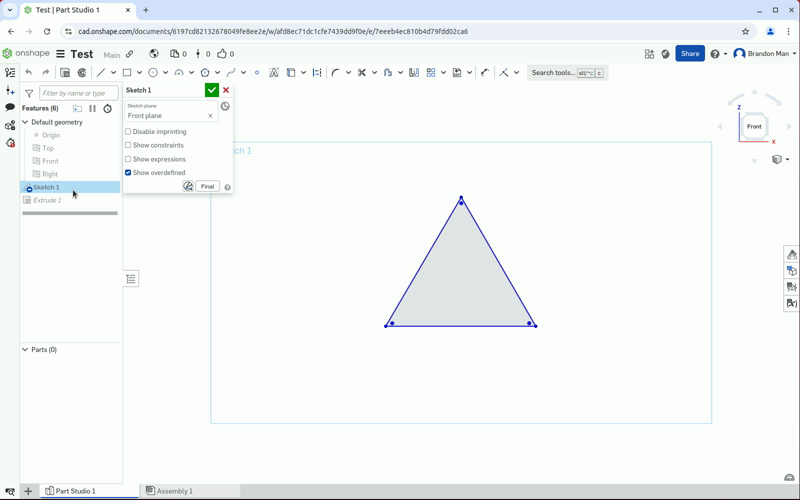
mouse_move(229, 92)
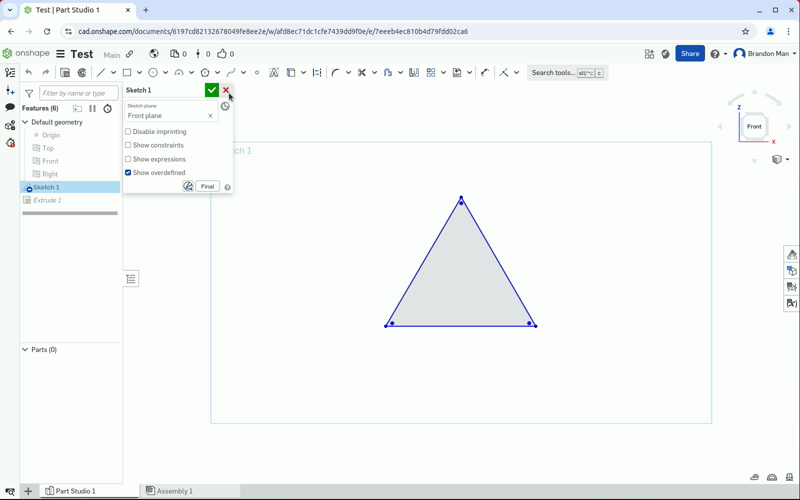
click(229, 92)
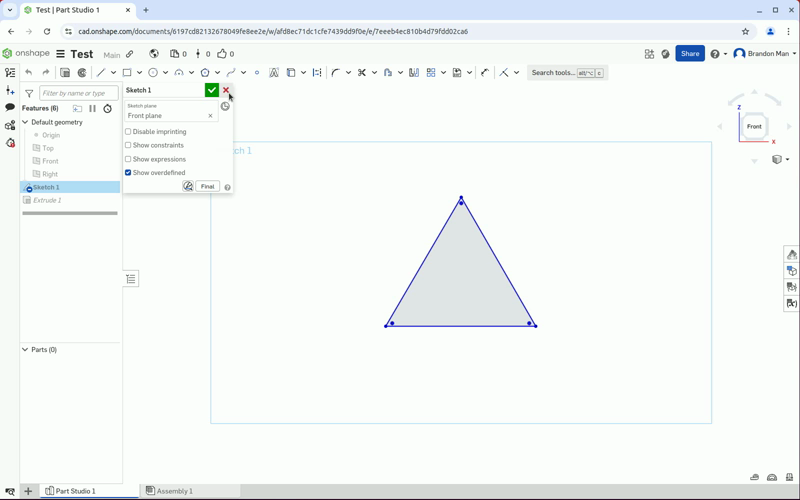
key(shift+s)
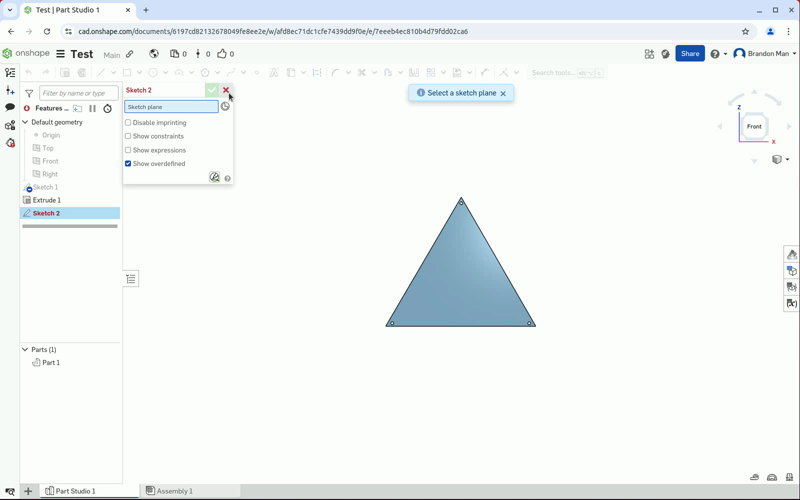
mouse_move(73, 163)
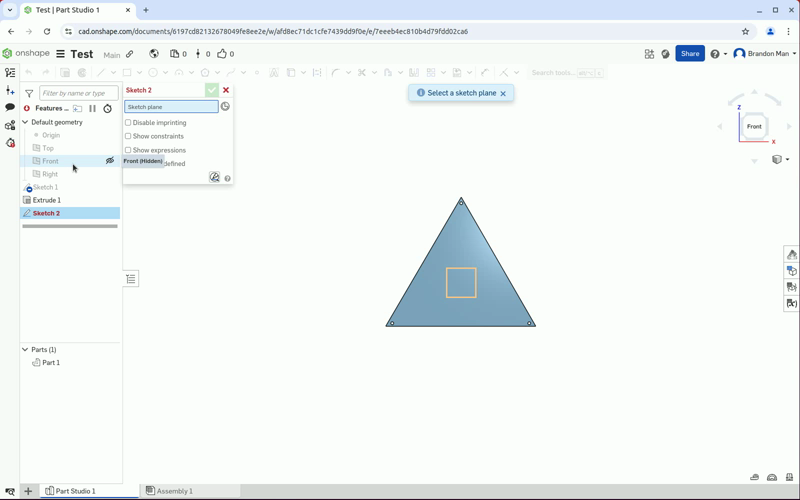
click(73, 163)
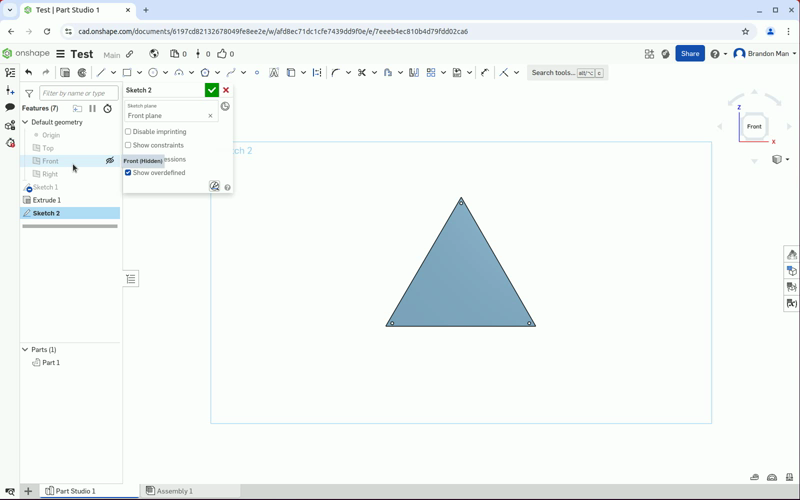
mouse_move(73, 352)
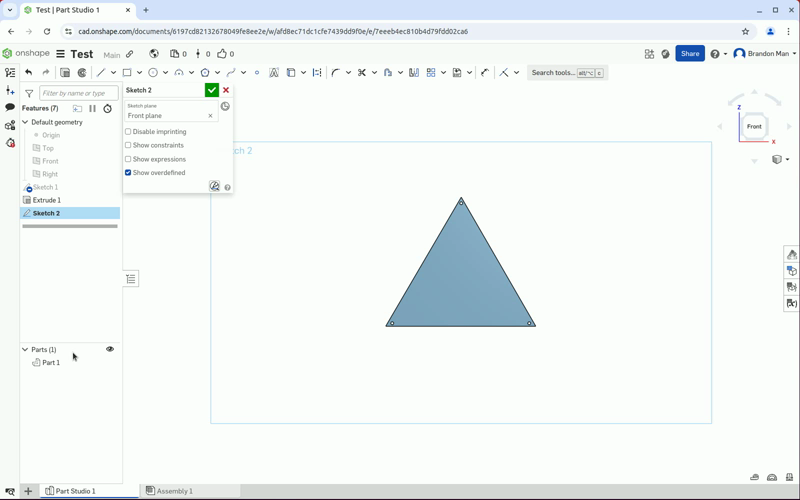
key(y)
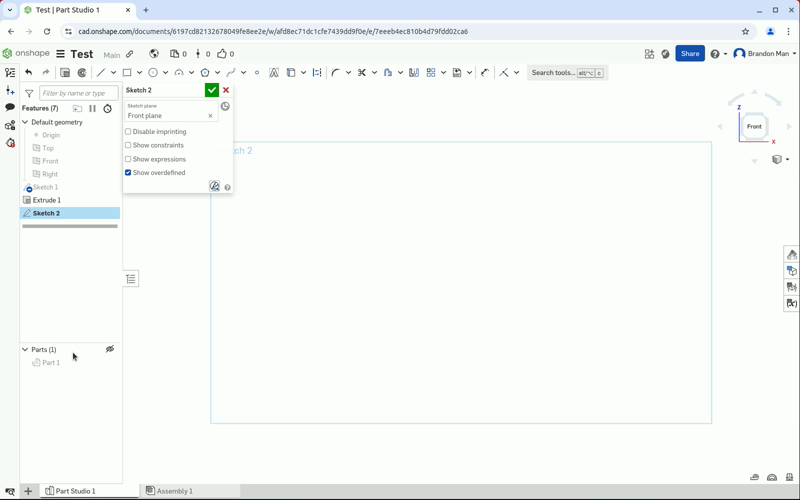
key(l)
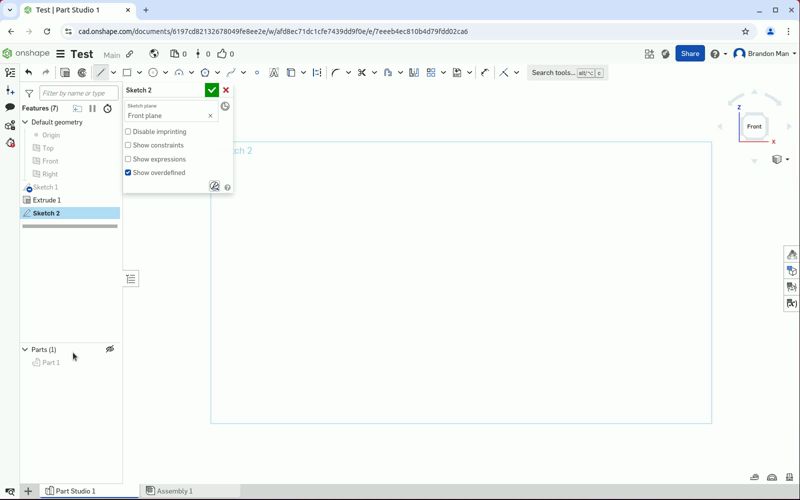
key_down(shift)
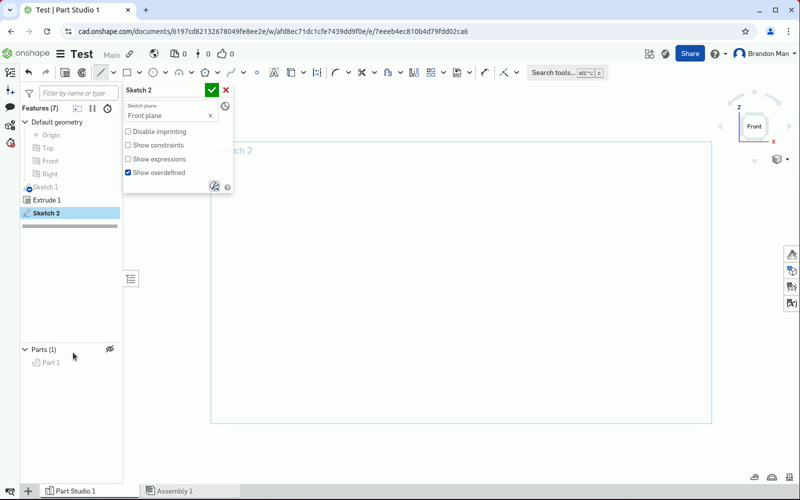
mouse_move(480, 231)
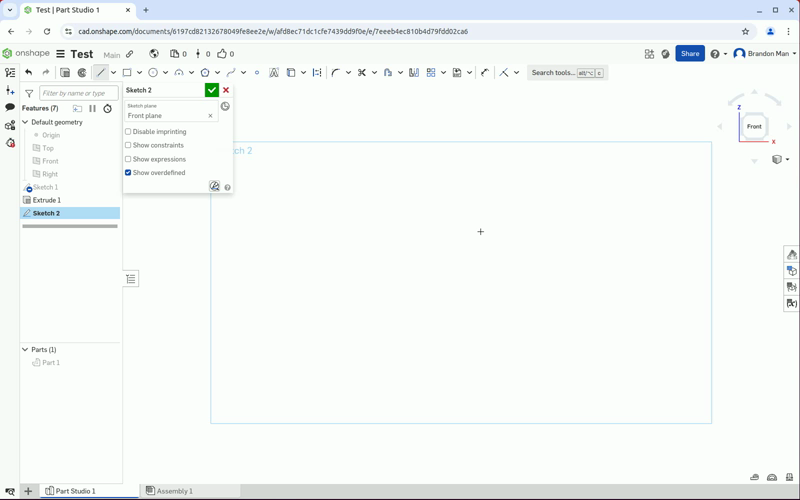
click(480, 231)
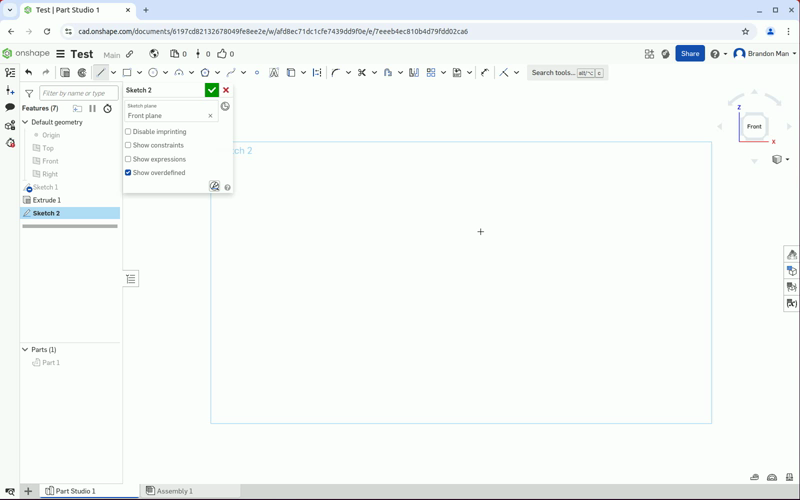
key_up(shift)
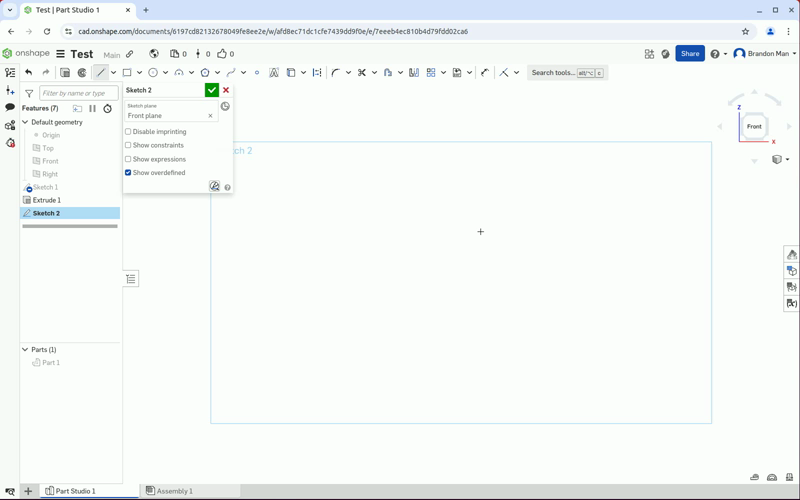
key_down(shift)
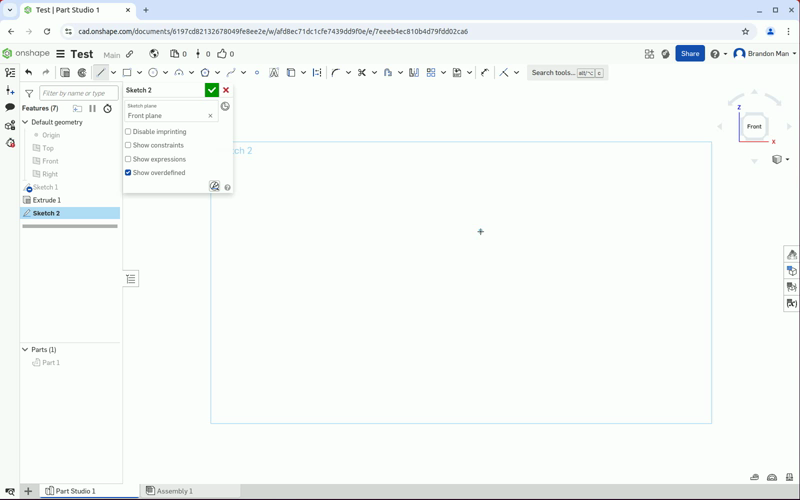
mouse_move(510, 231)
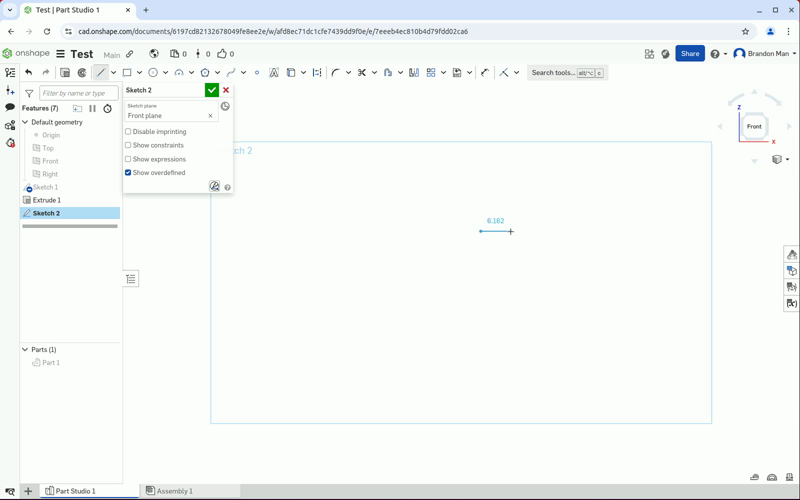
mouse_move(507, 276)
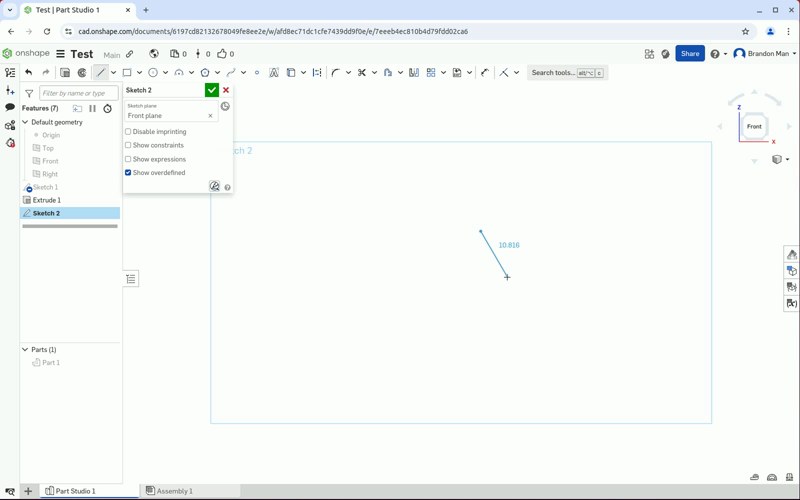
click(507, 276)
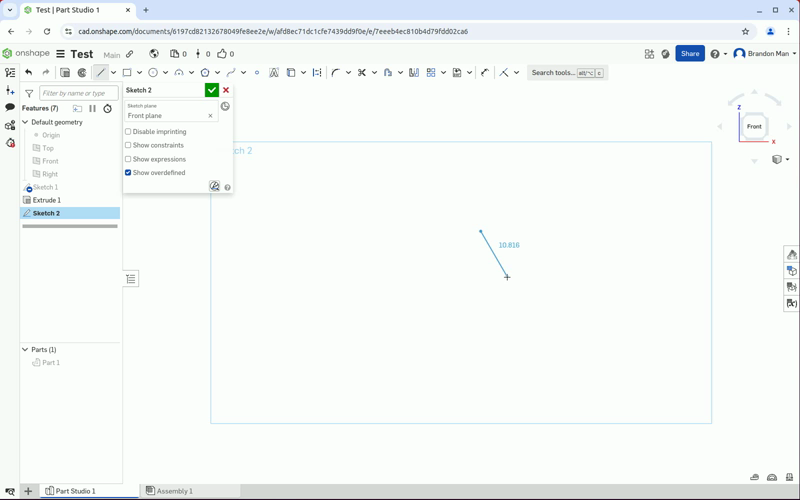
key_up(shift)
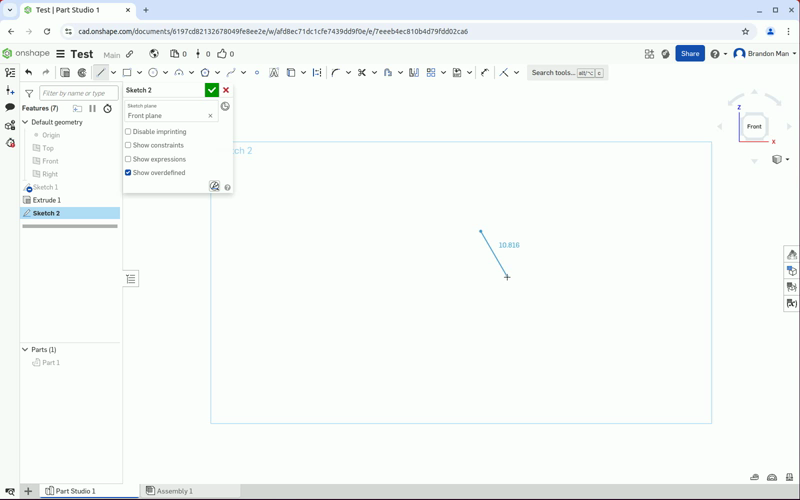
key_down(shift)
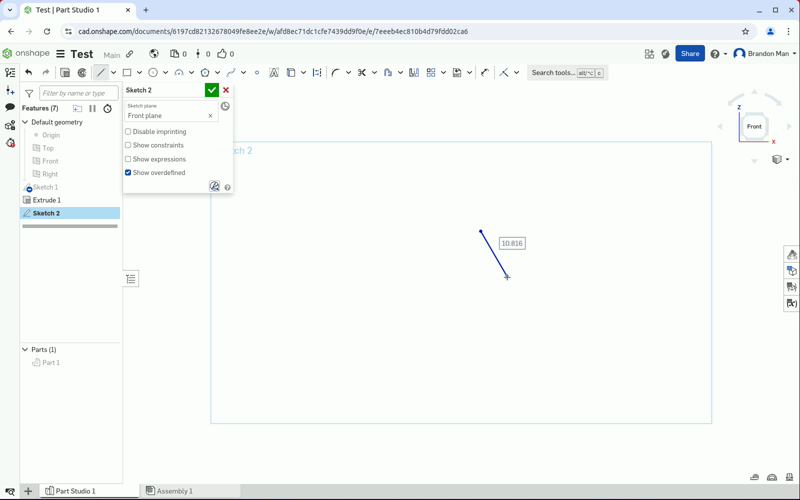
mouse_move(537, 276)
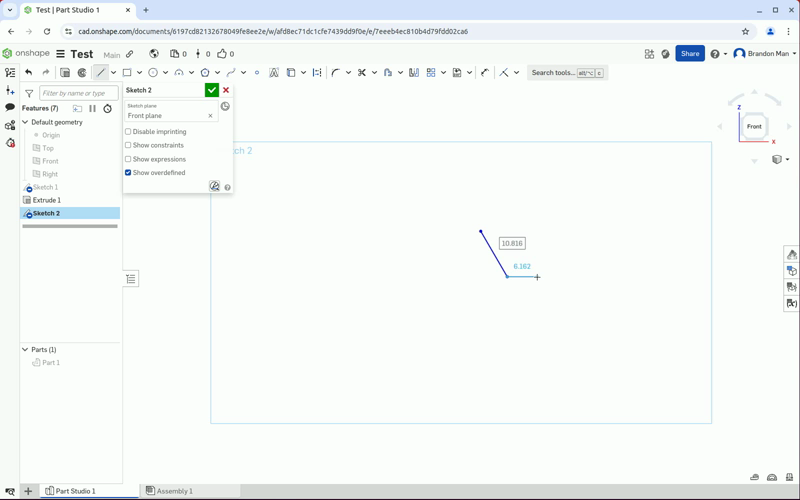
mouse_move(491, 220)
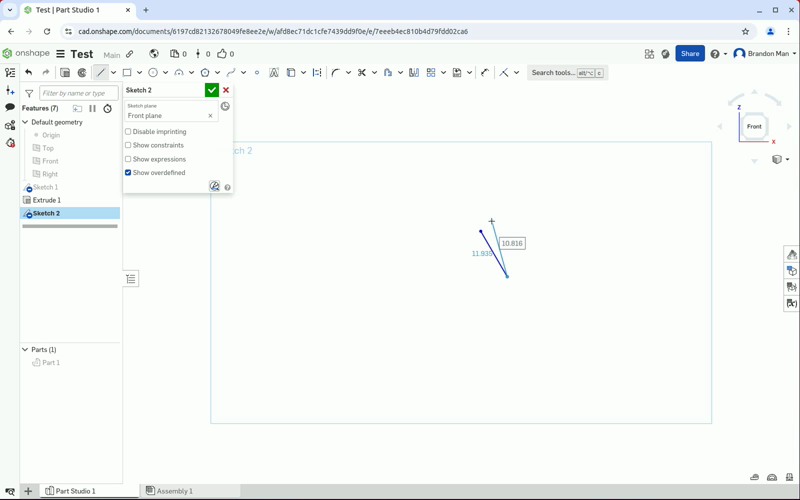
click(491, 220)
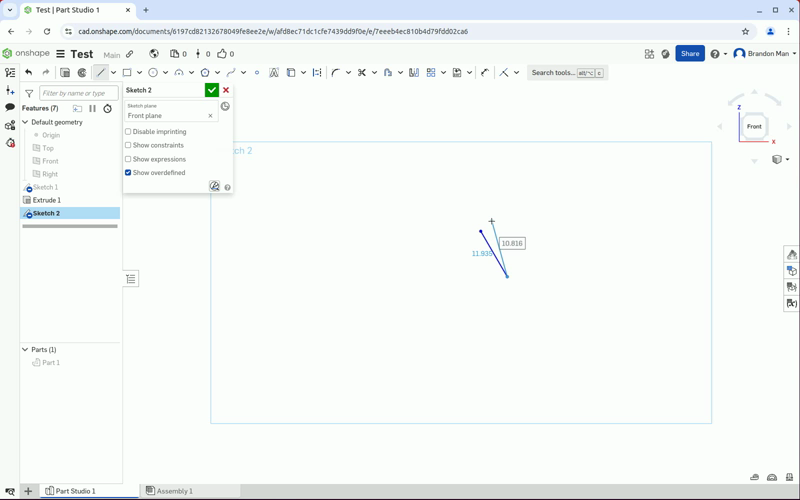
key_up(shift)
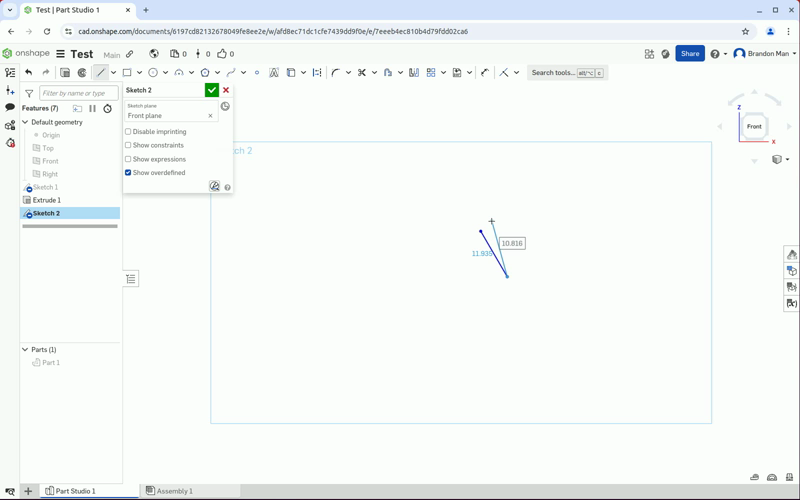
mouse_move(521, 220)
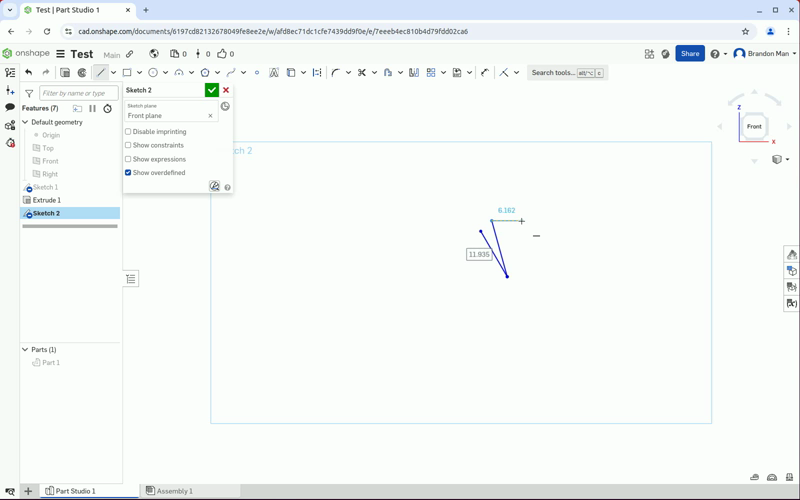
key_down(shift)
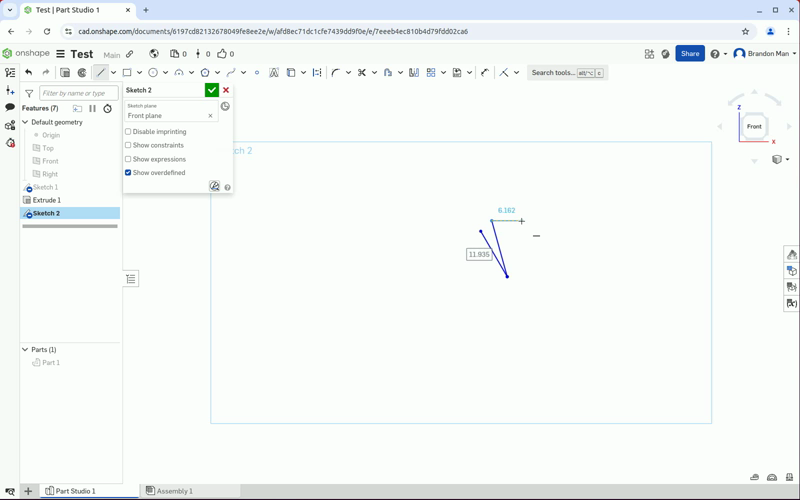
mouse_move(480, 231)
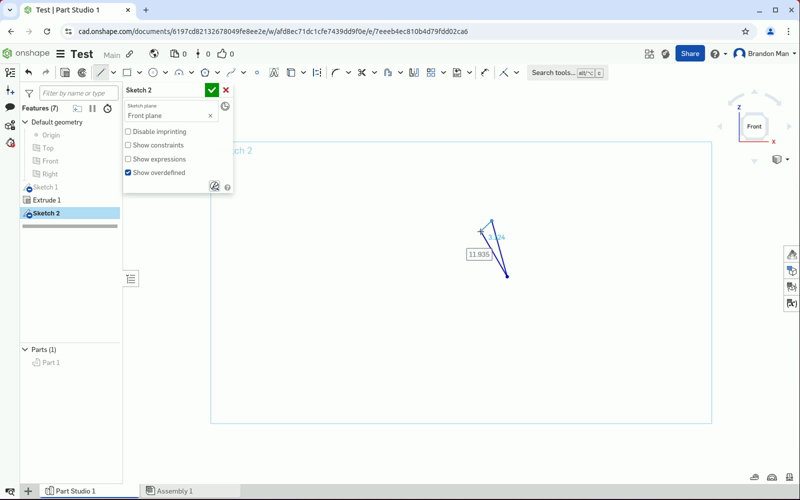
key_up(shift)
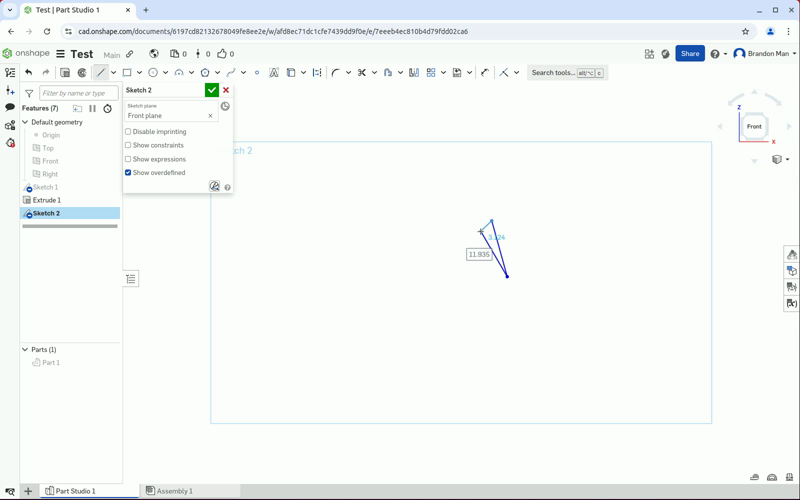
click(480, 231)
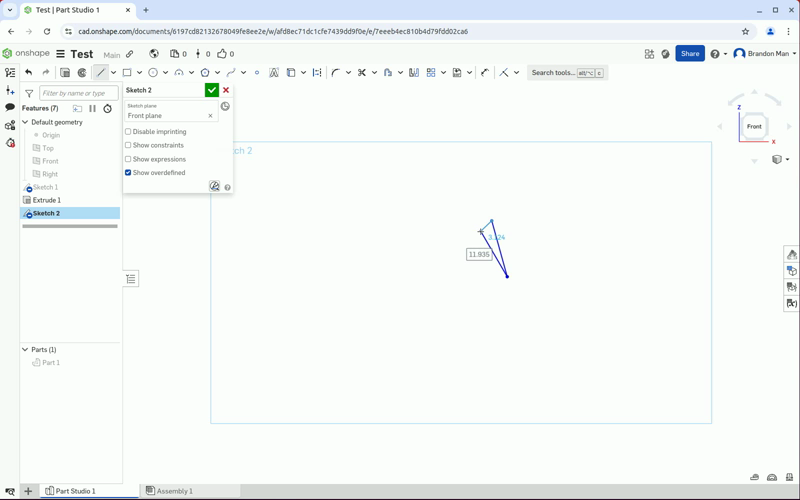
key(esc)
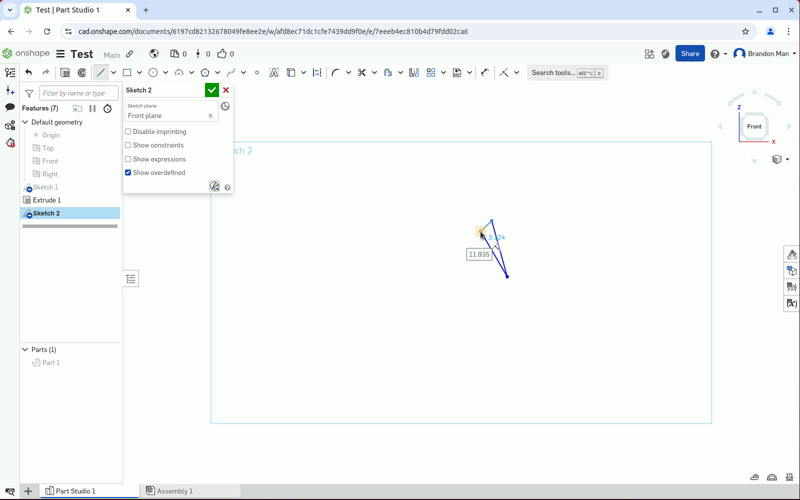
key(c)
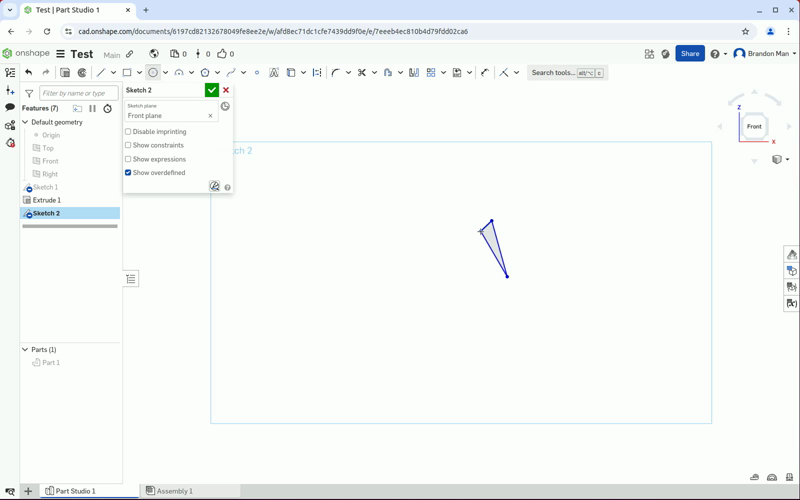
key_down(shift)
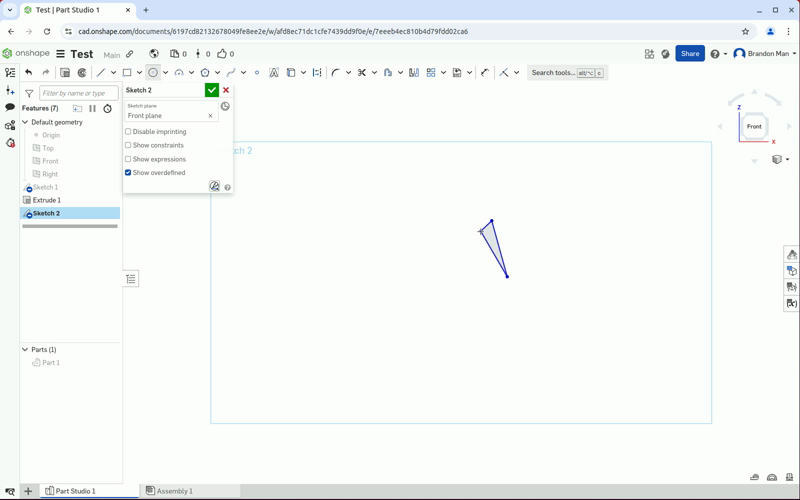
mouse_move(489, 227)
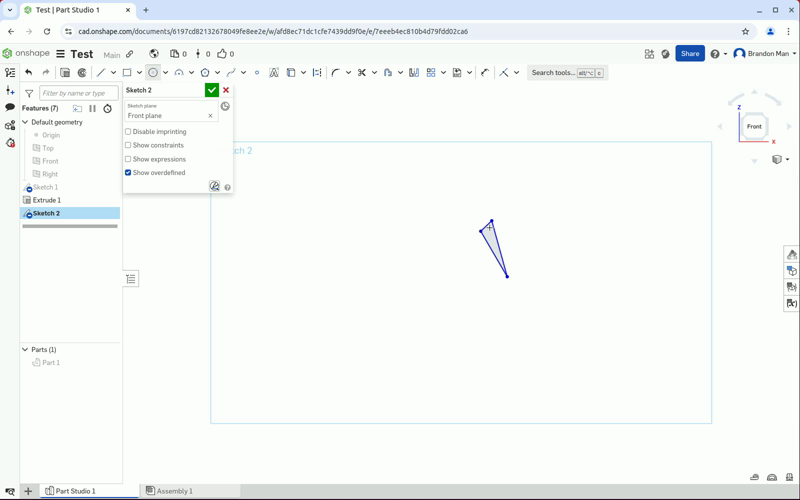
click(489, 227)
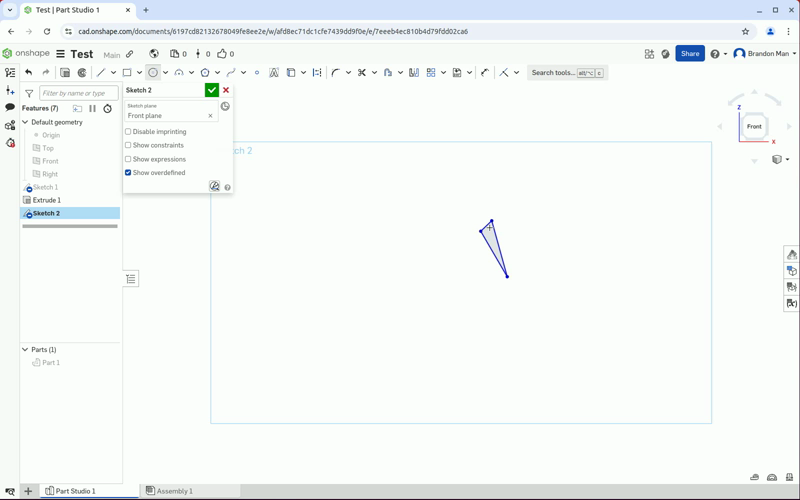
key_up(shift)
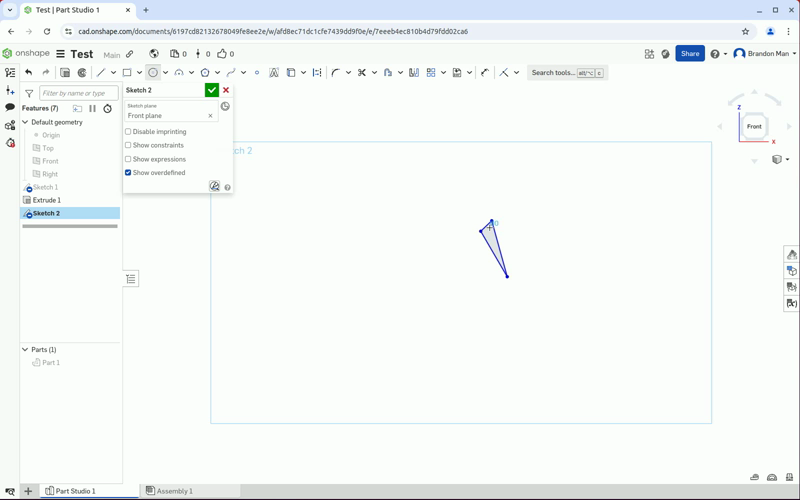
mouse_move(492, 227)
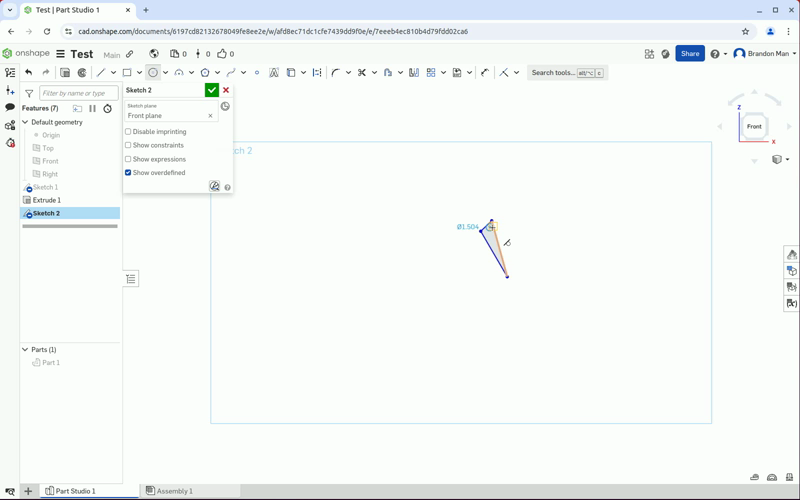
scroll(6)
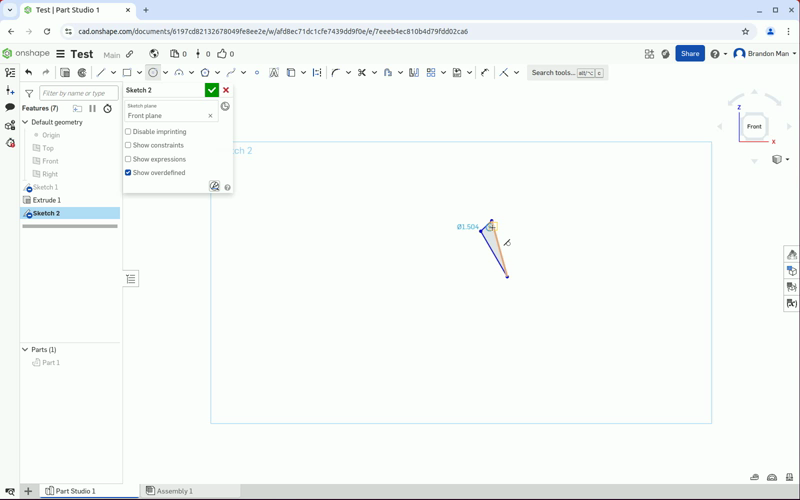
scroll(6)
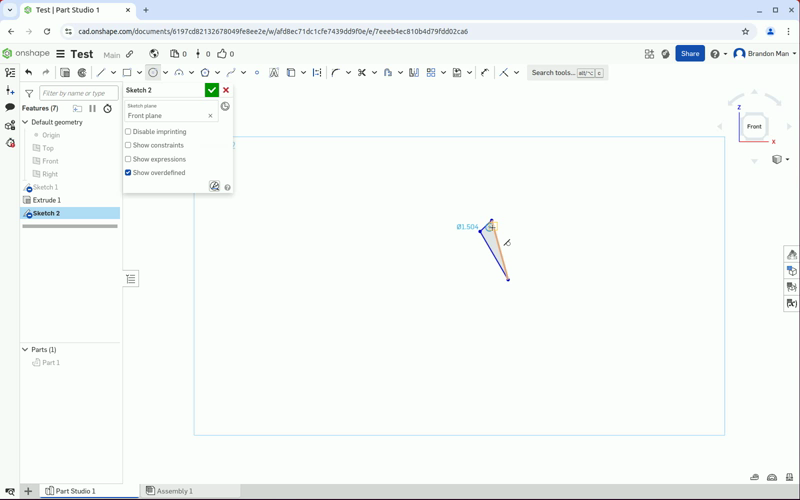
scroll(6)
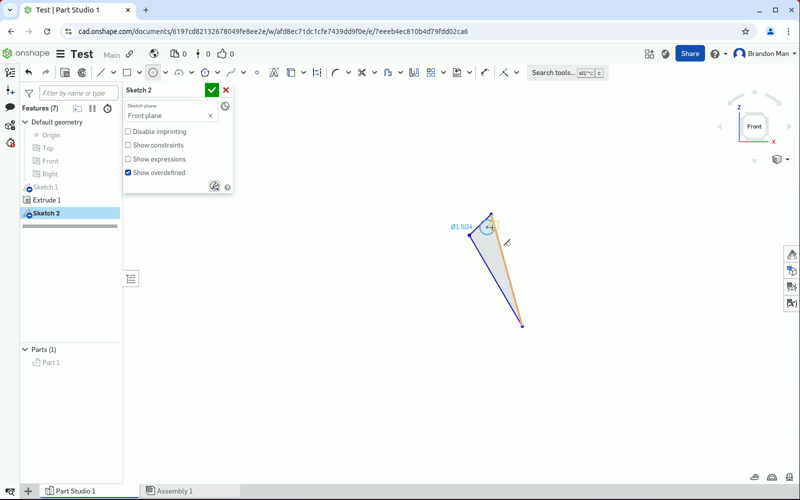
scroll(6)
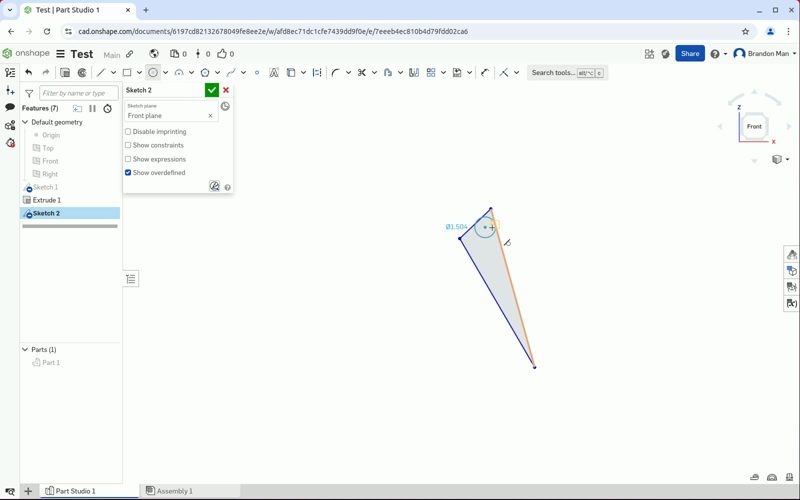
scroll(6)
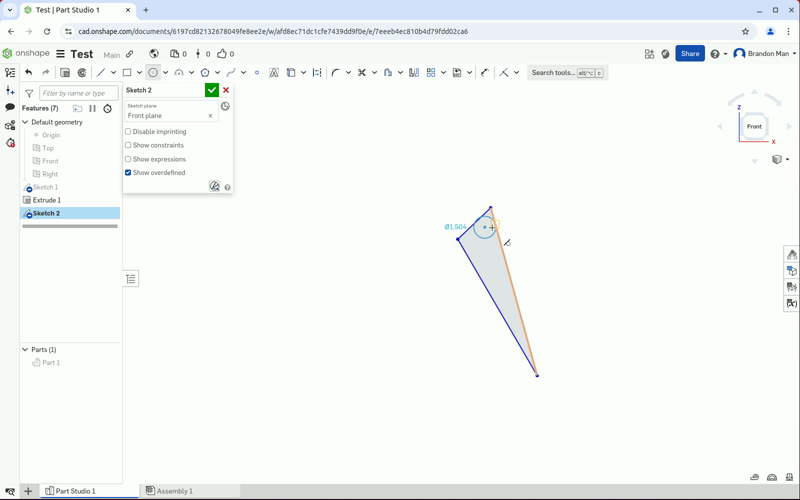
scroll(6)
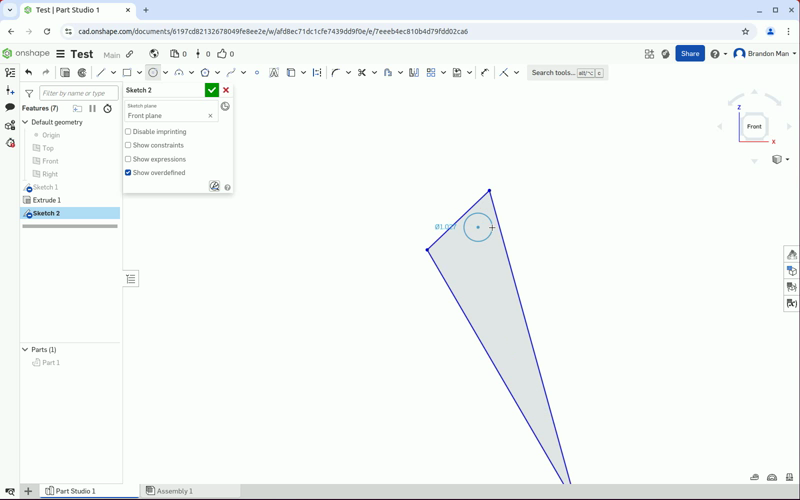
scroll(6)
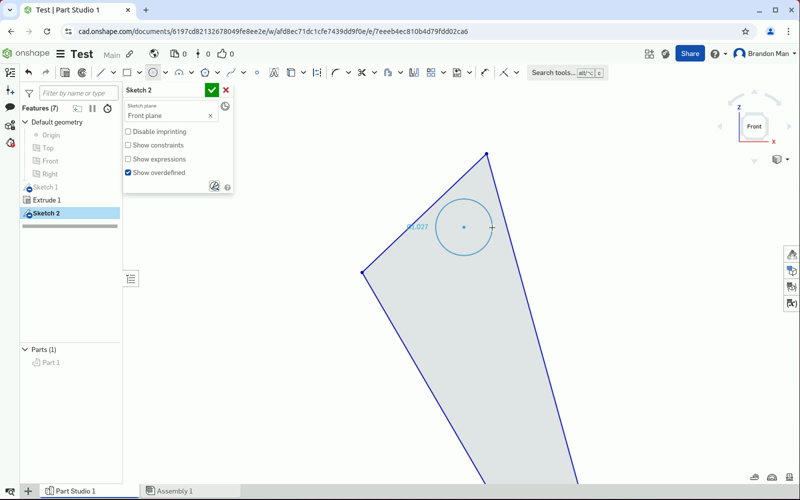
click(492, 227)
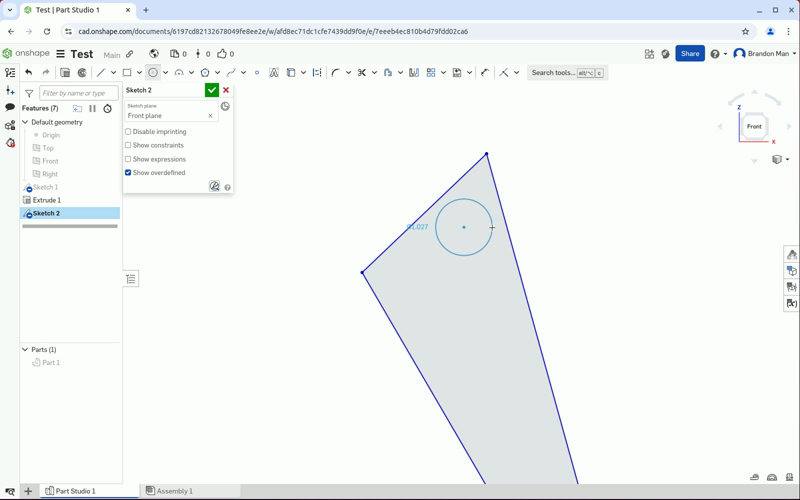
scroll(-6)
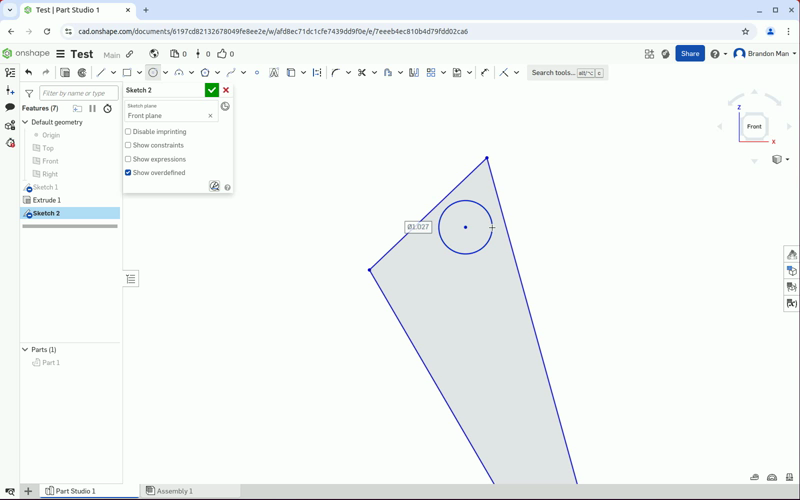
scroll(-6)
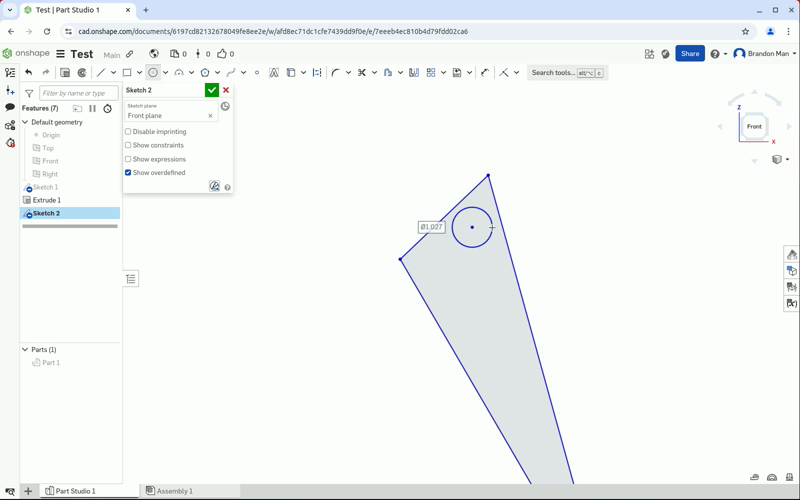
scroll(-6)
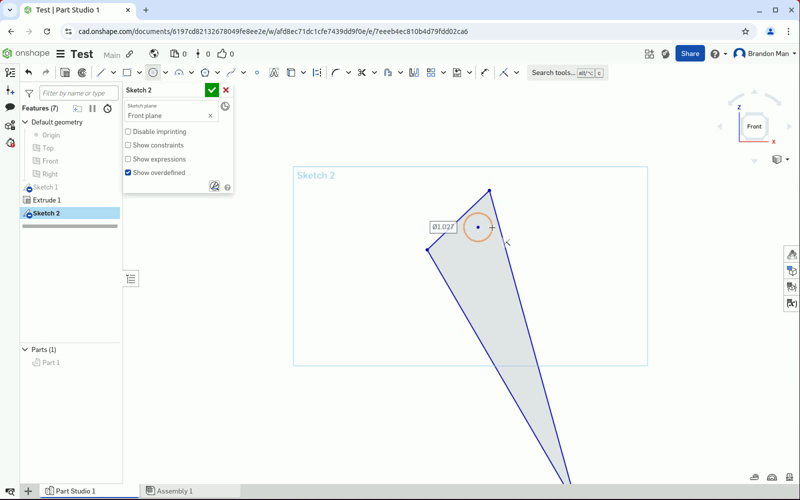
scroll(-6)
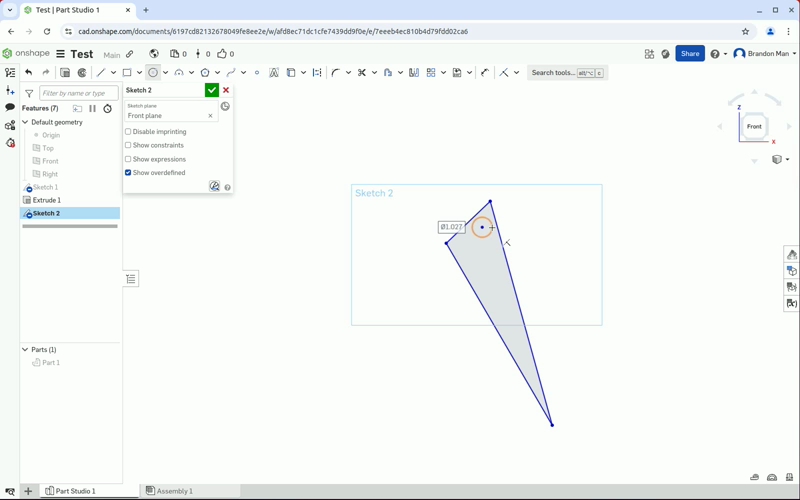
scroll(-6)
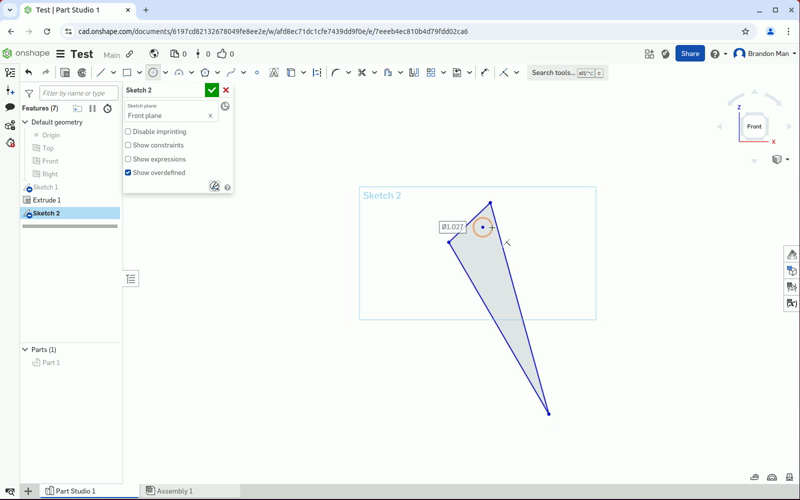
scroll(-6)
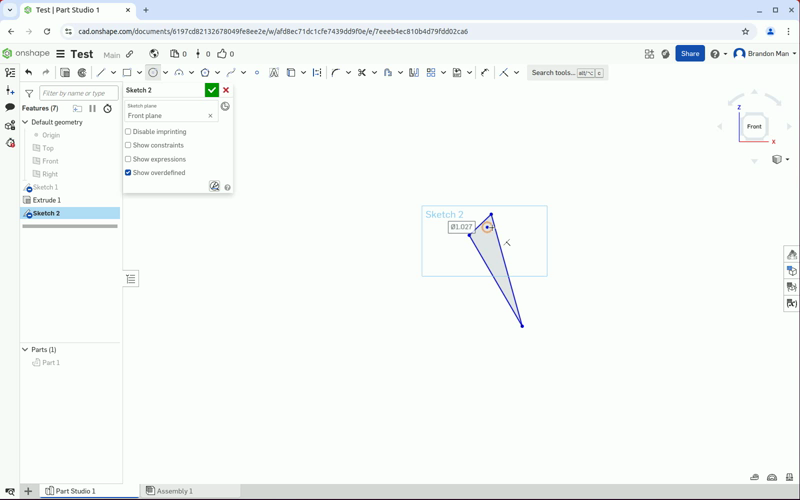
scroll(-6)
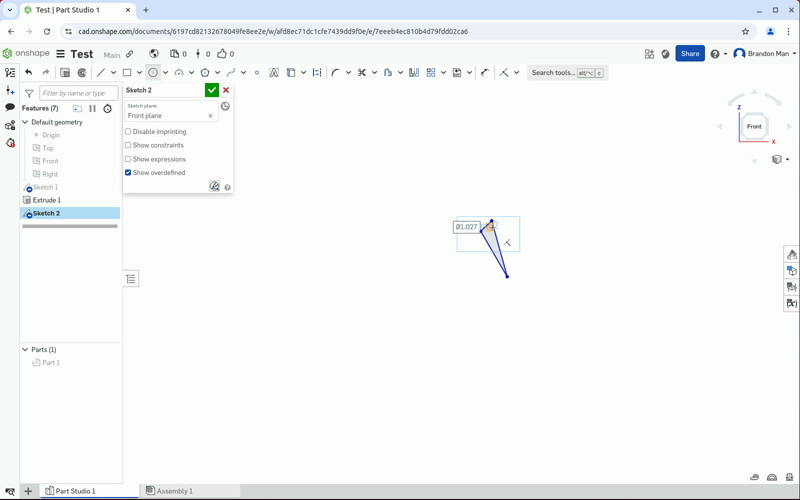
key(esc)
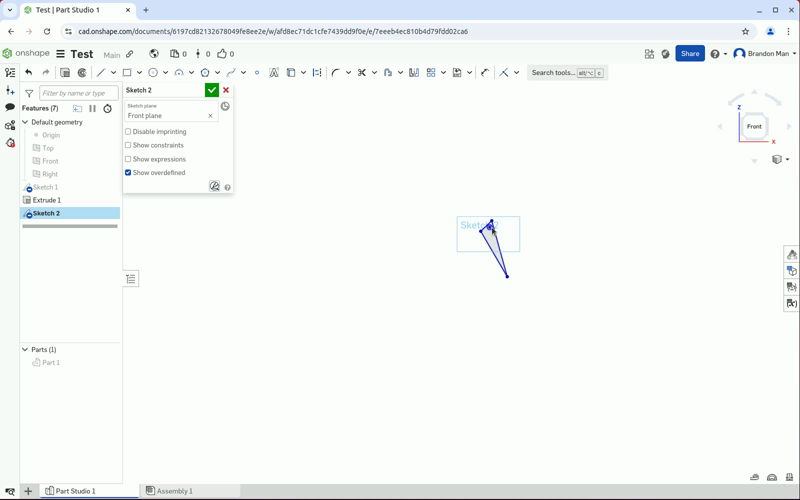
mouse_move(495, 249)
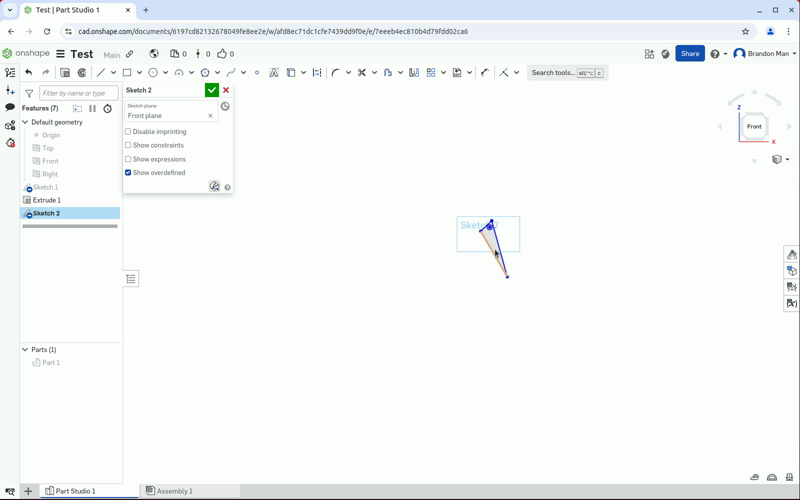
scroll(6)
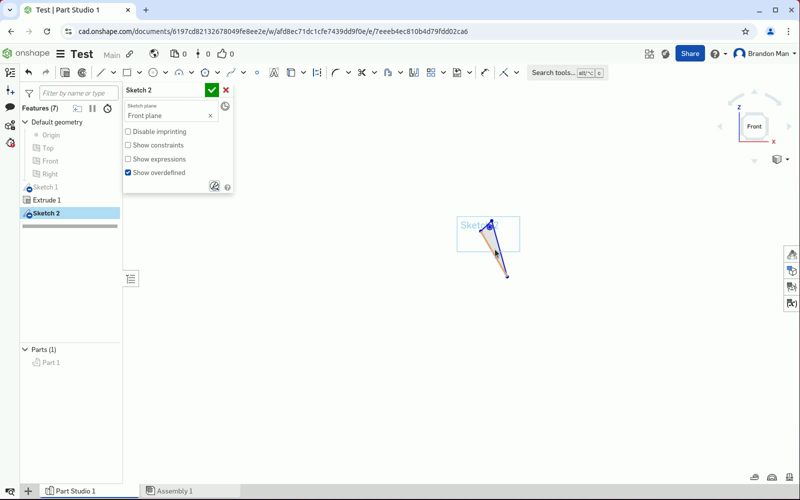
scroll(6)
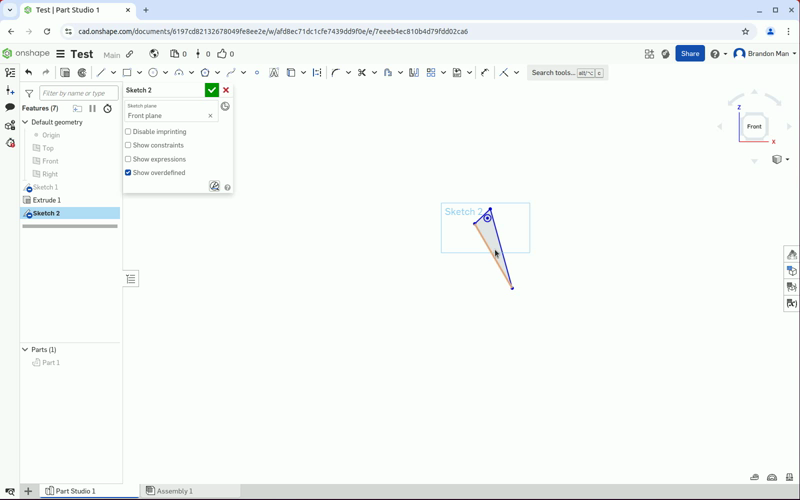
scroll(6)
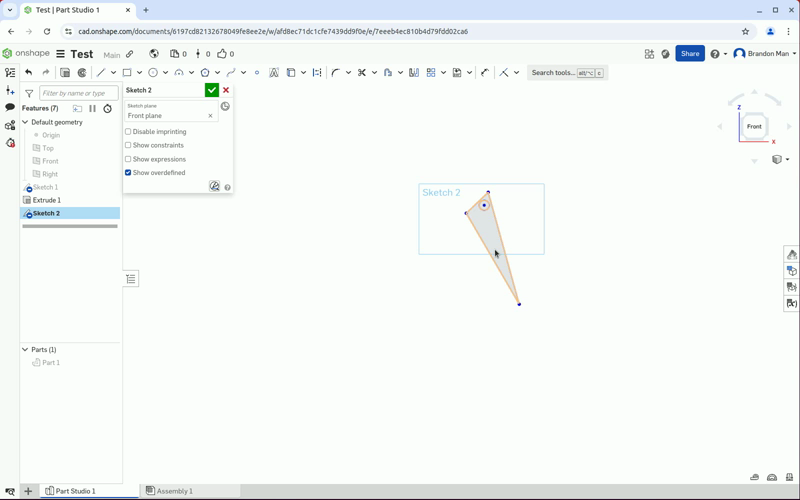
scroll(6)
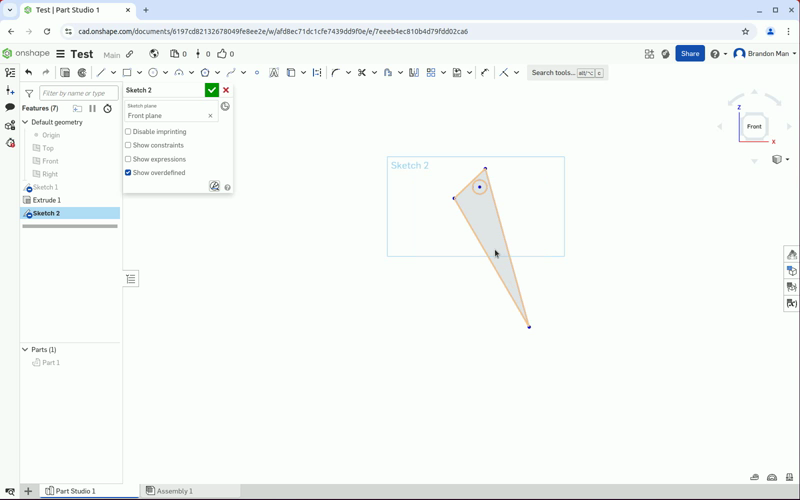
scroll(6)
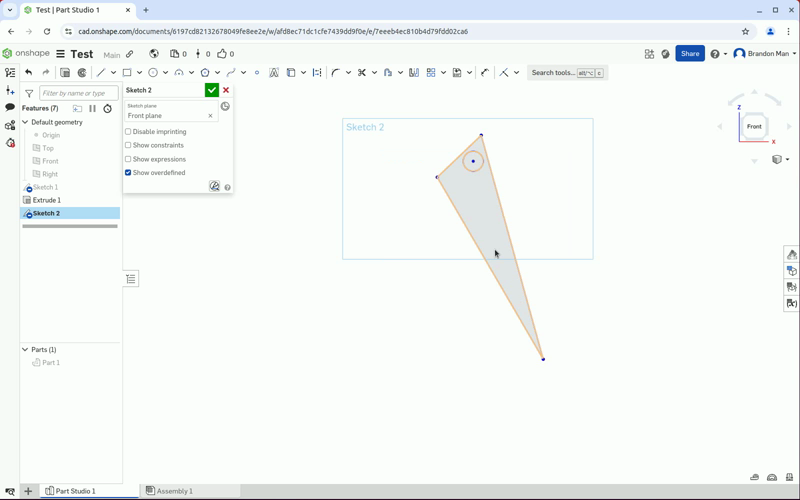
scroll(6)
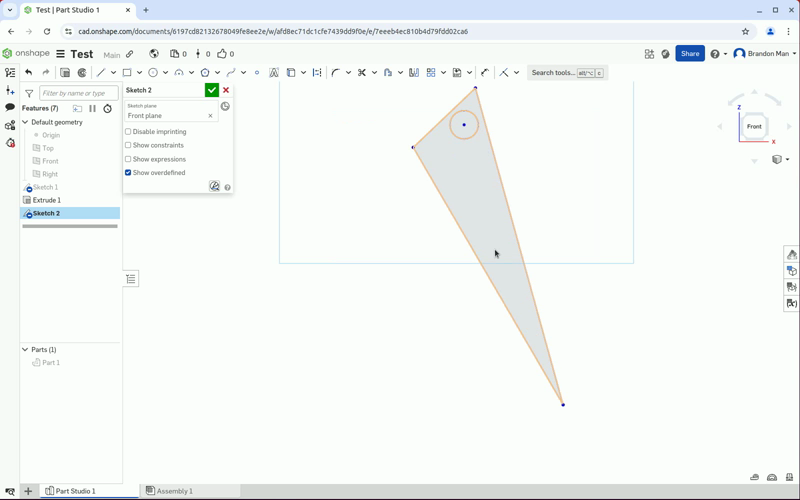
scroll(6)
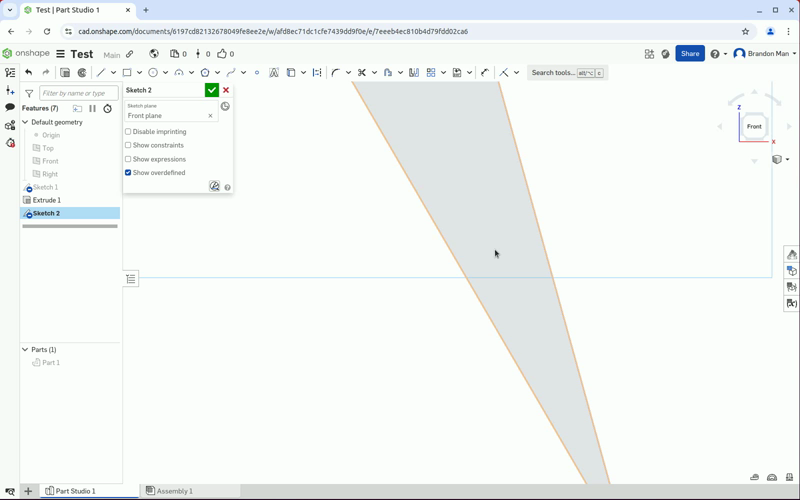
click(495, 249)
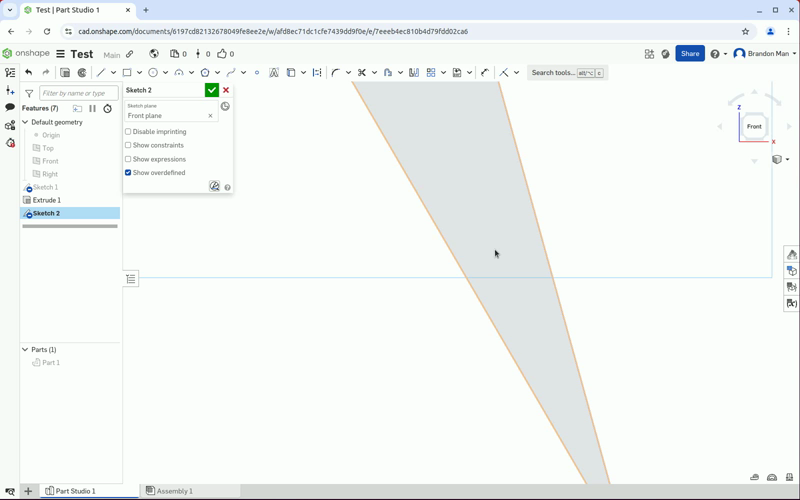
scroll(-6)
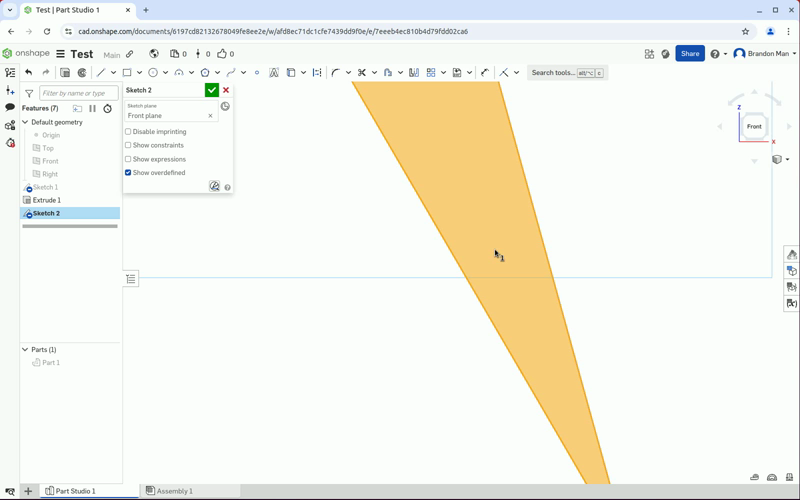
scroll(-6)
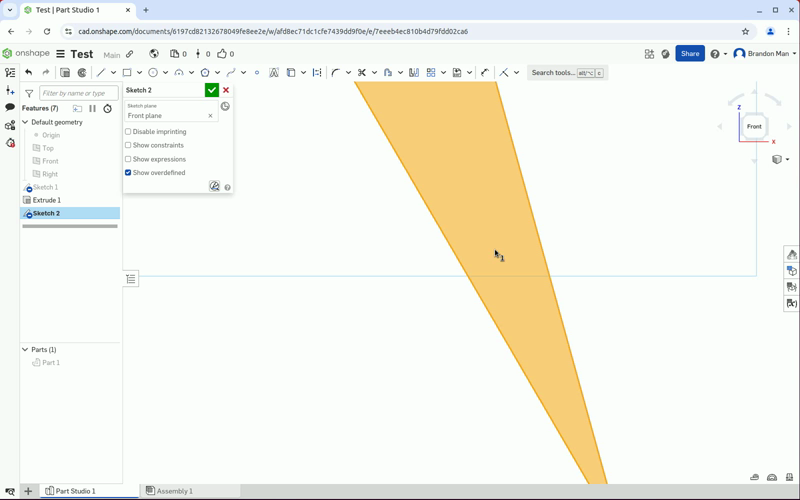
scroll(-6)
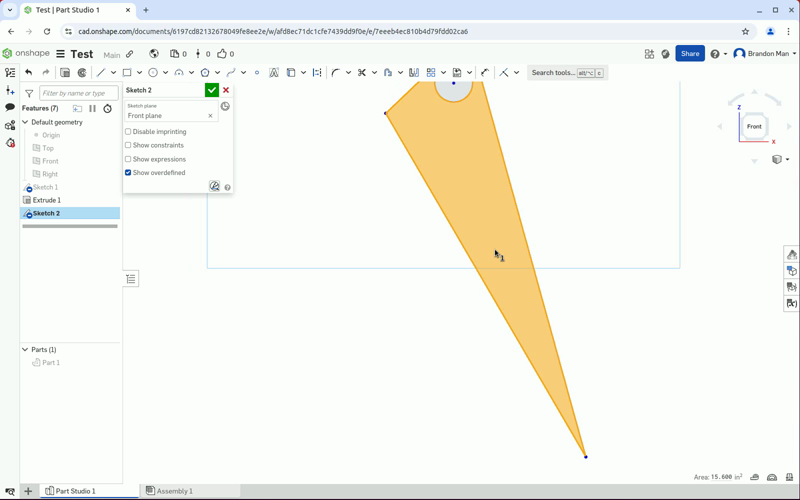
scroll(-6)
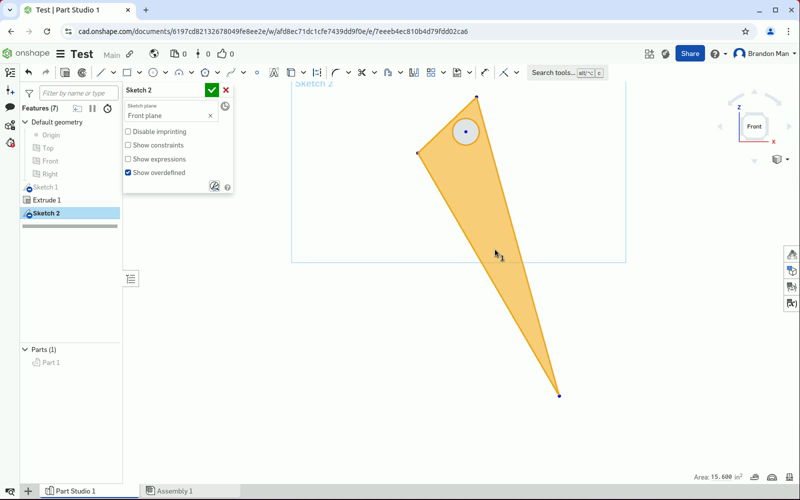
scroll(-6)
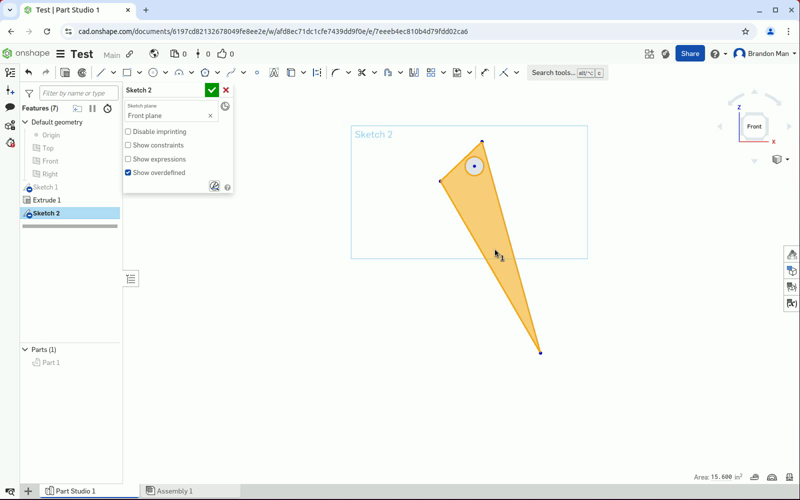
scroll(-6)
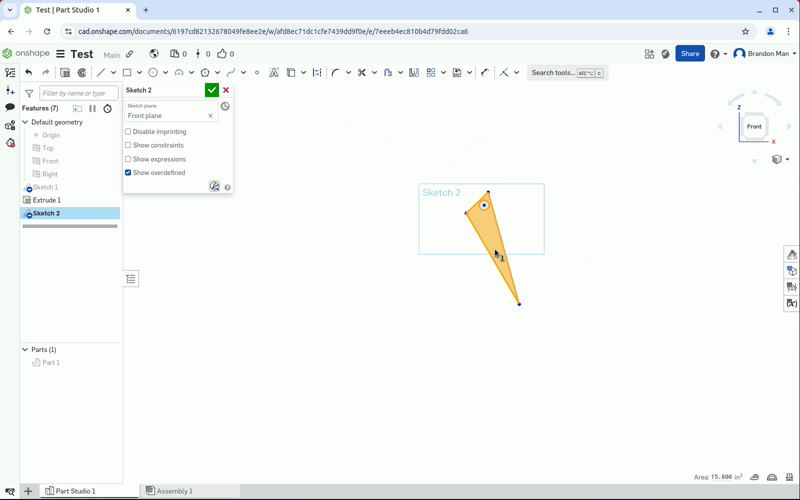
scroll(-6)
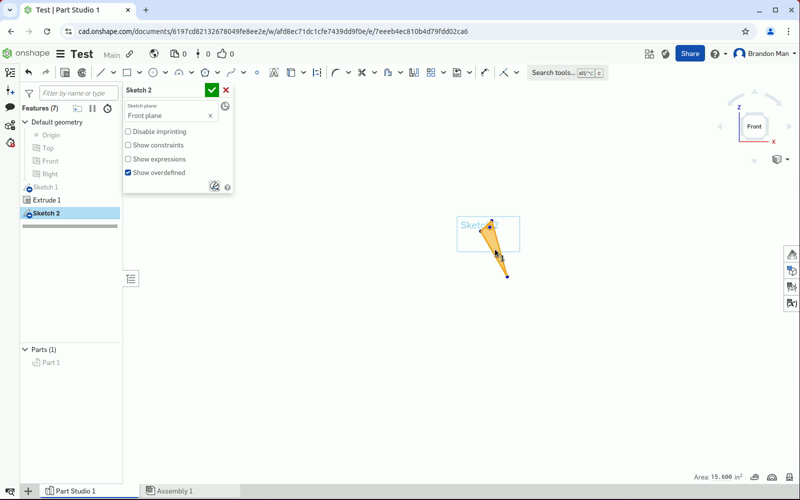
mouse_move(73, 352)
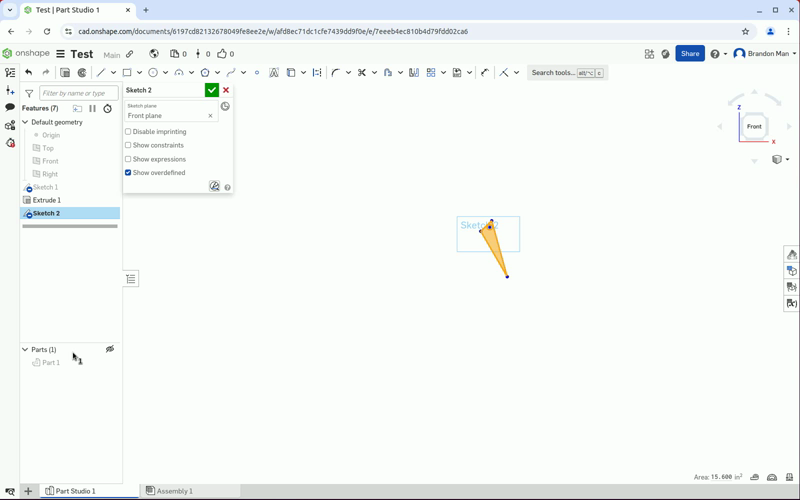
key(shift+y)
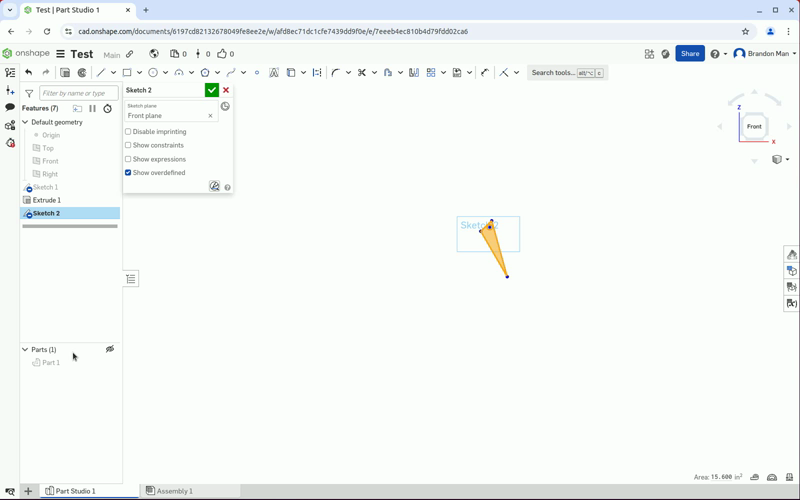
key(shift+e)
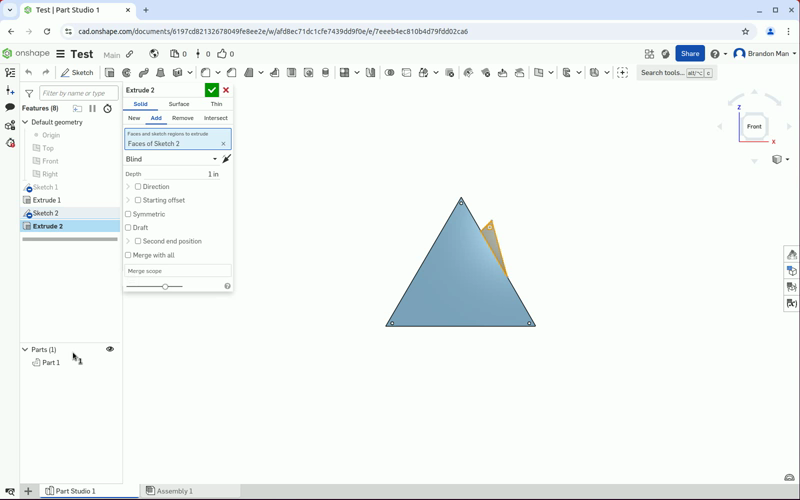
mouse_move(143, 106)
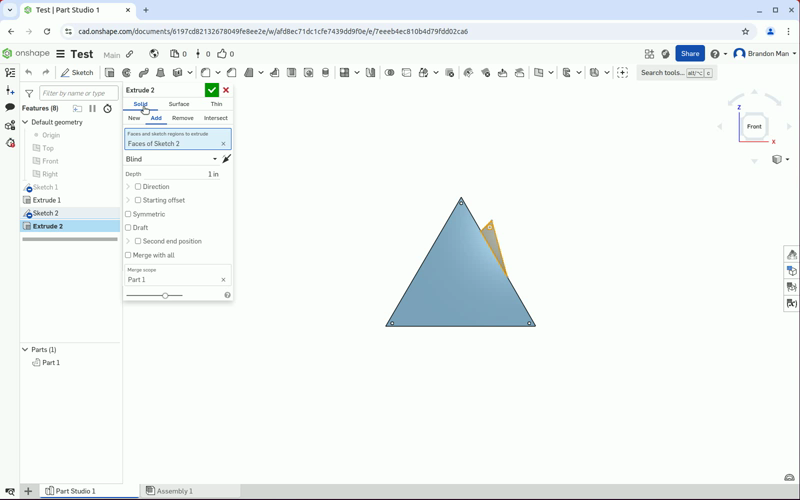
click(143, 106)
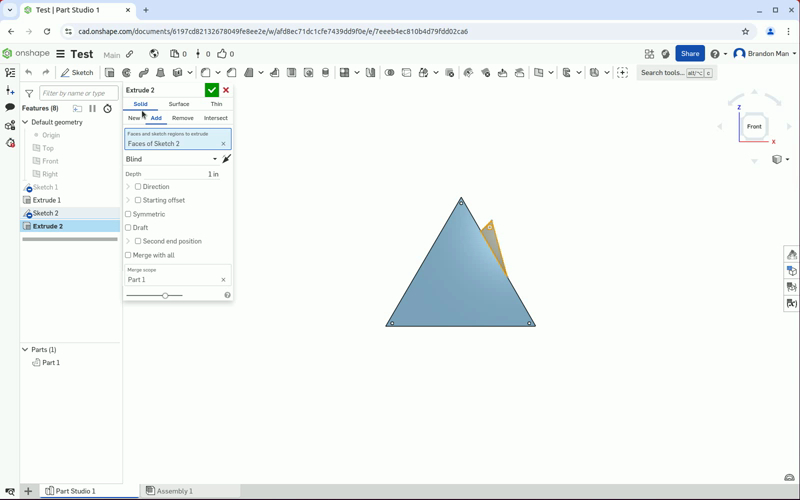
mouse_move(137, 120)
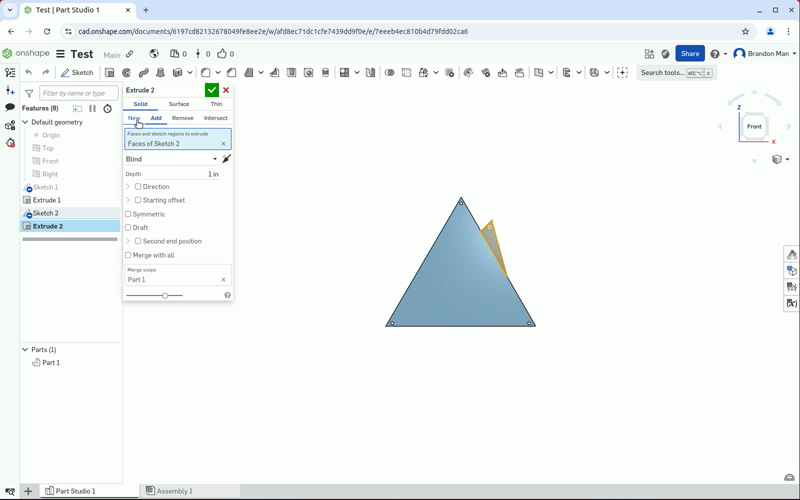
click(137, 120)
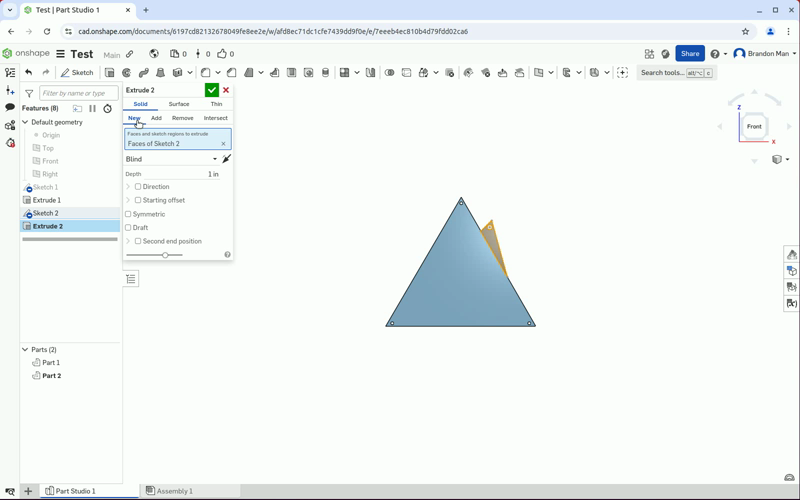
key(tab, 4)
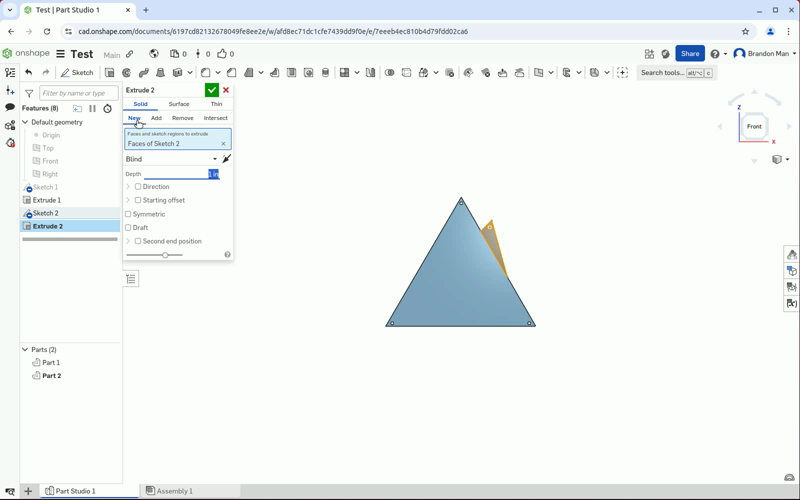
text(1.204)
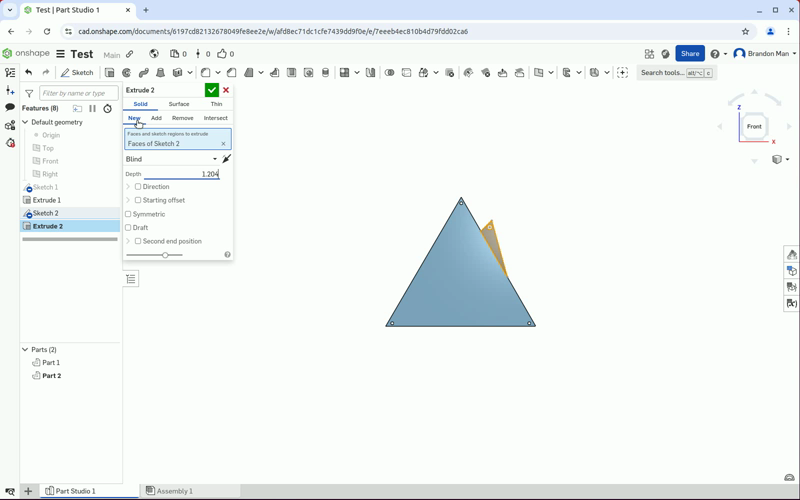
key(enter)
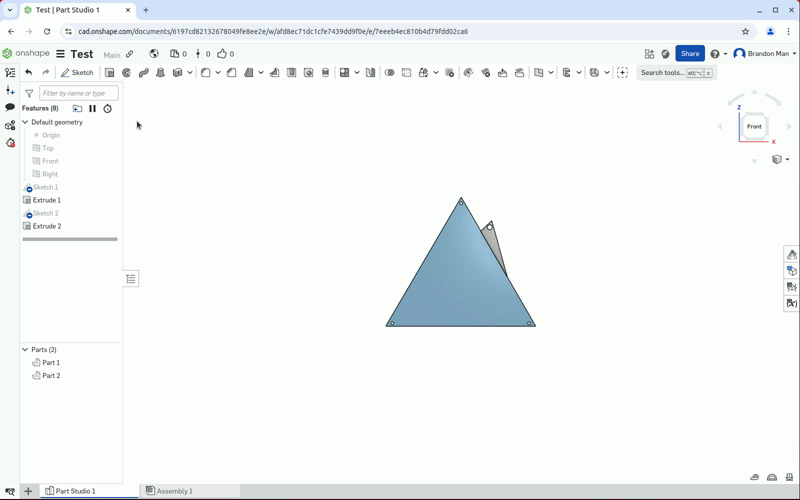
key(shift+h)
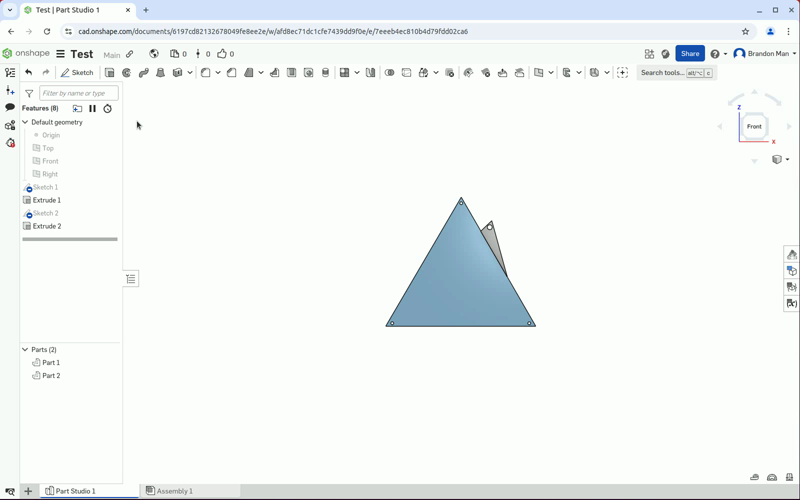
key(shift+h)
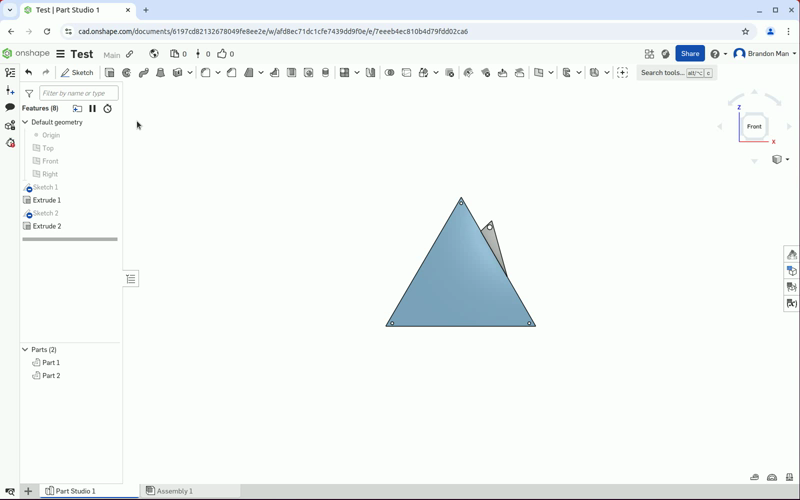
mouse_move(73, 189)
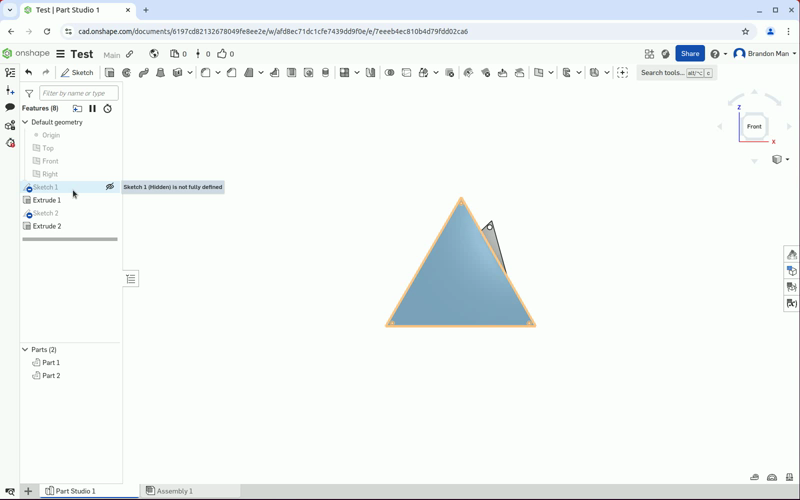
click(73, 189)
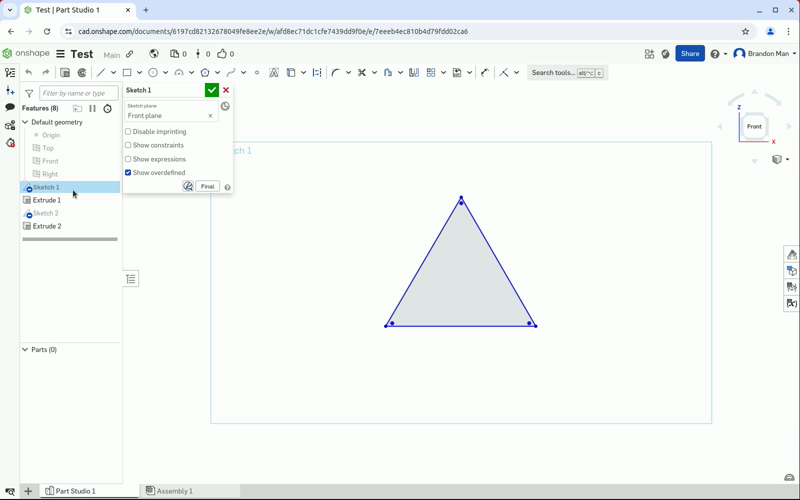
mouse_move(229, 92)
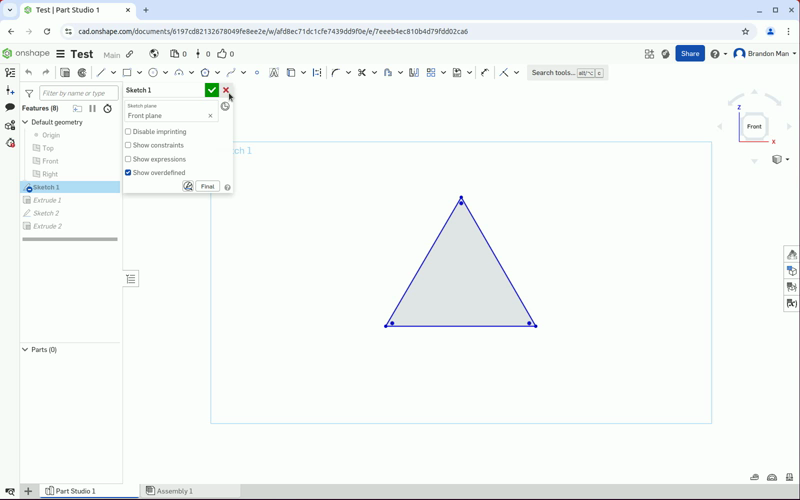
click(229, 92)
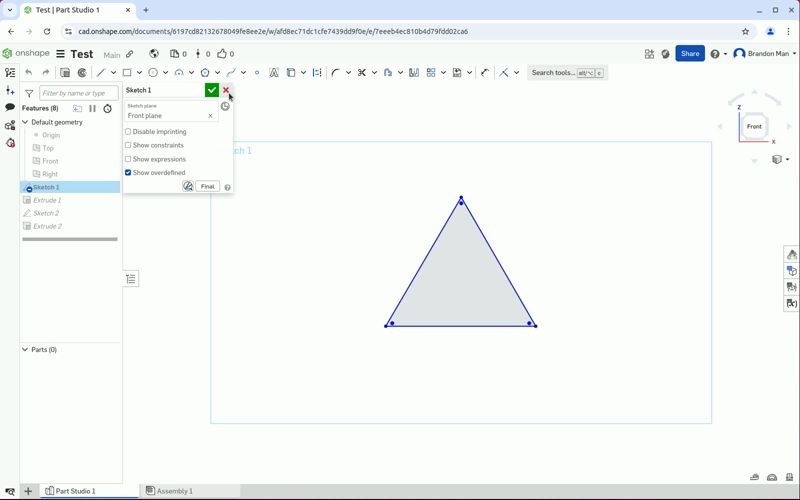
key(shift+s)
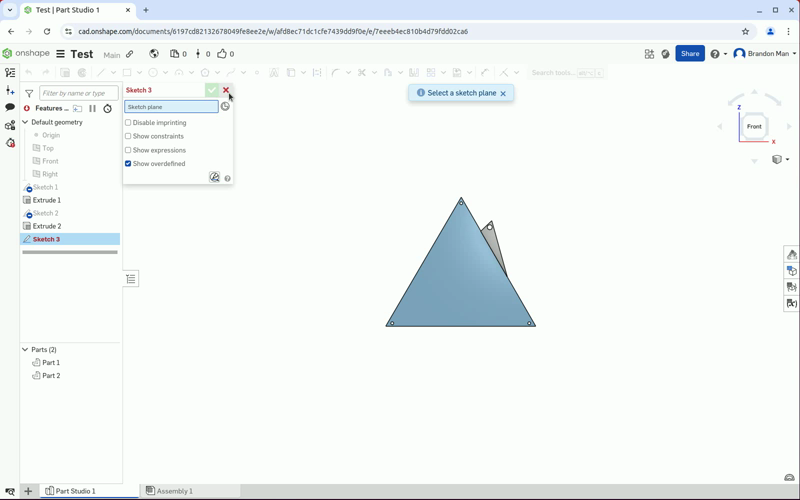
mouse_move(73, 163)
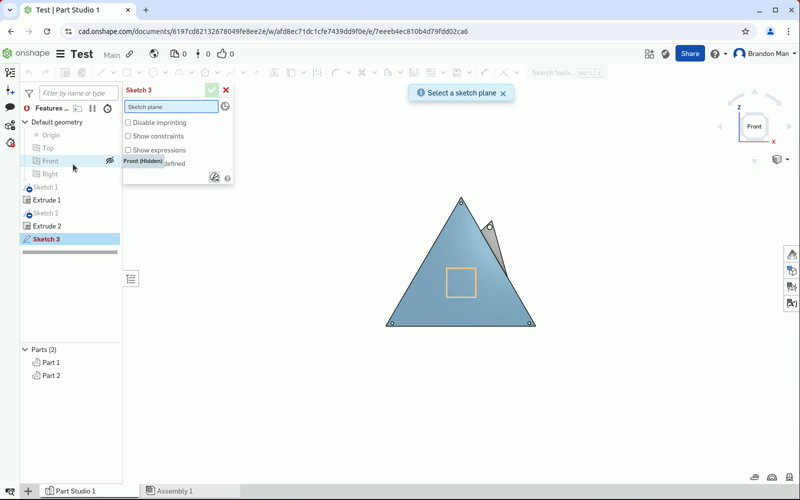
click(73, 163)
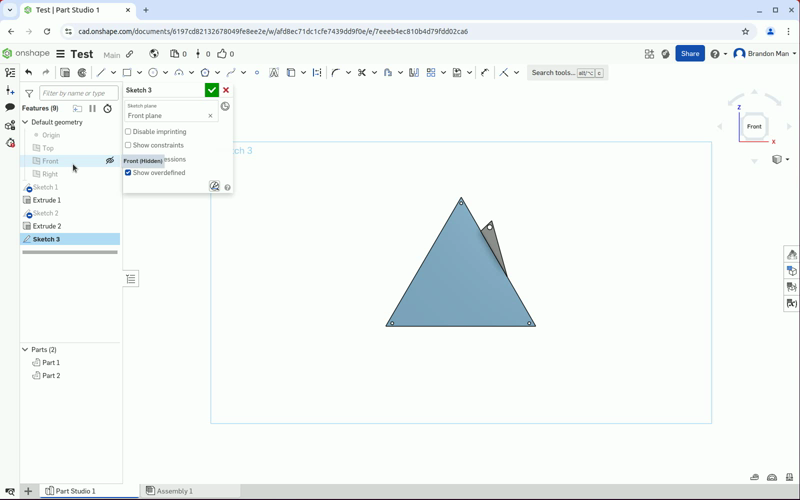
mouse_move(73, 352)
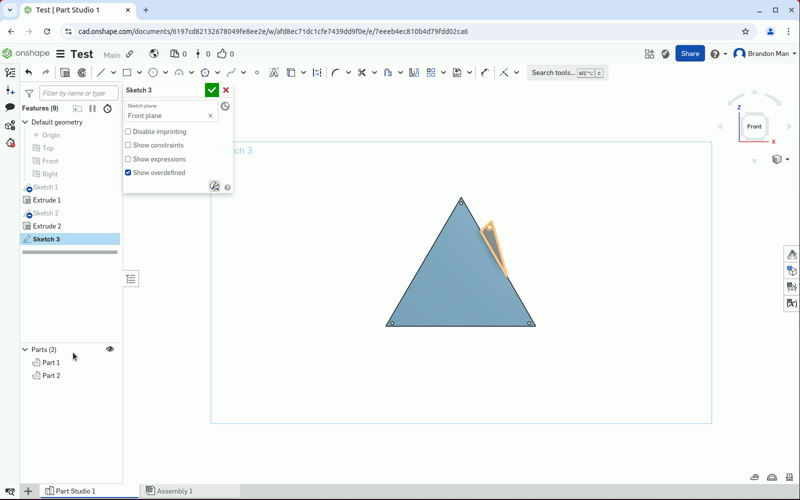
key(y)
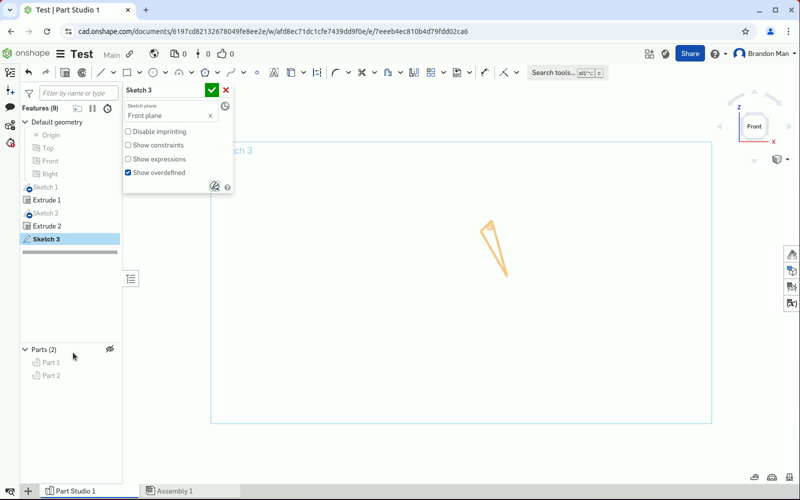
key(l)
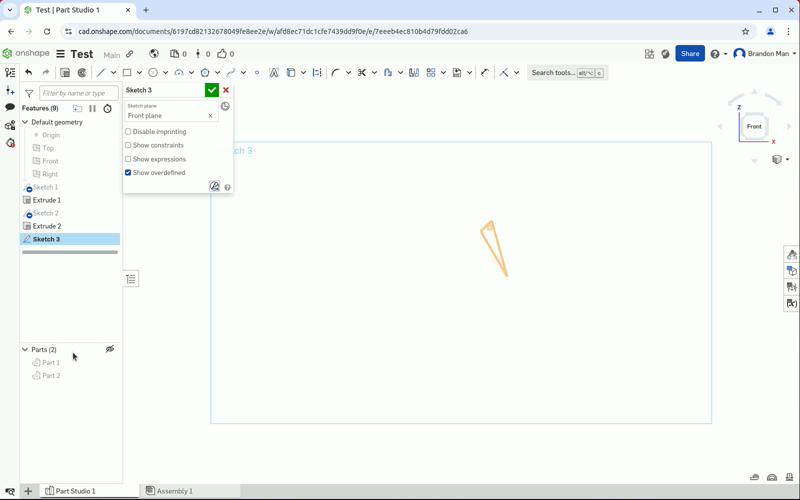
key_down(shift)
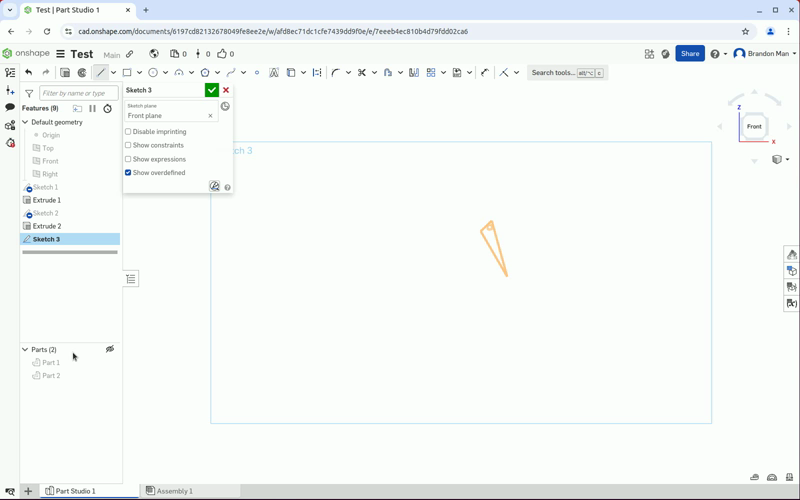
mouse_move(385, 326)
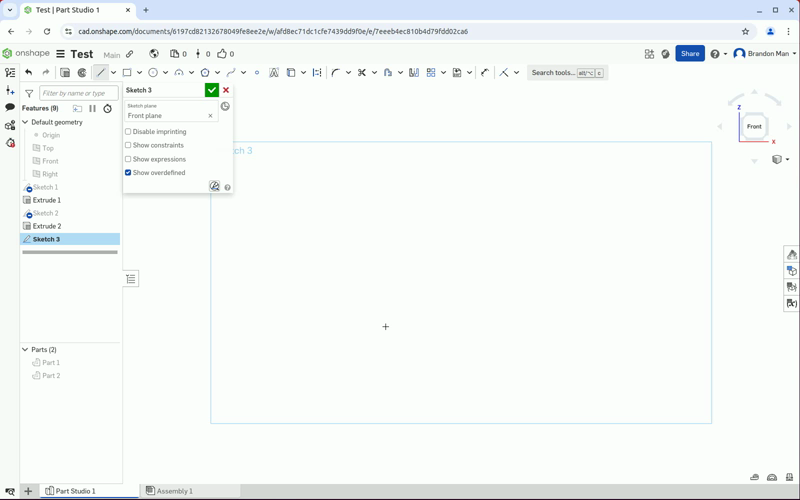
click(385, 326)
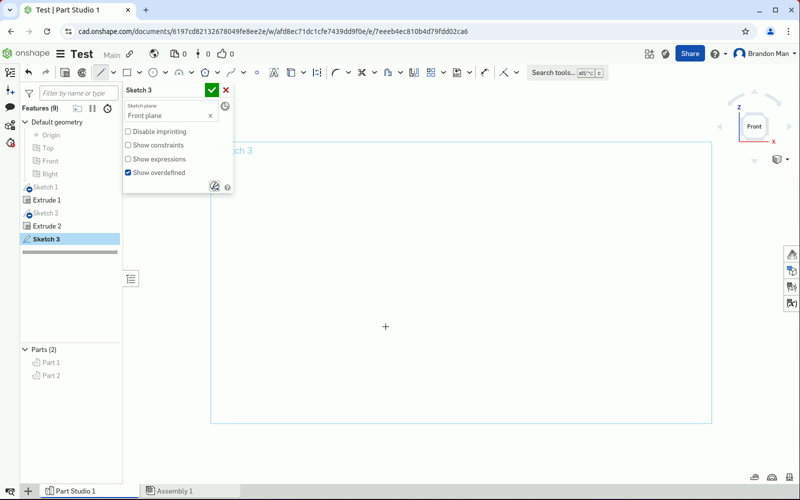
key_up(shift)
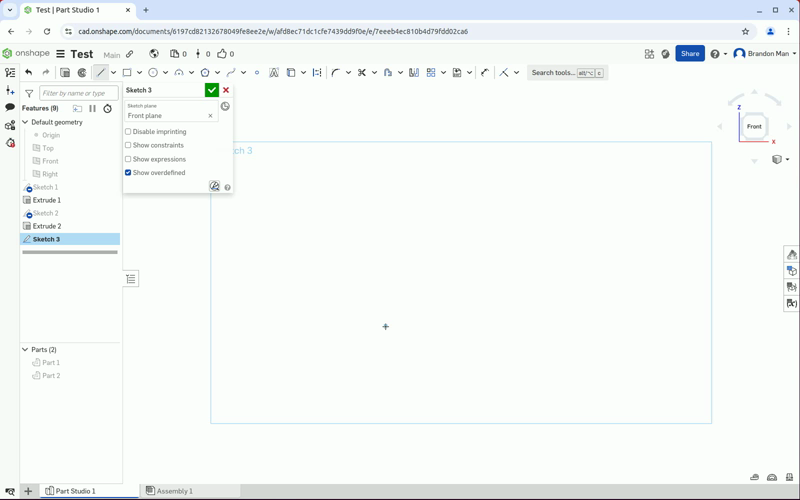
key_down(shift)
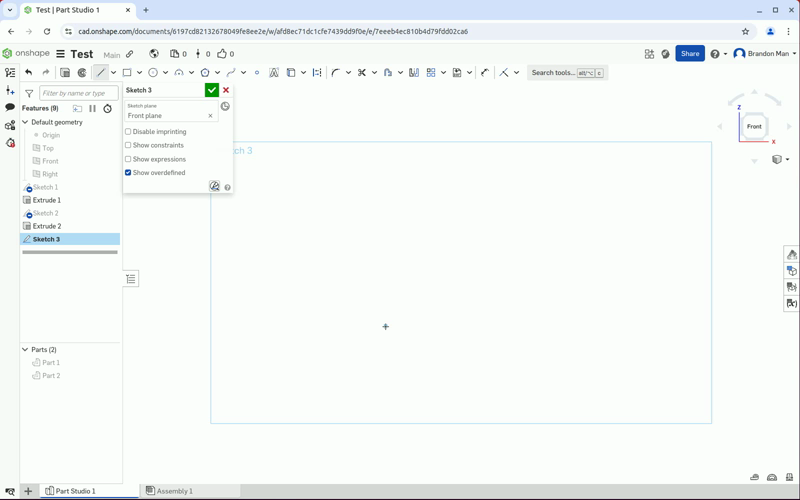
mouse_move(530, 364)
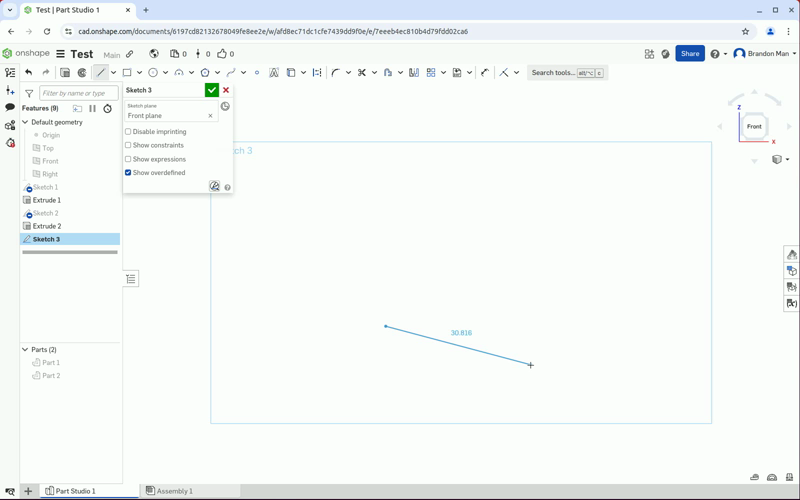
click(530, 364)
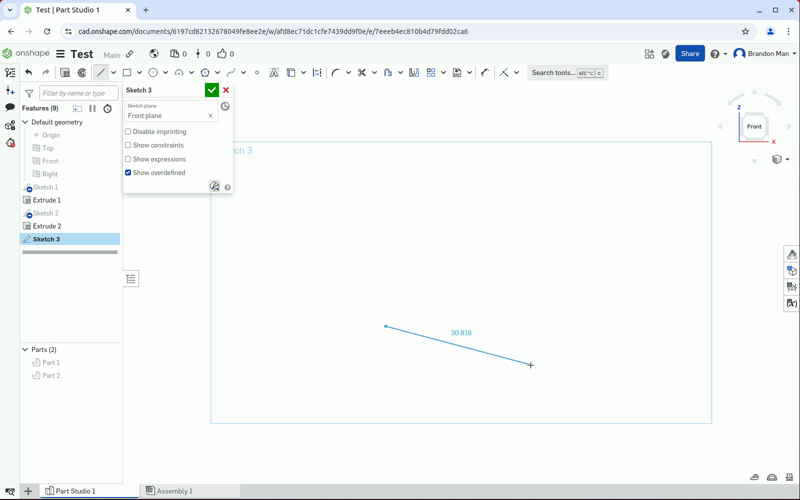
key_up(shift)
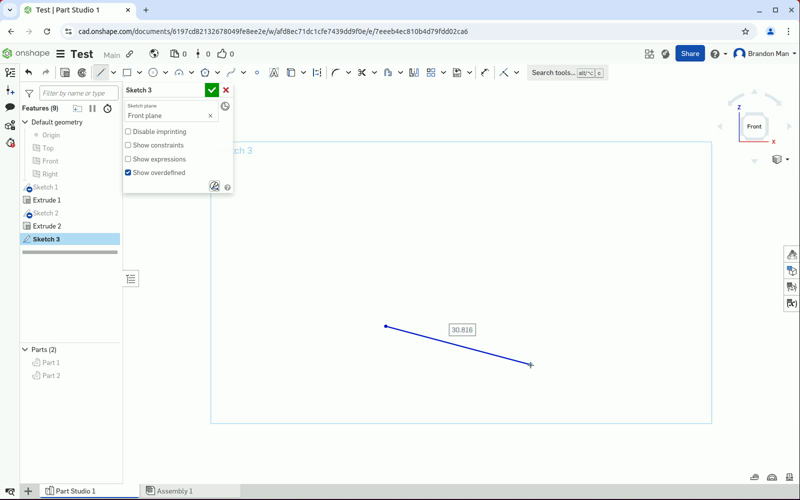
key_down(shift)
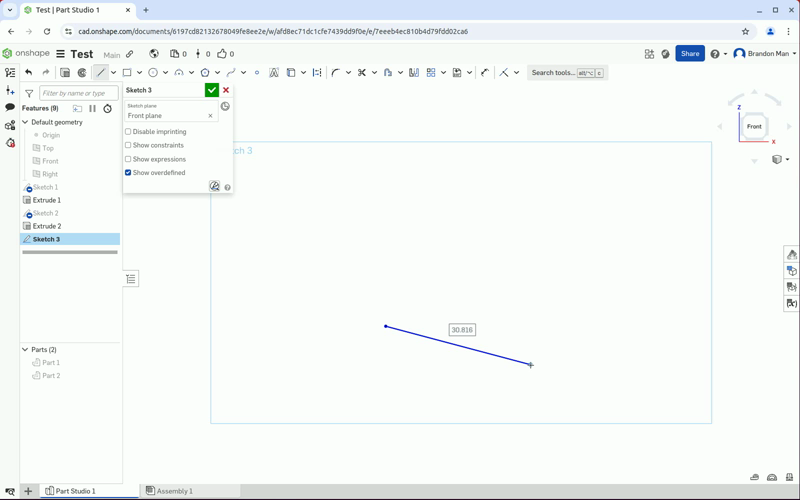
mouse_move(560, 364)
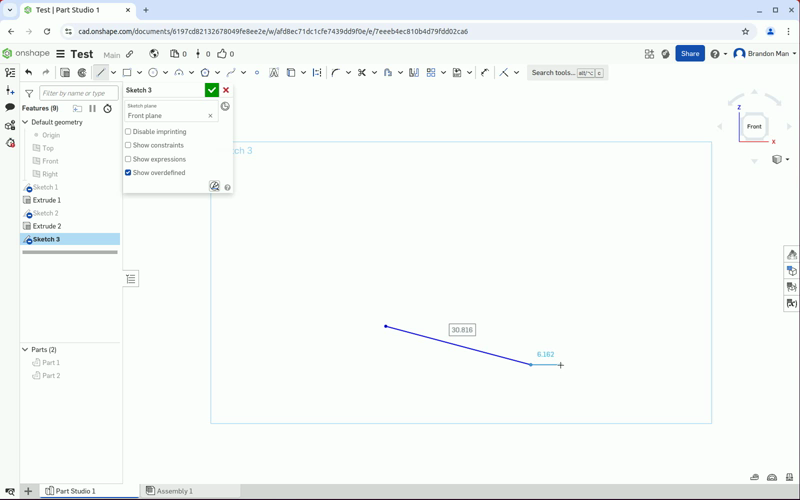
mouse_move(520, 326)
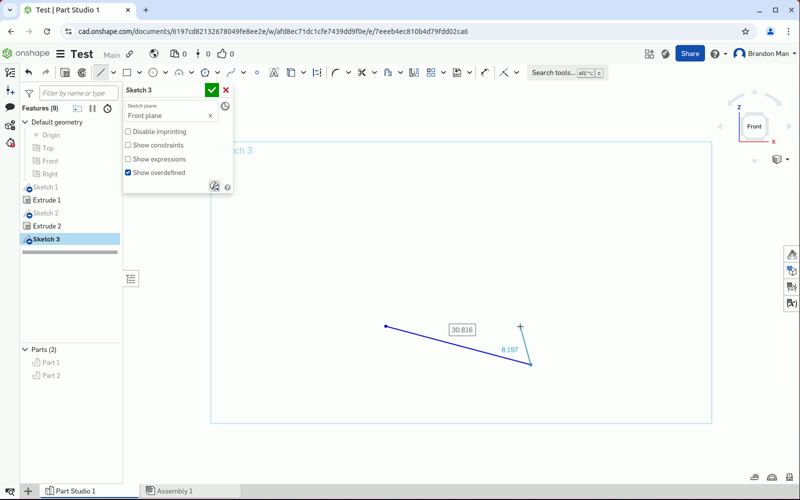
click(520, 326)
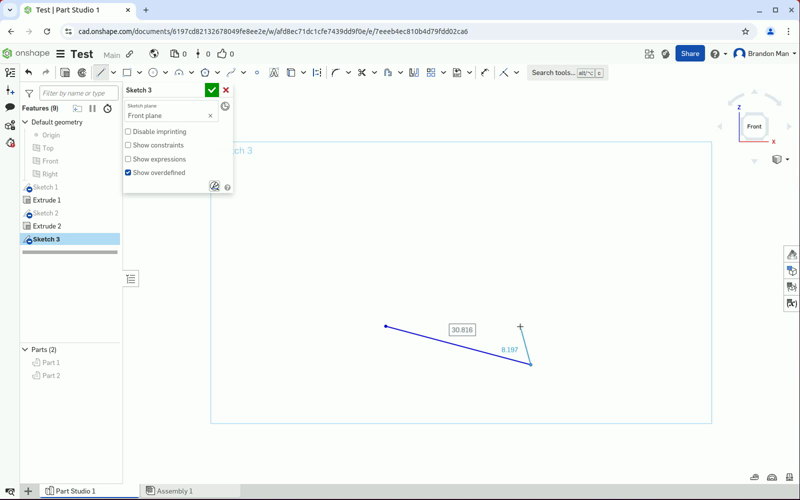
key_up(shift)
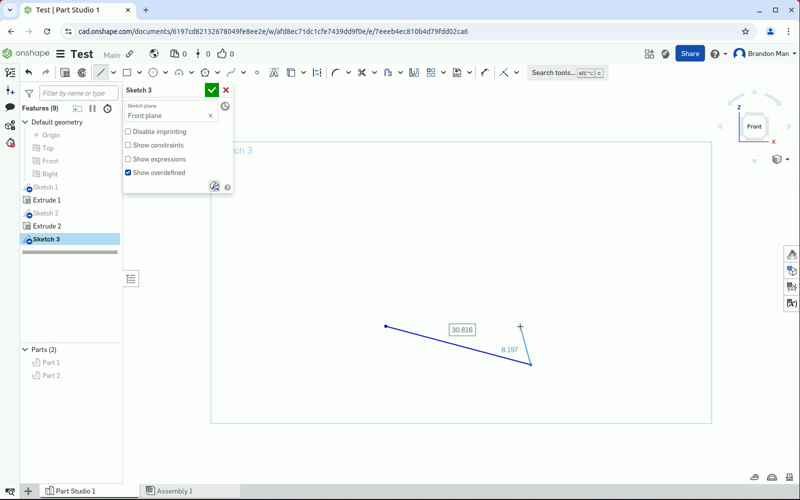
key_down(shift)
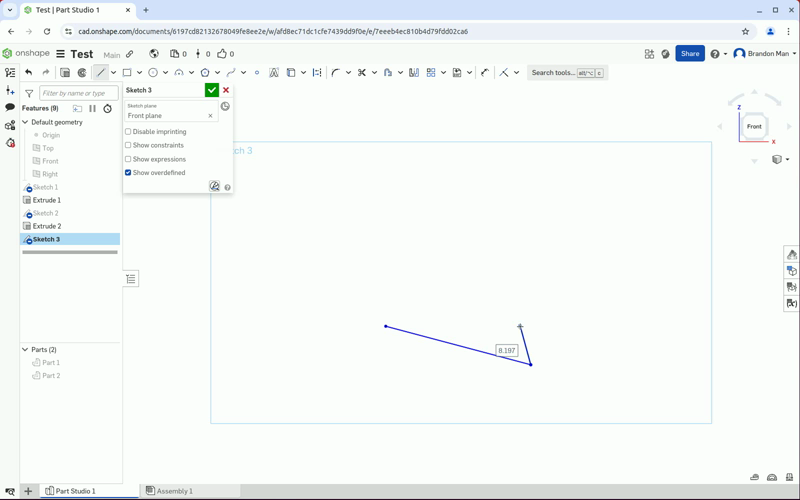
mouse_move(393, 326)
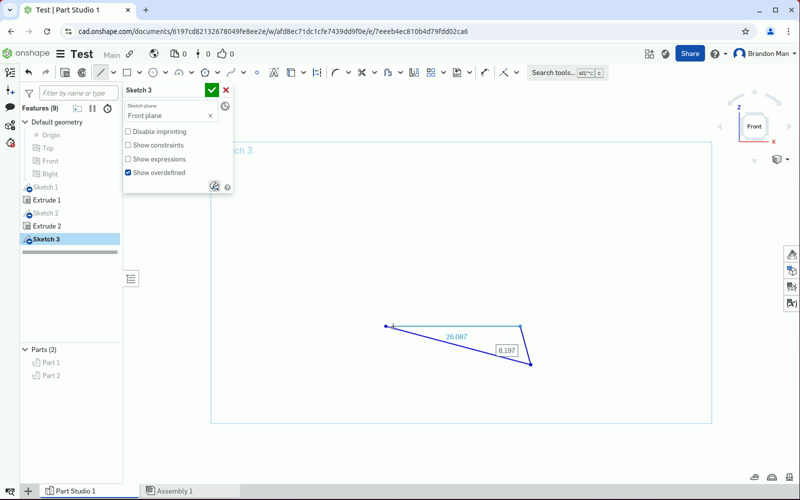
click(393, 326)
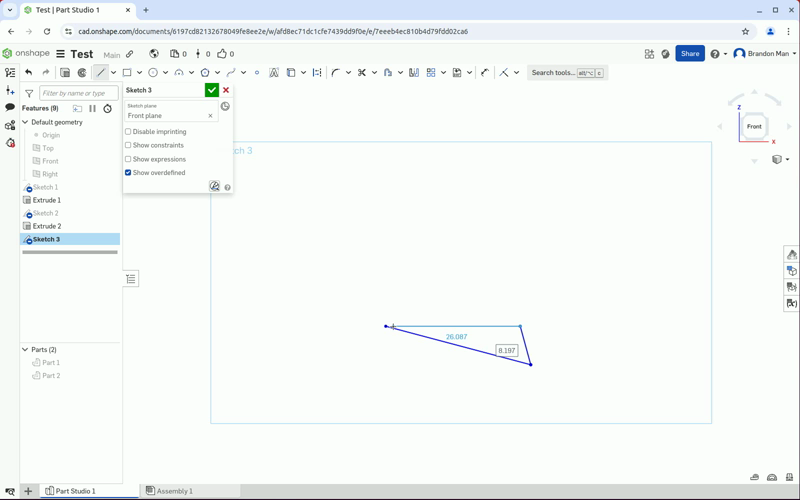
key_up(shift)
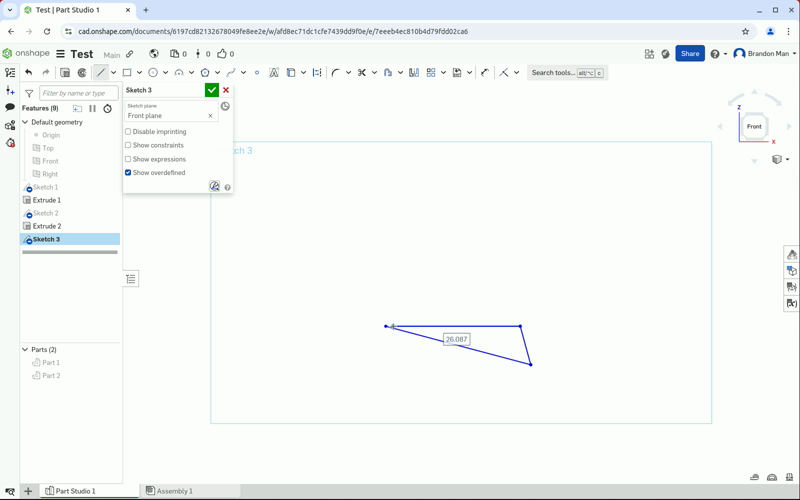
key(esc)
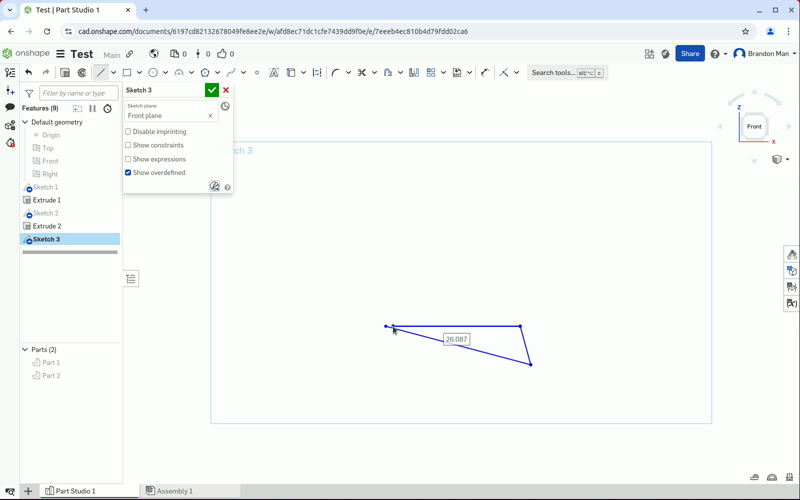
key(a)
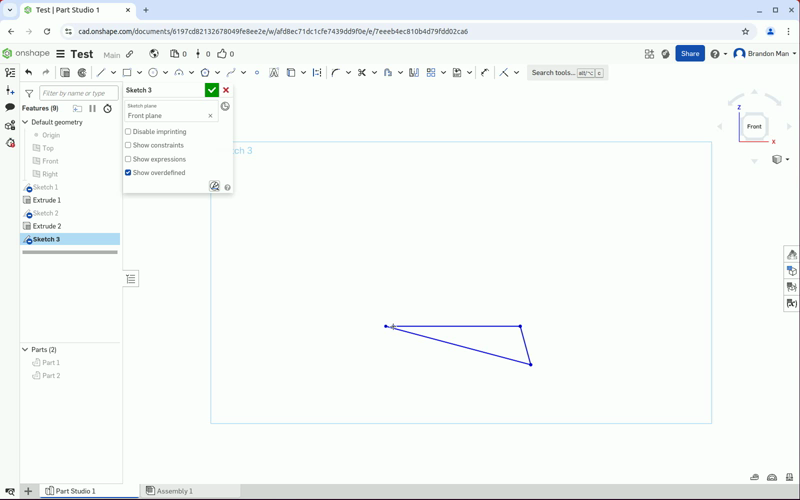
mouse_move(393, 326)
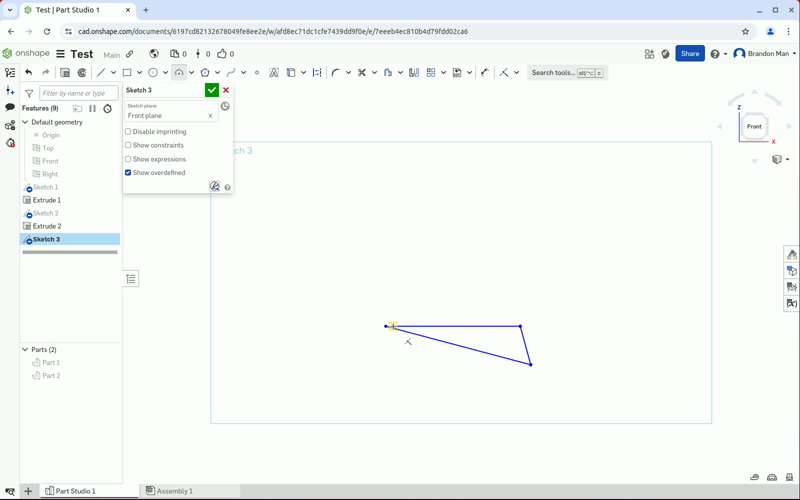
click(393, 326)
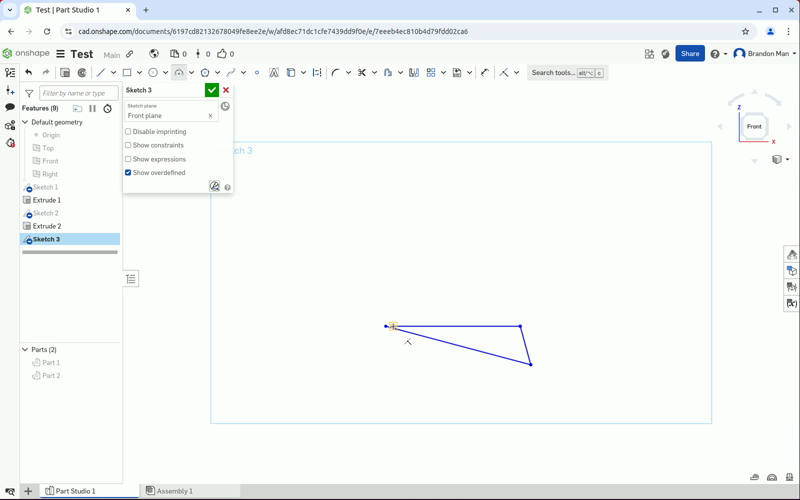
key_down(shift)
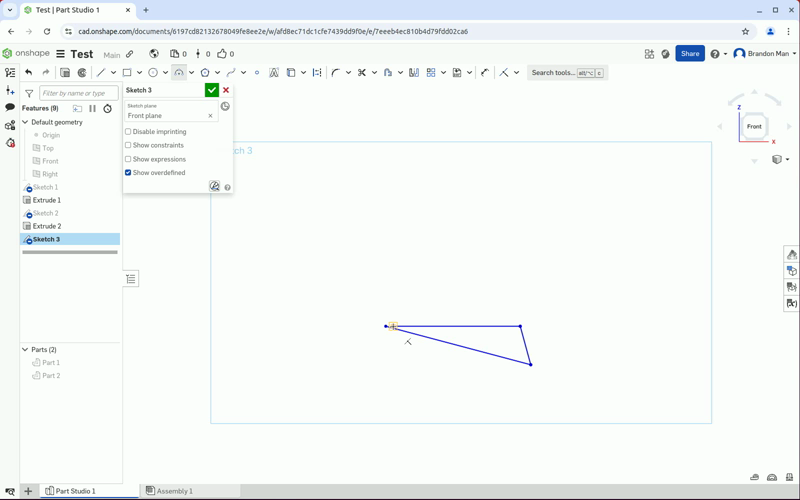
mouse_move(390, 326)
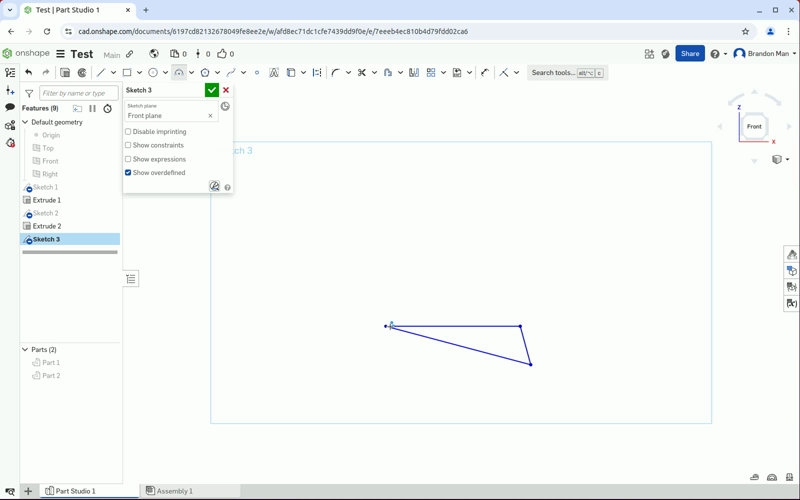
scroll(6)
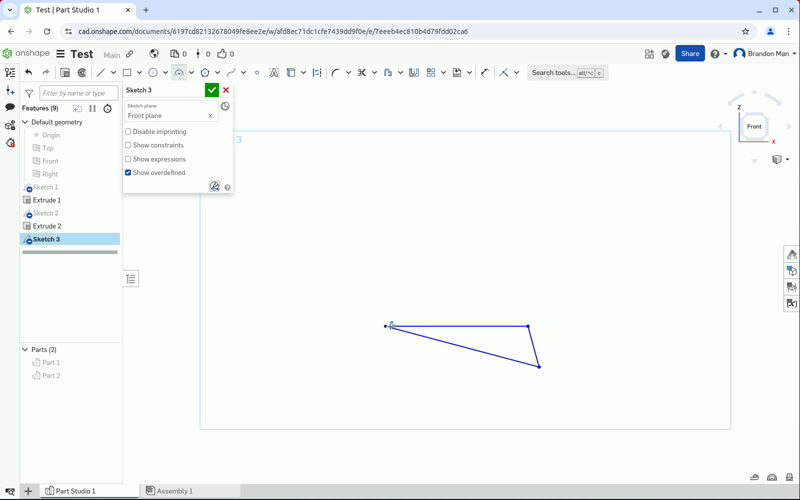
scroll(6)
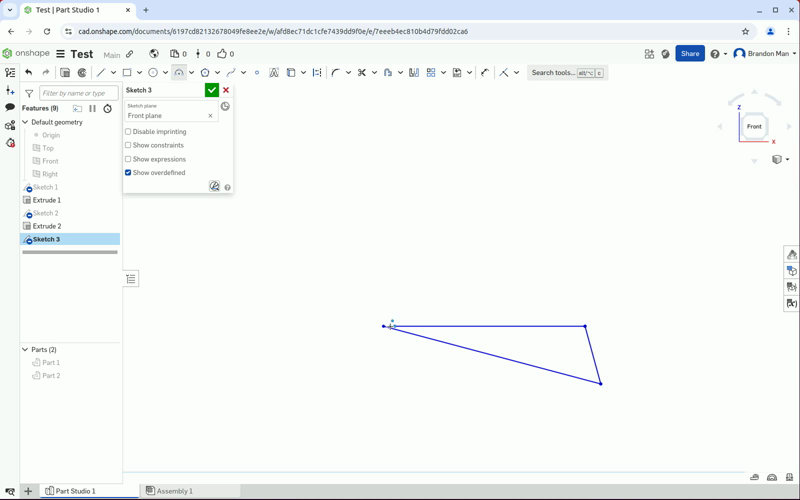
scroll(6)
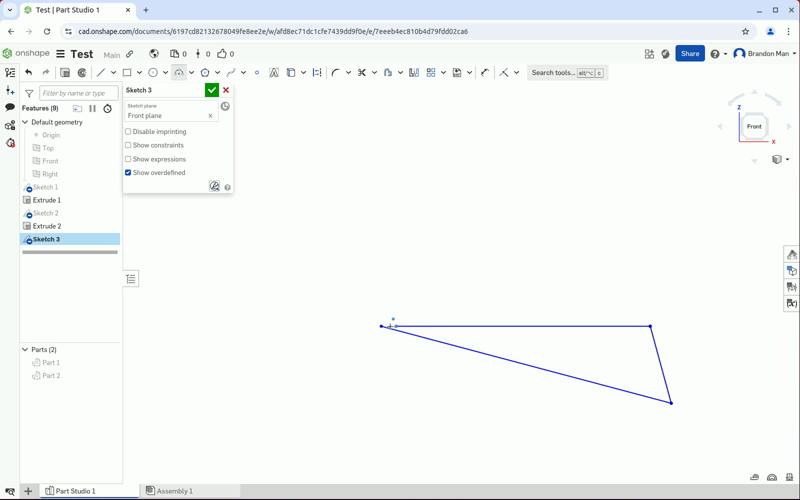
scroll(6)
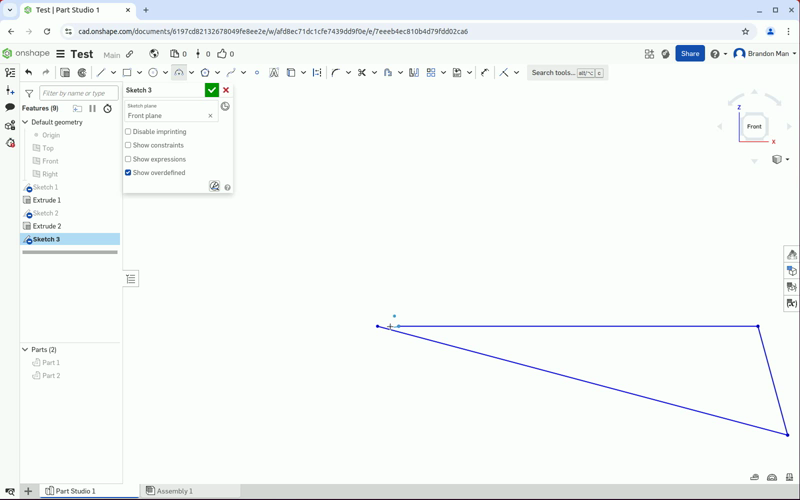
scroll(6)
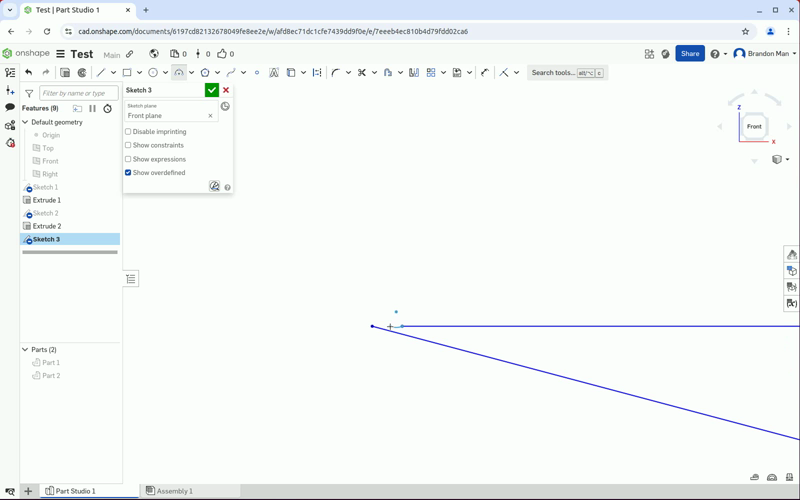
scroll(6)
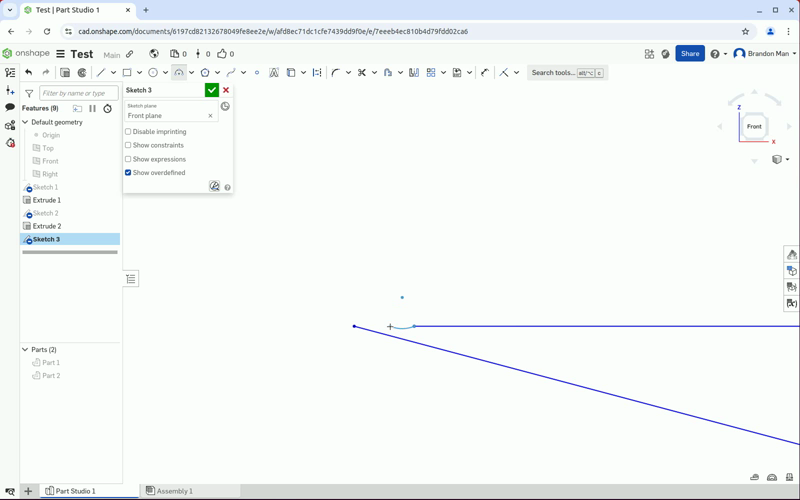
scroll(6)
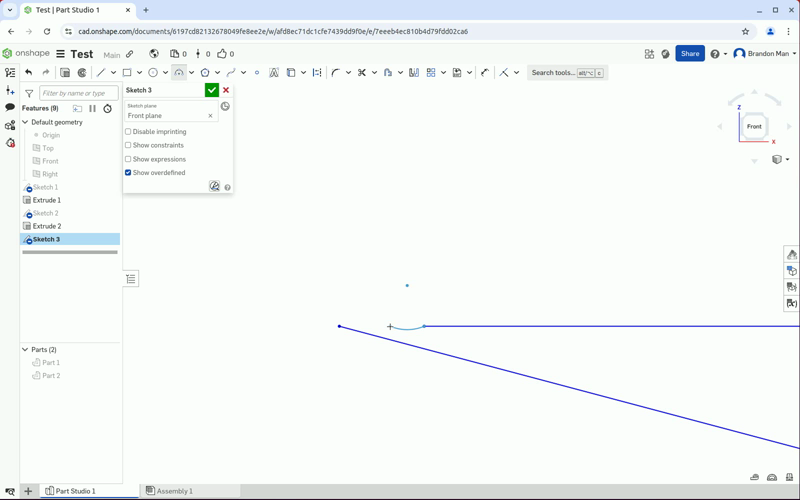
click(390, 326)
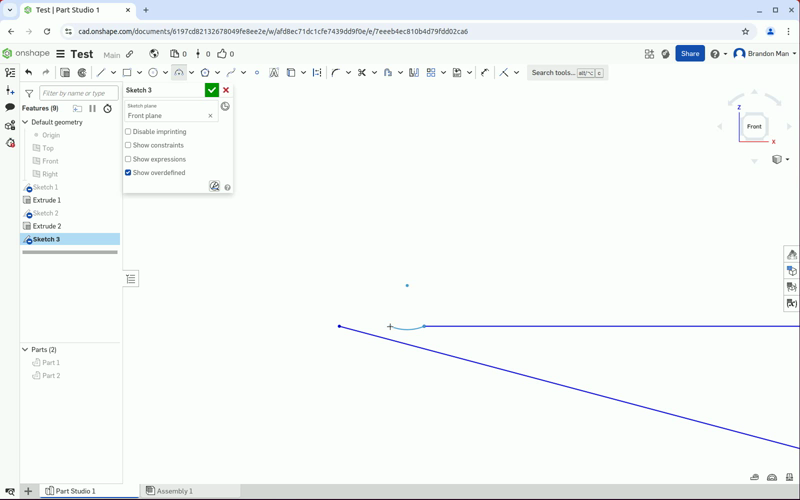
scroll(-6)
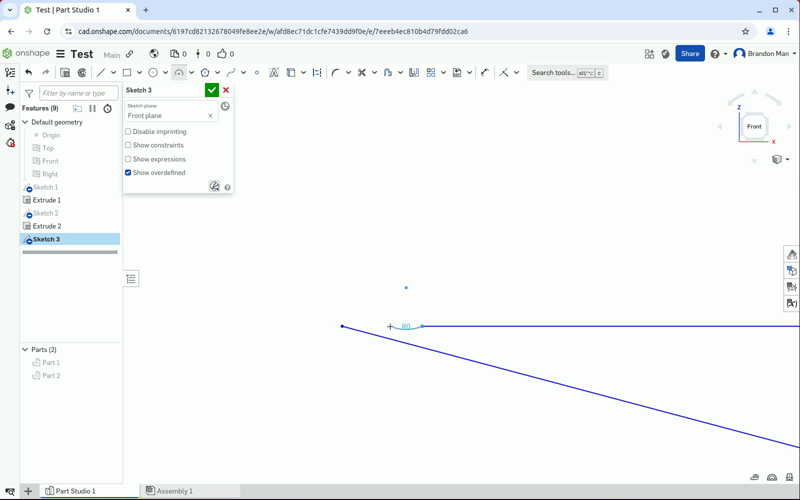
scroll(-6)
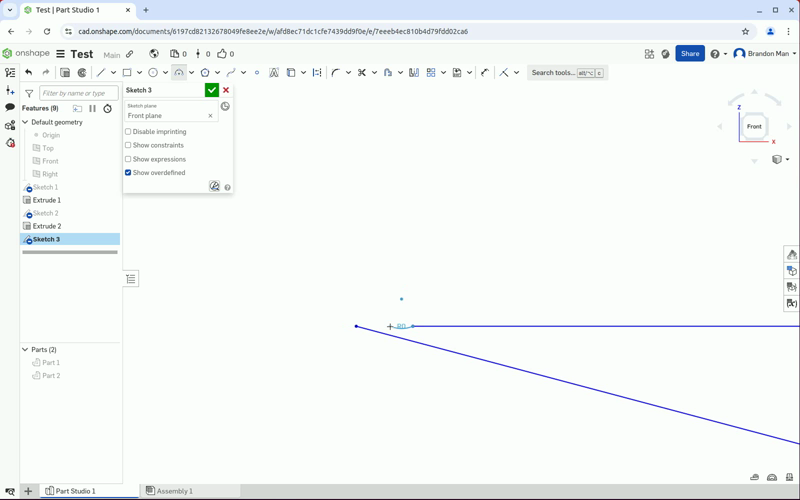
scroll(-6)
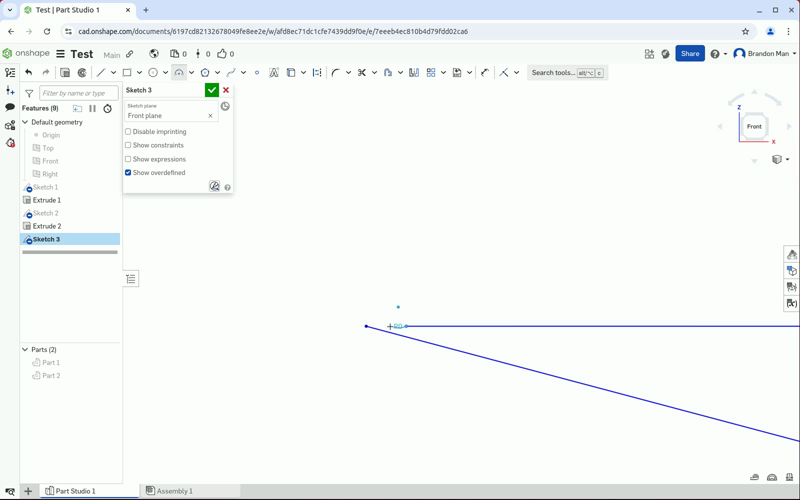
scroll(-6)
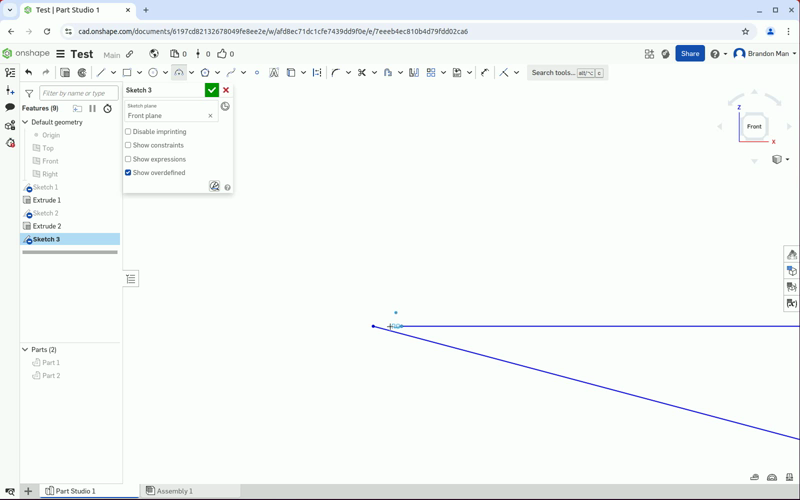
scroll(-6)
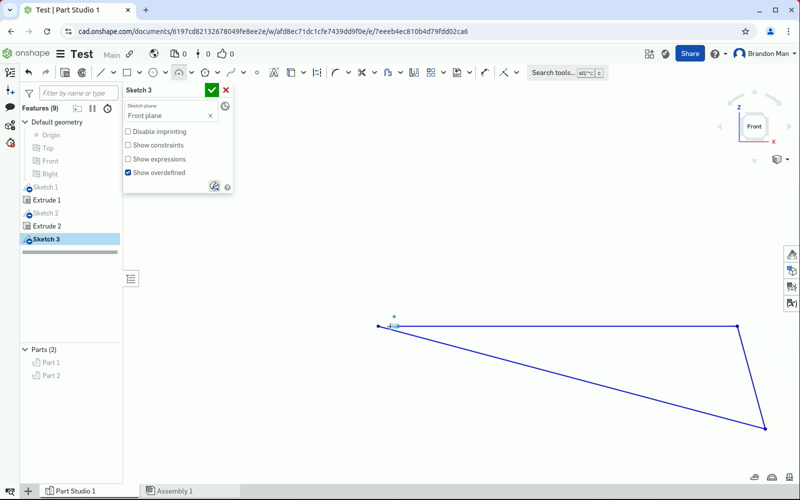
scroll(-6)
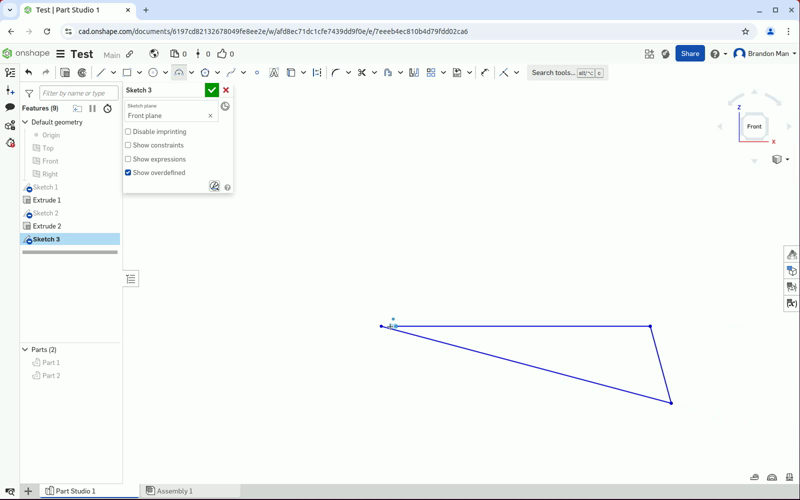
scroll(-6)
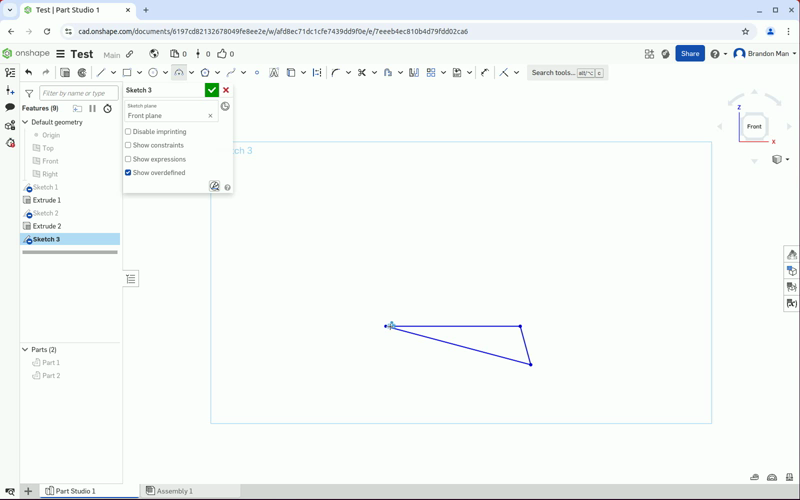
mouse_move(391, 327)
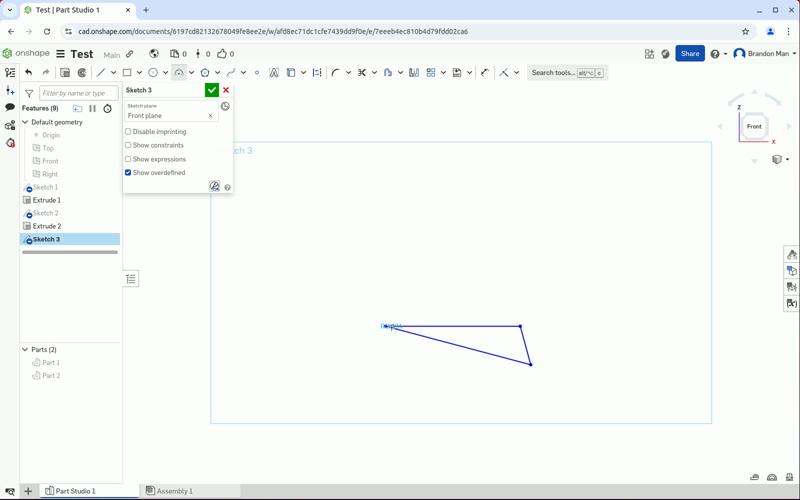
scroll(6)
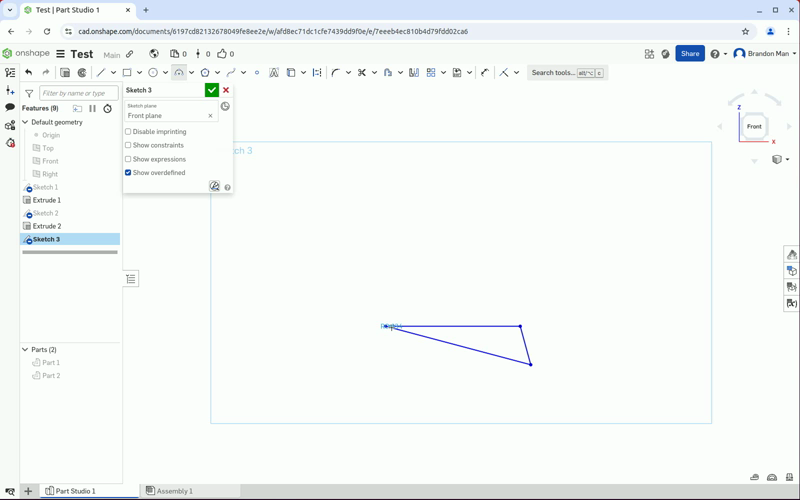
scroll(6)
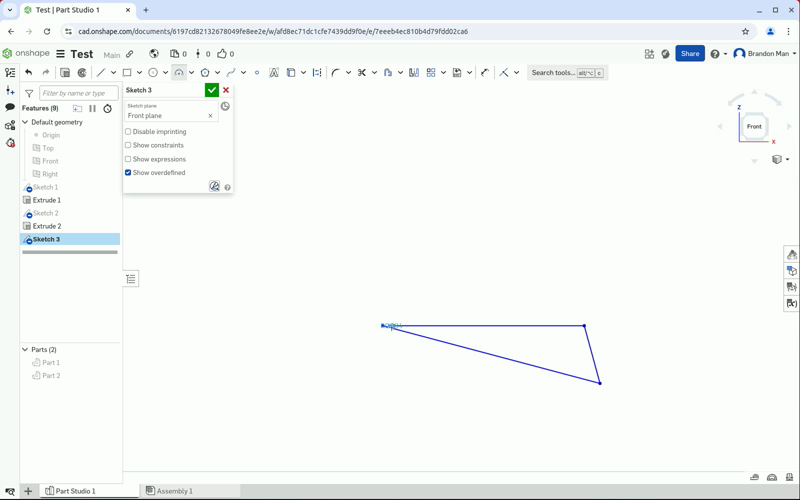
scroll(6)
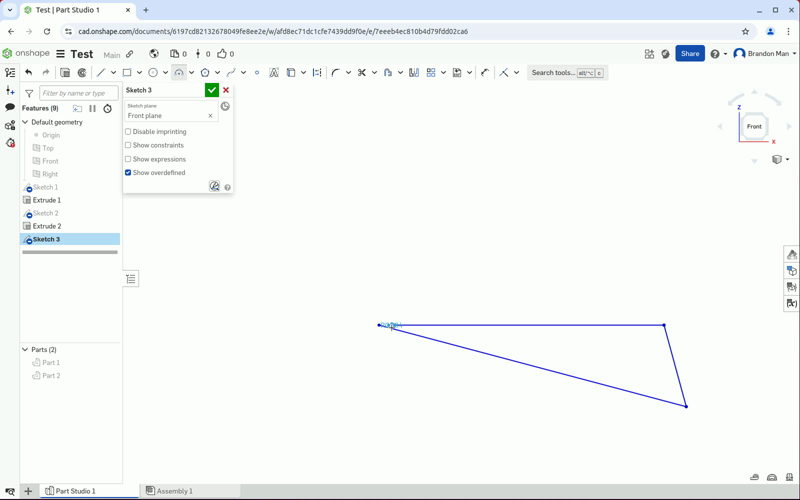
scroll(6)
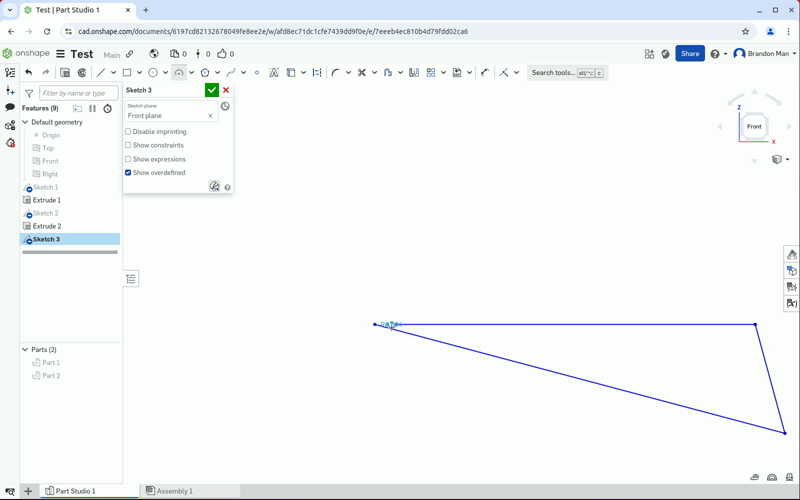
scroll(6)
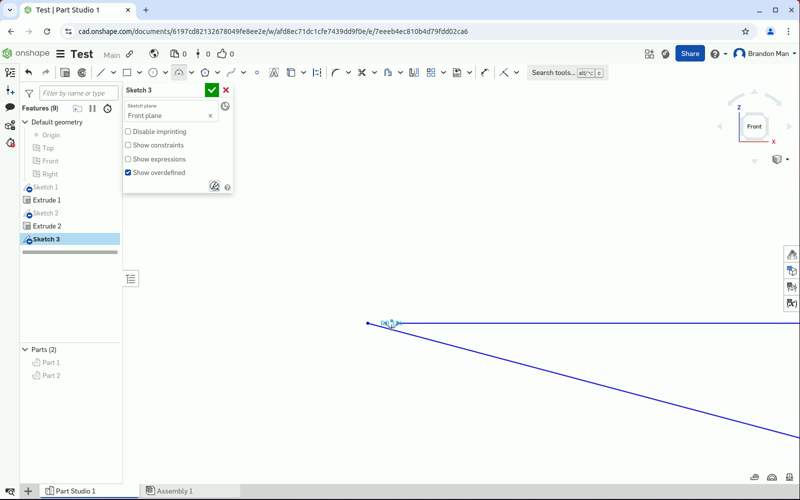
scroll(6)
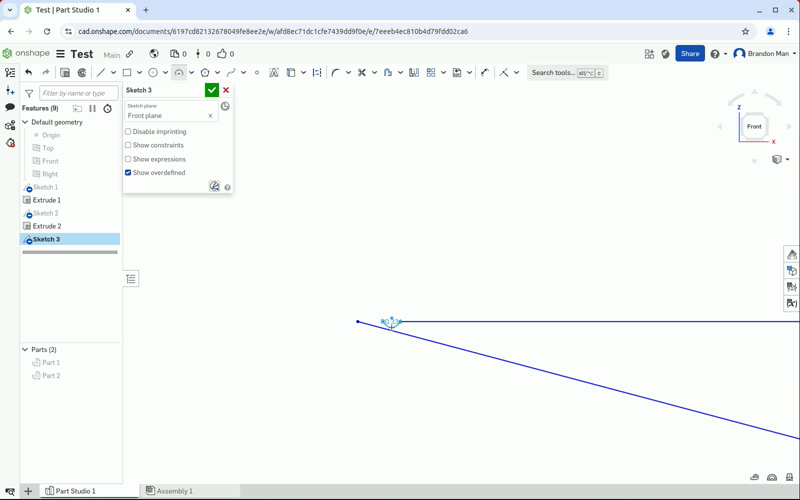
scroll(6)
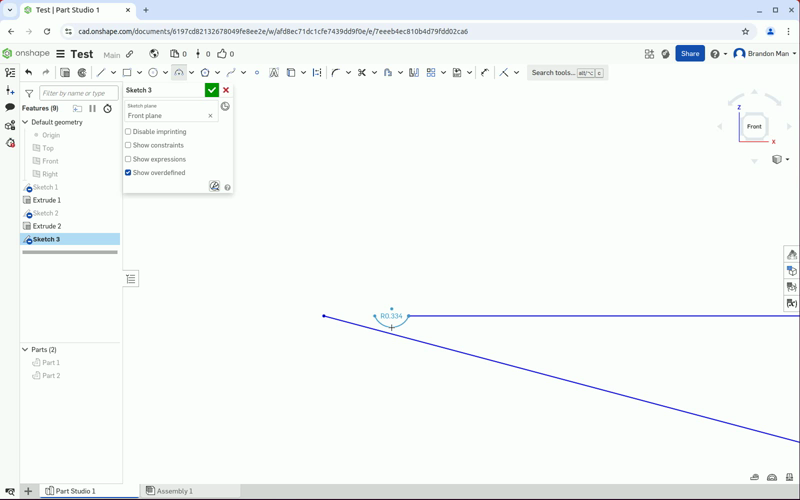
click(391, 327)
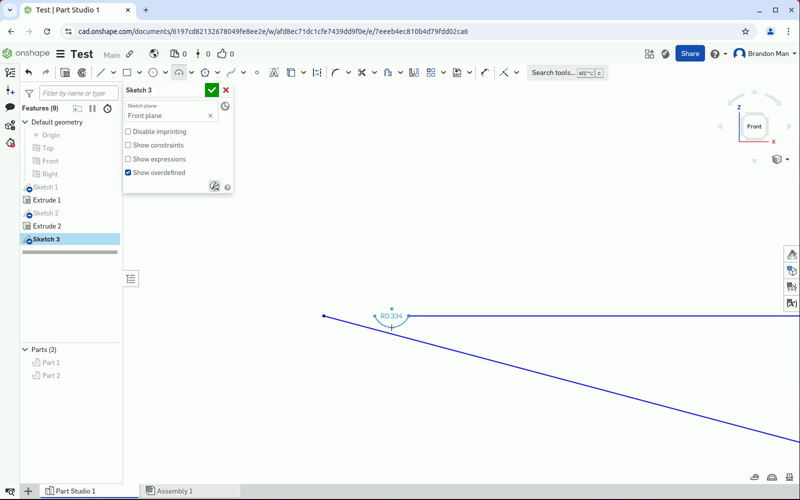
scroll(-6)
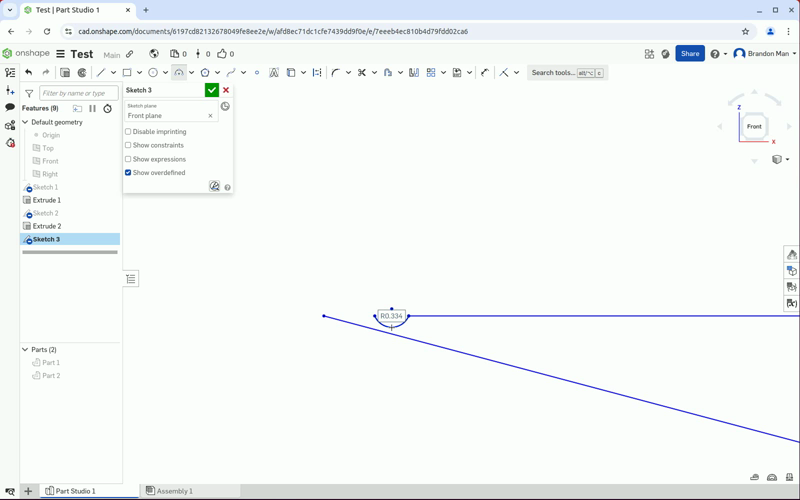
scroll(-6)
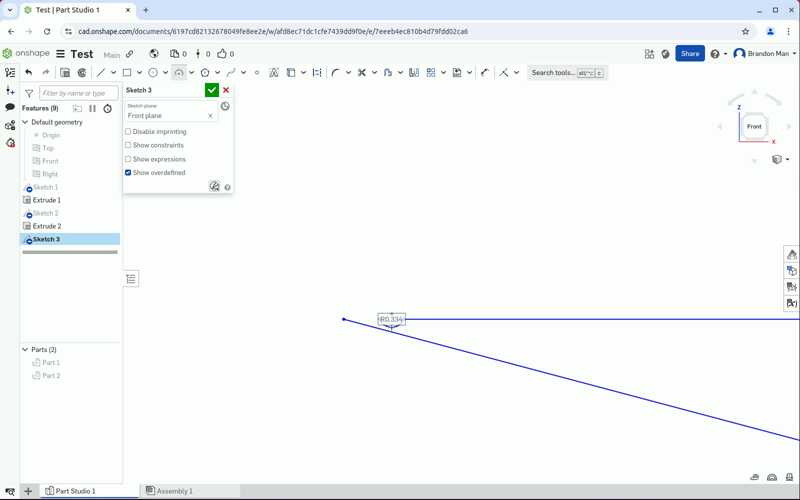
scroll(-6)
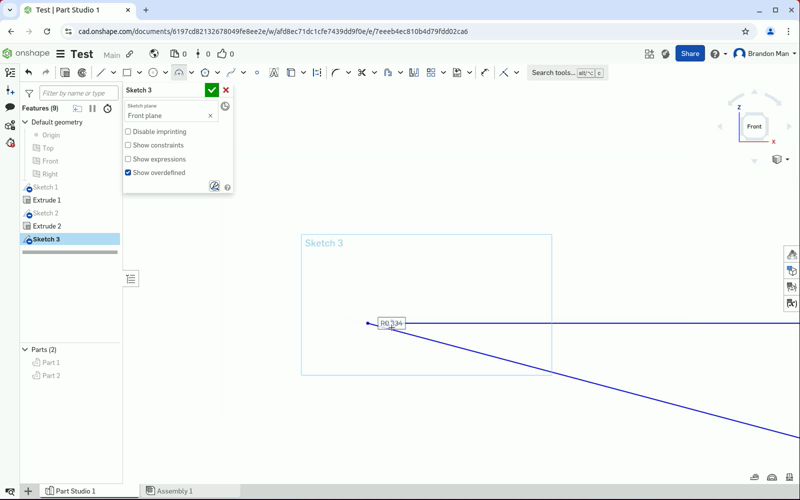
scroll(-6)
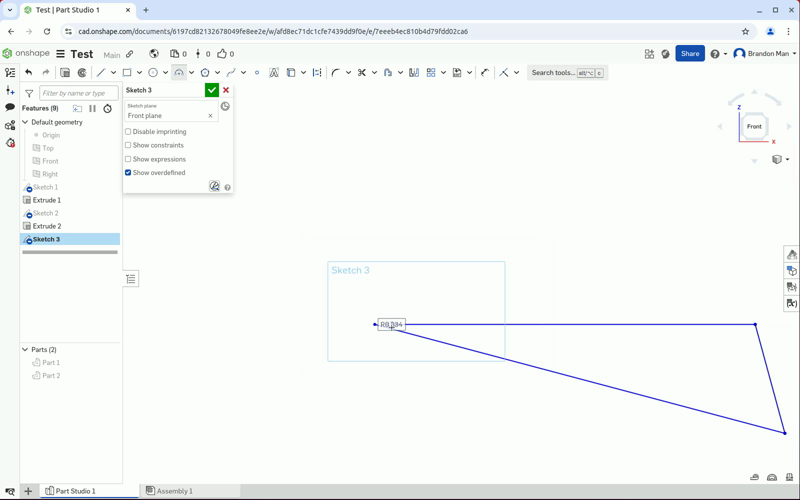
scroll(-6)
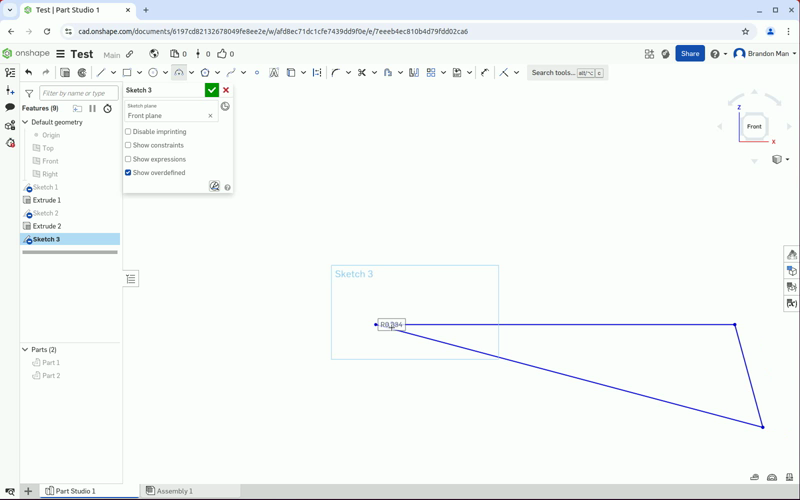
scroll(-6)
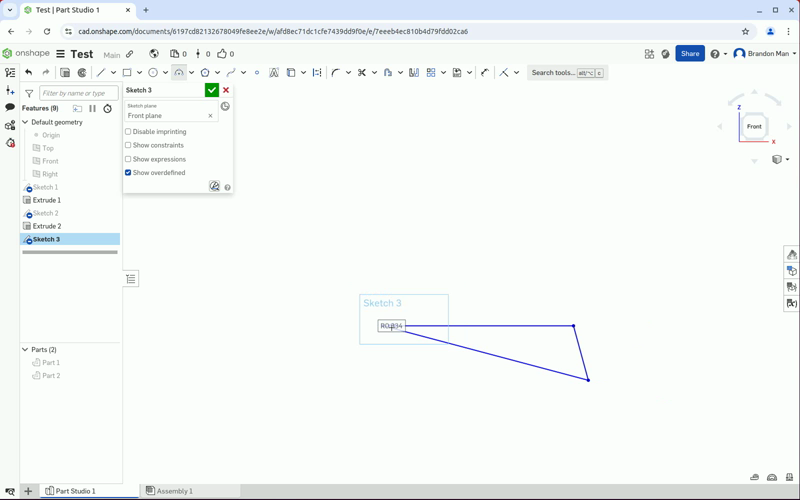
scroll(-6)
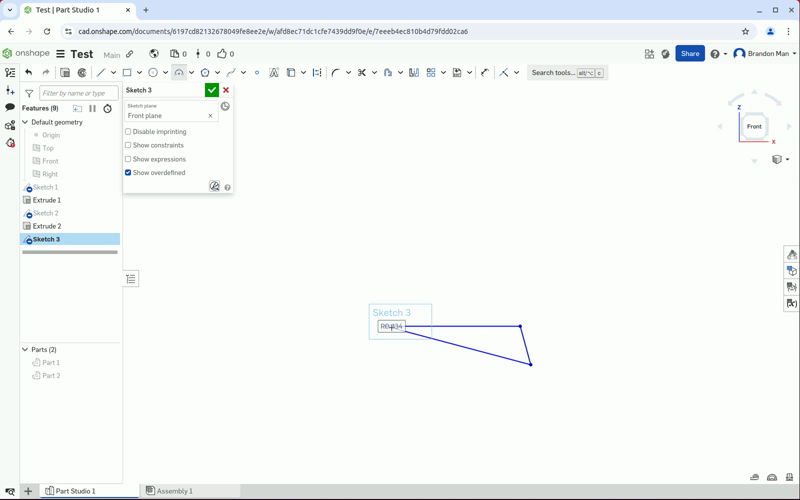
key_up(shift)
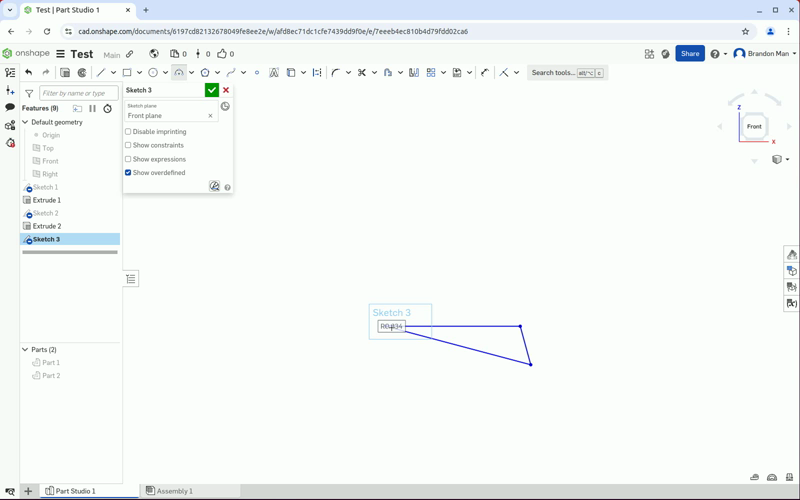
key(esc)
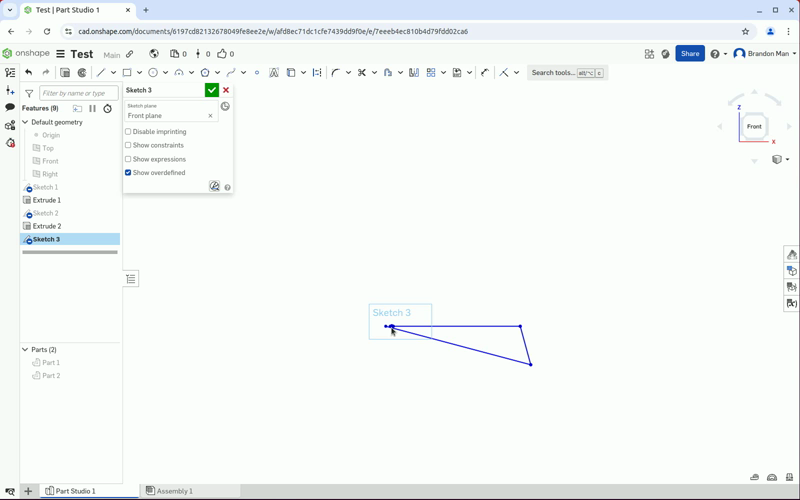
key(l)
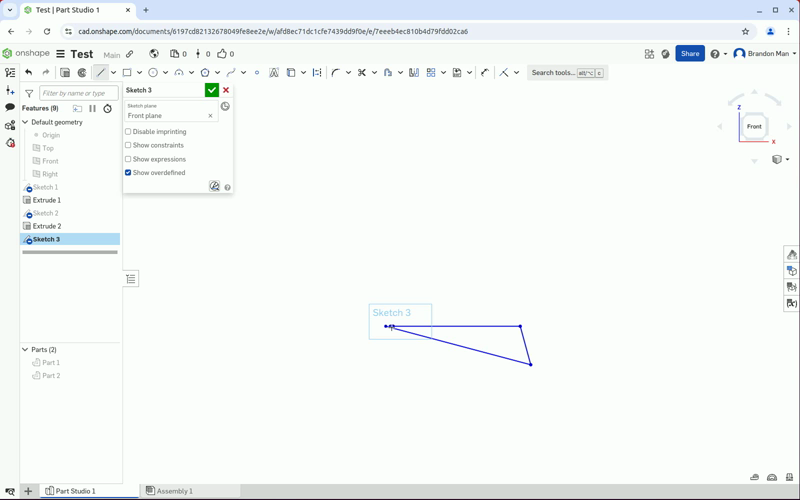
mouse_move(390, 326)
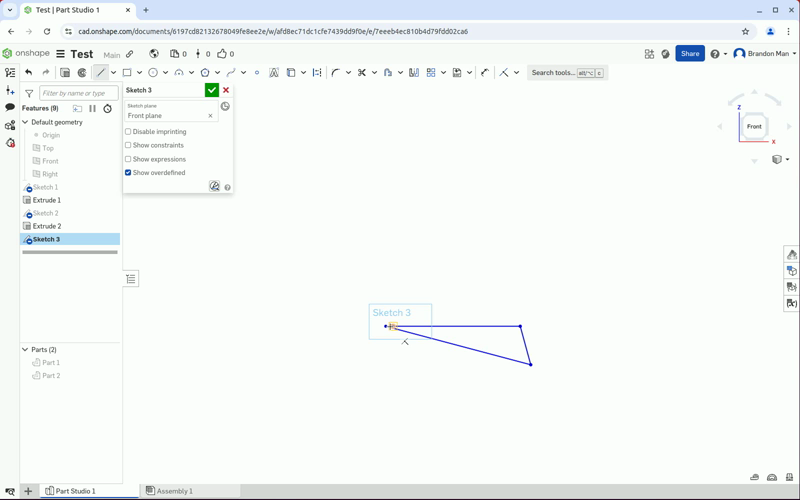
scroll(6)
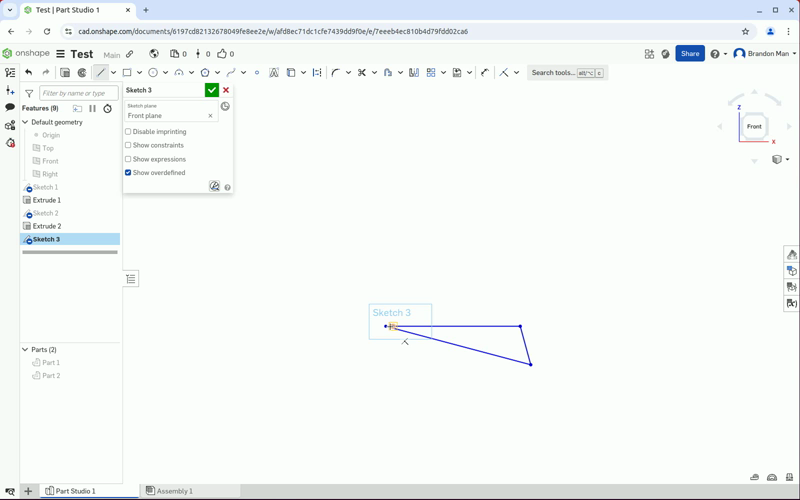
scroll(6)
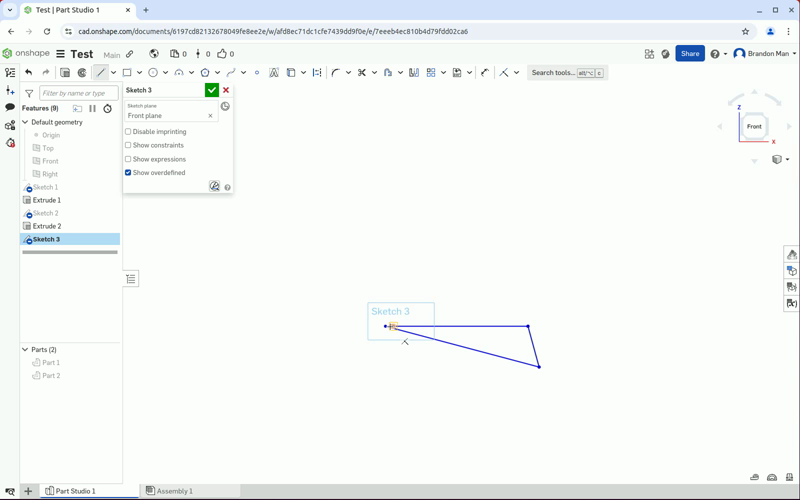
scroll(6)
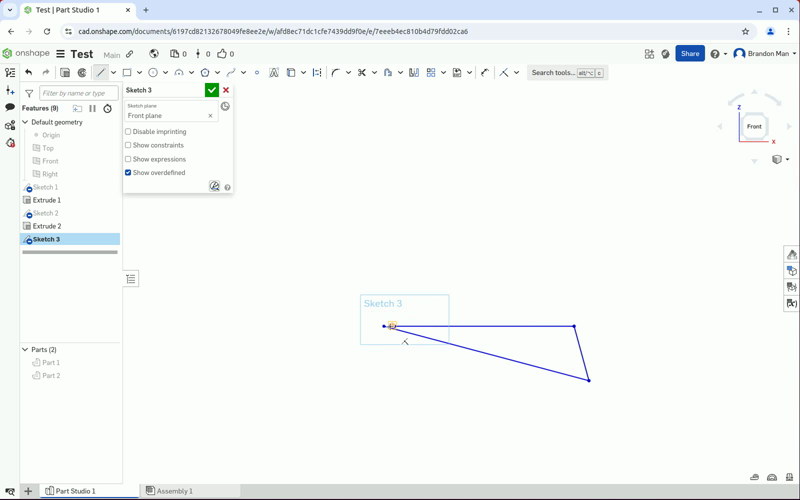
scroll(6)
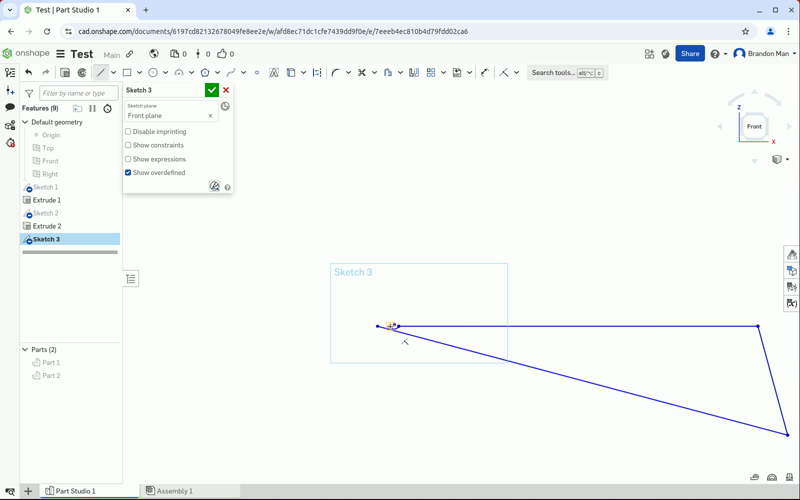
scroll(6)
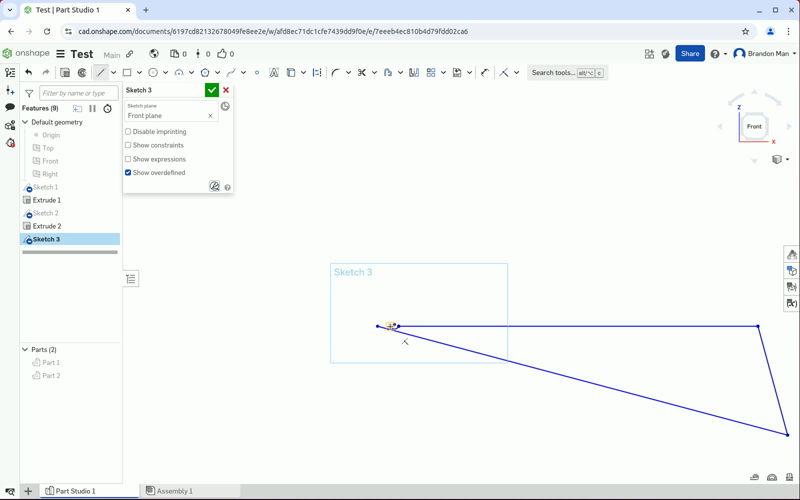
scroll(6)
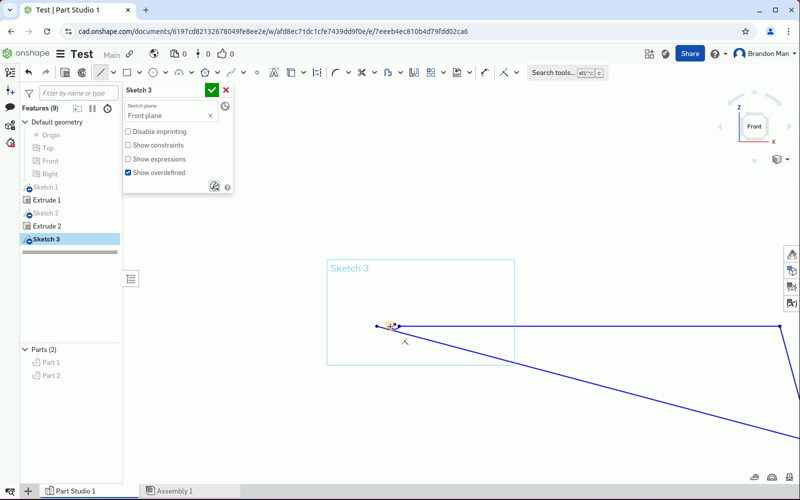
scroll(6)
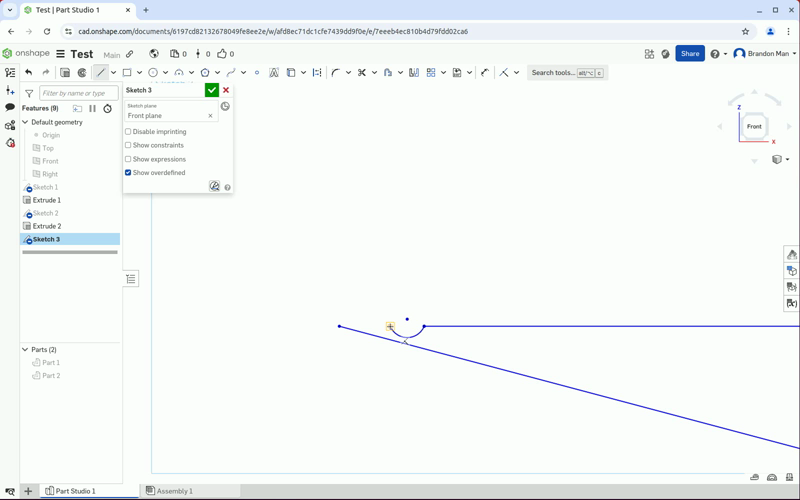
click(390, 326)
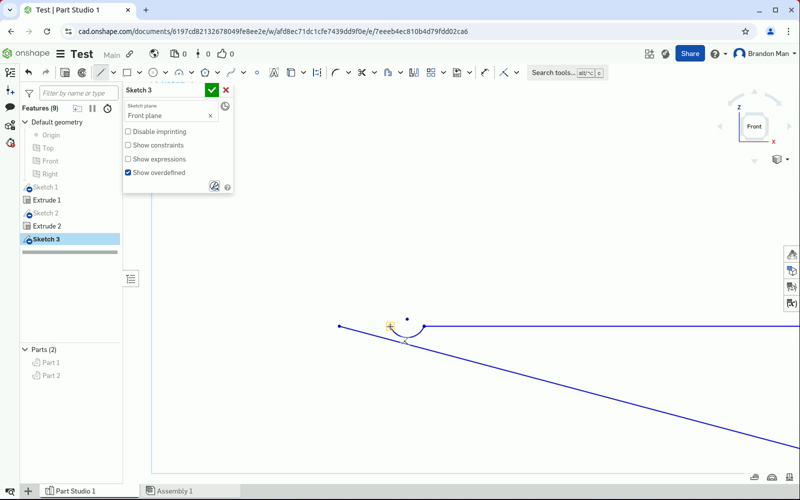
scroll(-6)
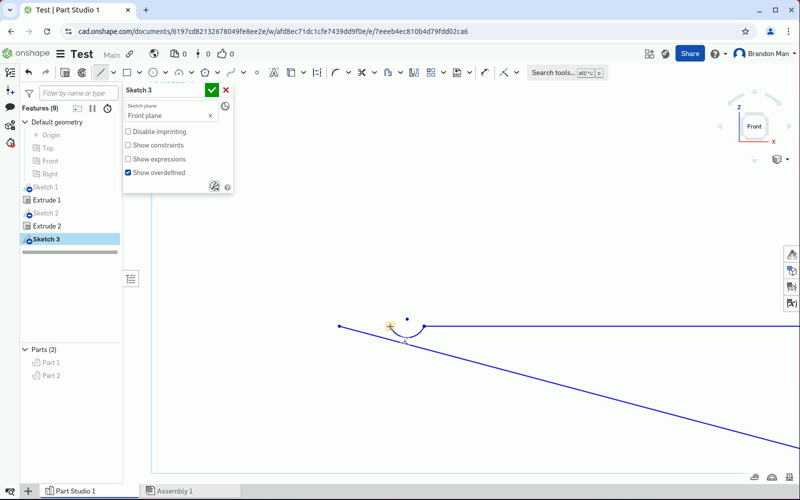
scroll(-6)
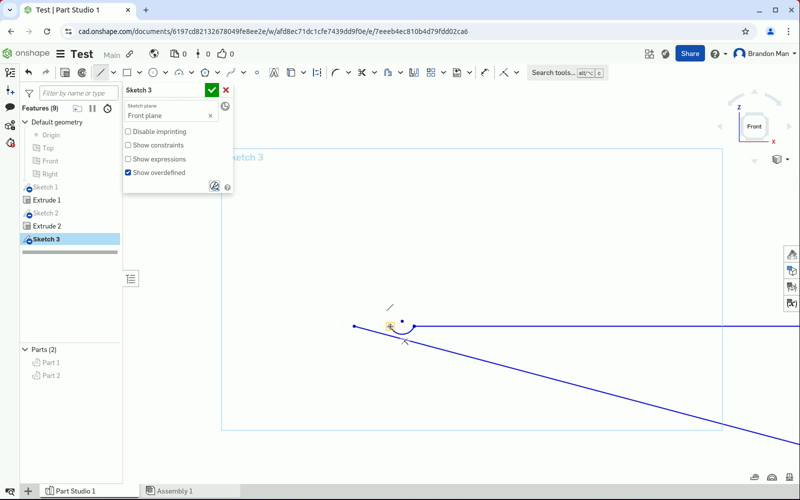
scroll(-6)
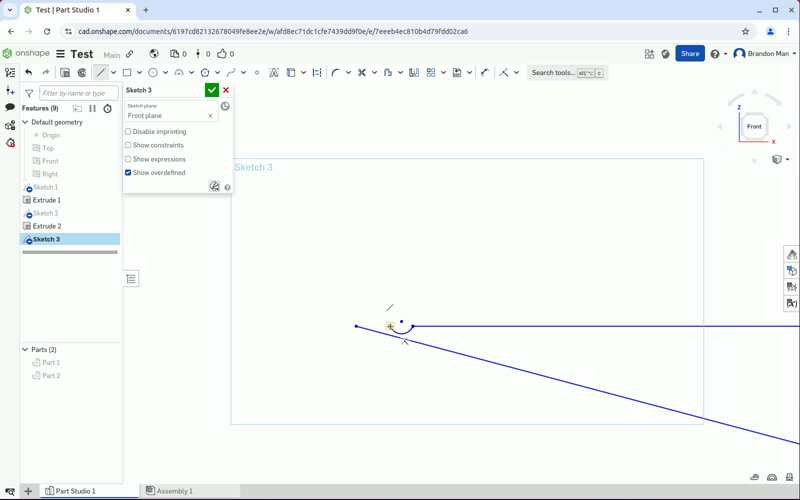
scroll(-6)
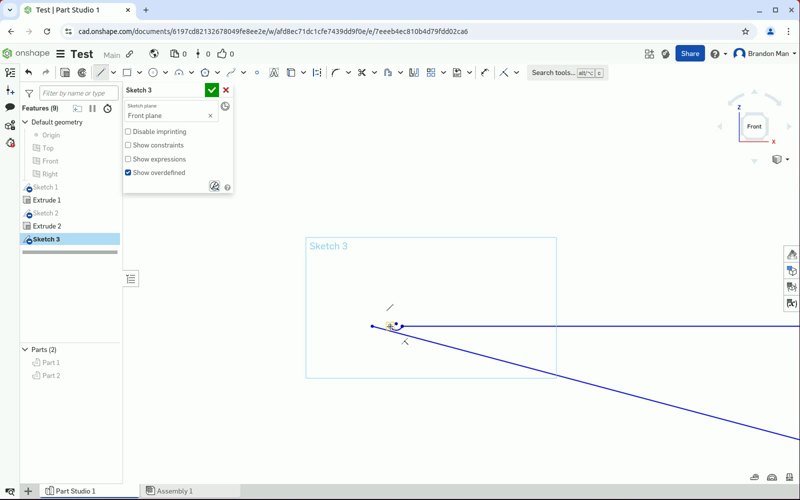
scroll(-6)
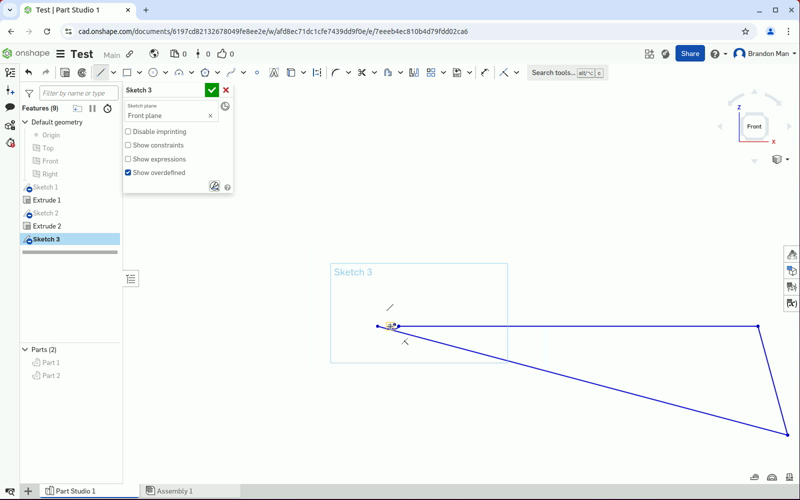
scroll(-6)
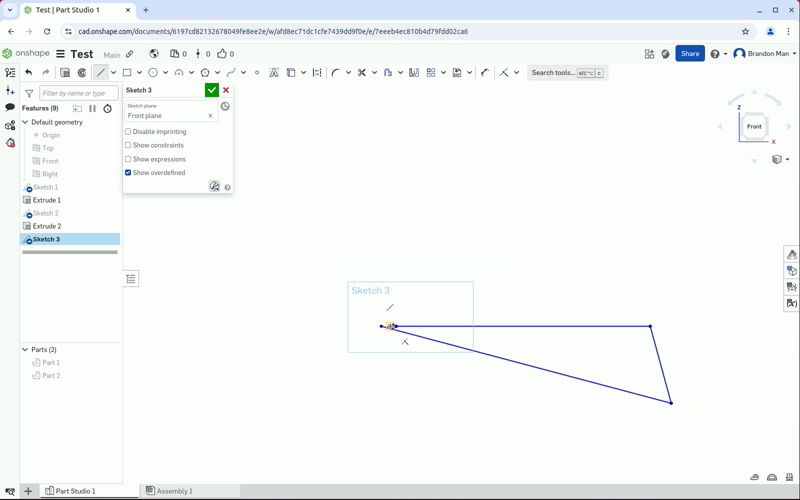
scroll(-6)
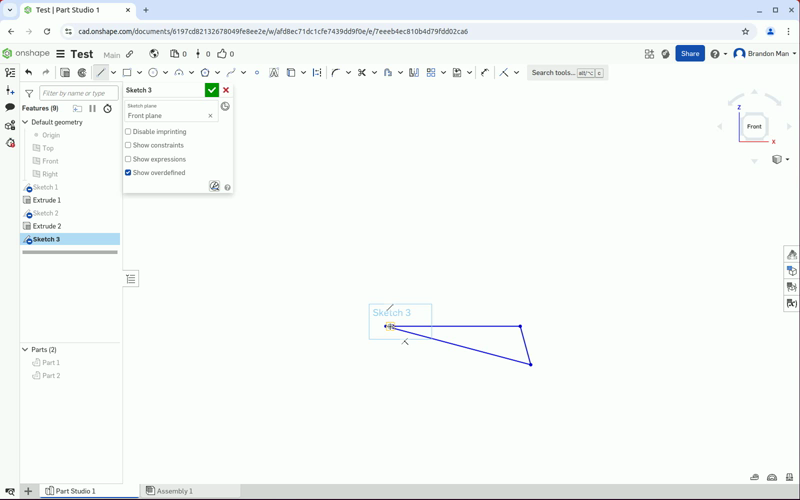
mouse_move(420, 326)
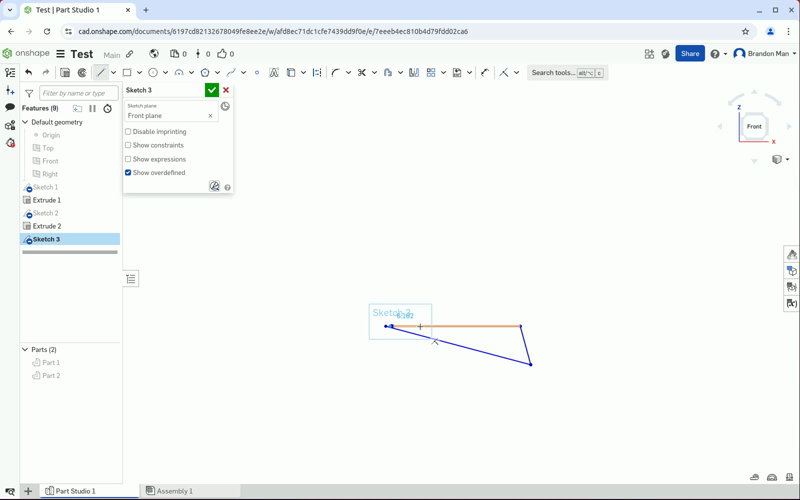
key_down(shift)
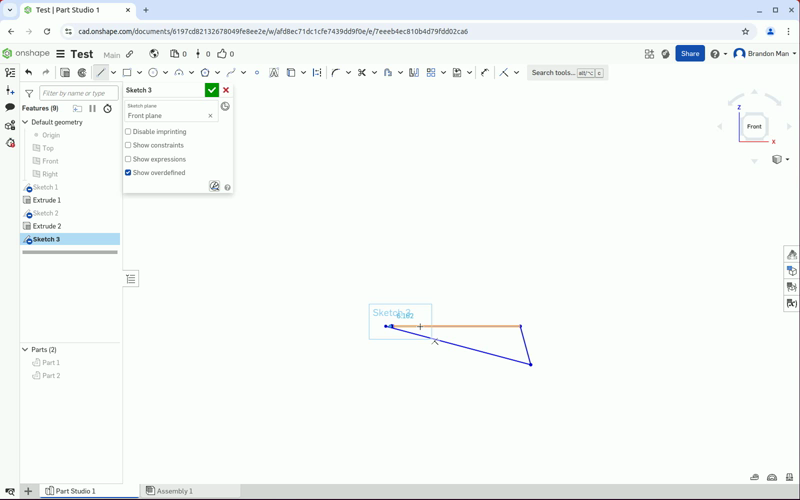
mouse_move(385, 326)
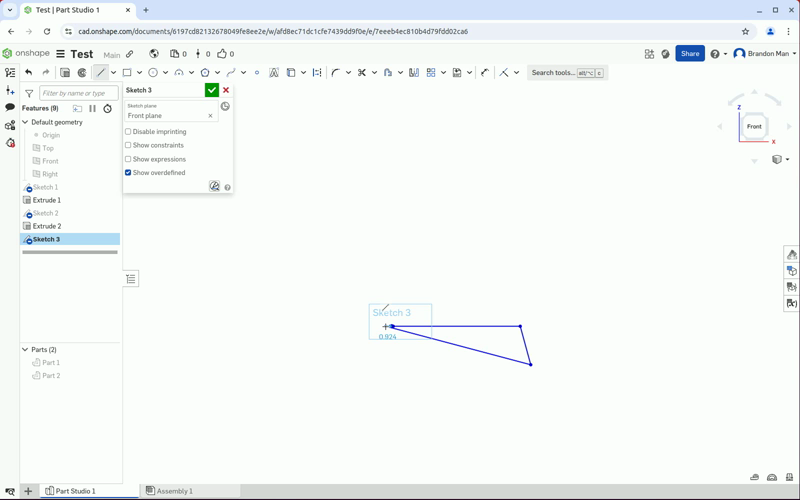
scroll(6)
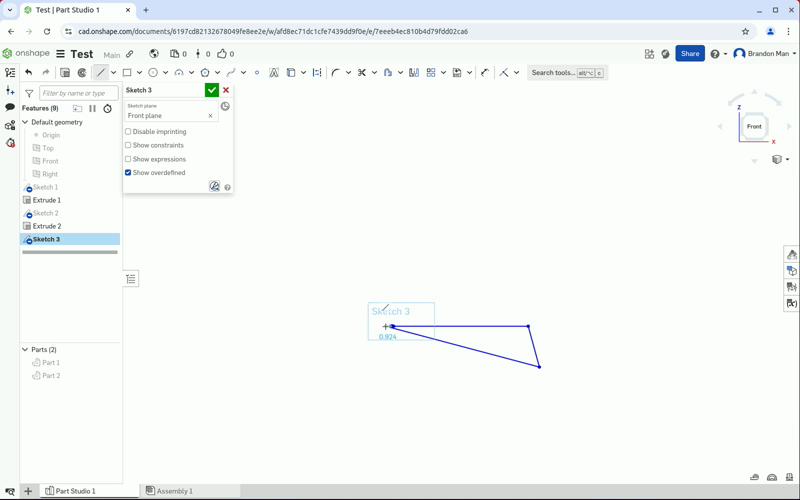
scroll(6)
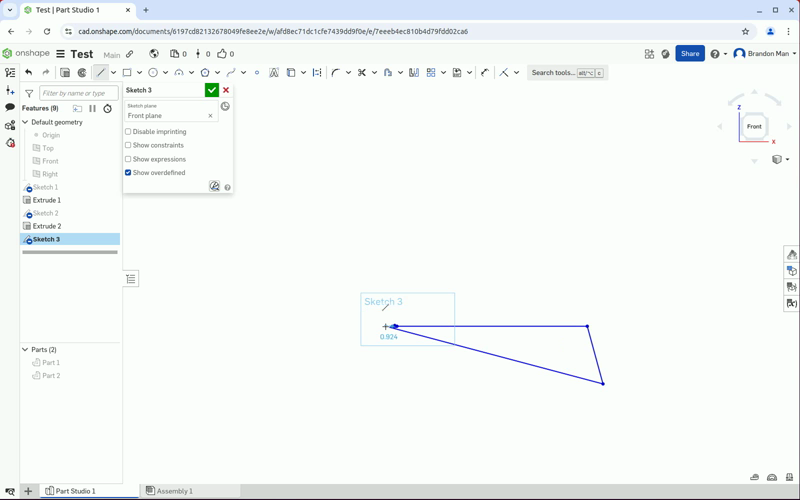
scroll(6)
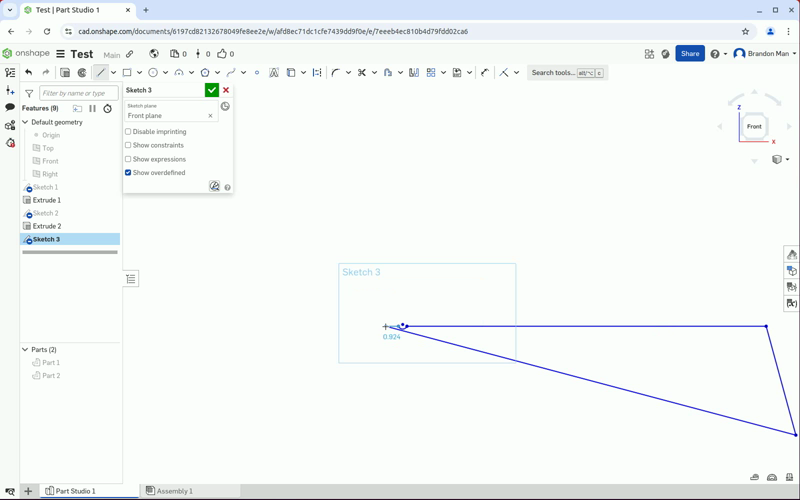
scroll(6)
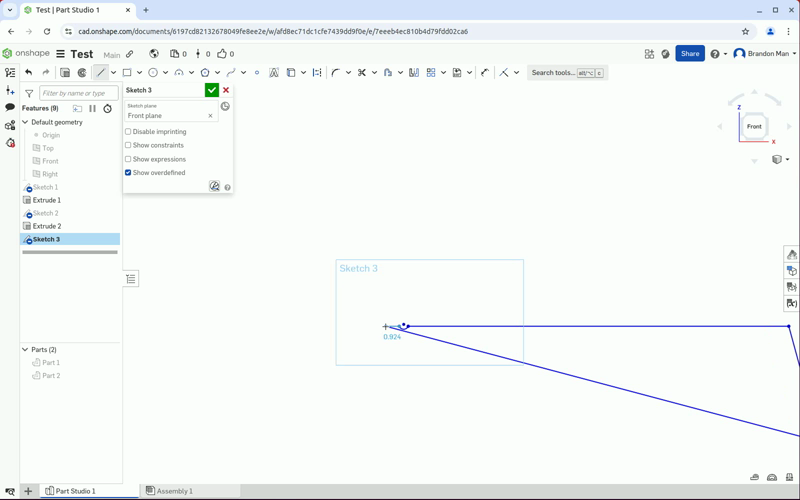
scroll(6)
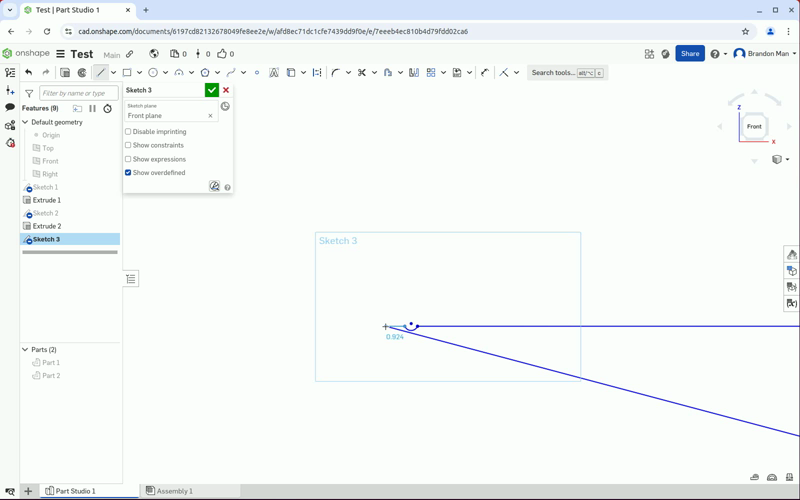
scroll(6)
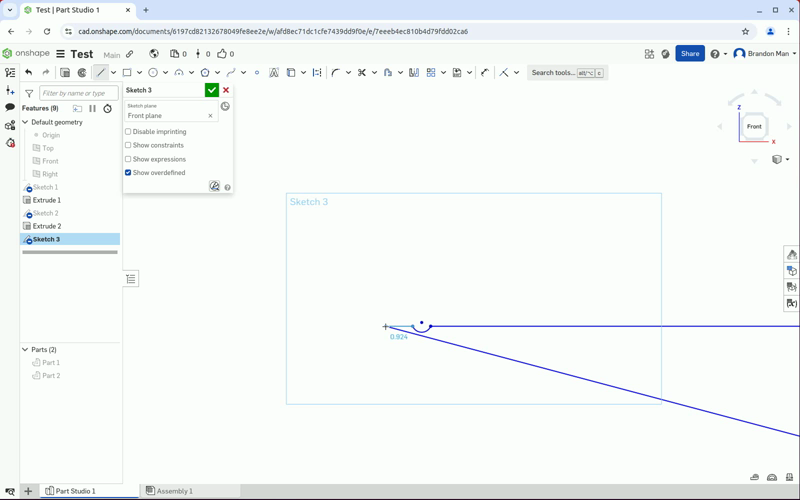
scroll(6)
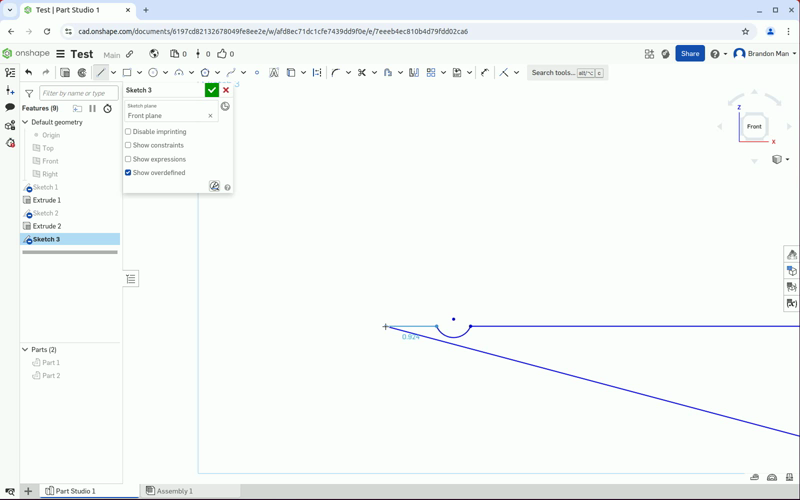
key_up(shift)
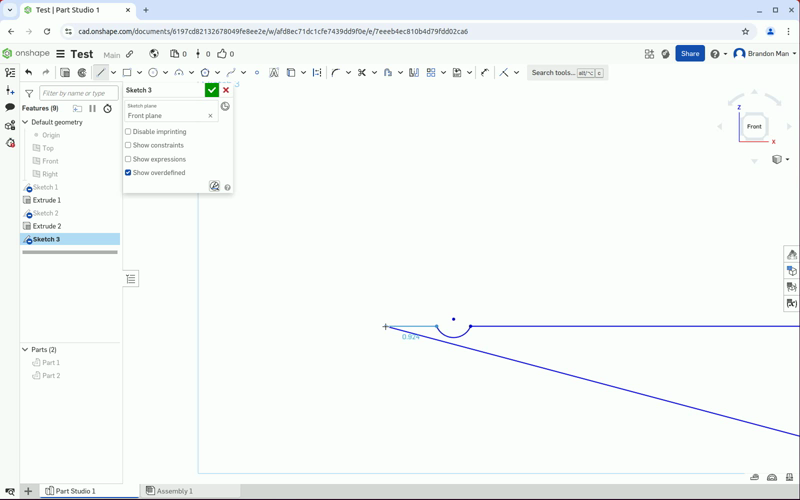
click(385, 326)
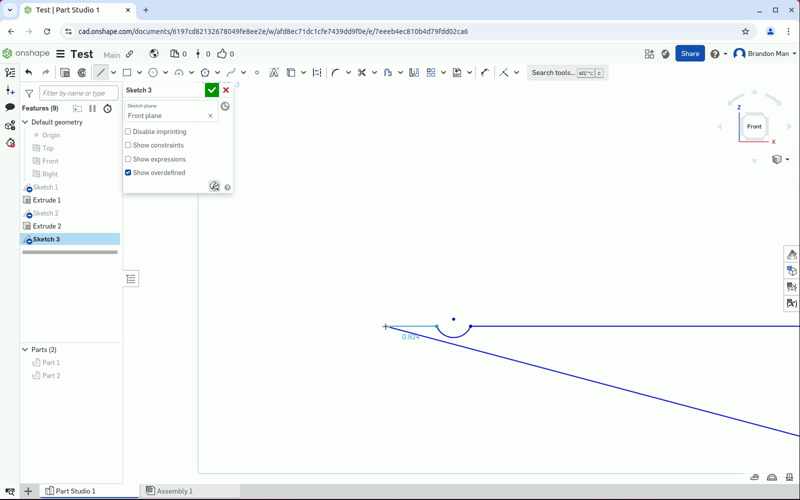
scroll(-6)
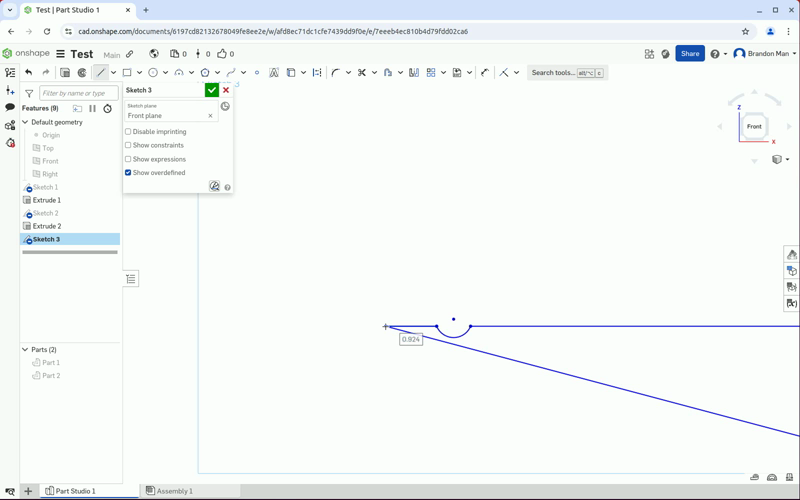
scroll(-6)
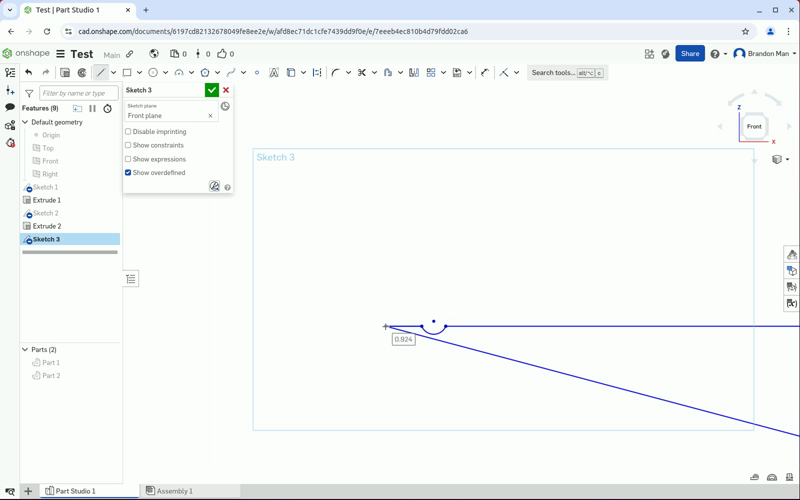
scroll(-6)
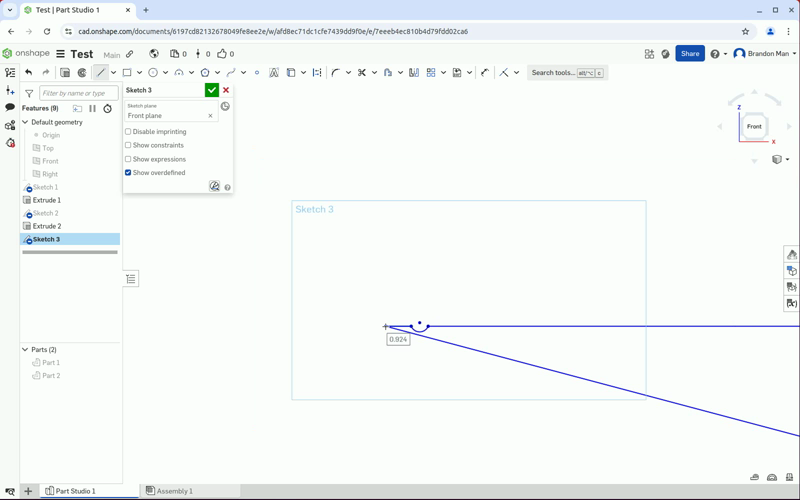
scroll(-6)
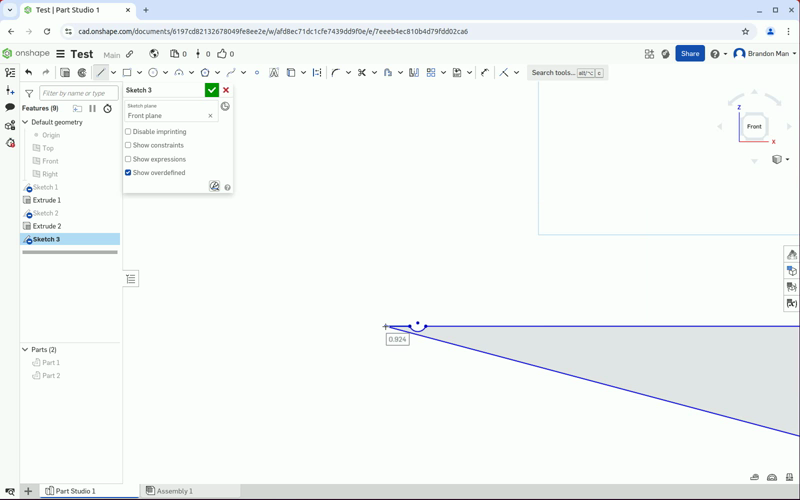
scroll(-6)
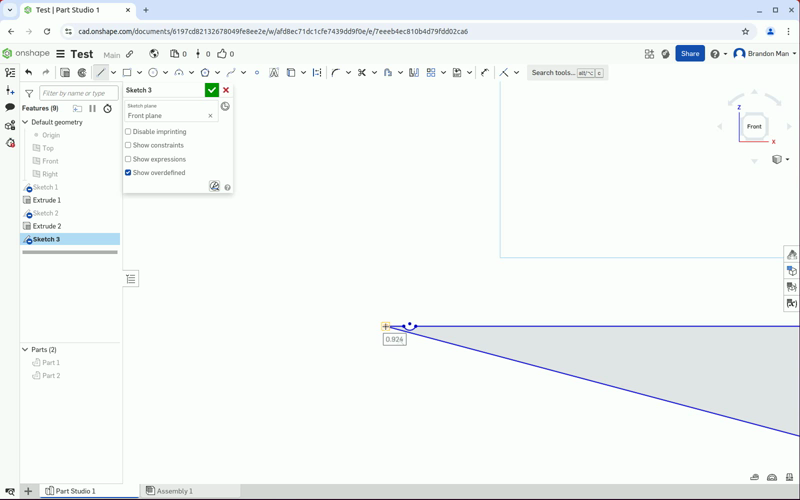
scroll(-6)
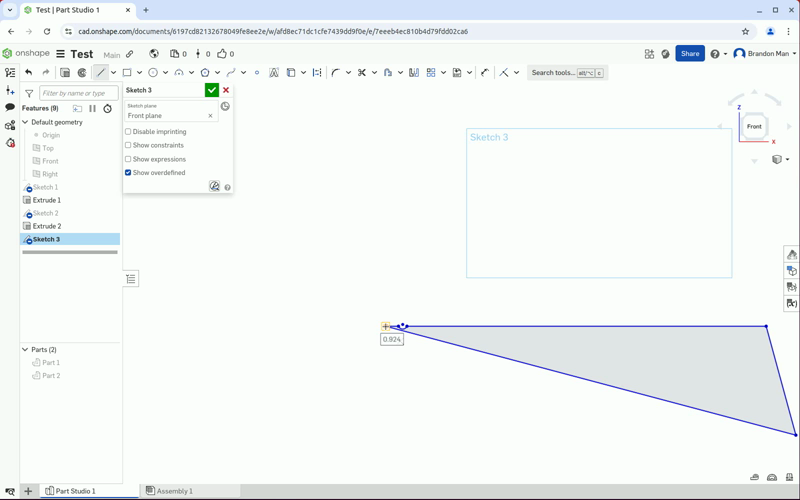
scroll(-6)
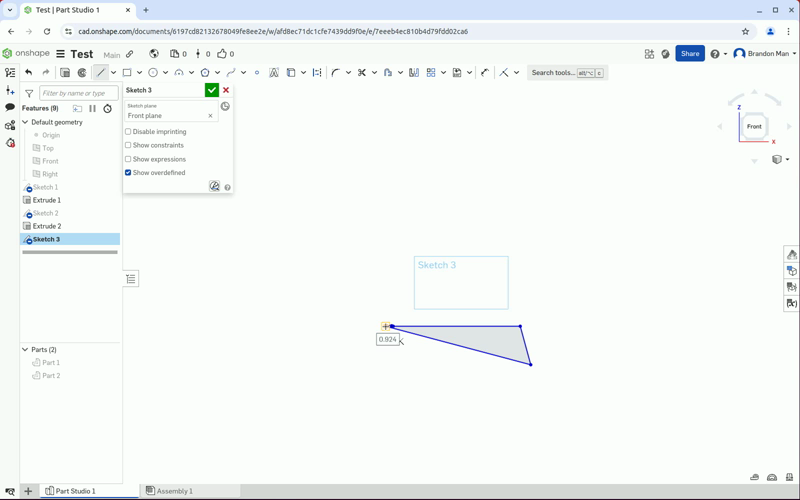
key(esc)
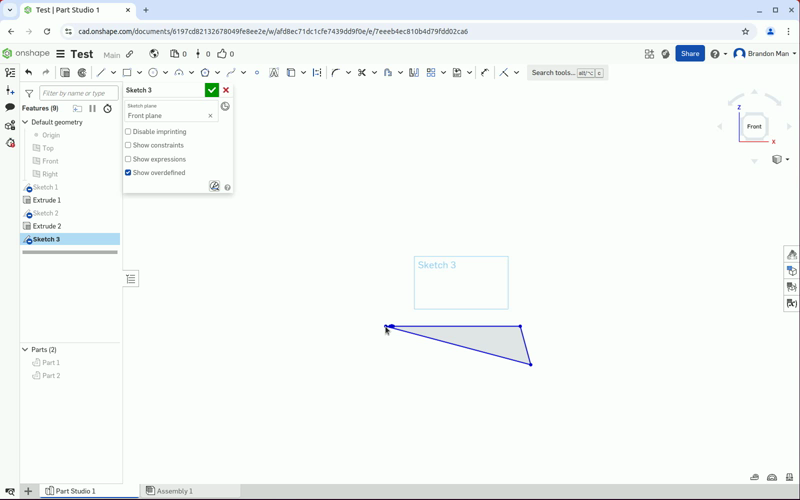
key(c)
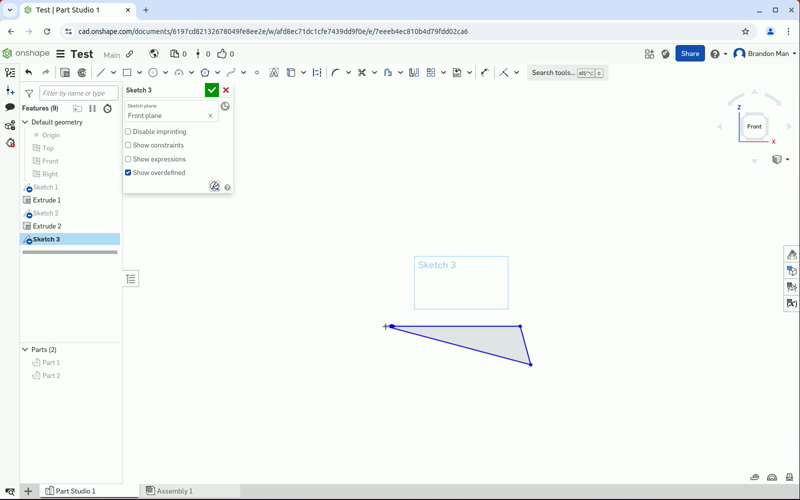
key_down(shift)
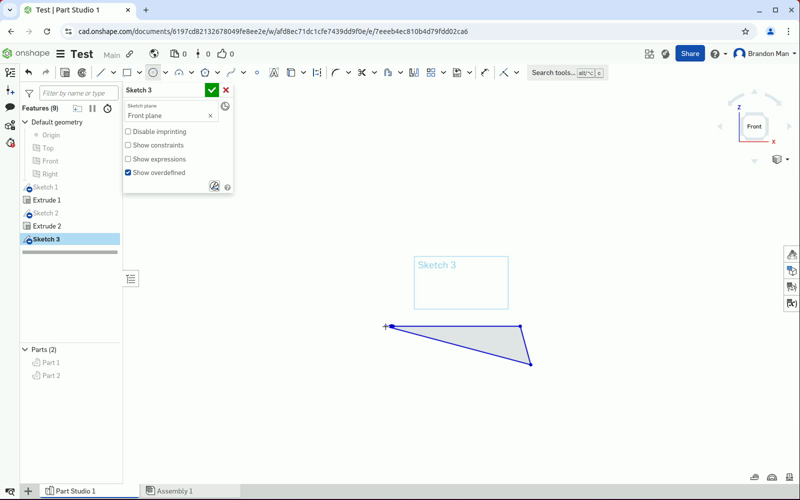
mouse_move(526, 359)
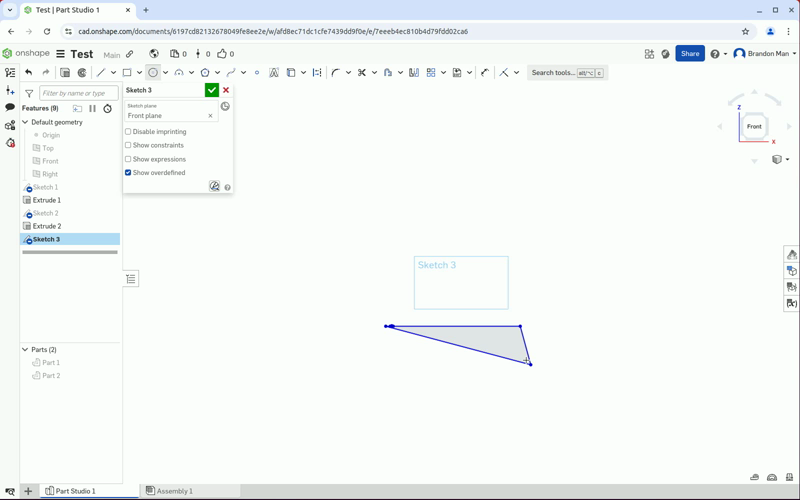
click(526, 359)
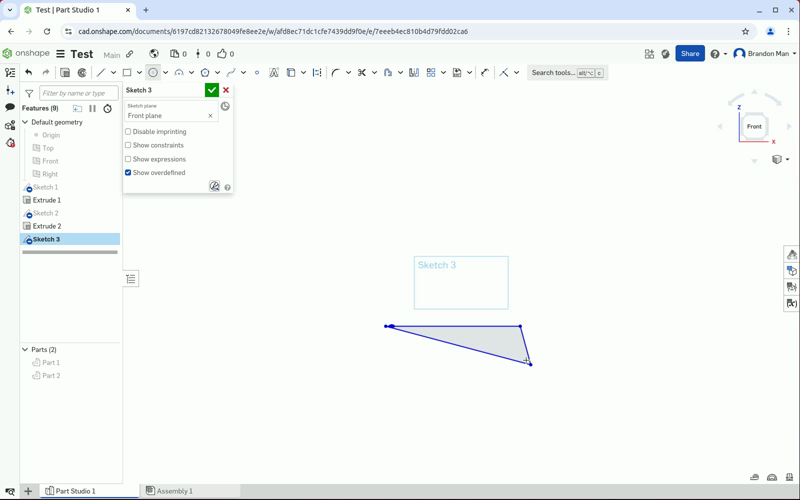
key_up(shift)
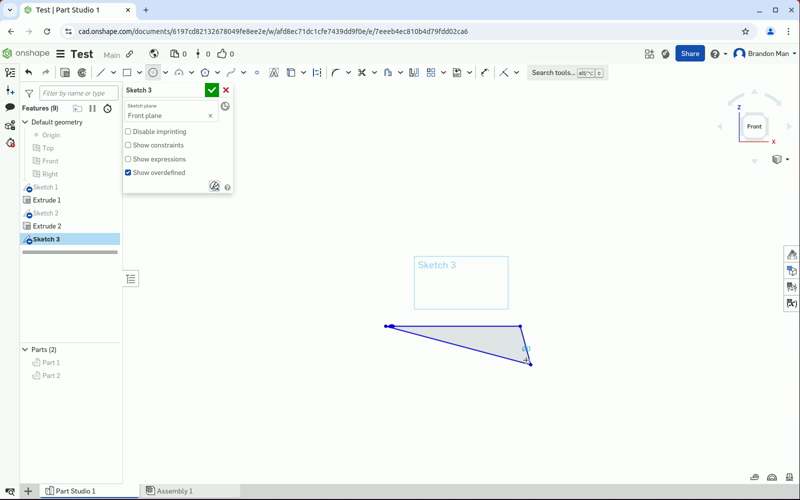
mouse_move(529, 359)
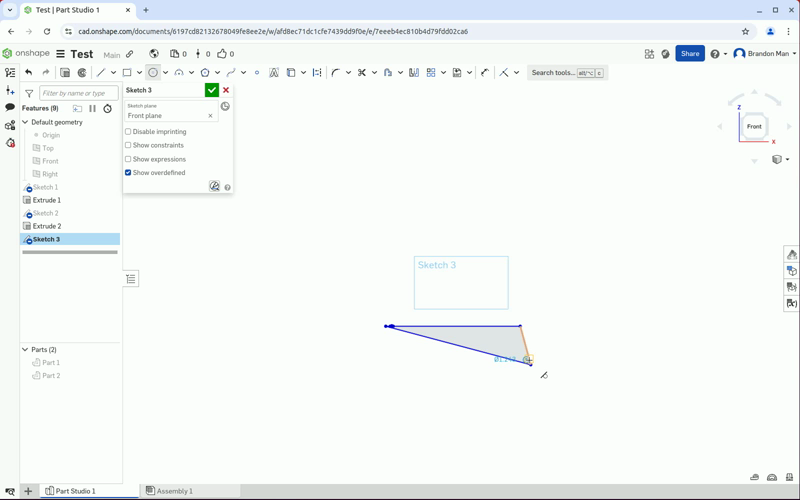
click(529, 359)
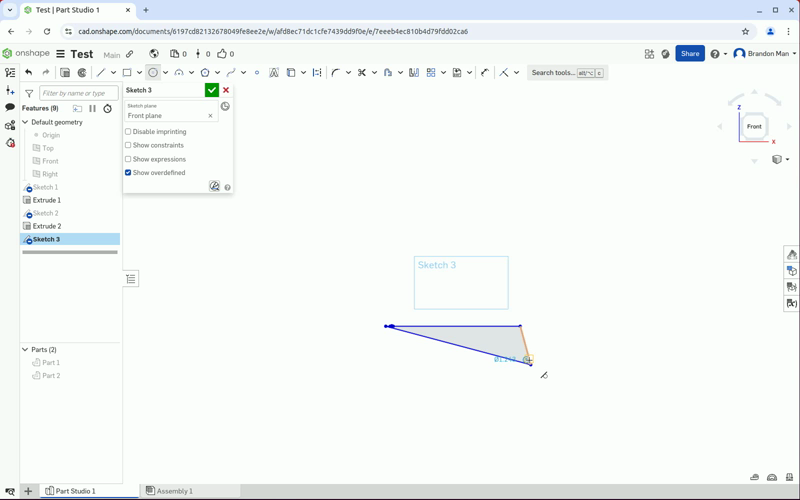
key(esc)
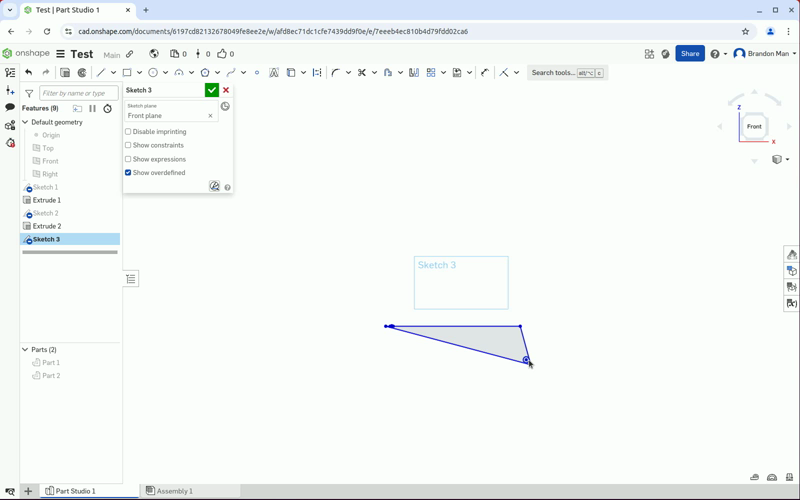
mouse_move(512, 329)
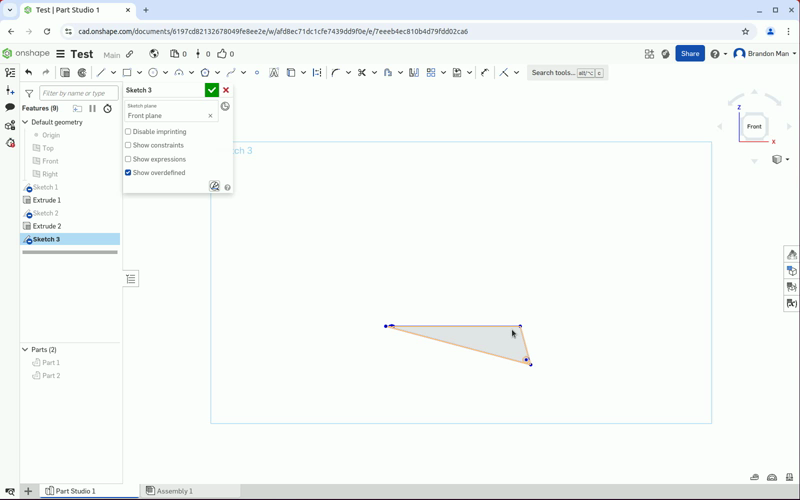
click(512, 329)
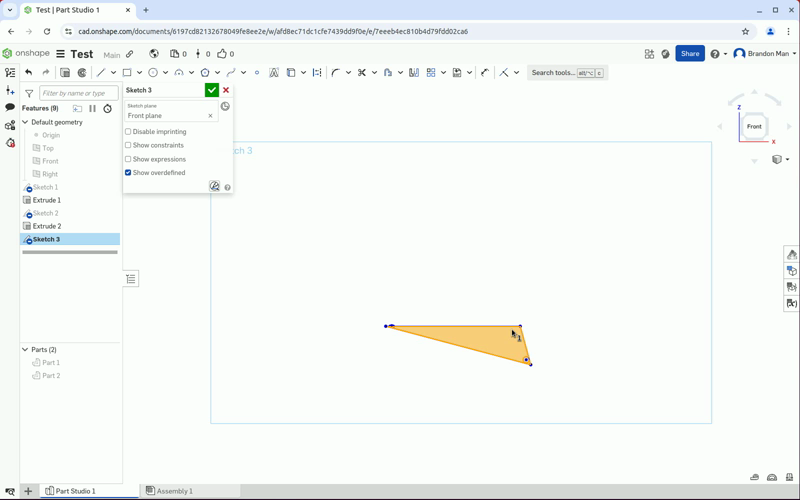
mouse_move(73, 352)
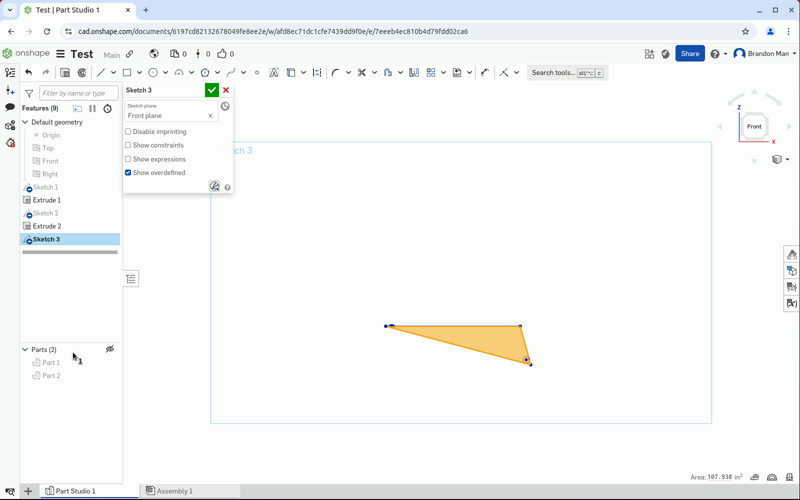
key(shift+y)
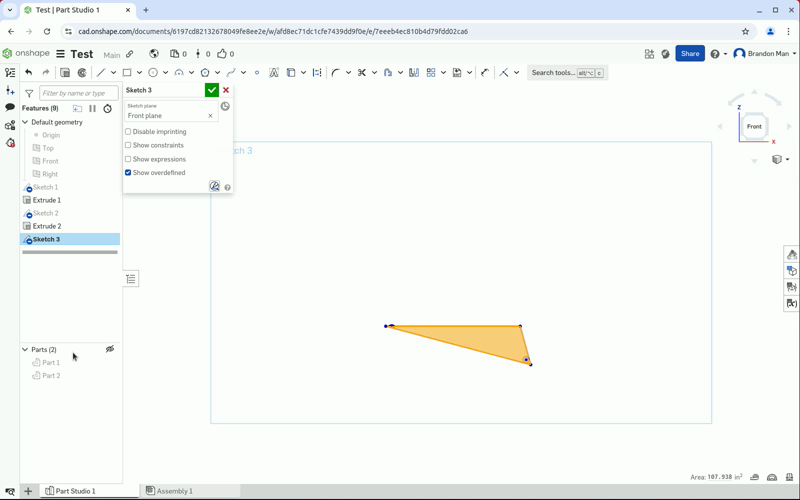
key(shift+e)
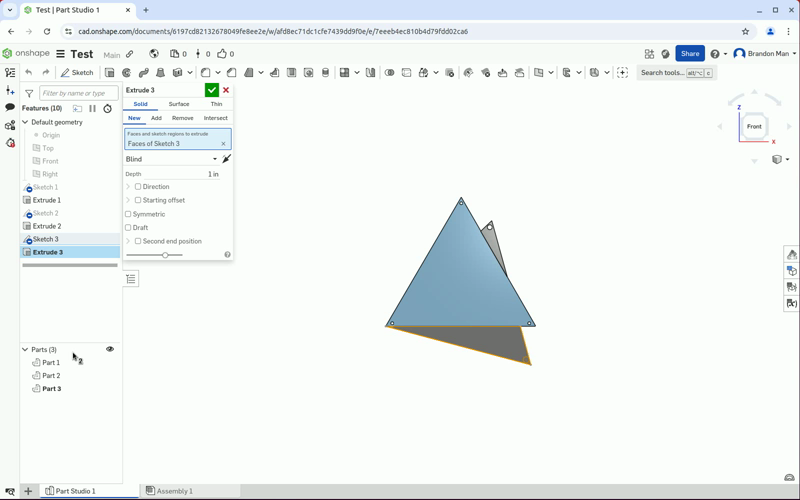
mouse_move(143, 106)
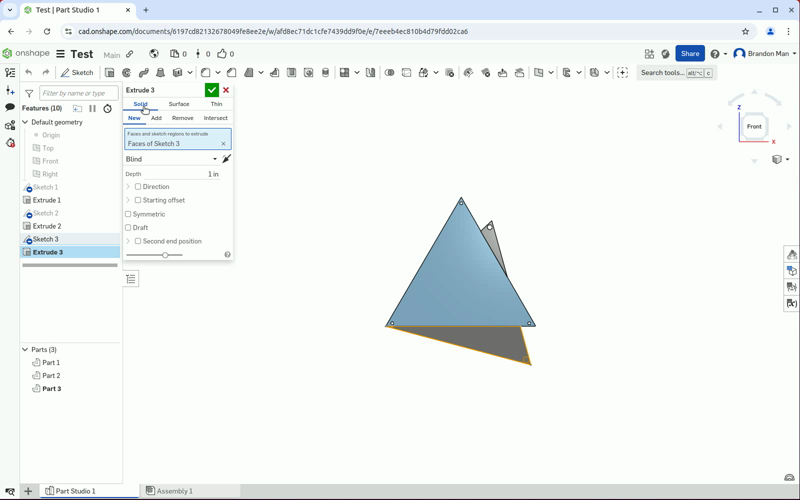
click(143, 106)
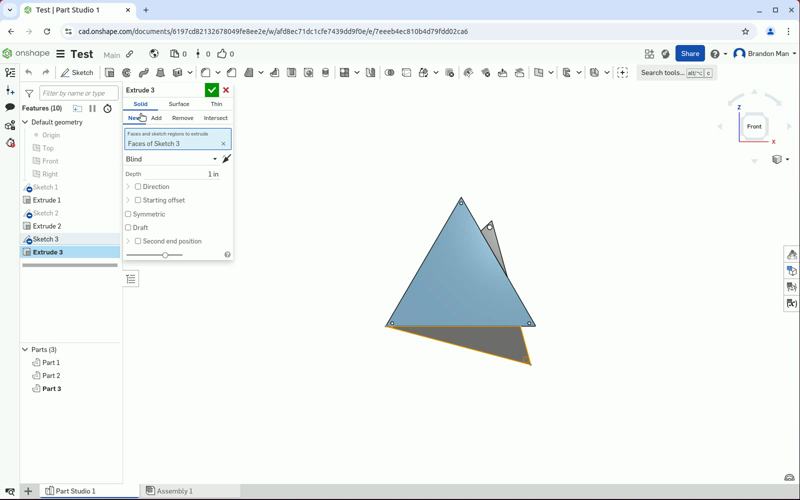
mouse_move(137, 120)
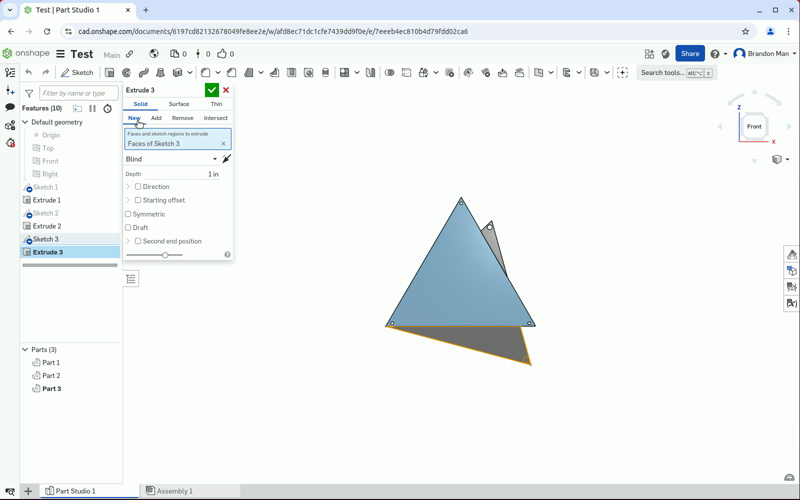
click(137, 120)
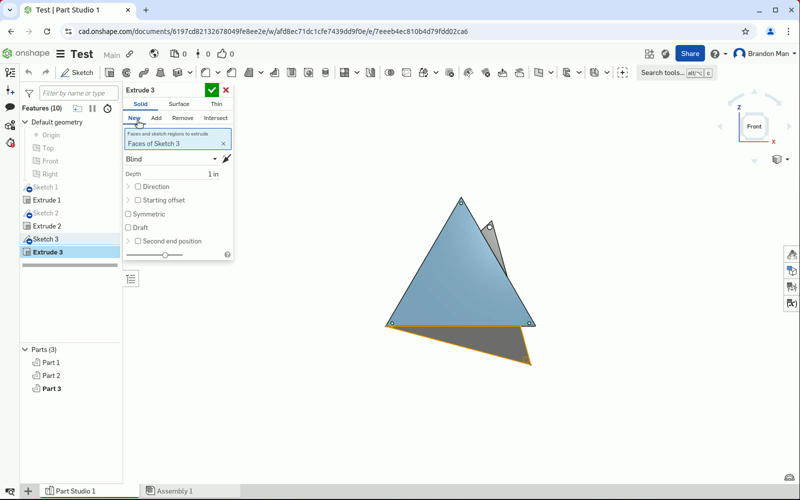
key(tab, 4)
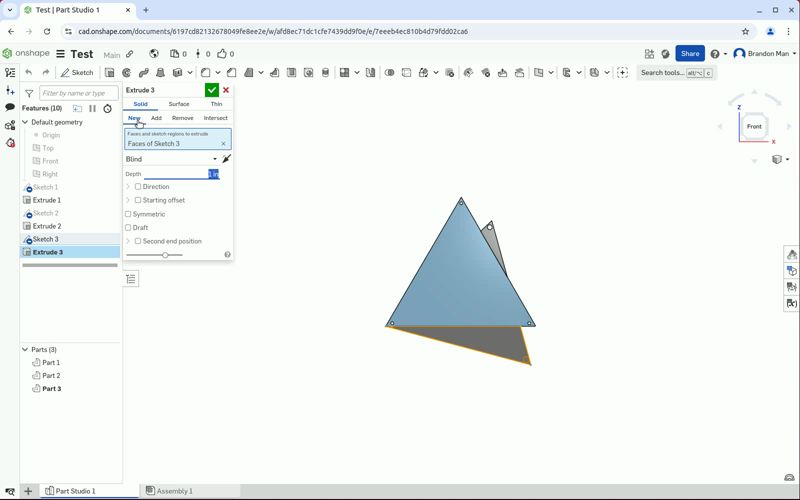
text(1.204)
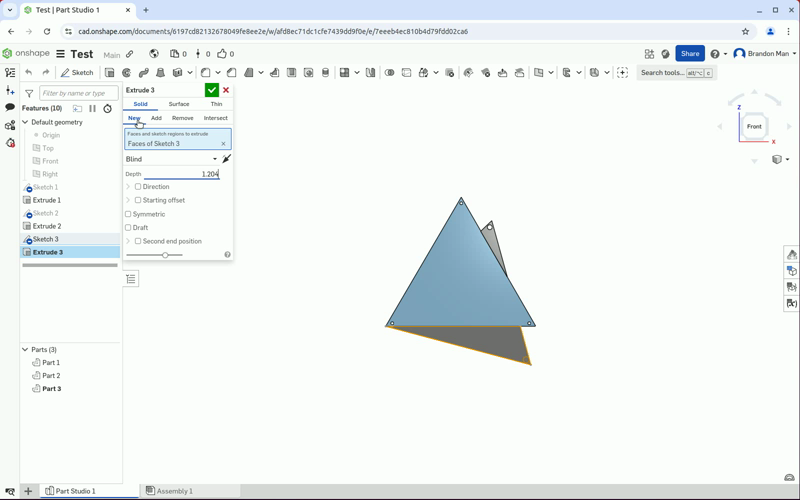
key(enter)
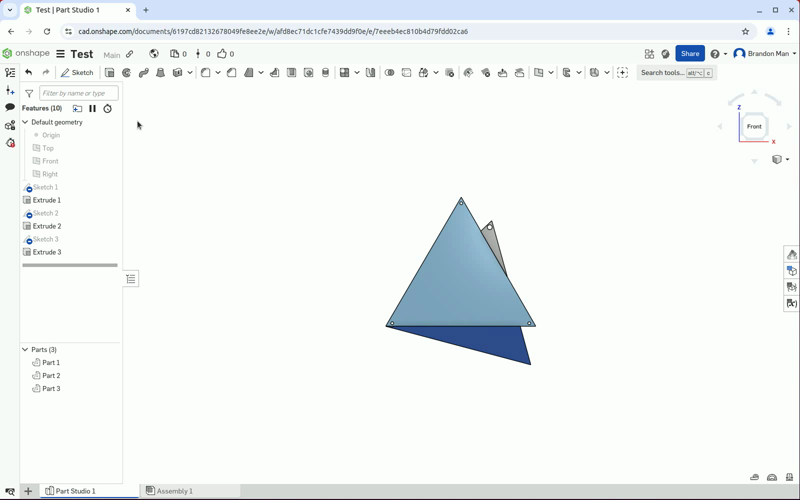
key(shift+h)
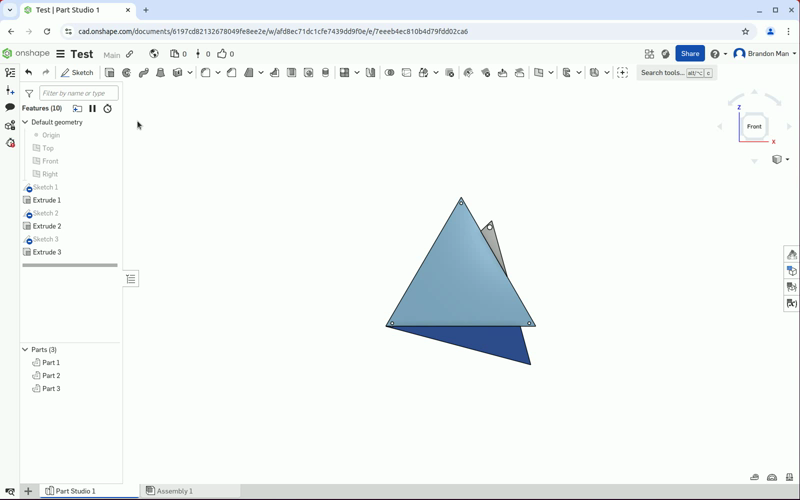
key(shift+h)
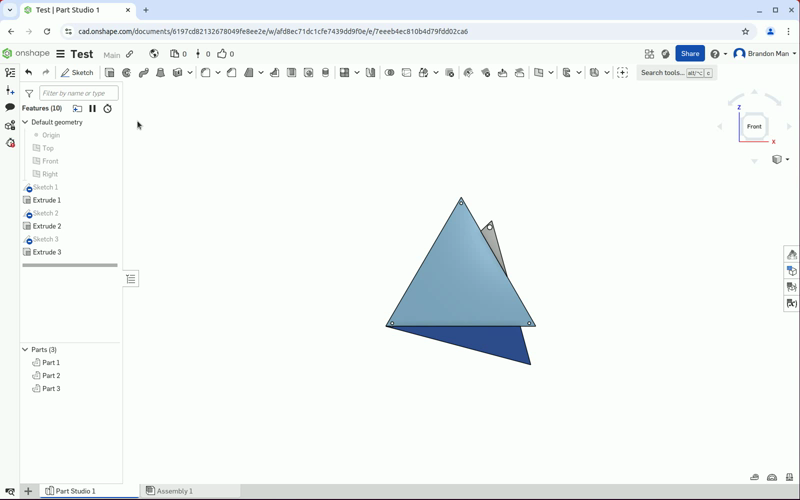
mouse_move(73, 189)
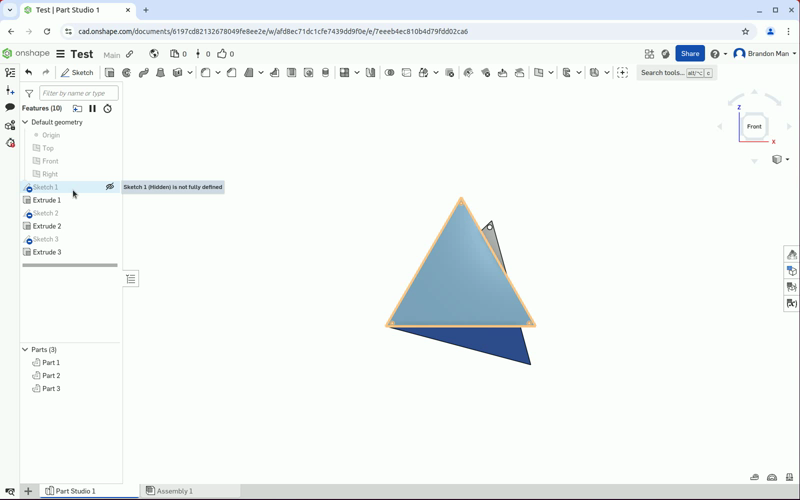
click(73, 189)
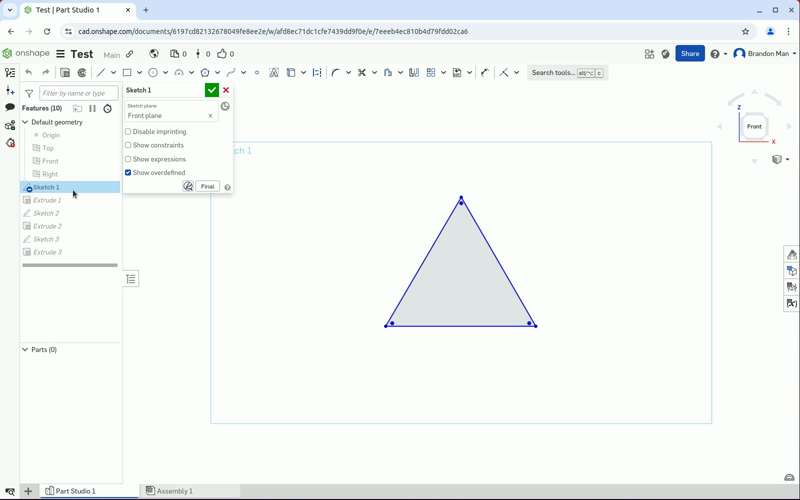
mouse_move(229, 92)
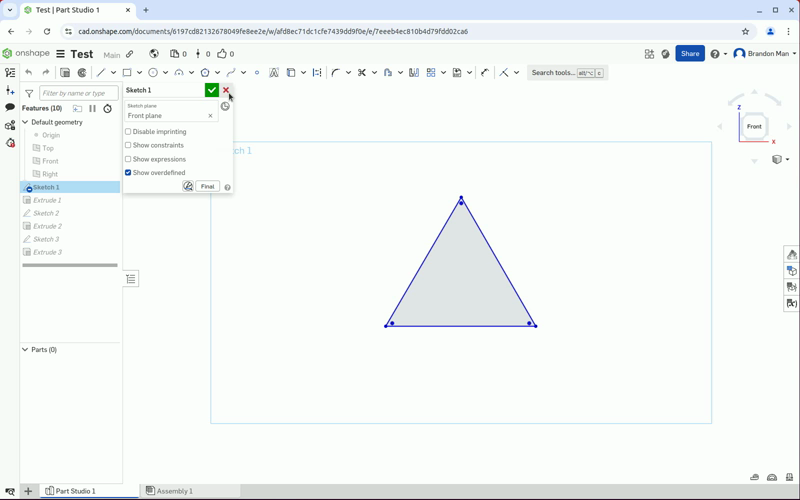
click(229, 92)
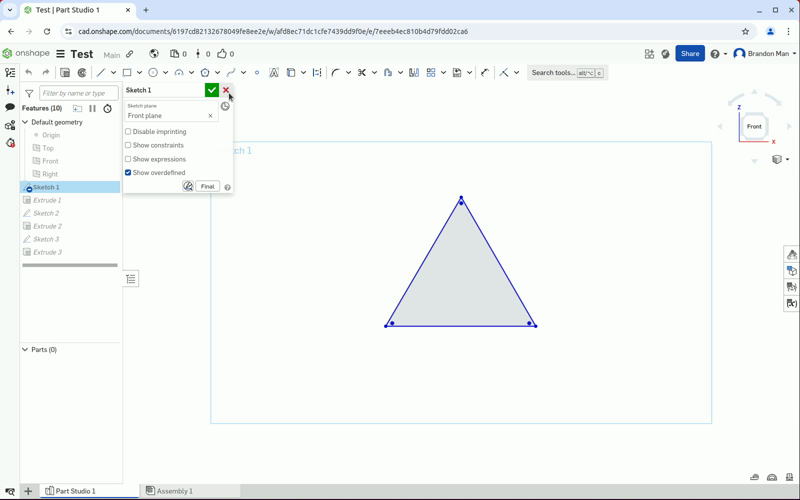
key(shift+s)
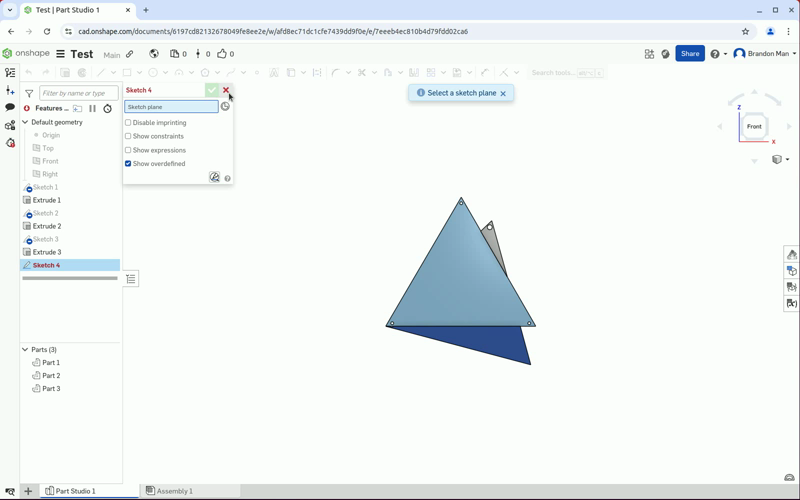
mouse_move(73, 163)
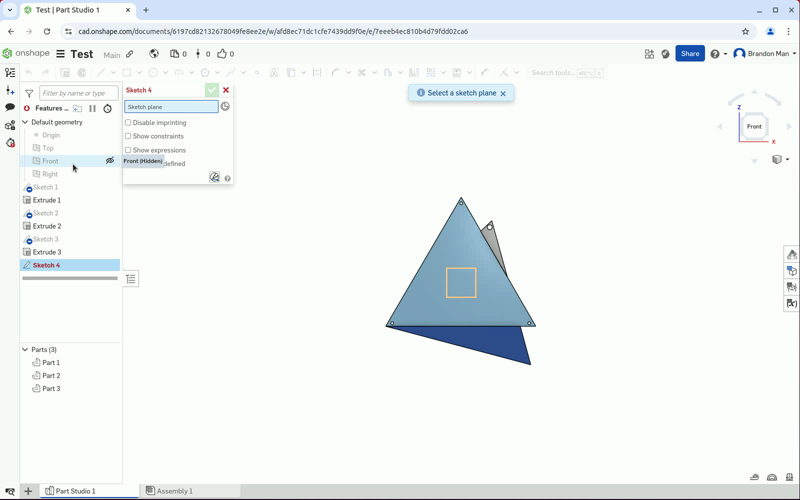
click(73, 163)
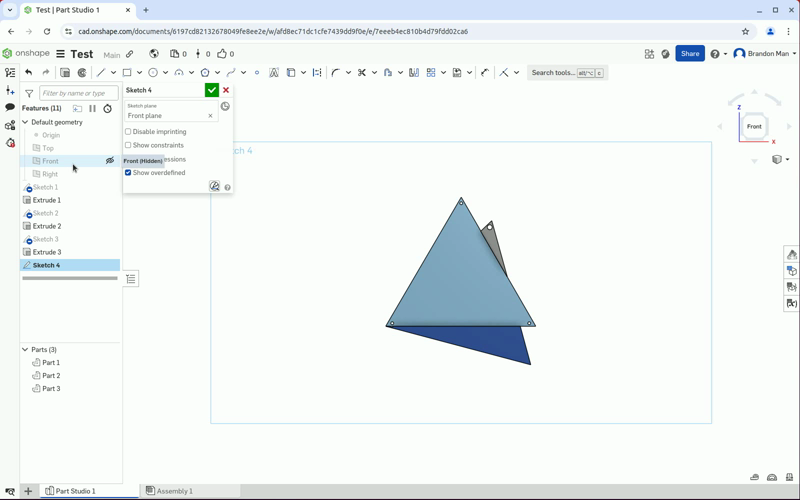
mouse_move(73, 352)
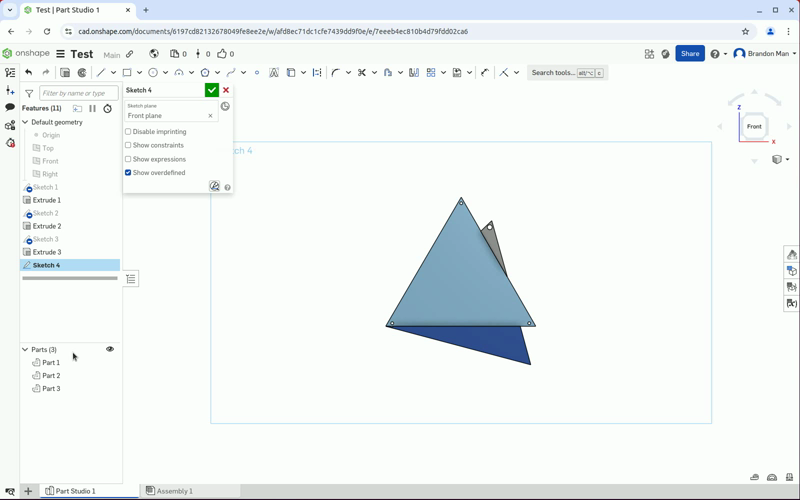
key(y)
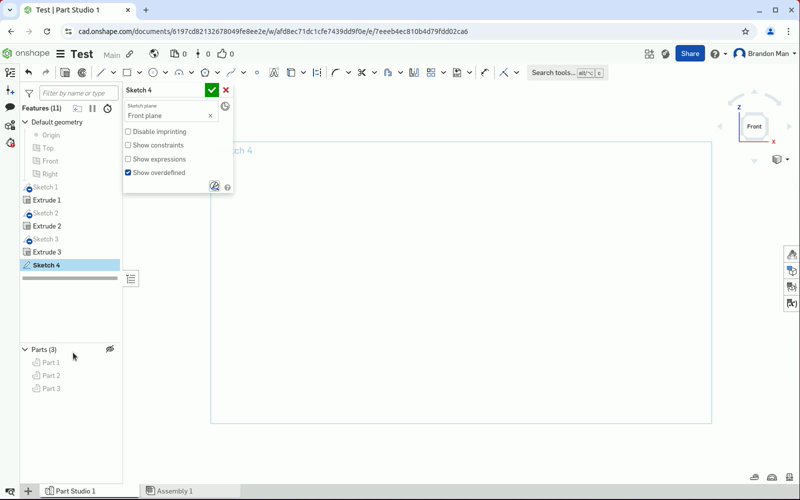
key(l)
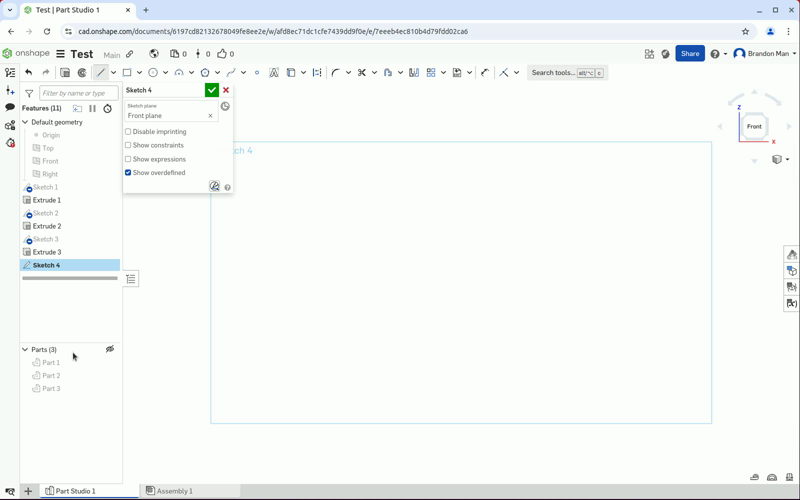
key_down(shift)
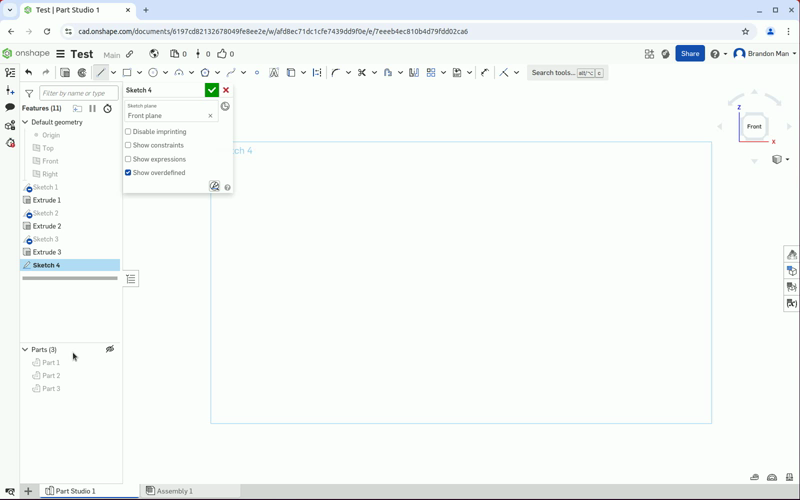
mouse_move(385, 326)
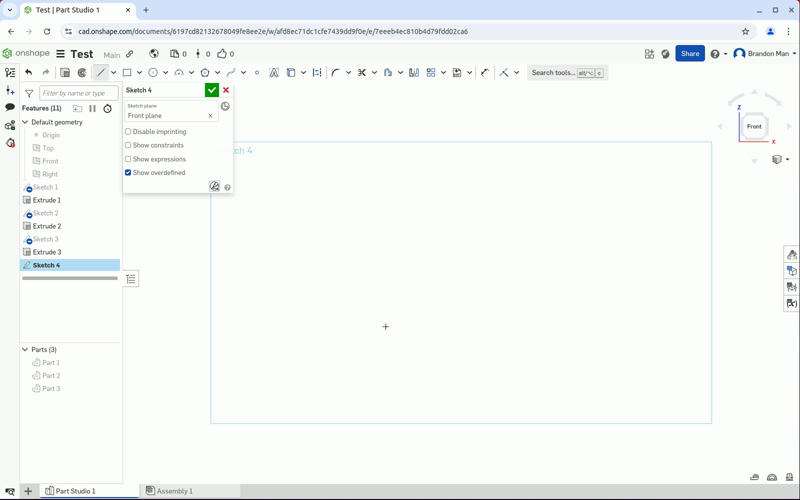
click(385, 326)
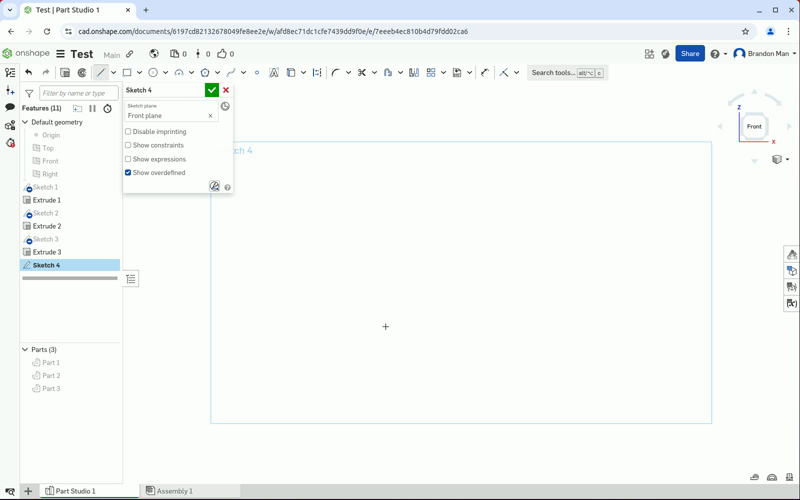
key_up(shift)
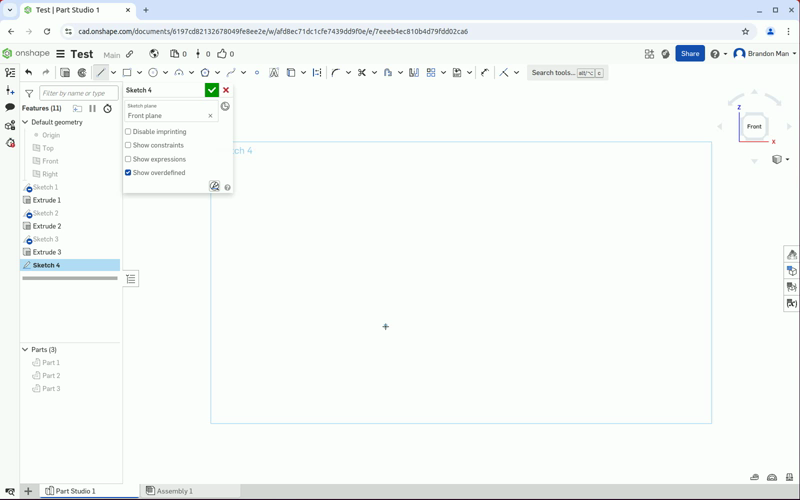
key_down(shift)
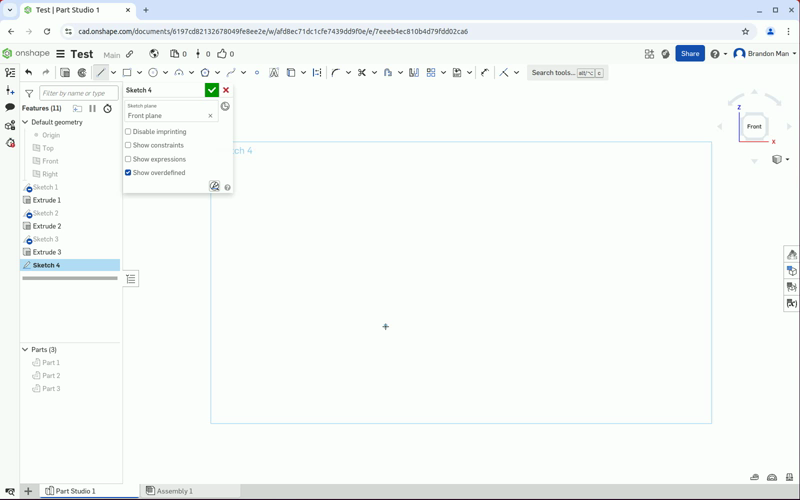
mouse_move(415, 326)
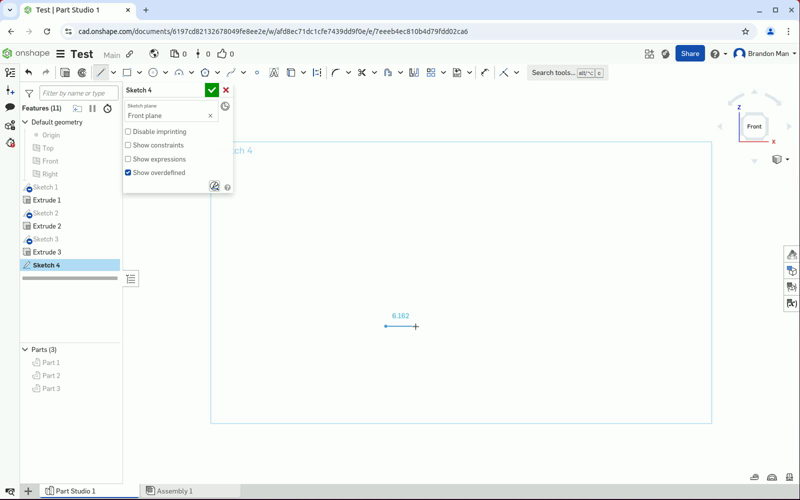
mouse_move(389, 326)
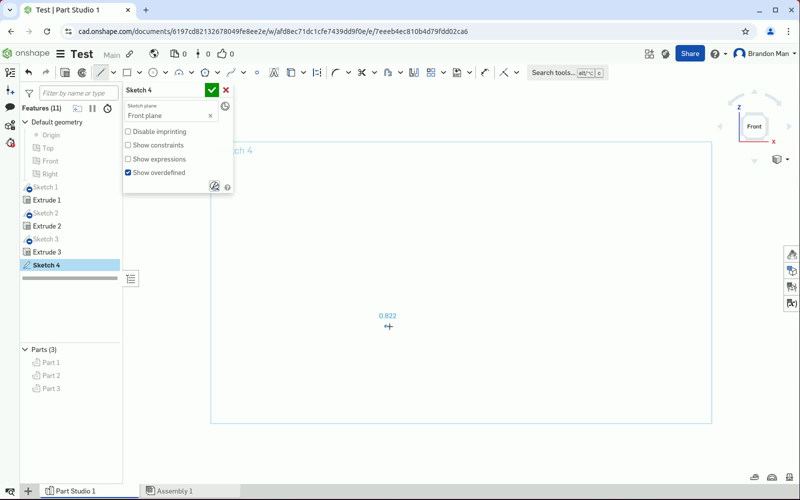
scroll(6)
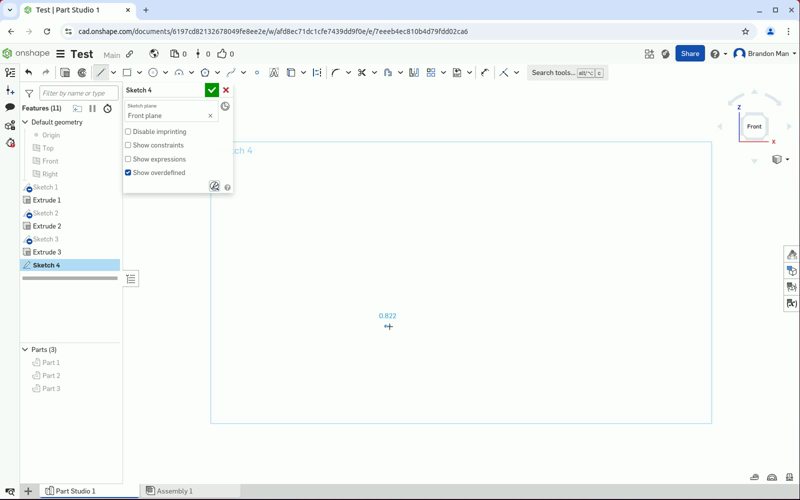
scroll(6)
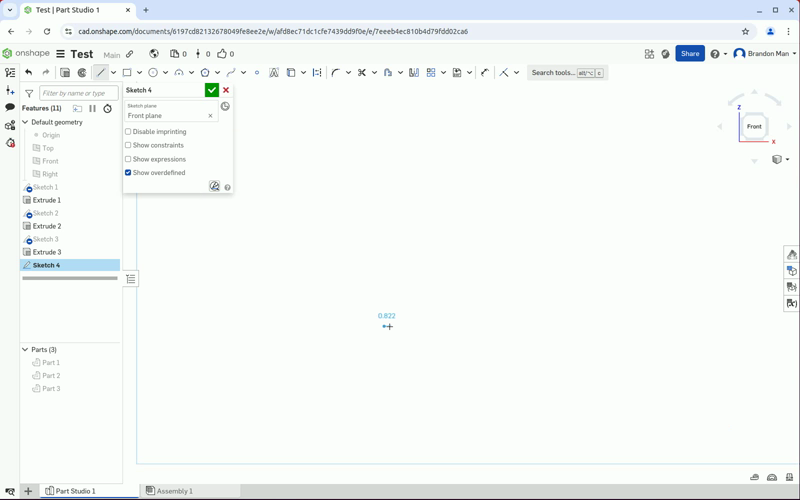
scroll(6)
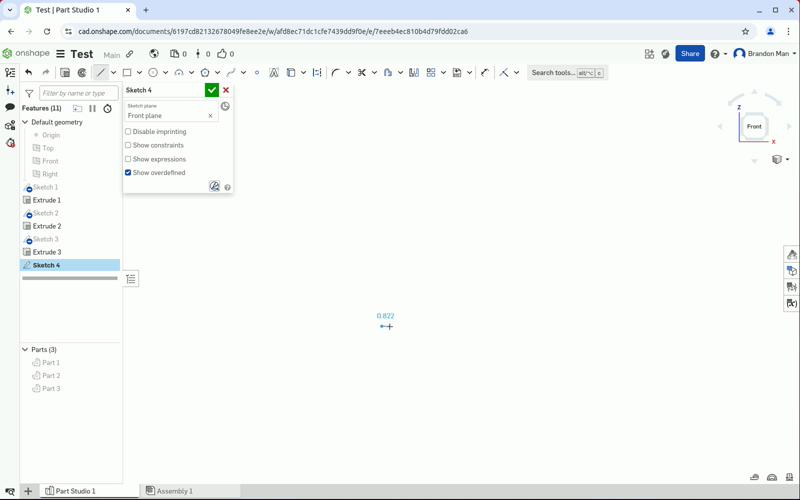
scroll(6)
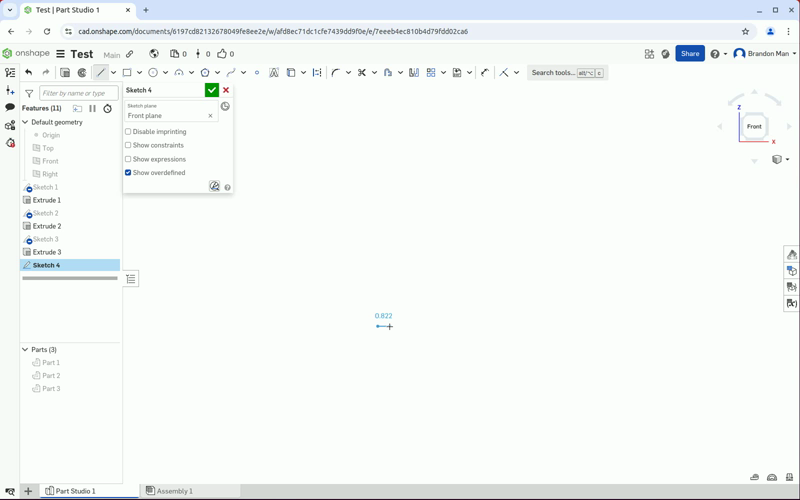
scroll(6)
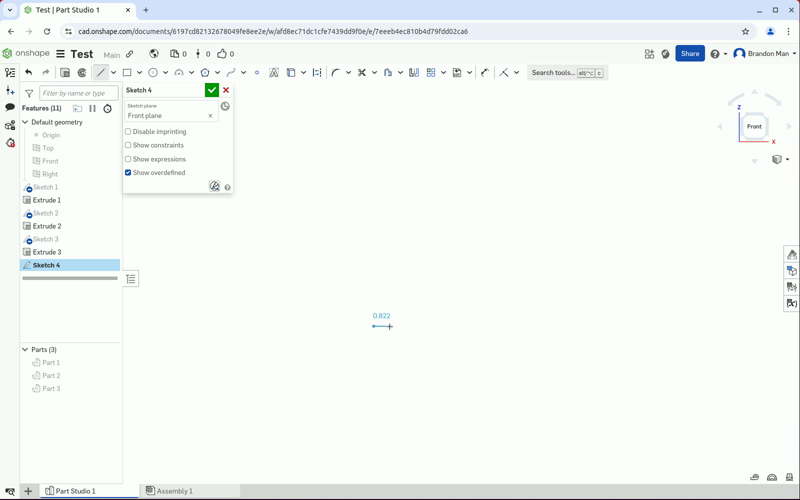
scroll(6)
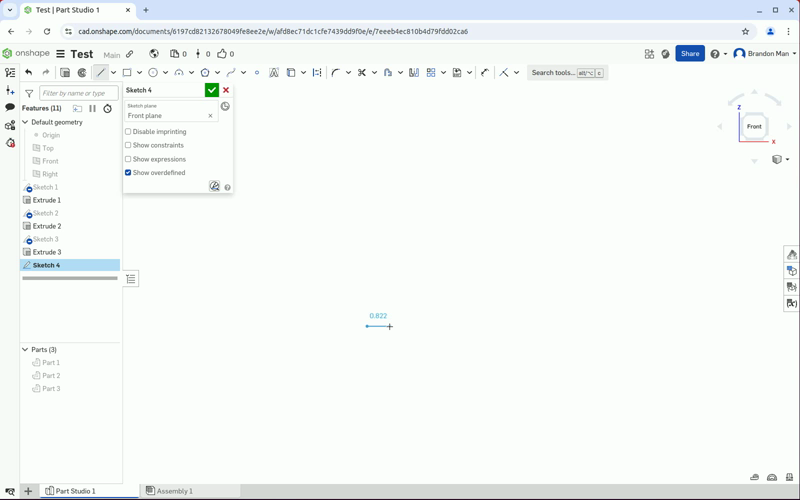
scroll(6)
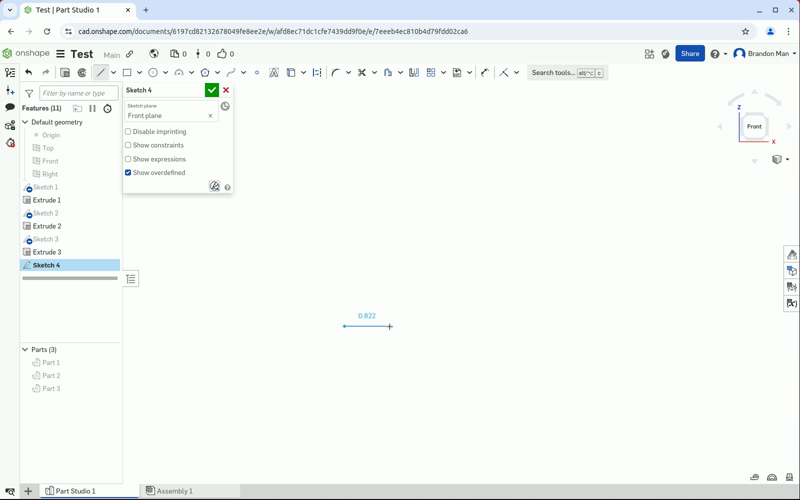
click(389, 326)
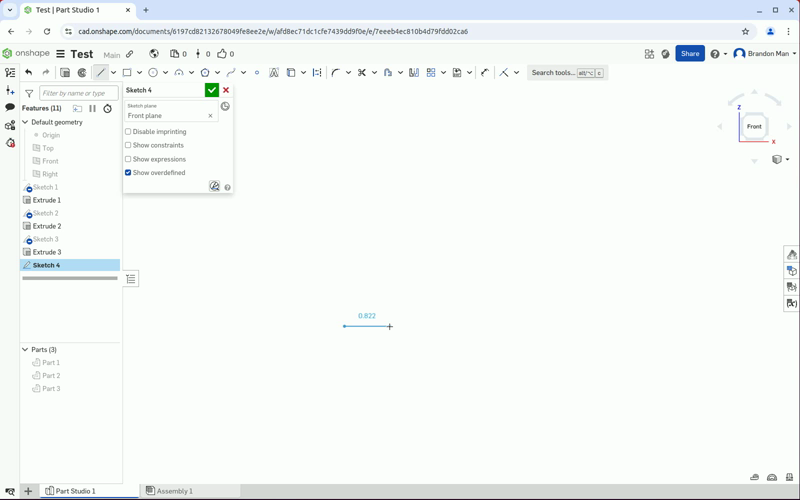
scroll(-6)
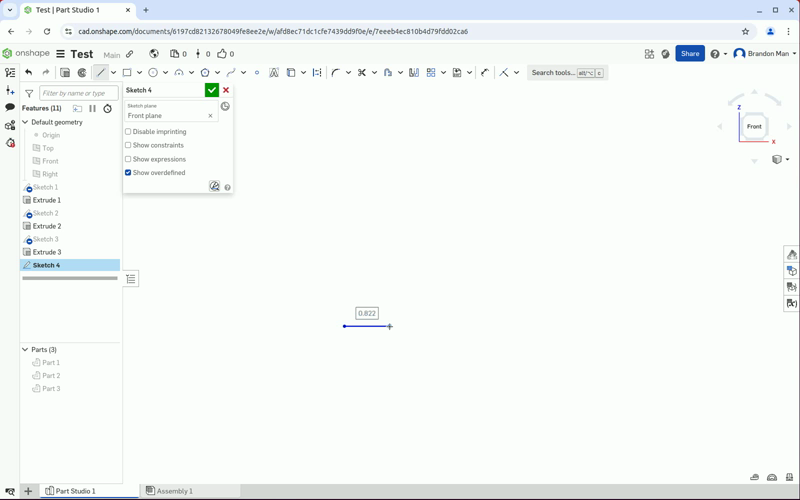
scroll(-6)
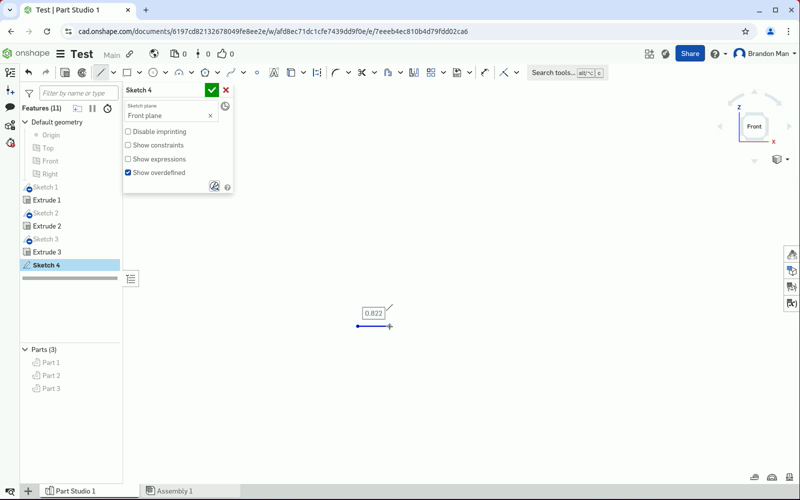
scroll(-6)
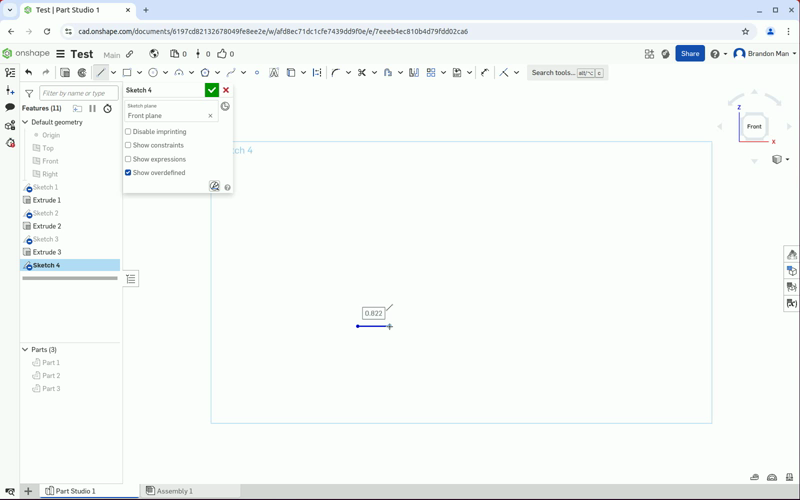
scroll(-6)
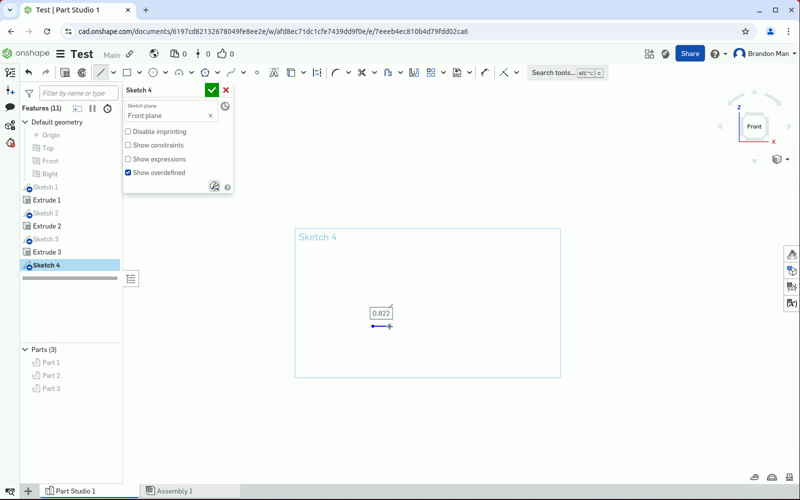
scroll(-6)
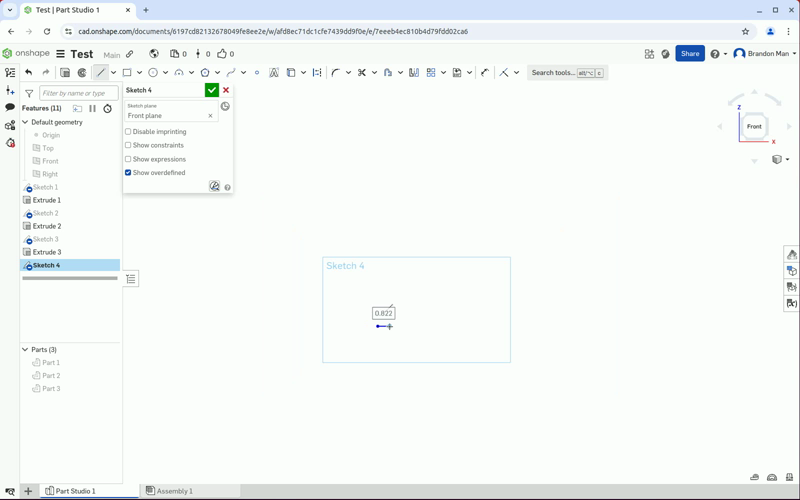
scroll(-6)
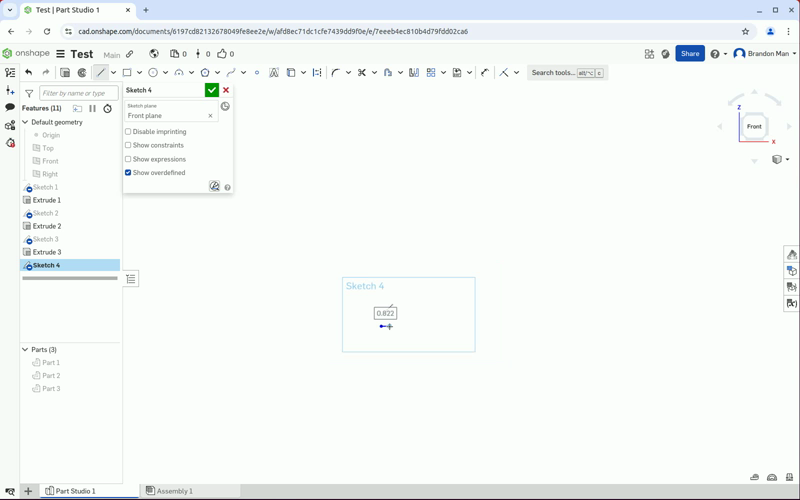
scroll(-6)
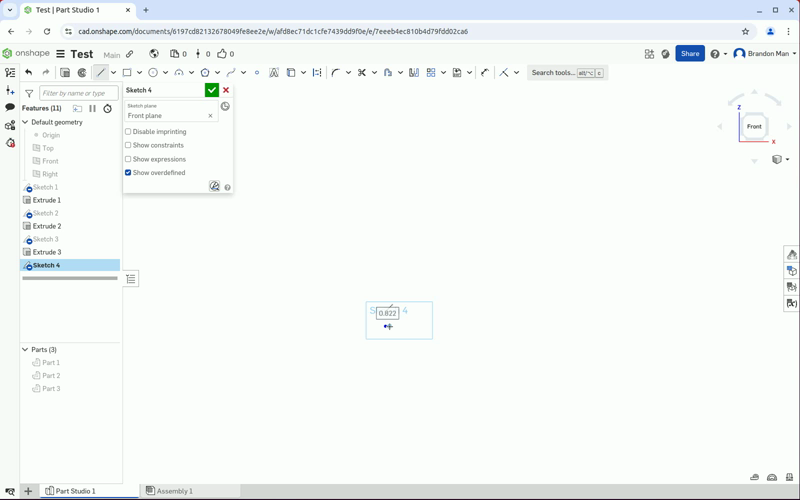
key_up(shift)
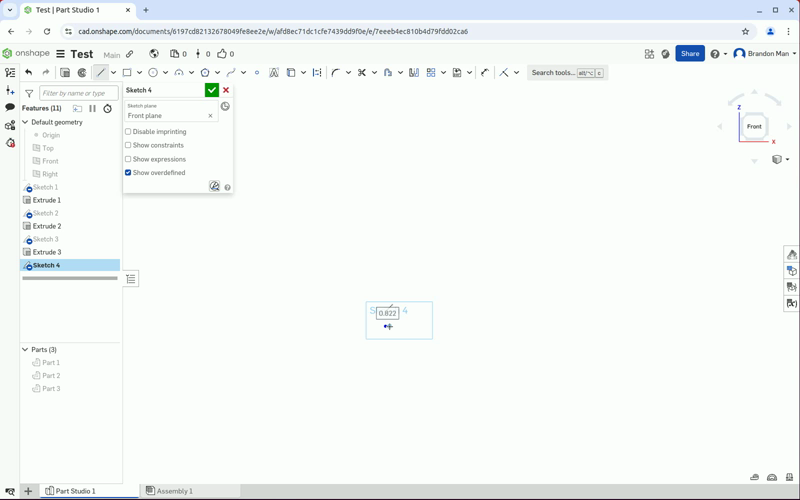
key(esc)
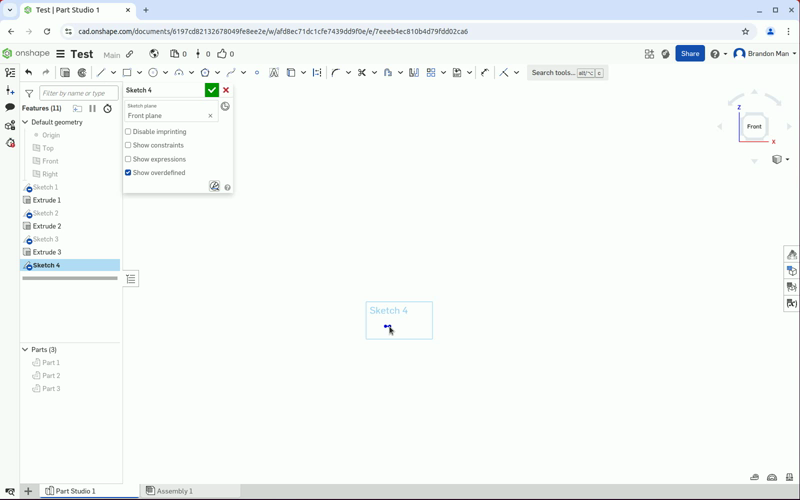
key(a)
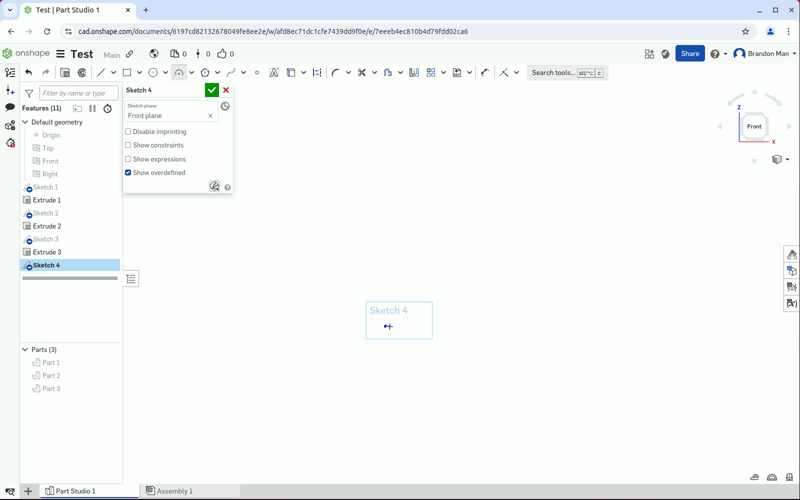
mouse_move(389, 326)
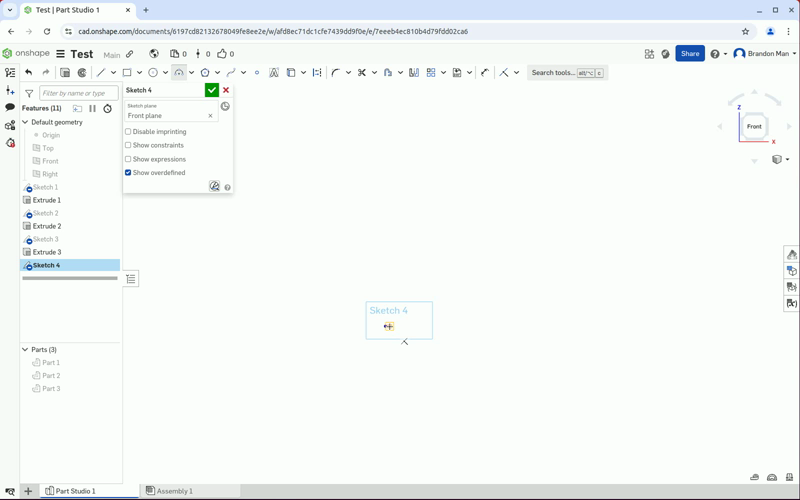
scroll(6)
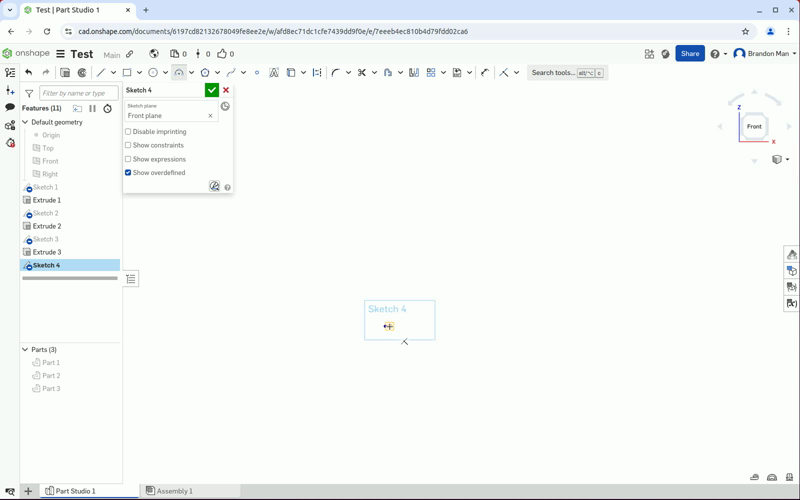
scroll(6)
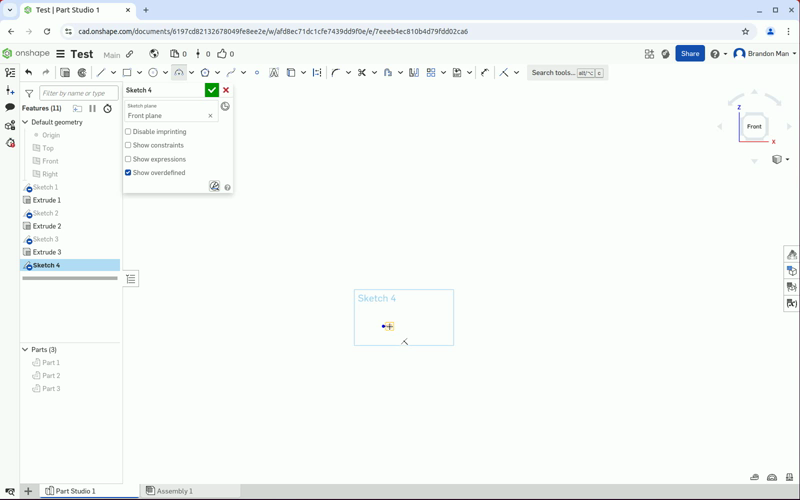
scroll(6)
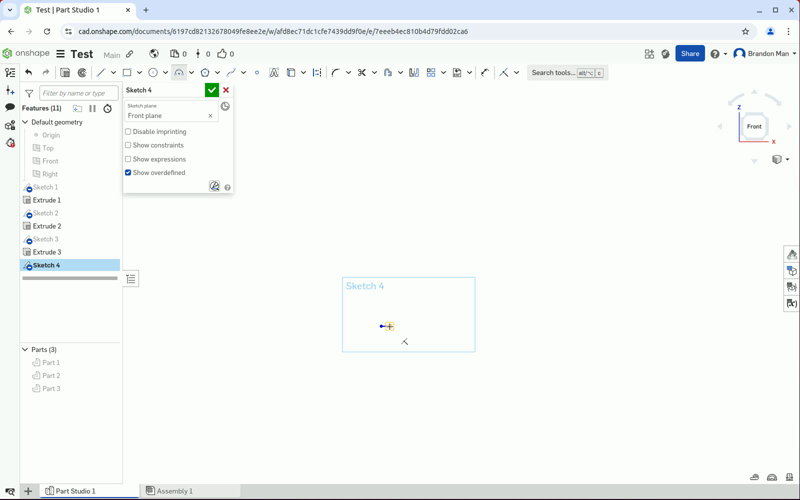
scroll(6)
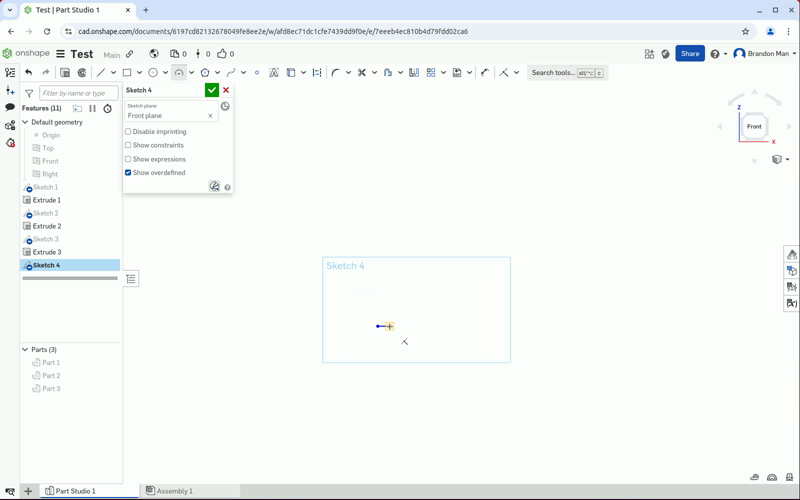
scroll(6)
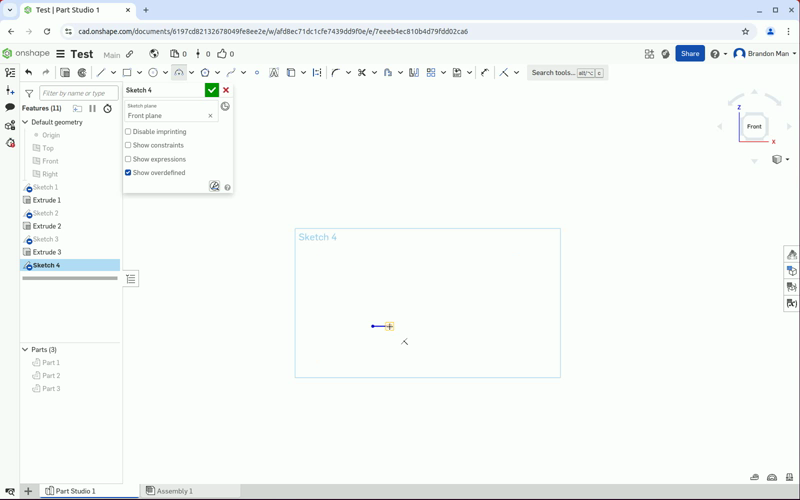
scroll(6)
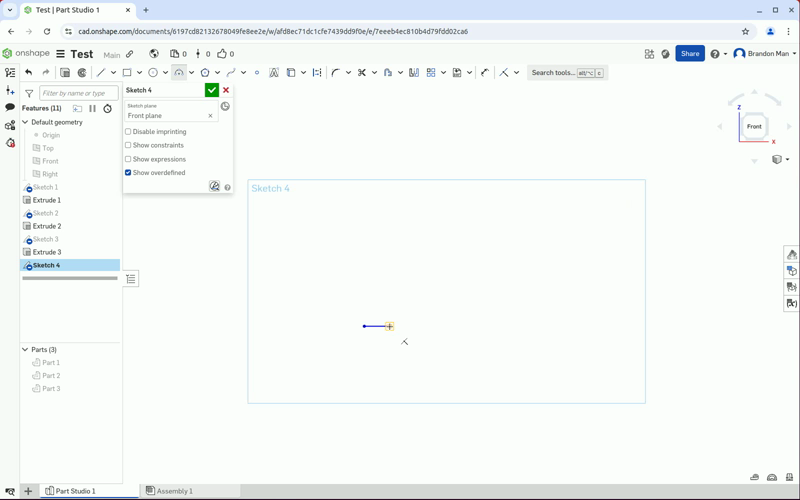
scroll(6)
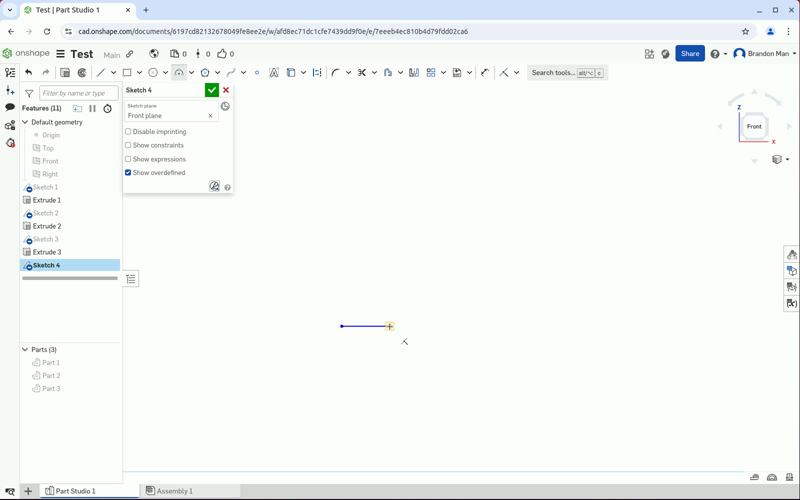
click(389, 326)
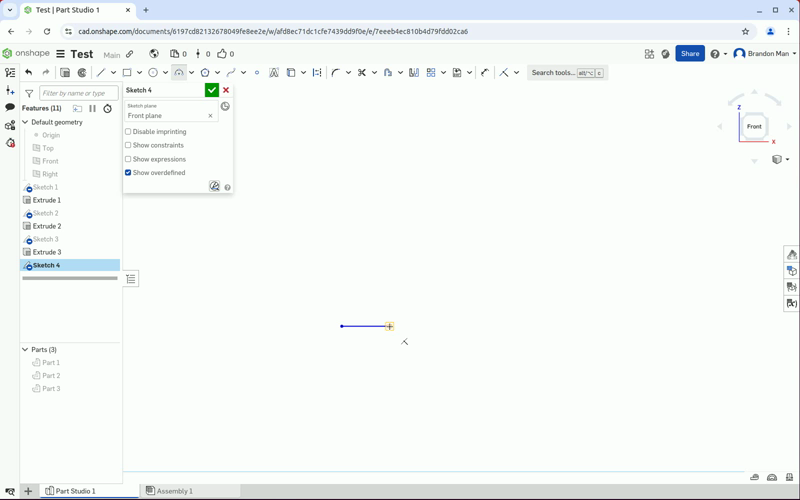
scroll(-6)
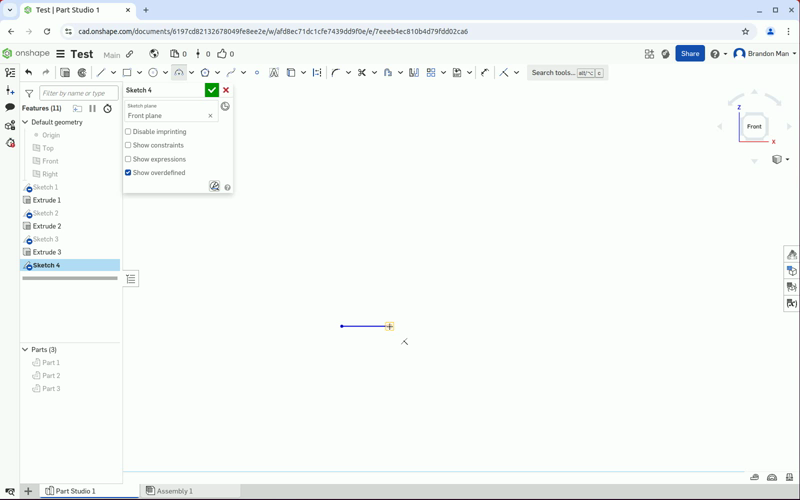
scroll(-6)
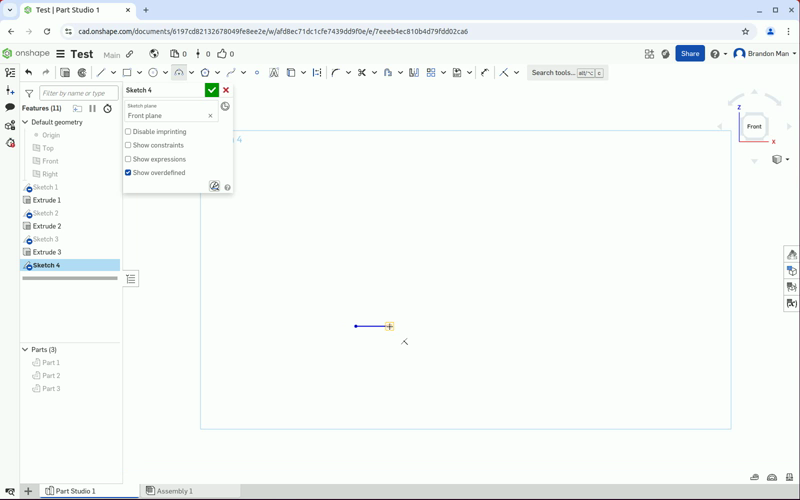
scroll(-6)
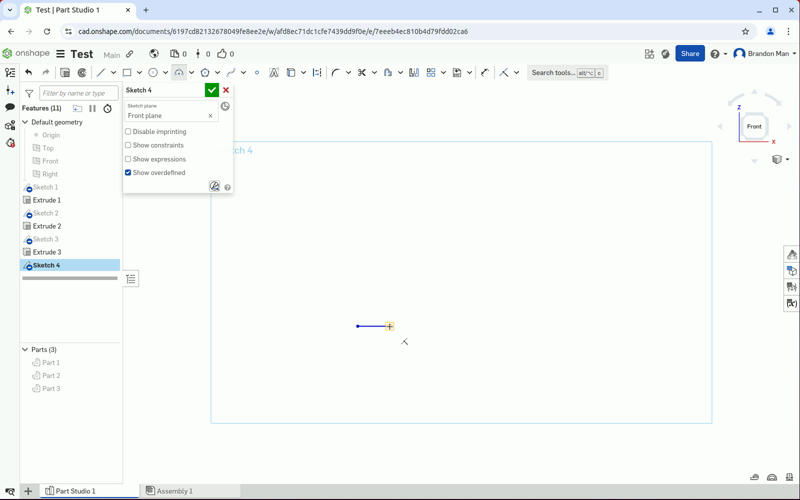
scroll(-6)
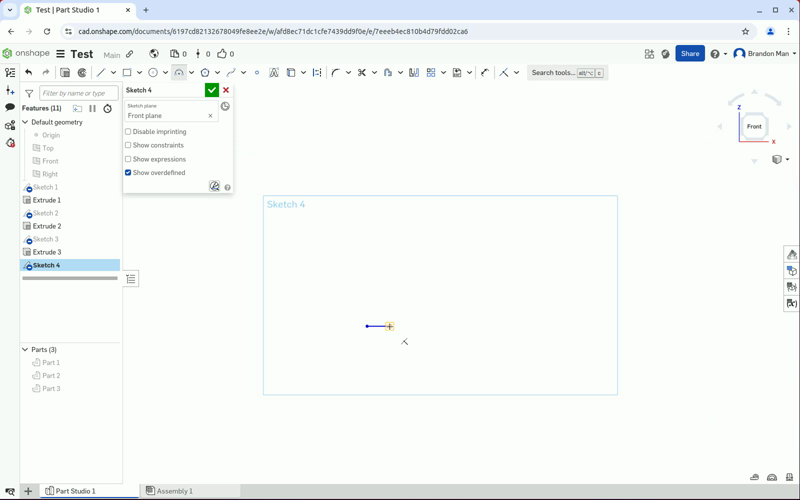
scroll(-6)
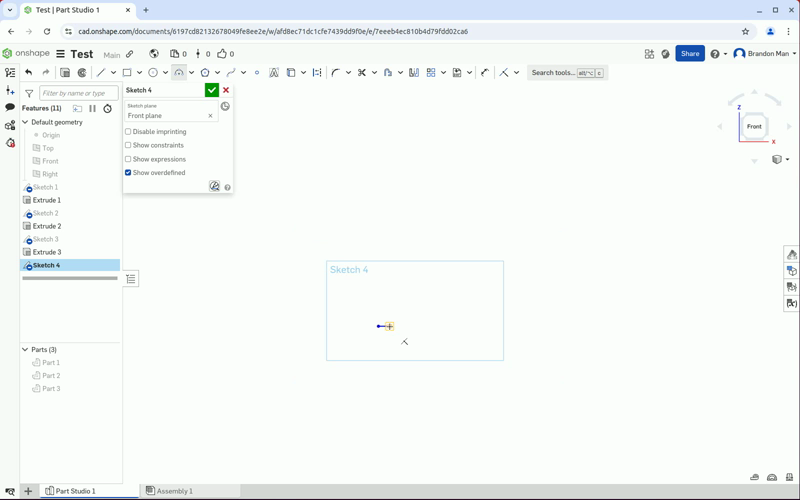
scroll(-6)
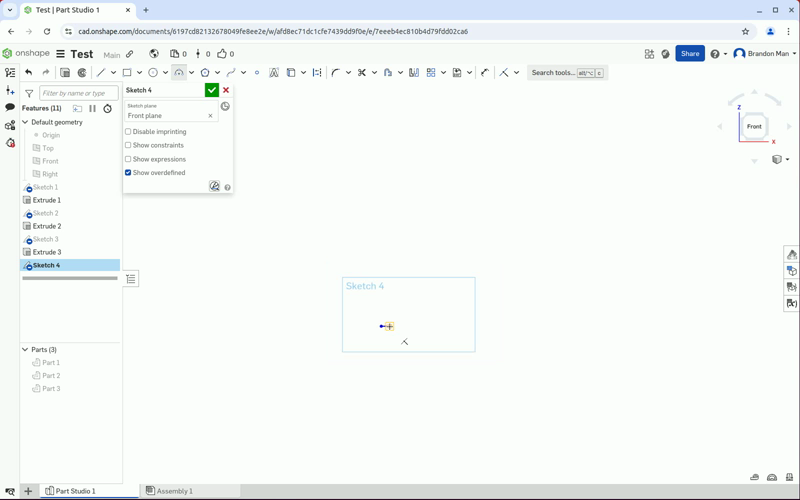
scroll(-6)
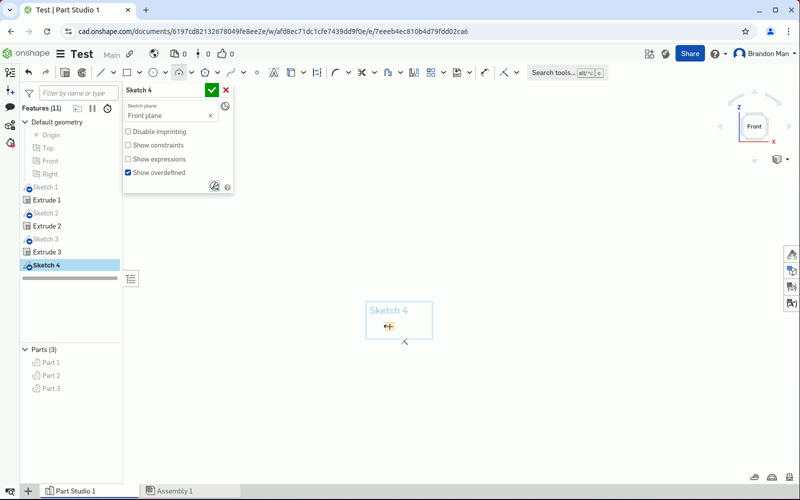
key_down(shift)
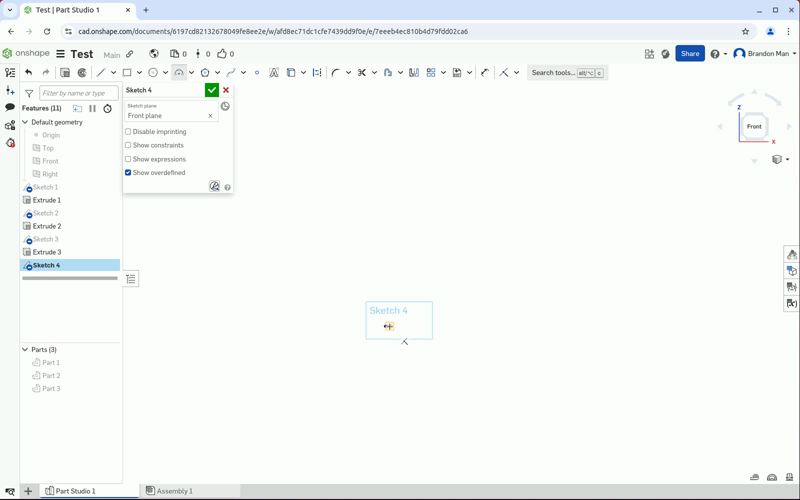
mouse_move(394, 326)
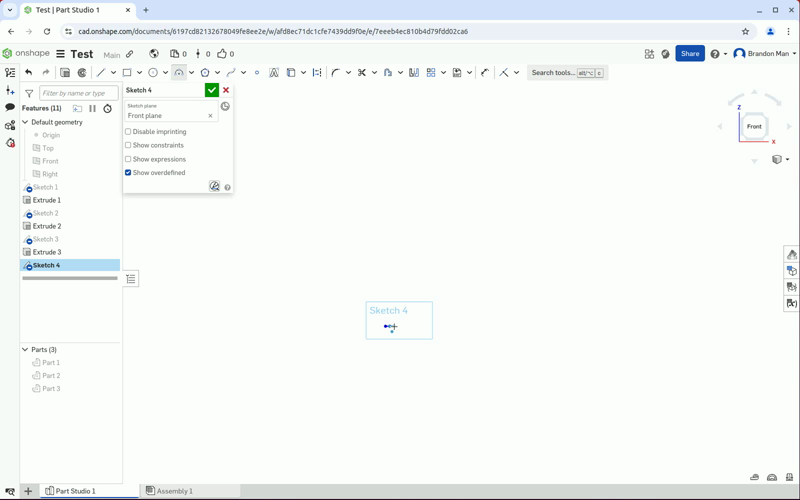
scroll(6)
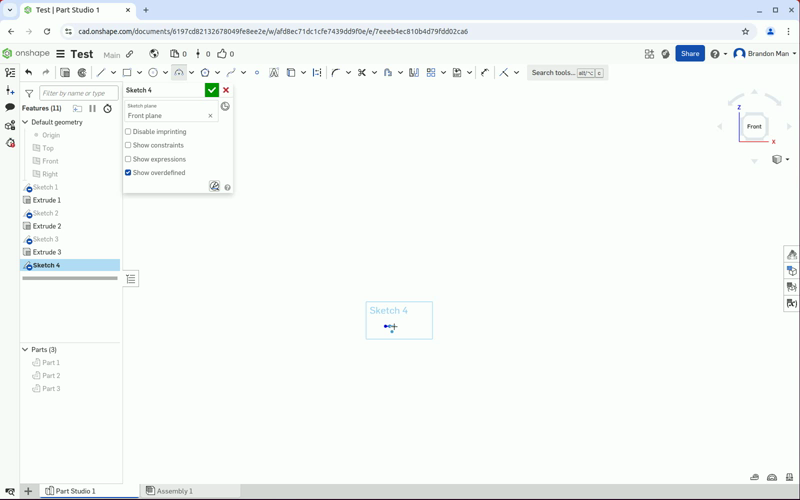
scroll(6)
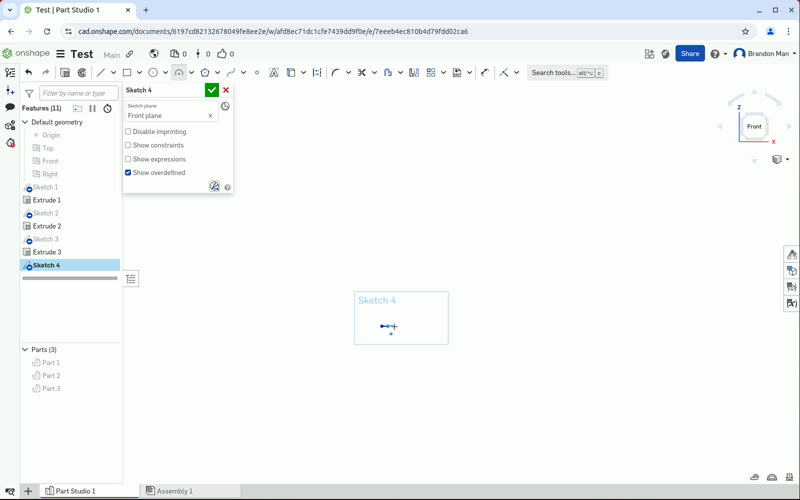
scroll(6)
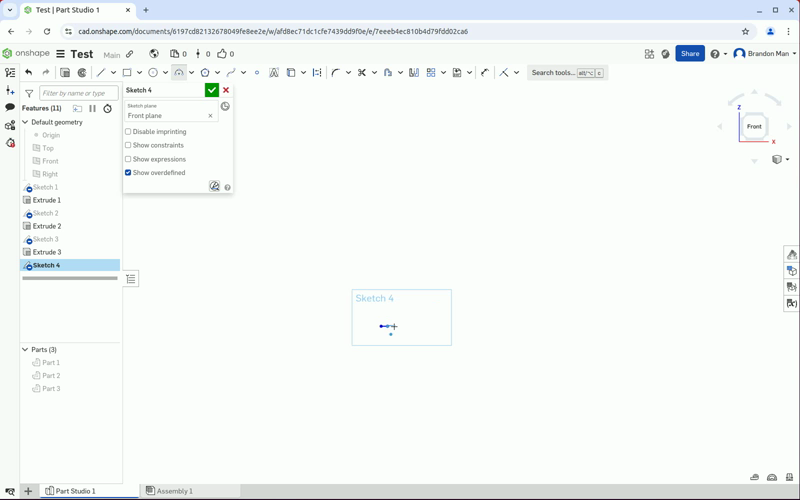
scroll(6)
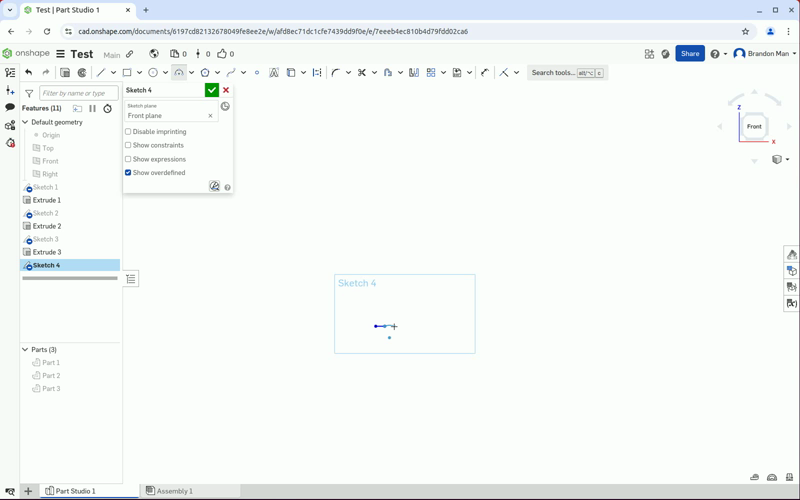
scroll(6)
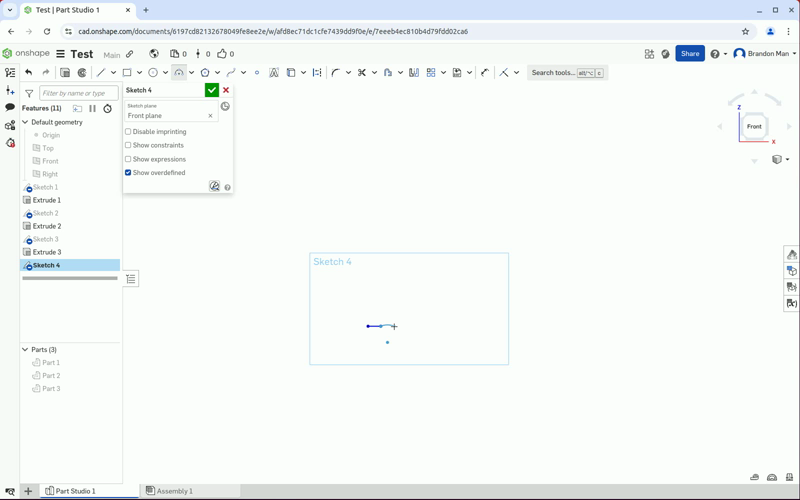
scroll(6)
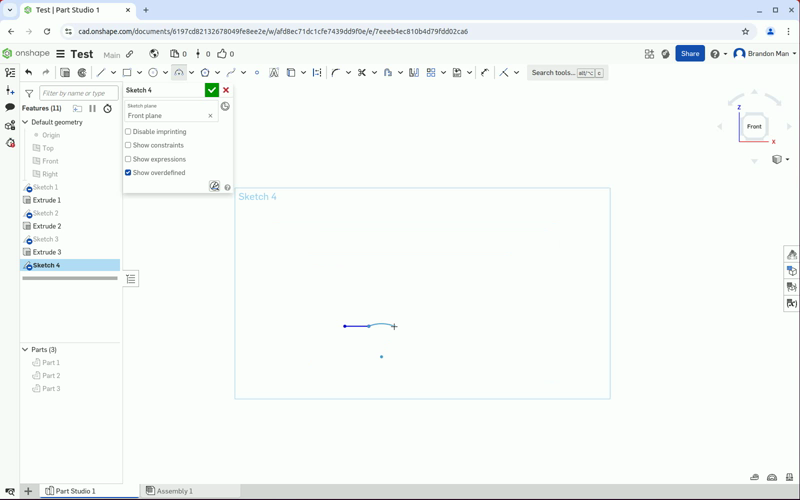
scroll(6)
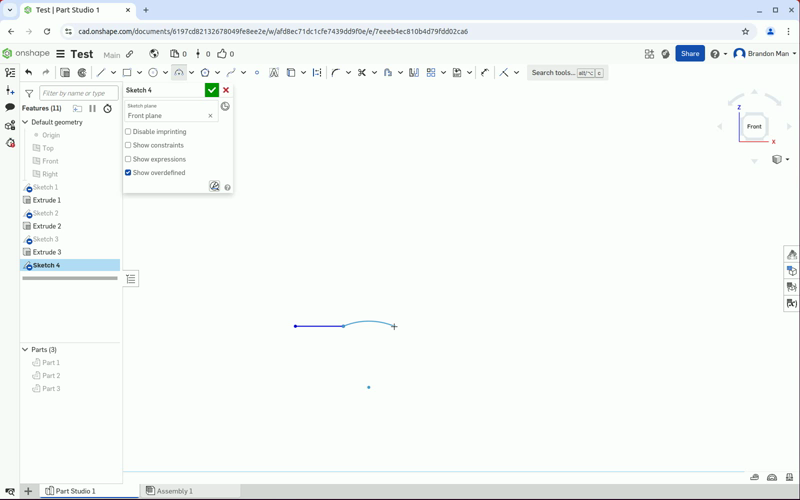
click(394, 326)
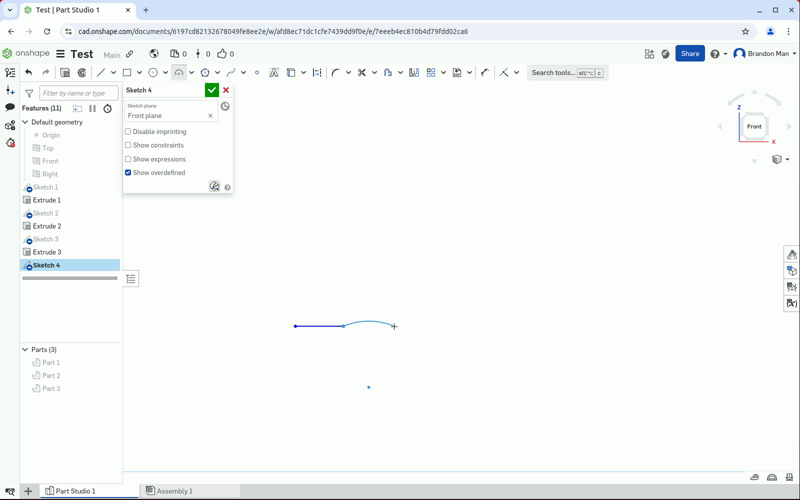
scroll(-6)
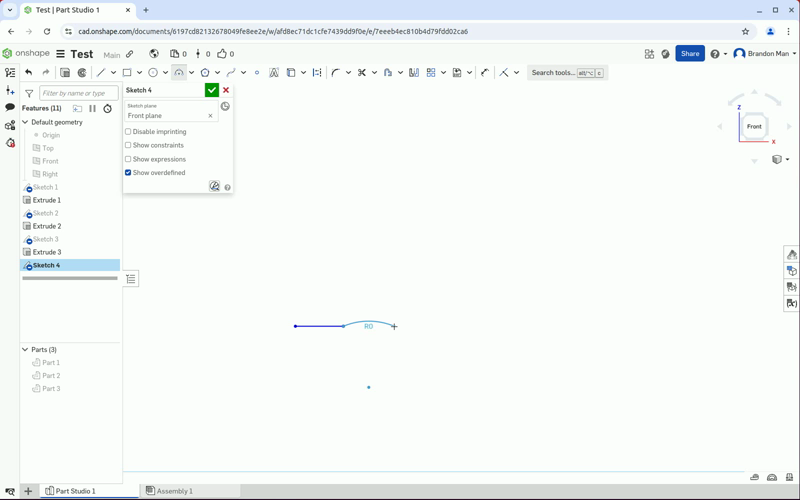
scroll(-6)
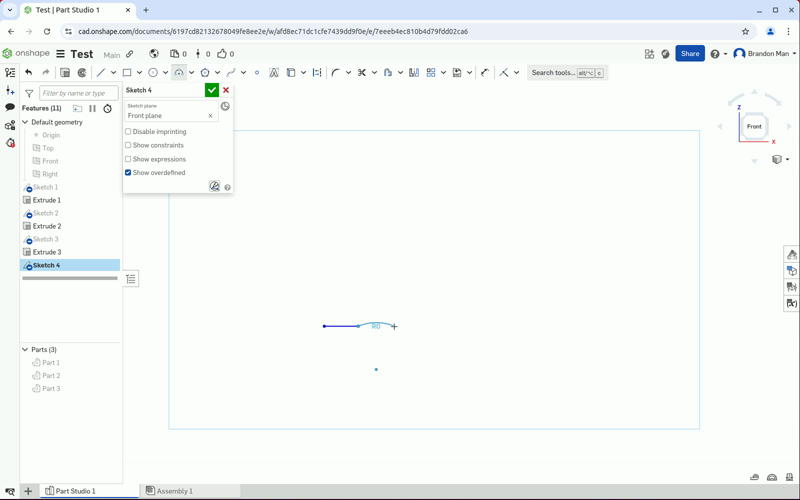
scroll(-6)
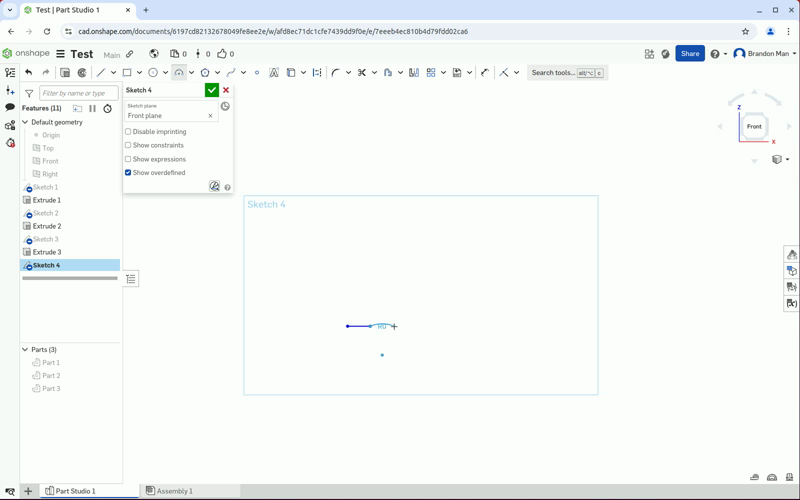
scroll(-6)
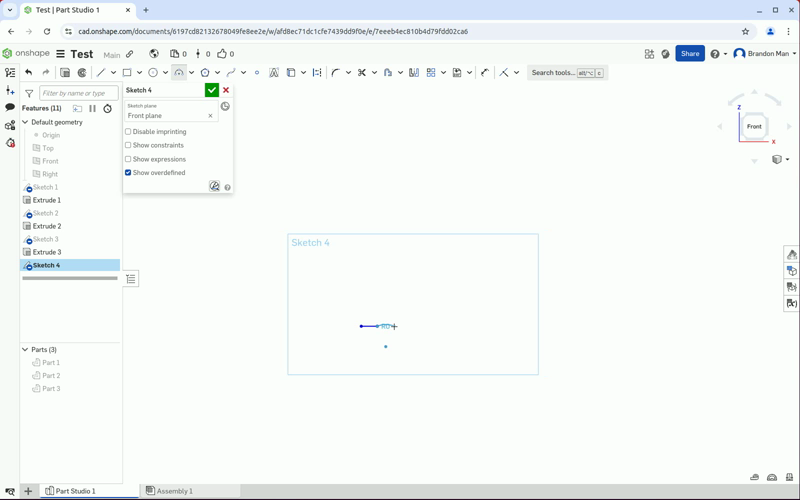
scroll(-6)
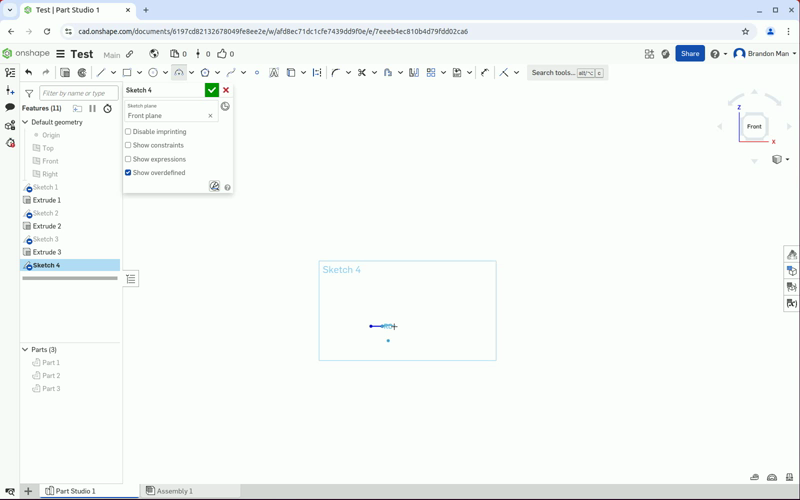
scroll(-6)
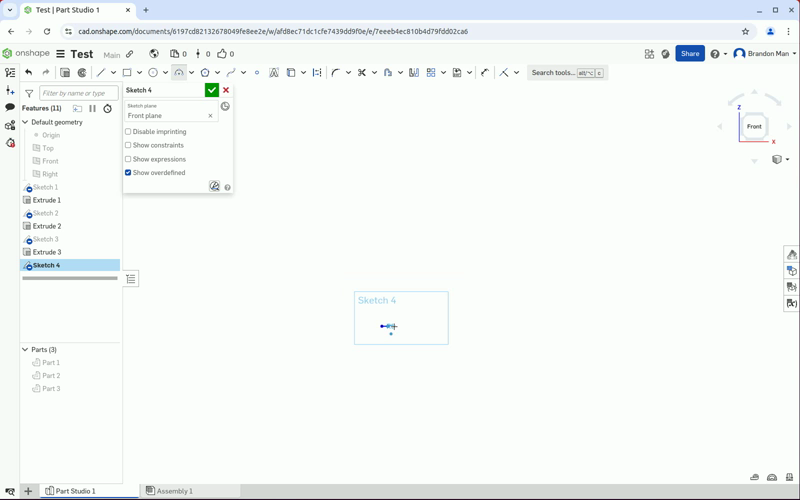
scroll(-6)
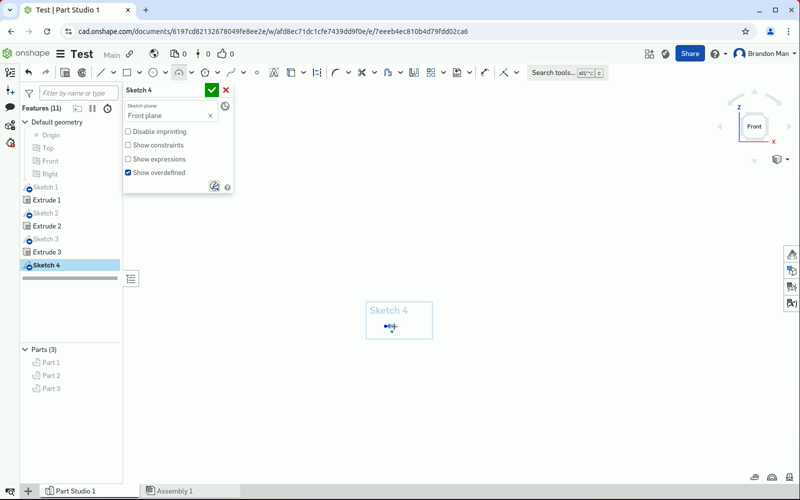
mouse_move(392, 321)
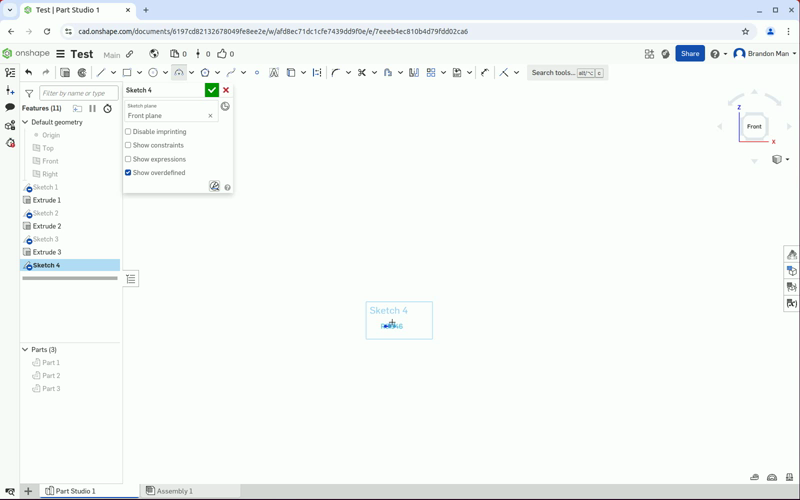
scroll(6)
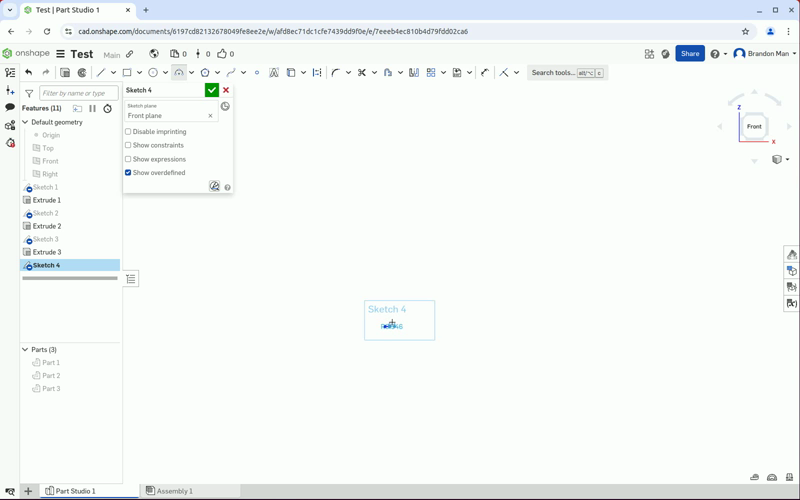
scroll(6)
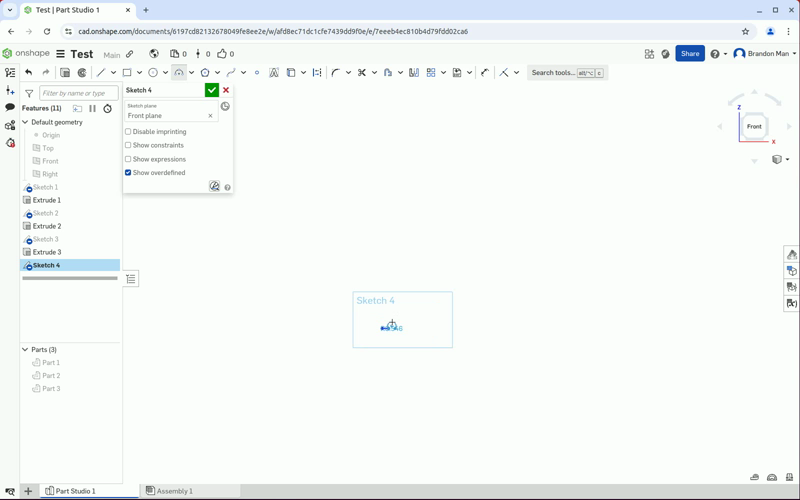
scroll(6)
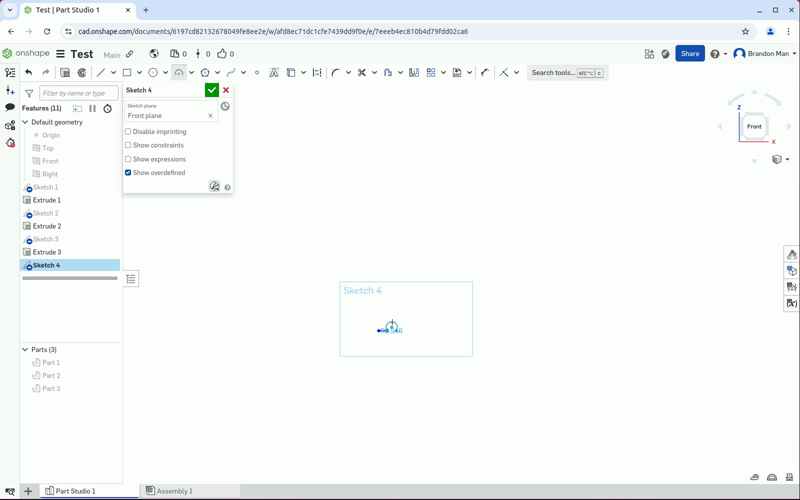
scroll(6)
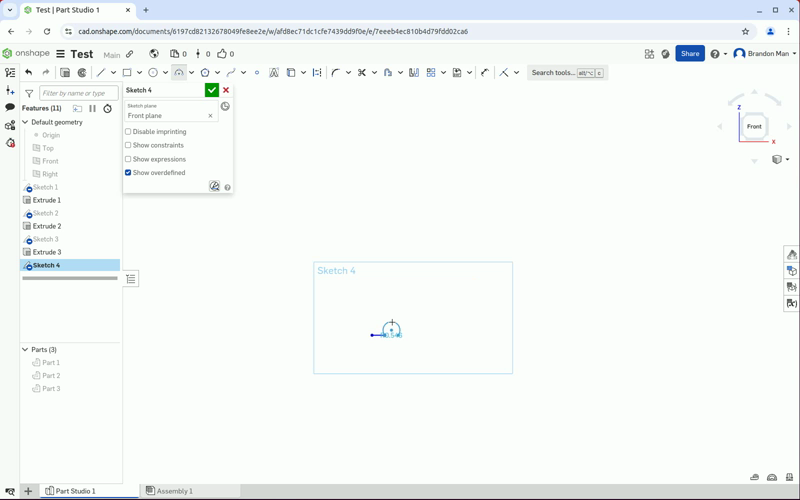
scroll(6)
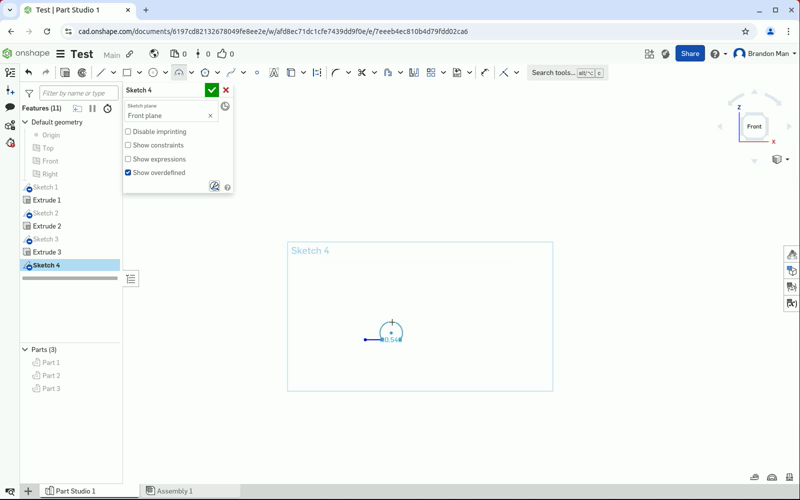
scroll(6)
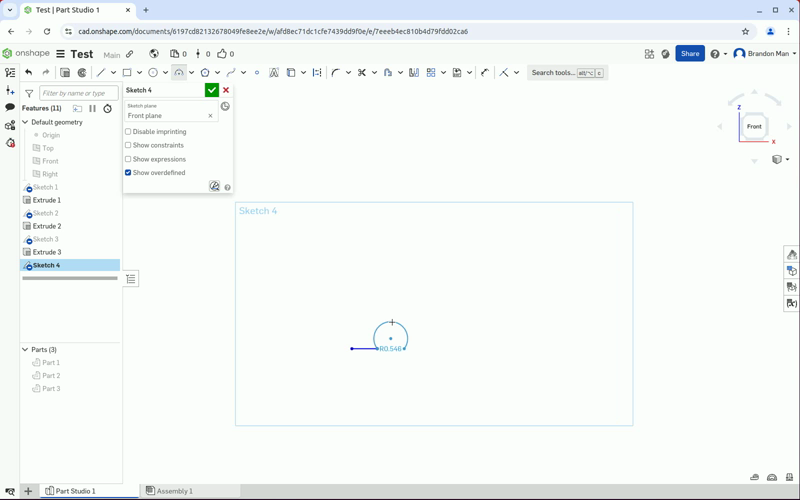
scroll(6)
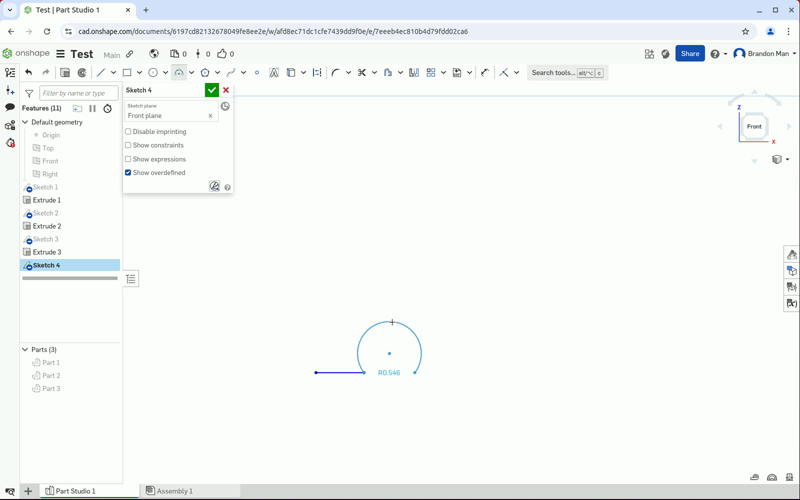
click(392, 321)
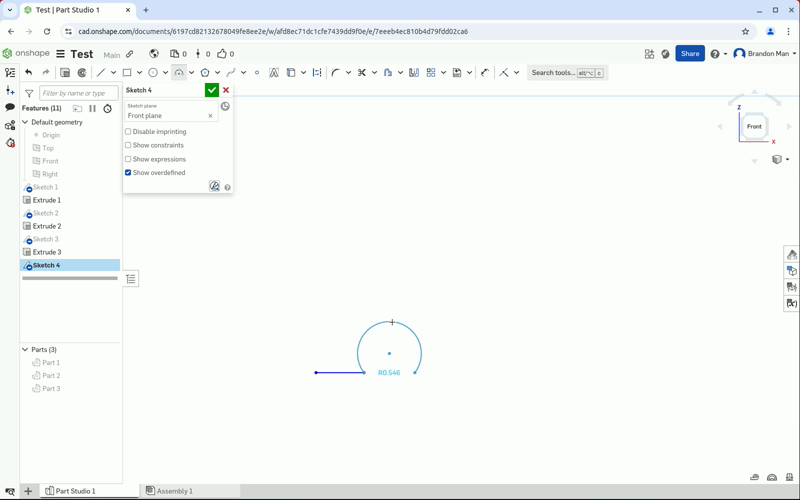
scroll(-6)
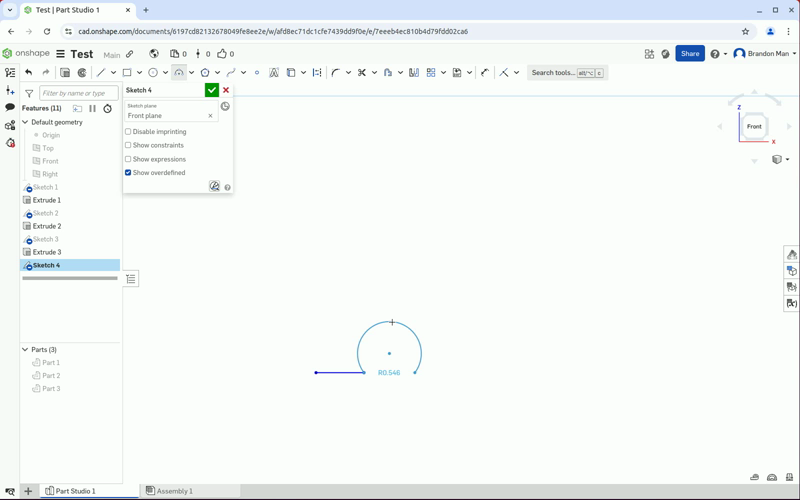
scroll(-6)
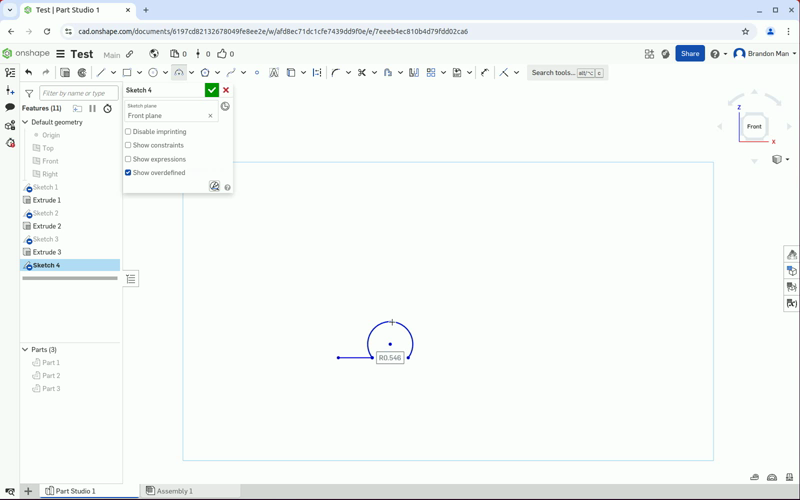
scroll(-6)
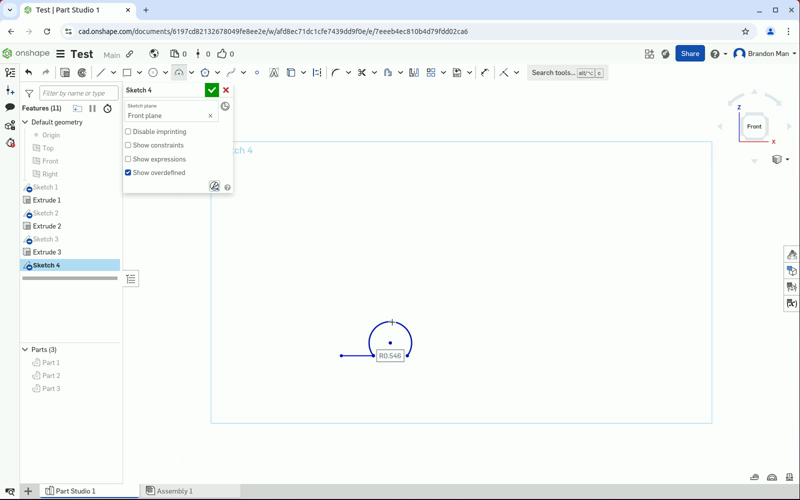
scroll(-6)
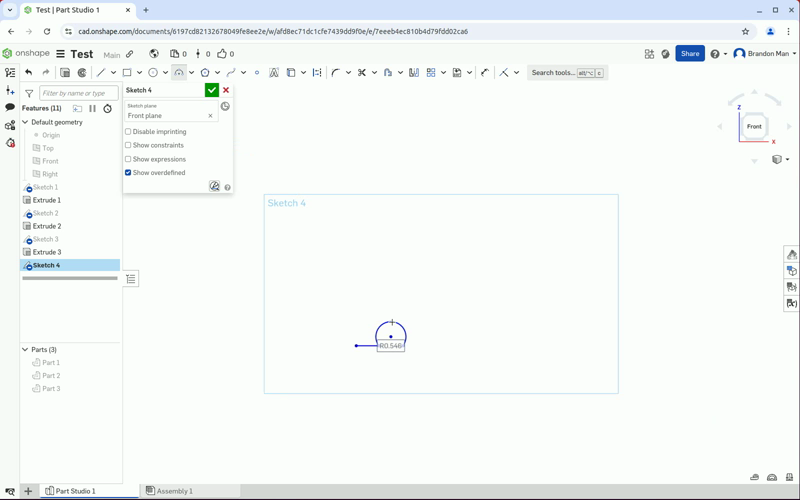
scroll(-6)
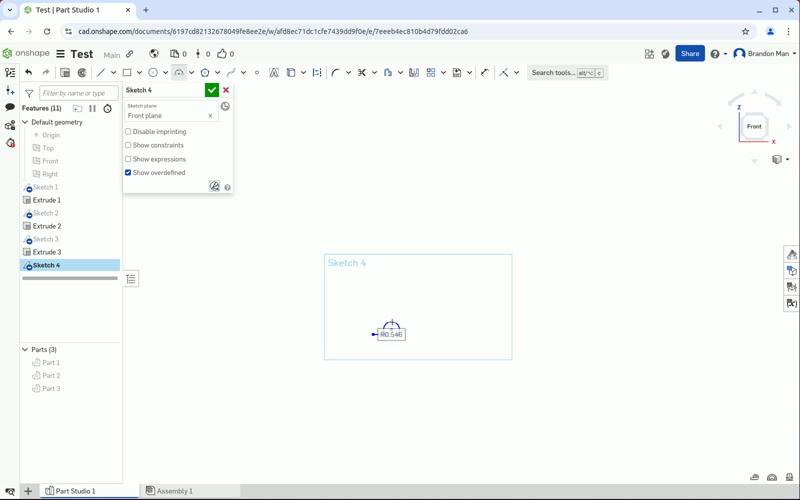
scroll(-6)
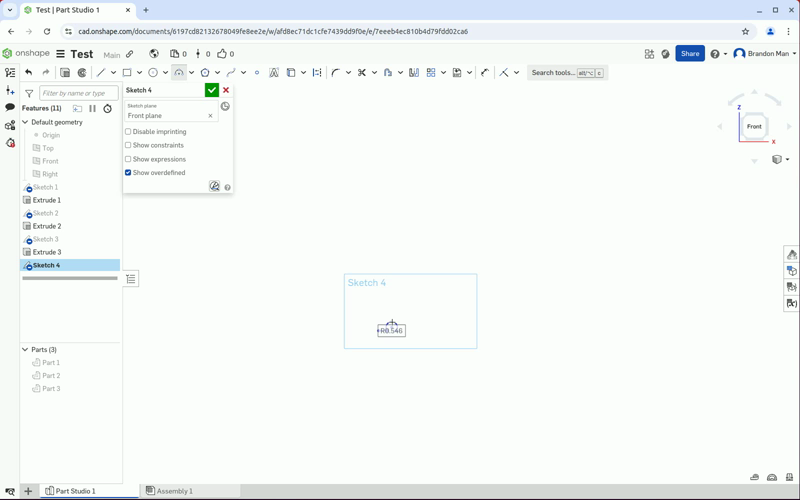
scroll(-6)
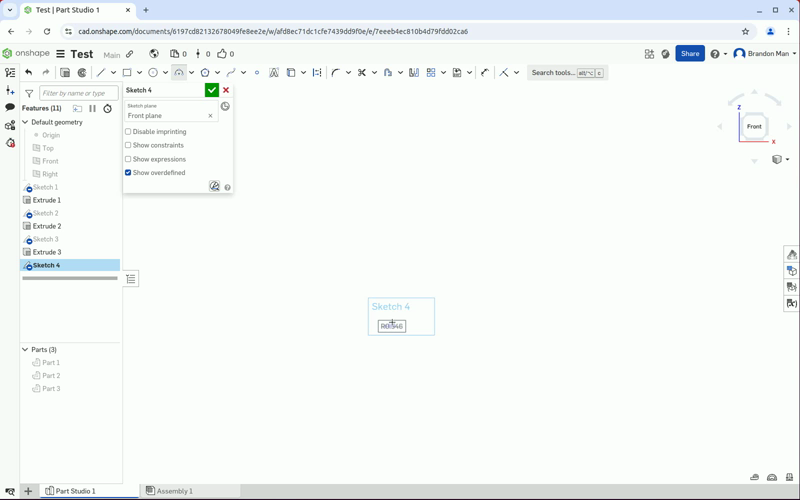
key_up(shift)
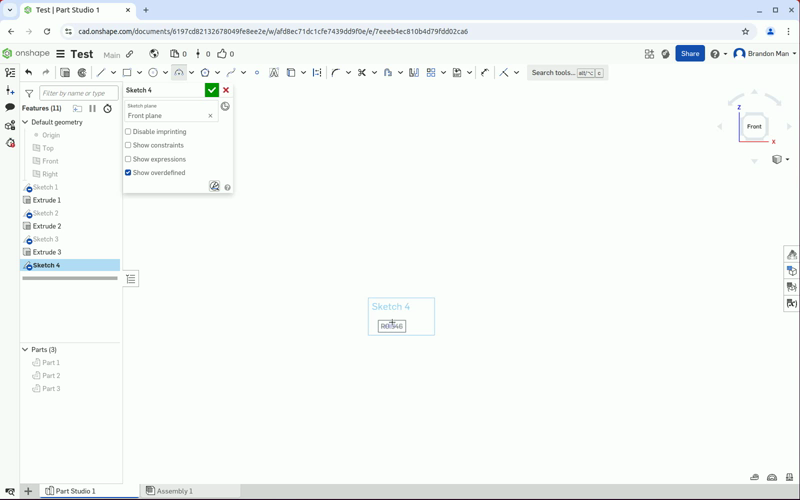
key(esc)
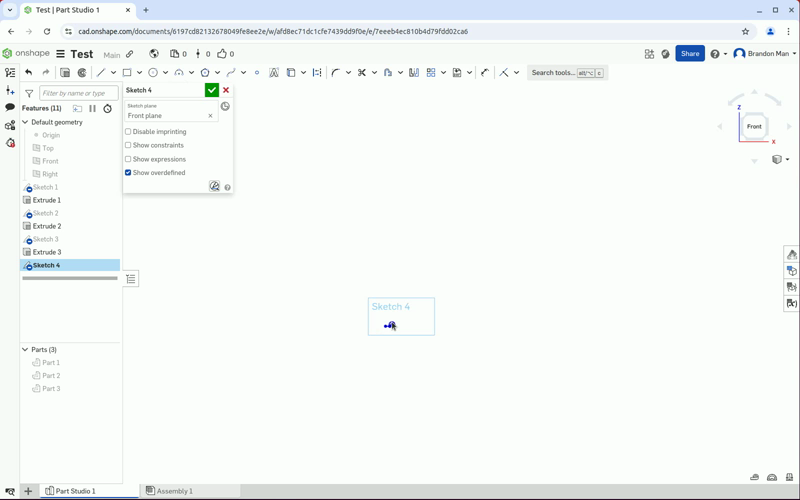
key(l)
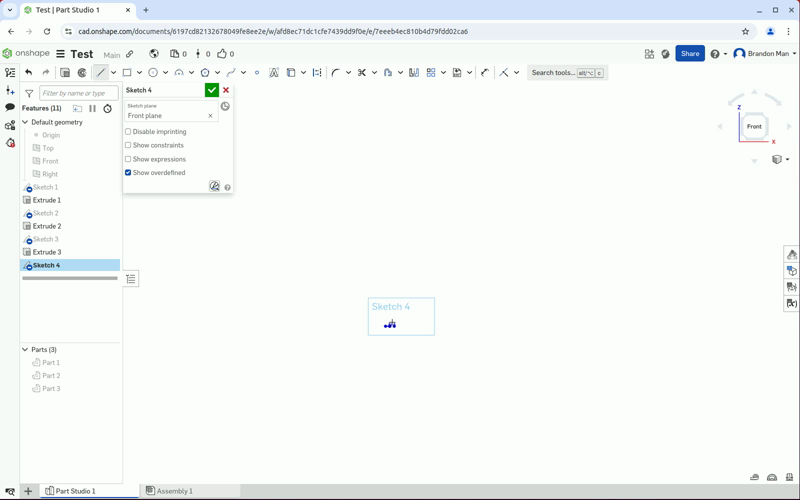
mouse_move(394, 326)
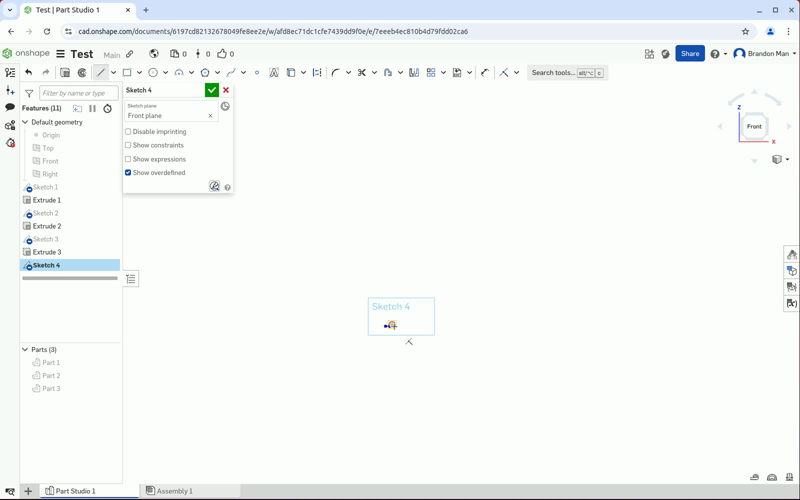
scroll(6)
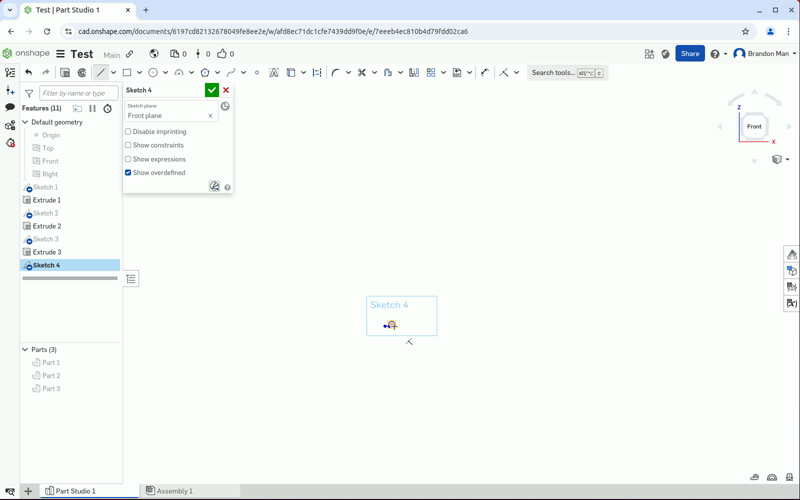
scroll(6)
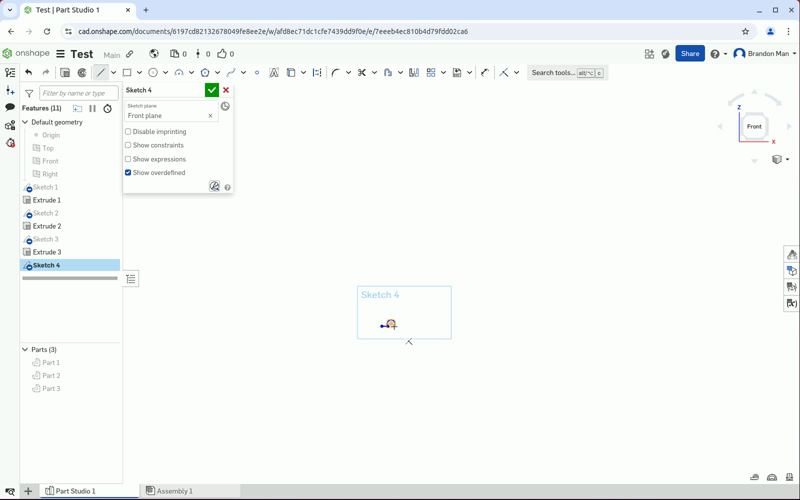
scroll(6)
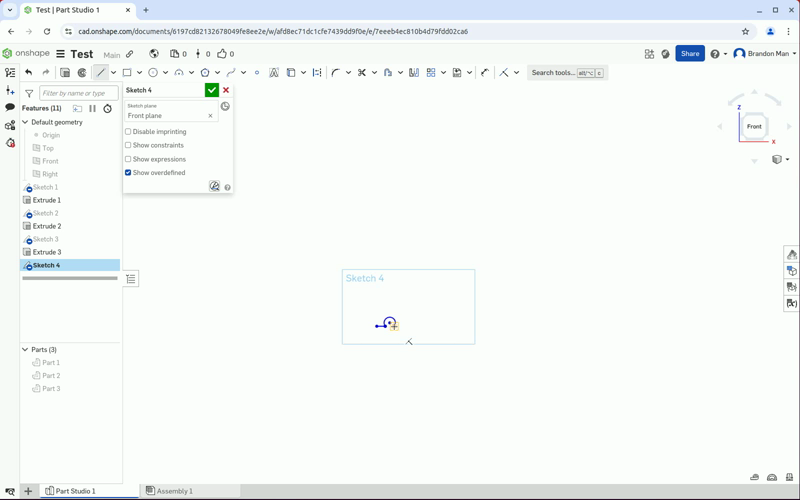
scroll(6)
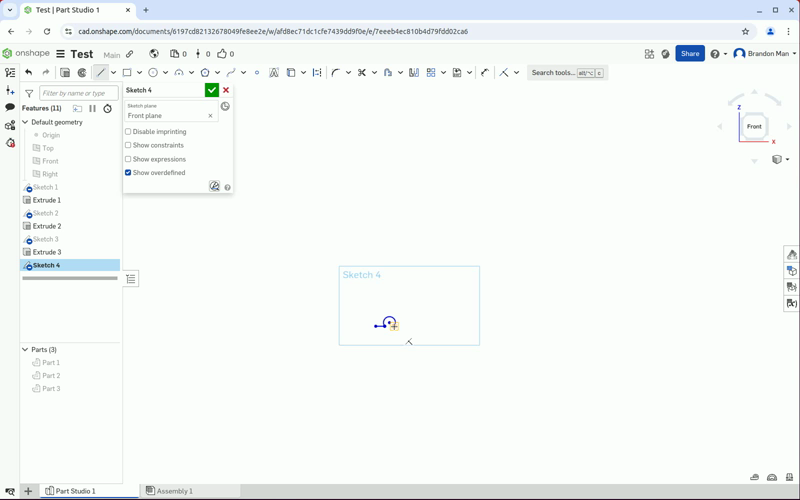
scroll(6)
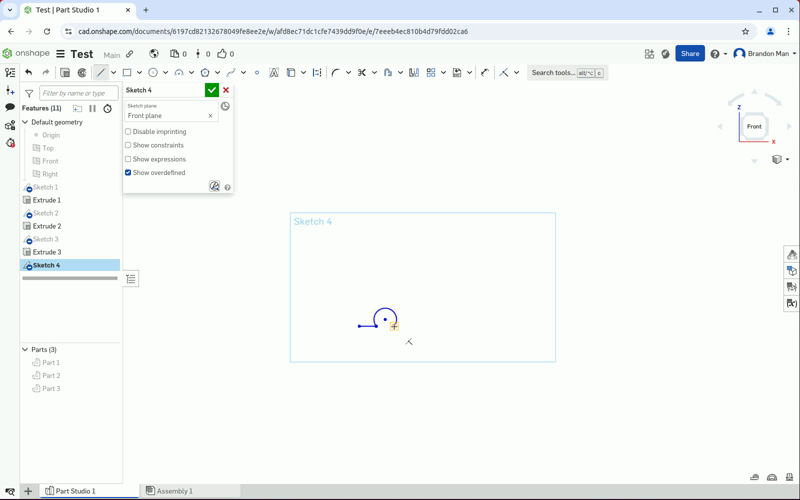
scroll(6)
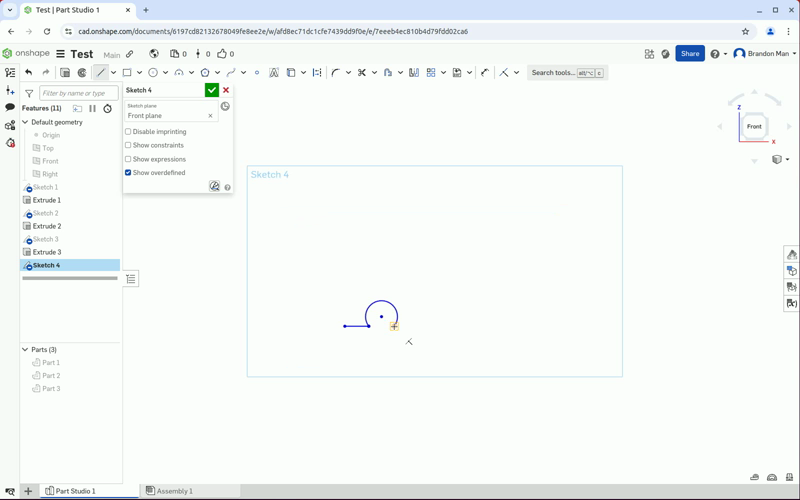
scroll(6)
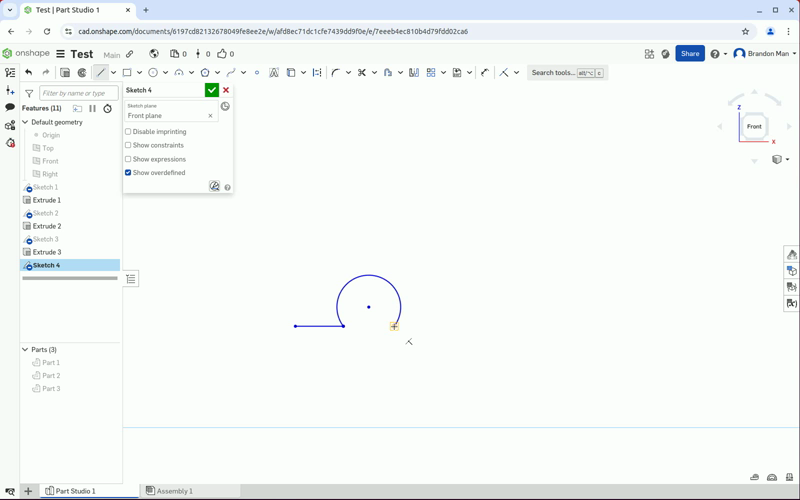
click(394, 326)
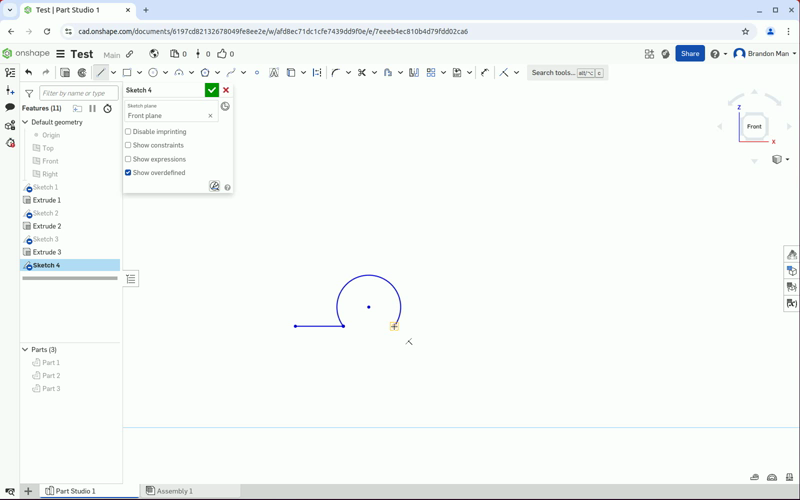
scroll(-6)
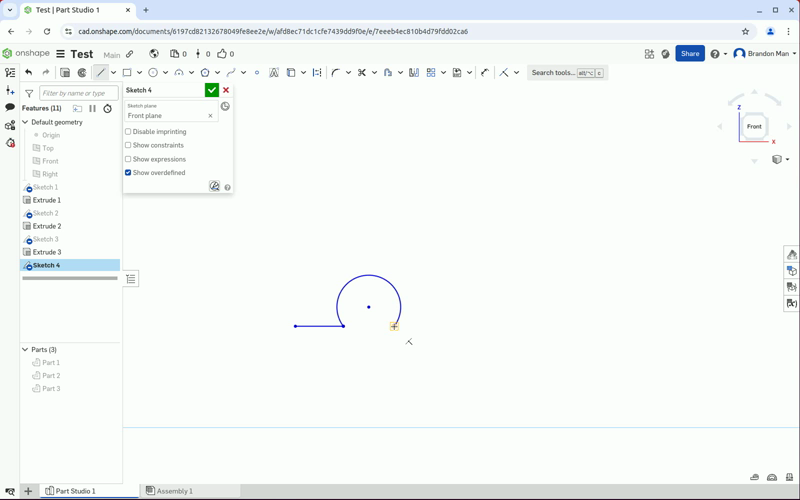
scroll(-6)
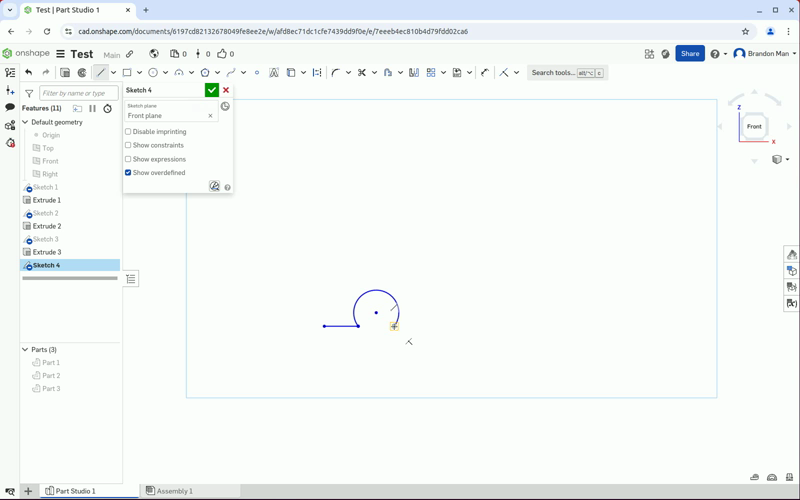
scroll(-6)
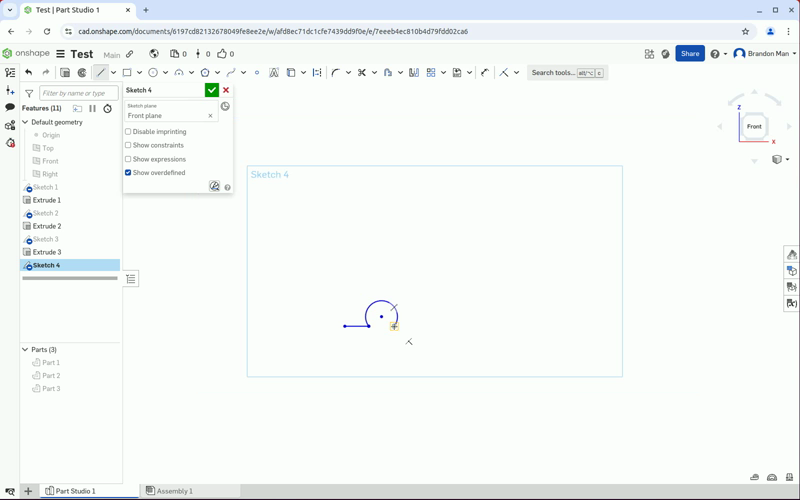
scroll(-6)
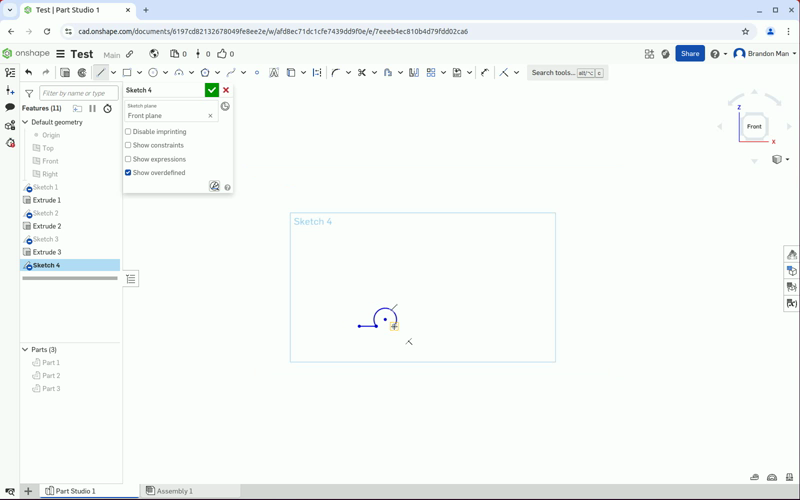
scroll(-6)
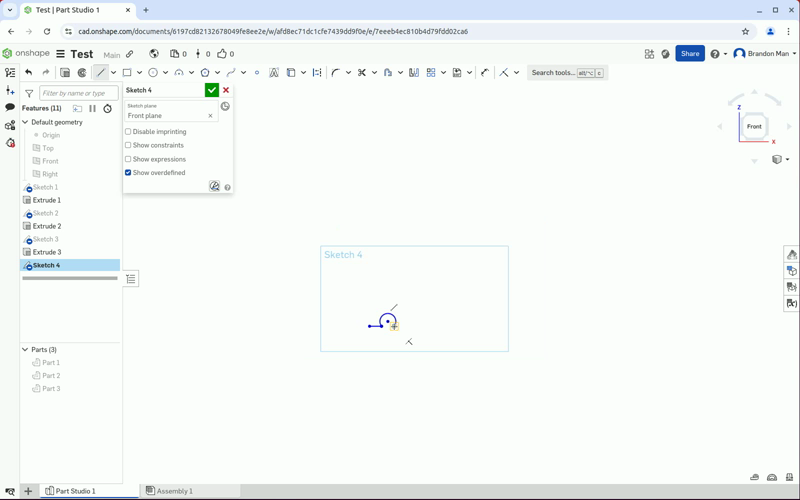
scroll(-6)
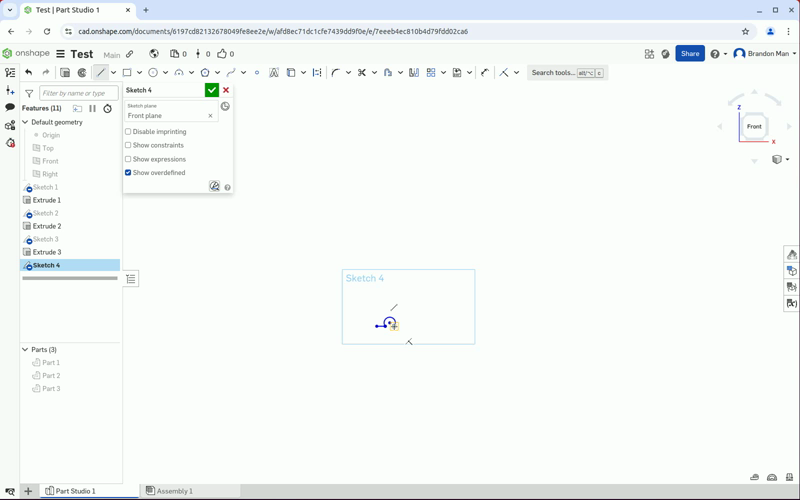
scroll(-6)
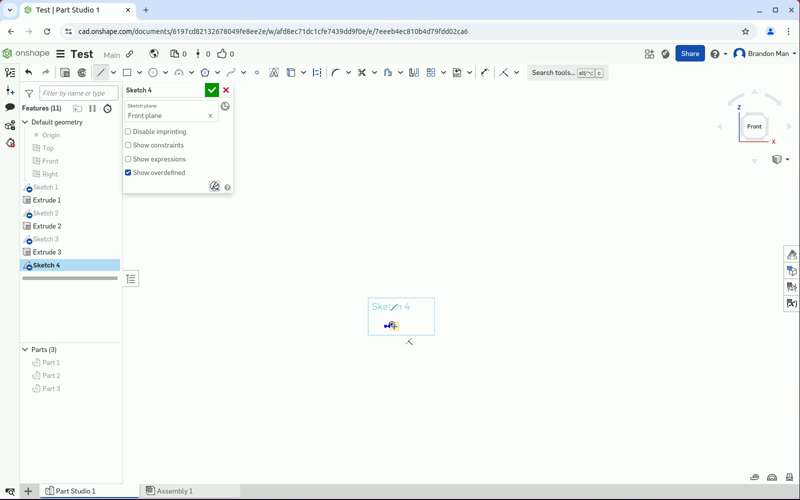
key_down(shift)
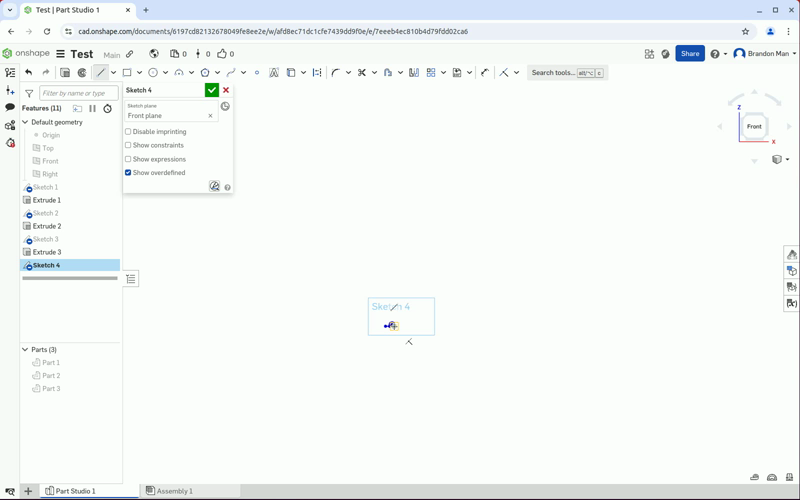
mouse_move(520, 326)
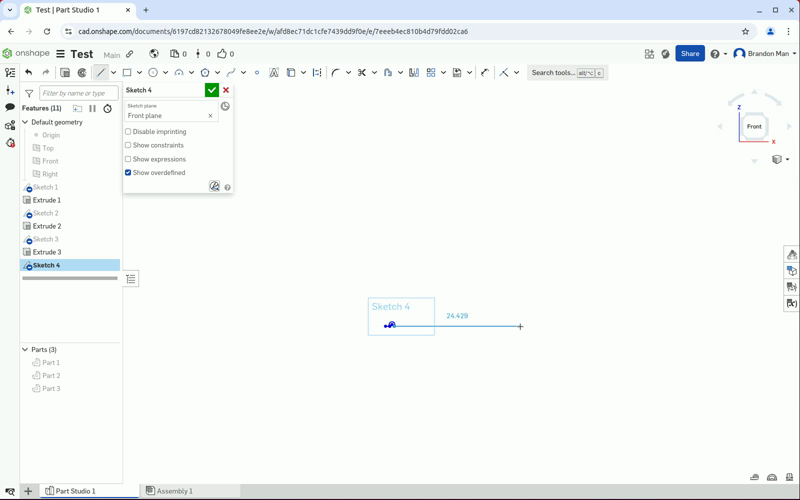
click(520, 326)
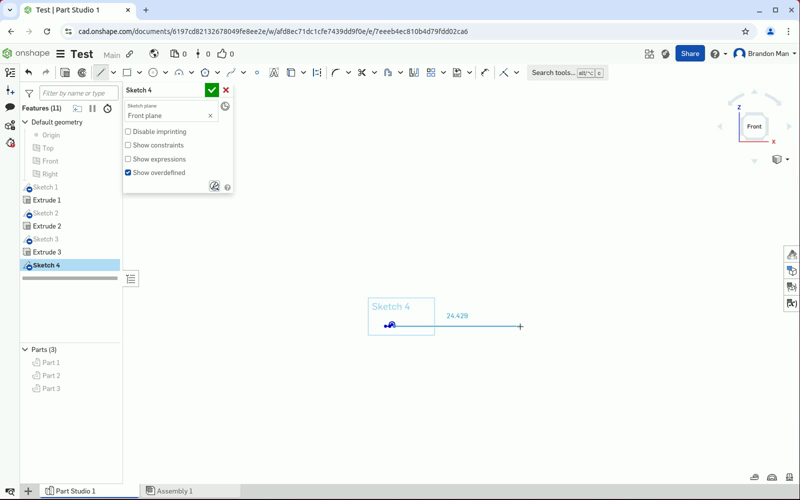
key_up(shift)
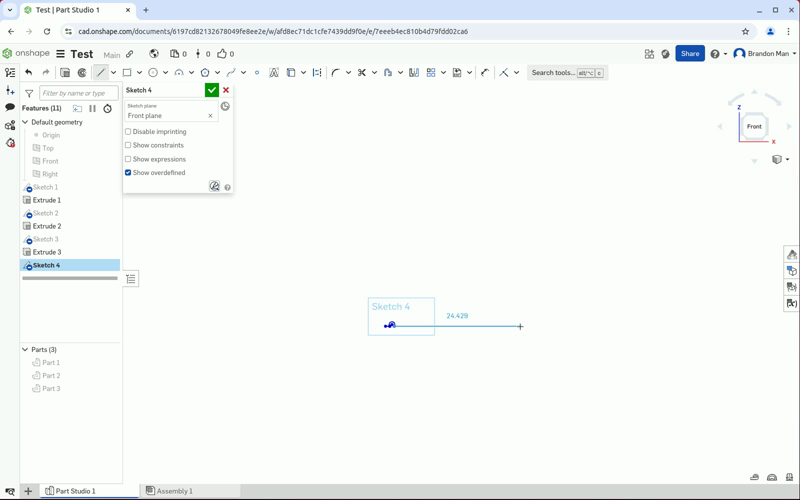
key_down(shift)
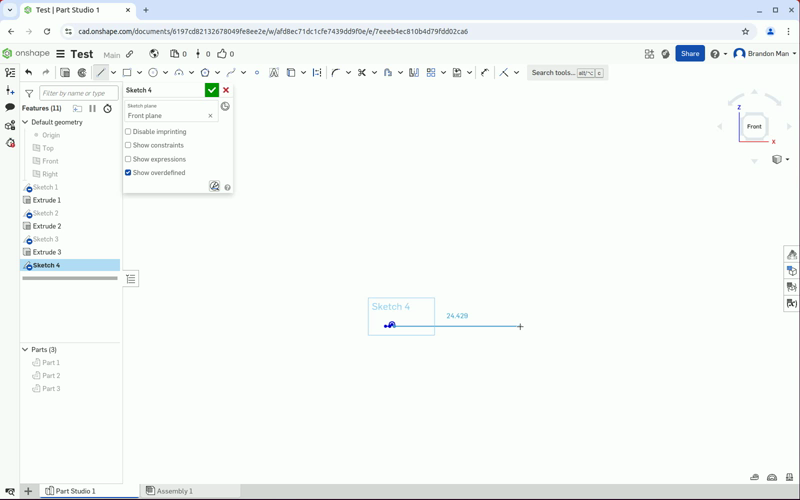
mouse_move(550, 326)
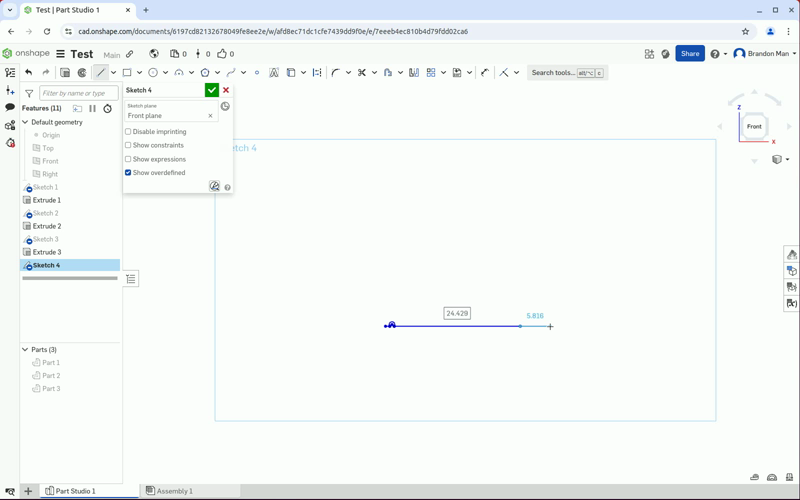
mouse_move(507, 276)
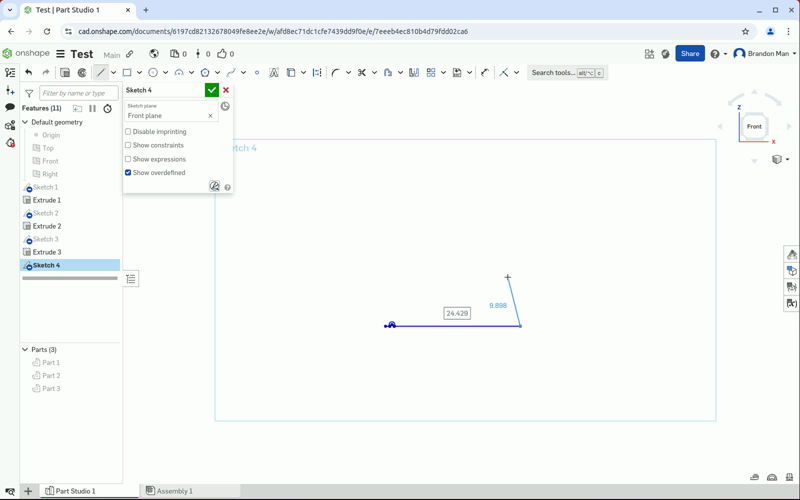
click(507, 276)
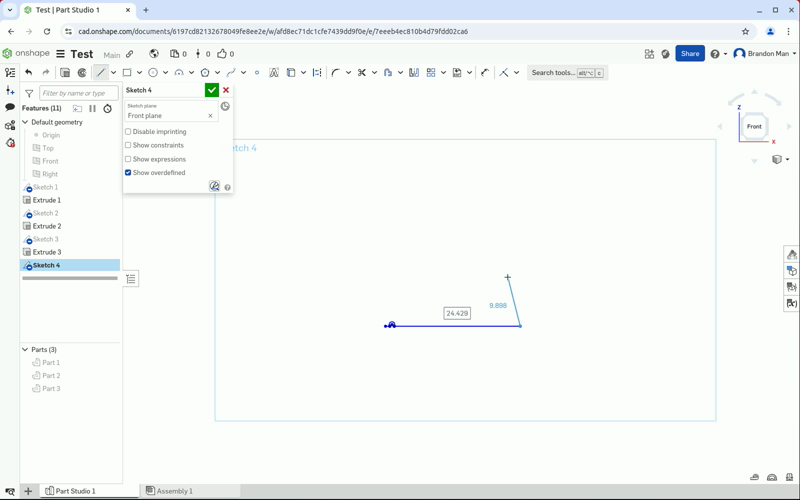
key_up(shift)
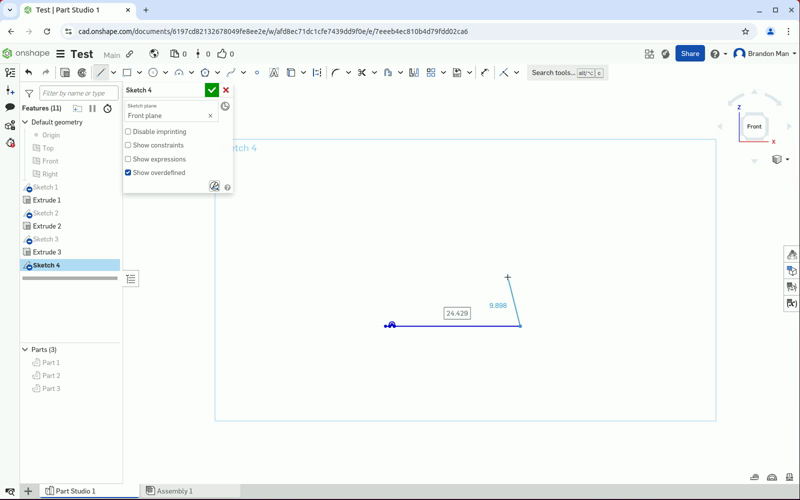
key_down(shift)
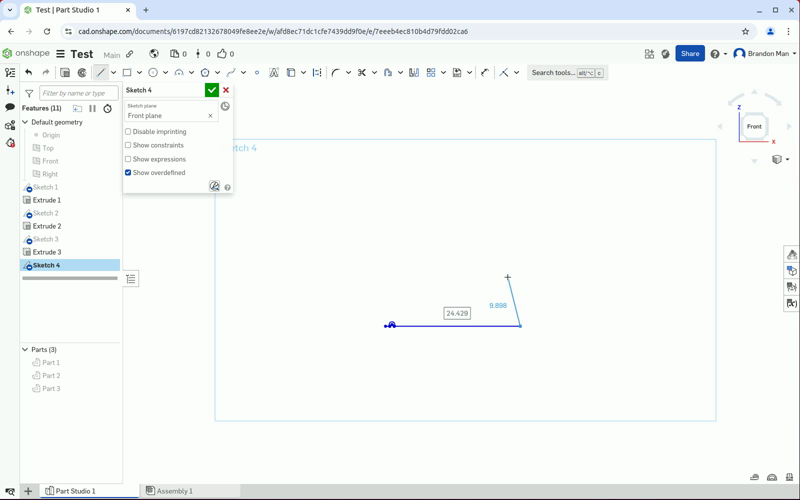
mouse_move(537, 276)
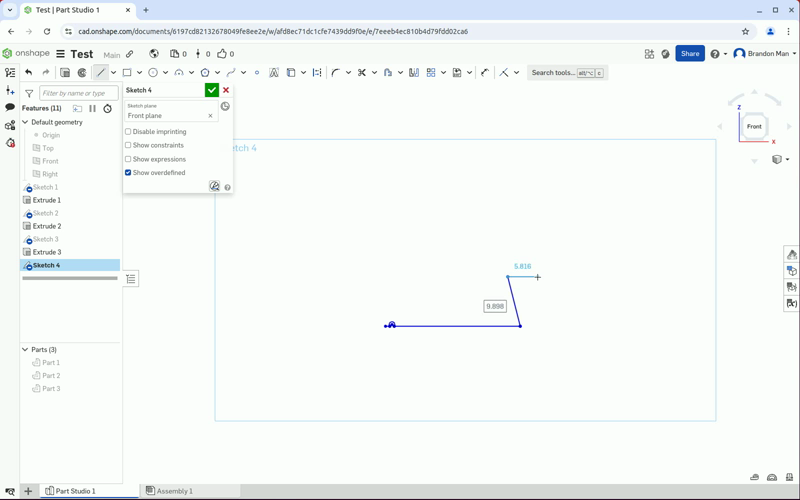
mouse_move(480, 231)
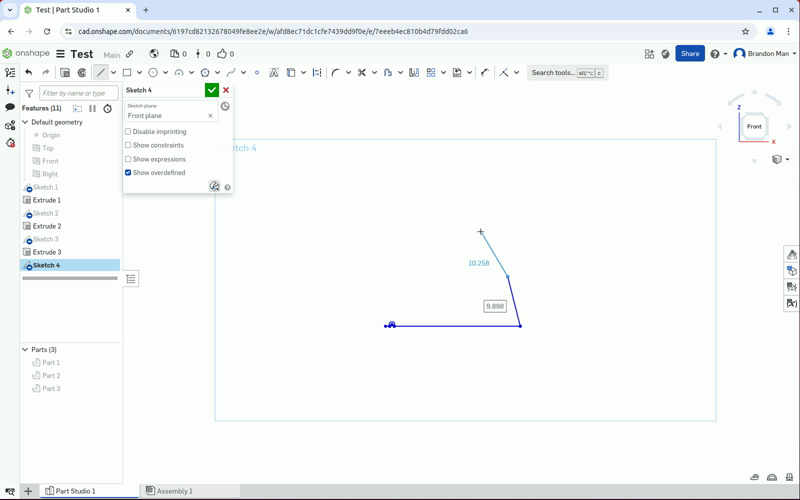
click(480, 231)
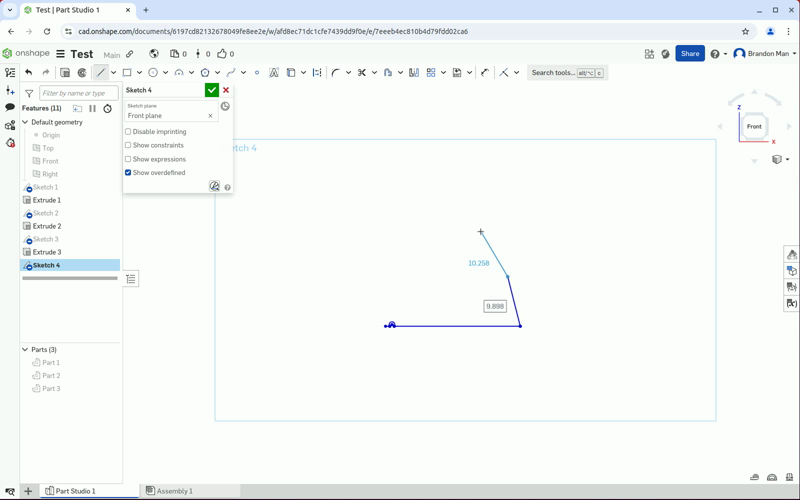
key_up(shift)
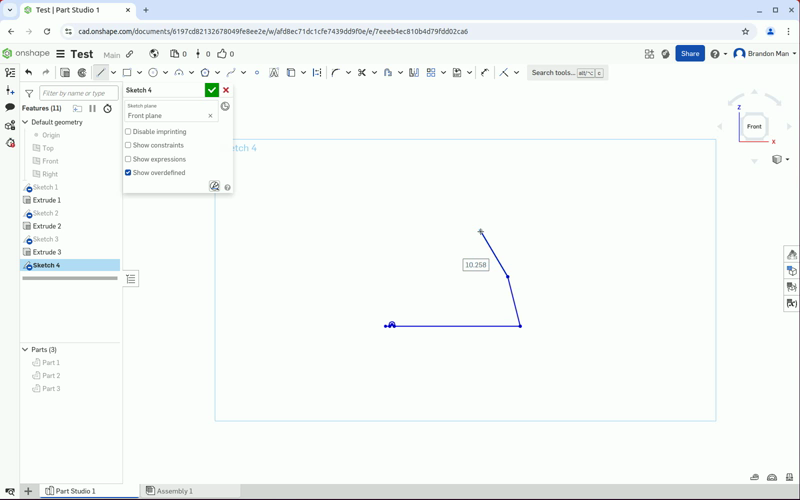
key_down(shift)
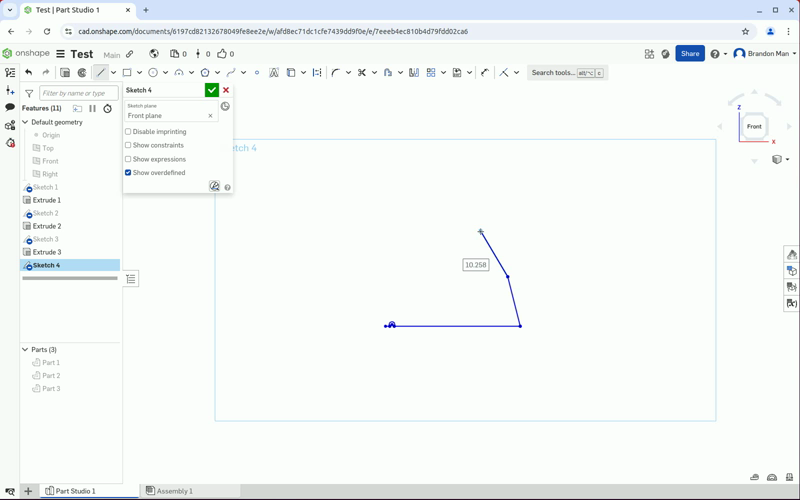
mouse_move(385, 326)
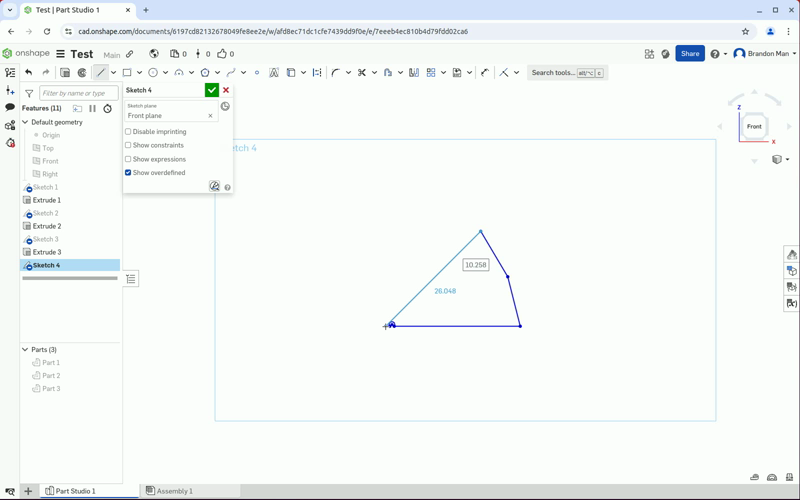
scroll(6)
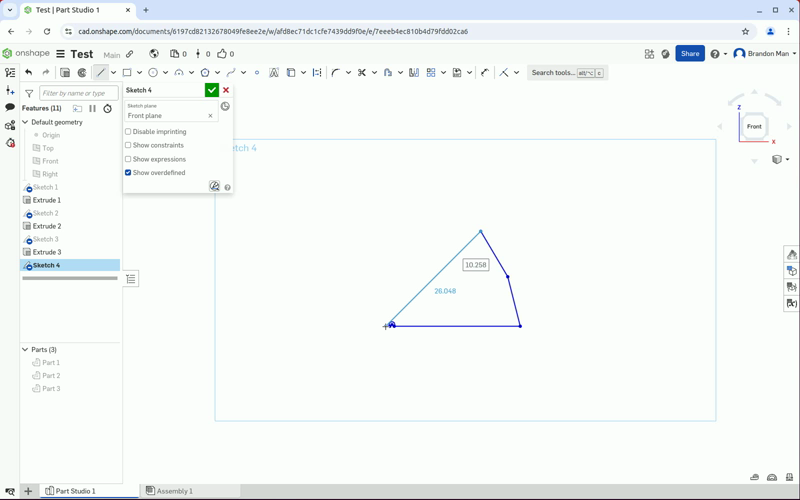
scroll(6)
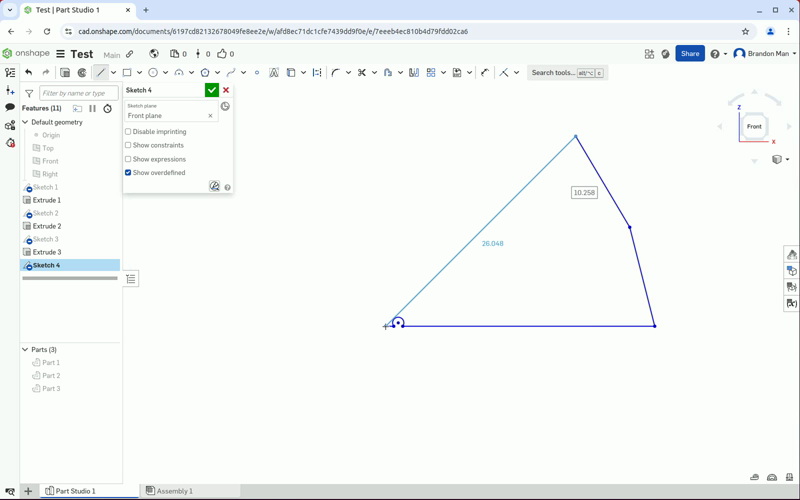
scroll(6)
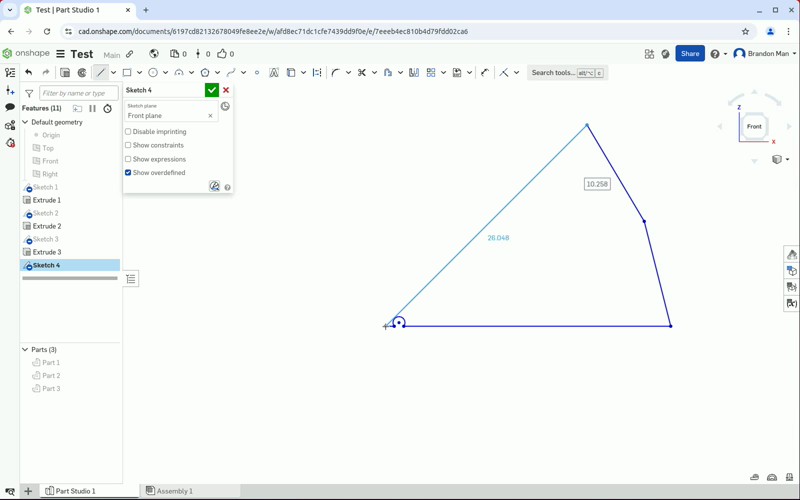
scroll(6)
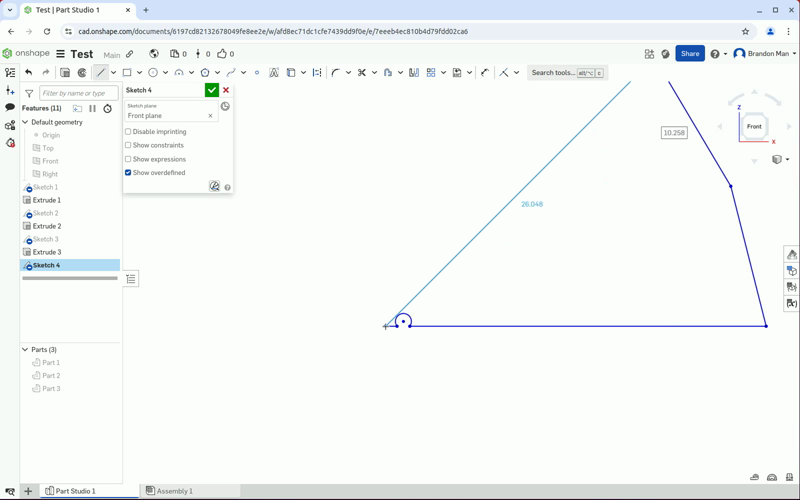
scroll(6)
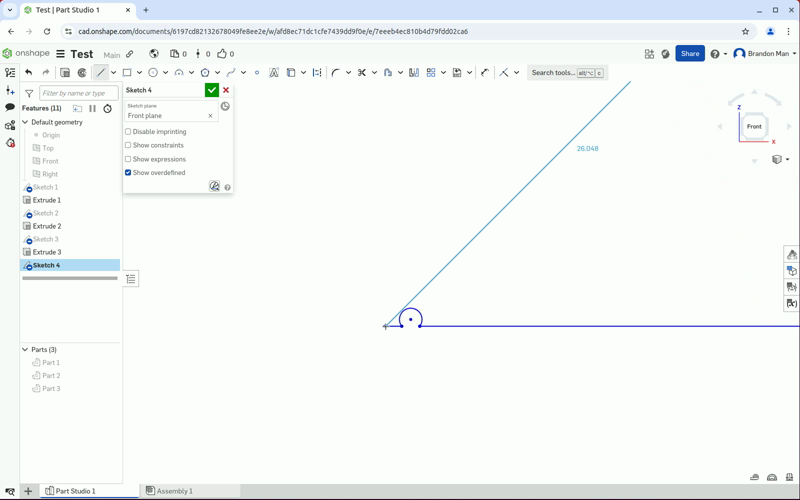
scroll(6)
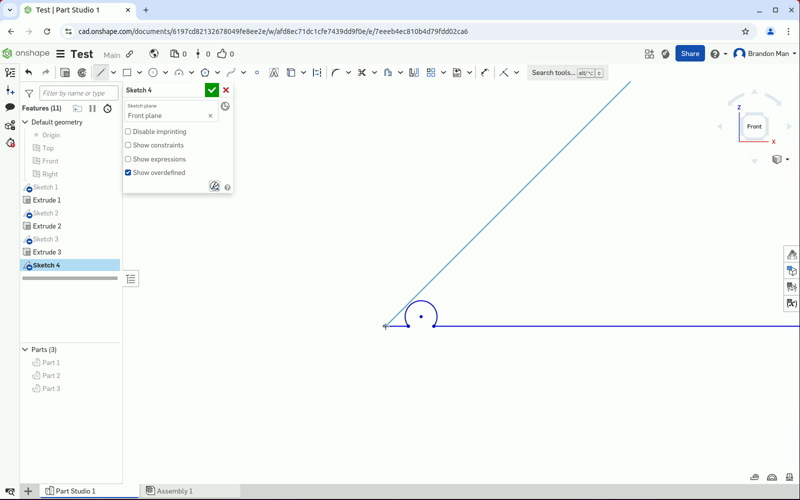
scroll(6)
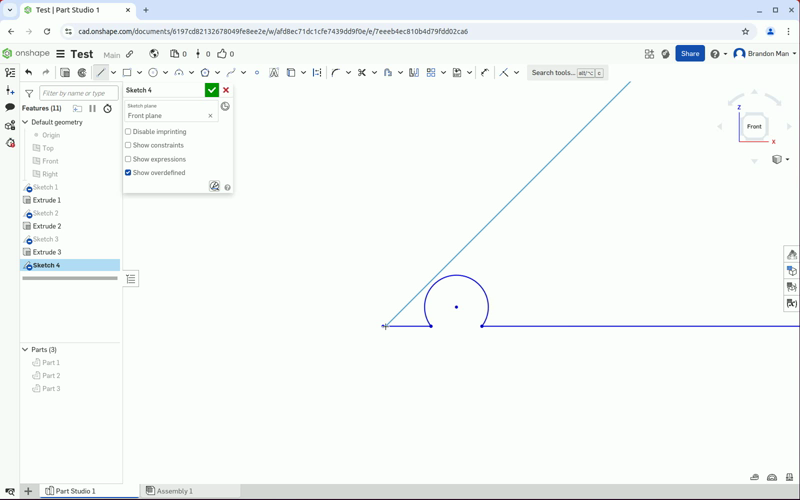
key_up(shift)
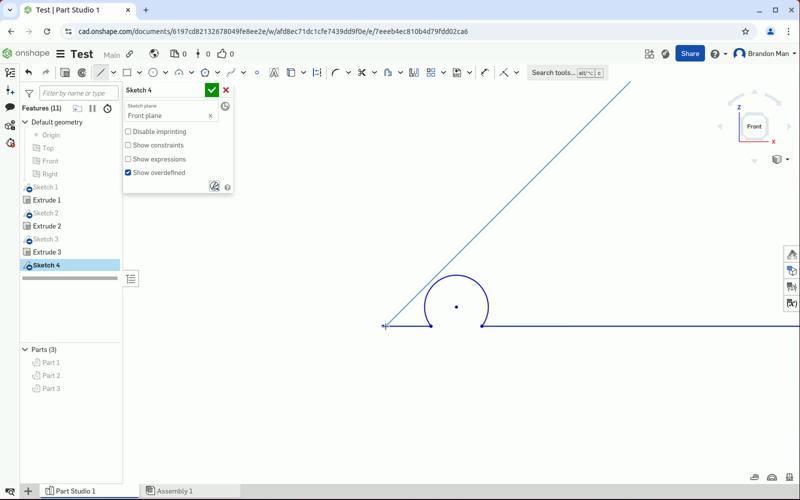
click(385, 326)
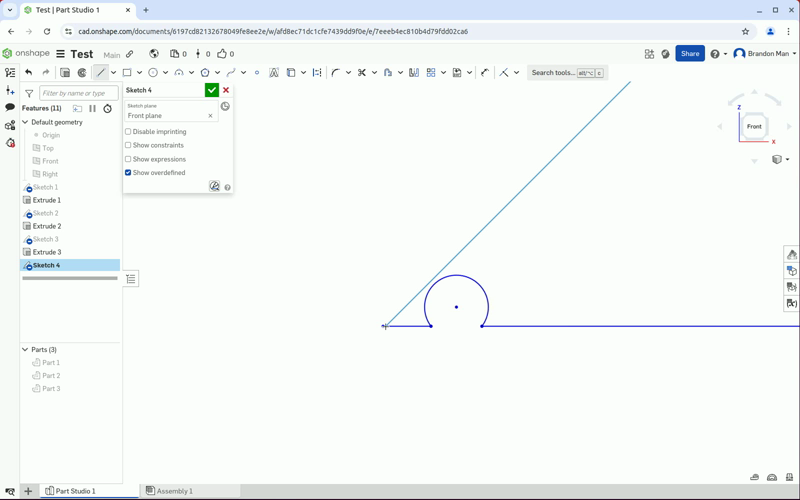
scroll(-6)
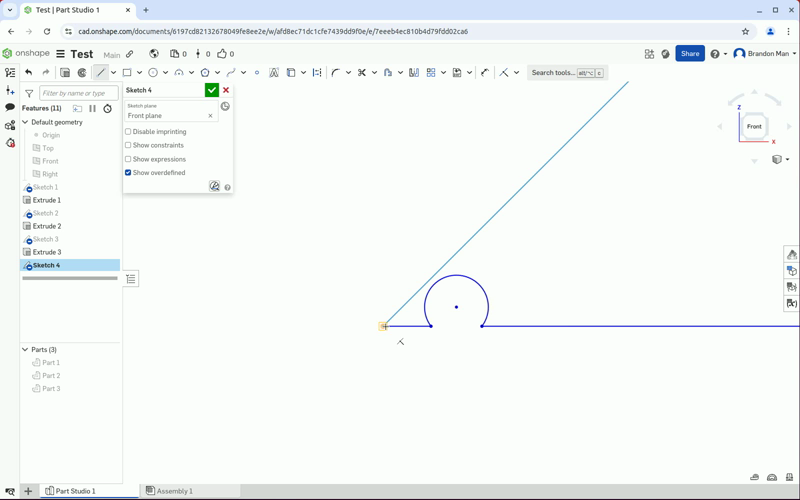
scroll(-6)
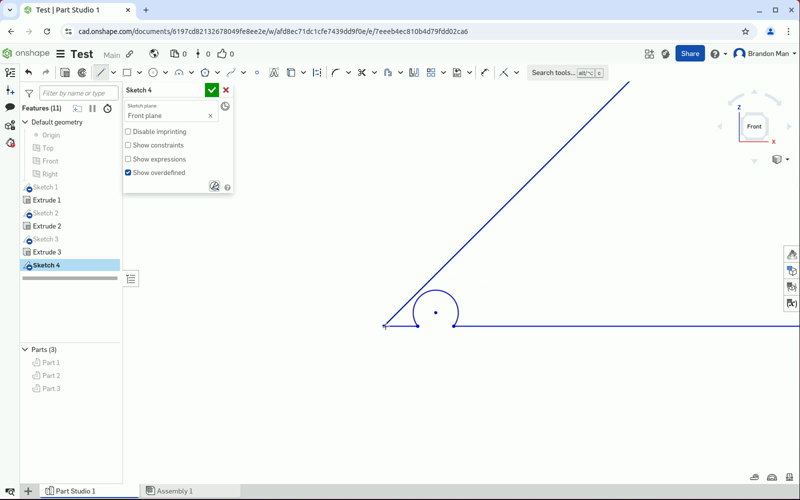
scroll(-6)
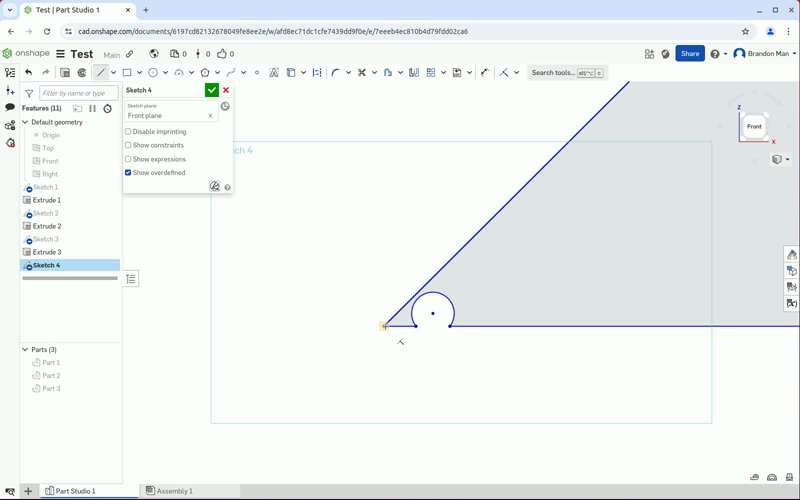
scroll(-6)
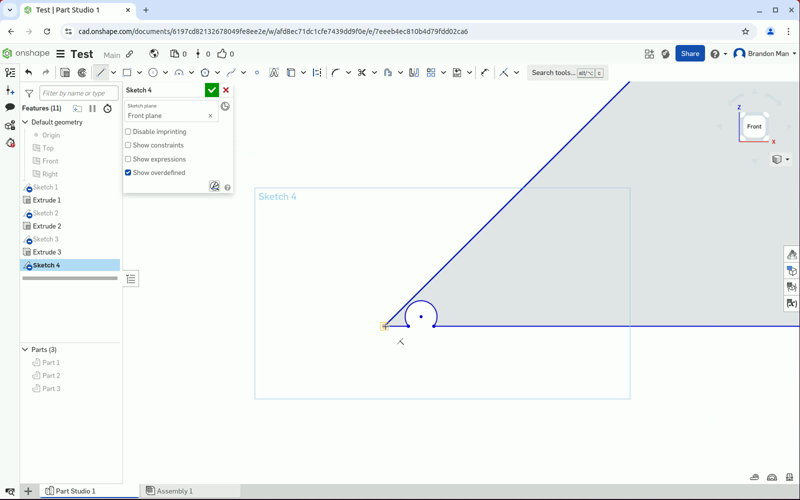
scroll(-6)
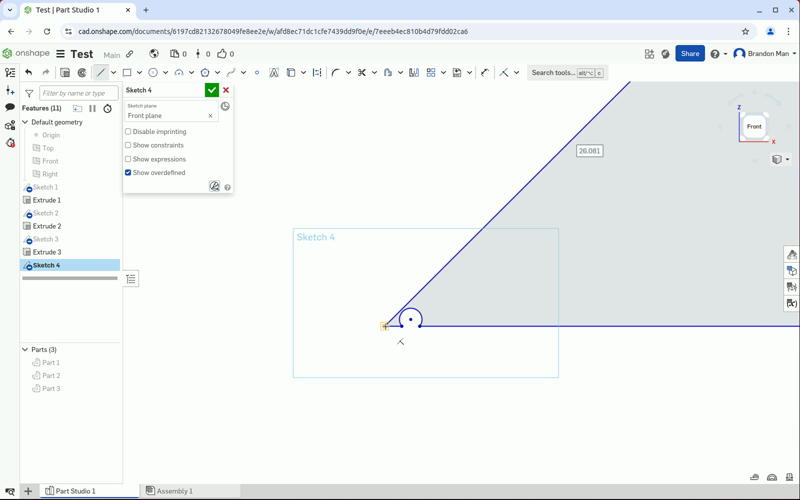
scroll(-6)
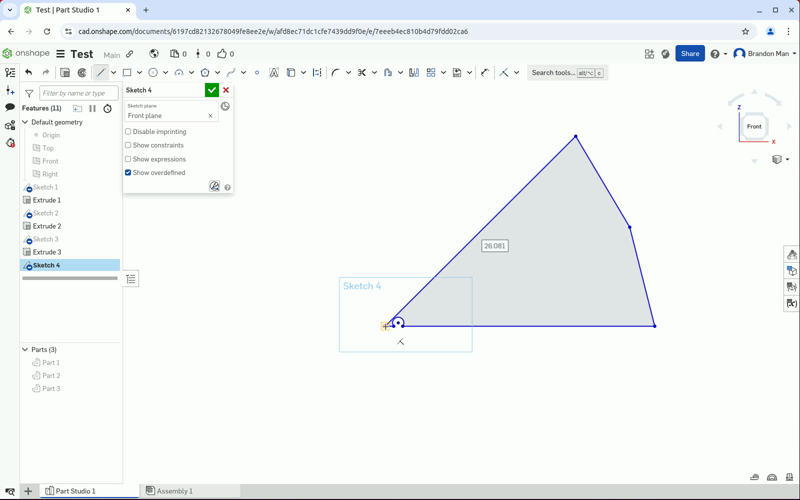
scroll(-6)
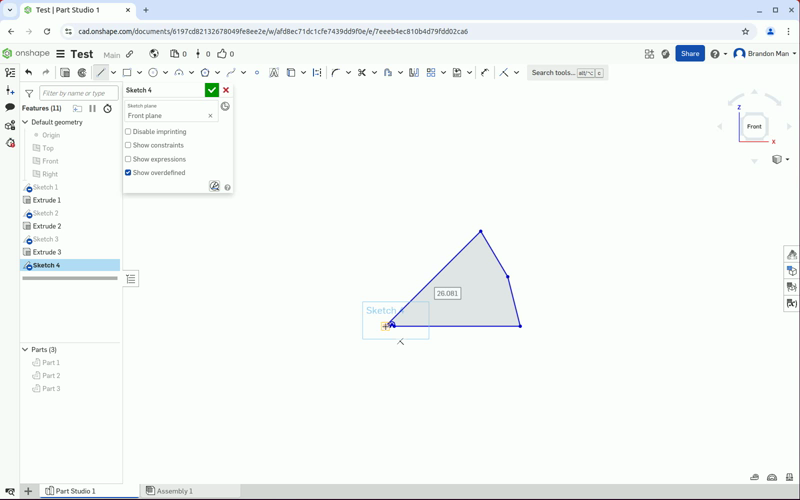
key(esc)
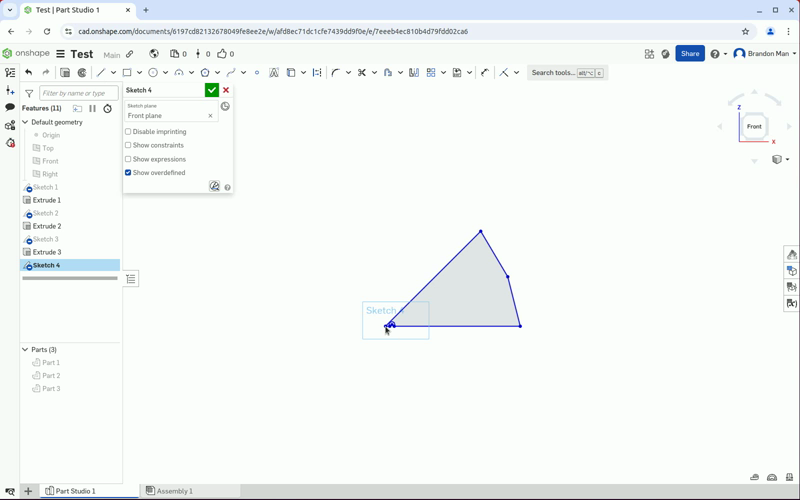
mouse_move(479, 278)
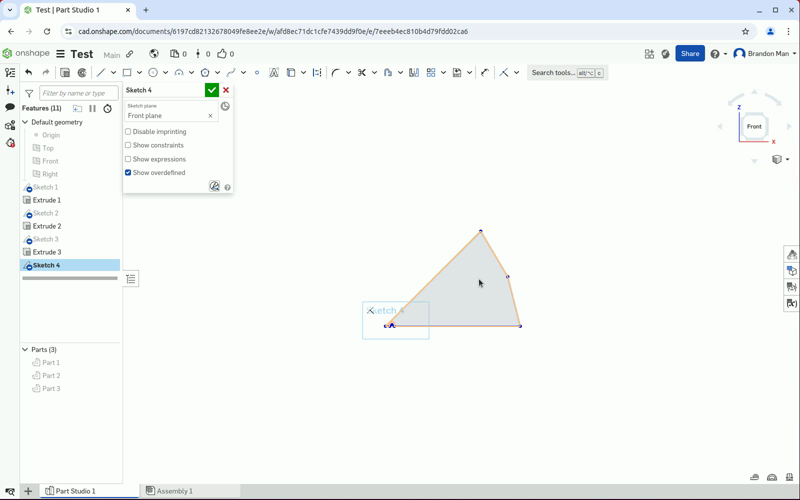
click(479, 278)
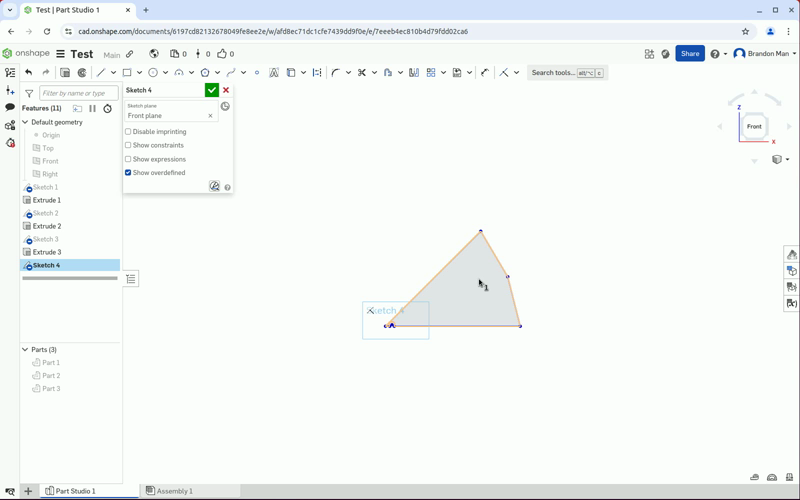
mouse_move(73, 352)
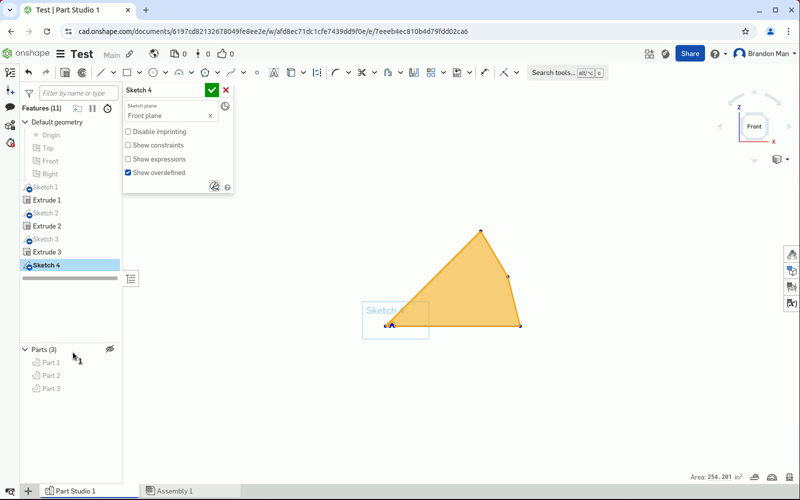
key(shift+y)
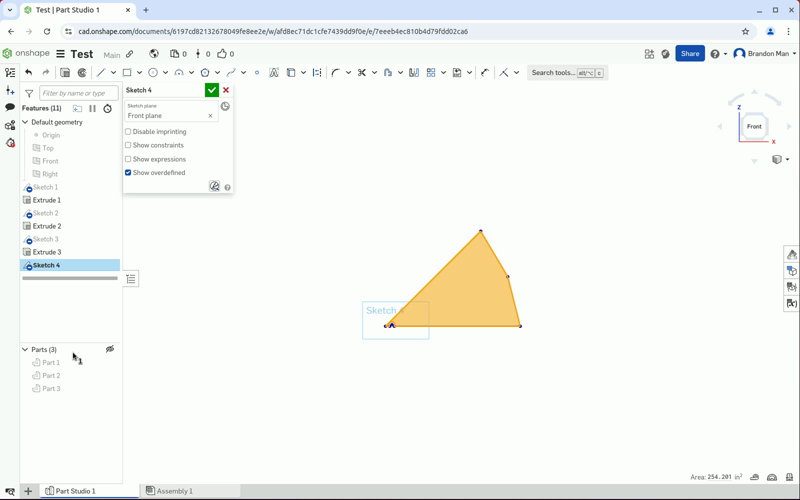
key(shift+e)
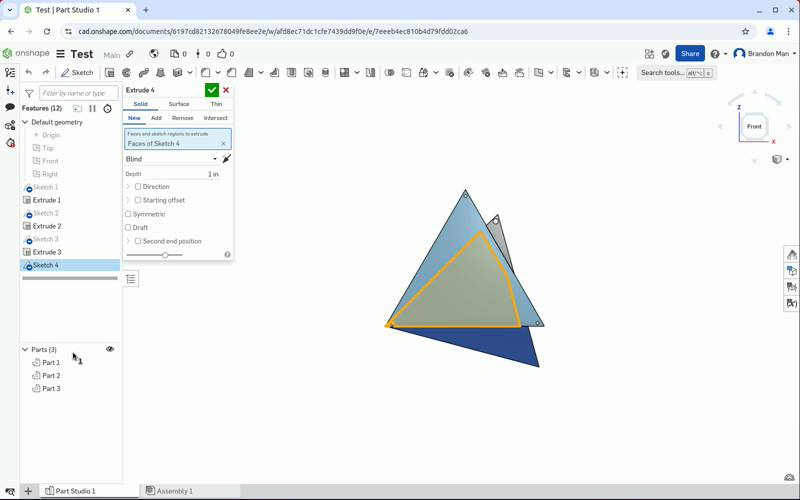
mouse_move(143, 106)
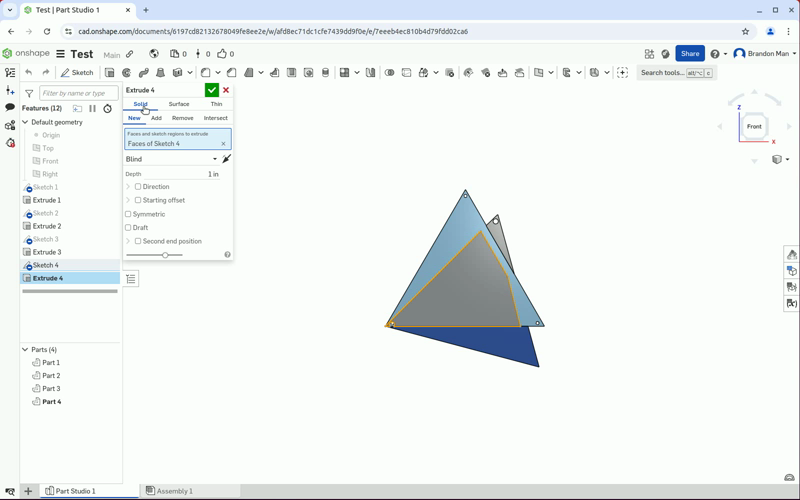
click(143, 106)
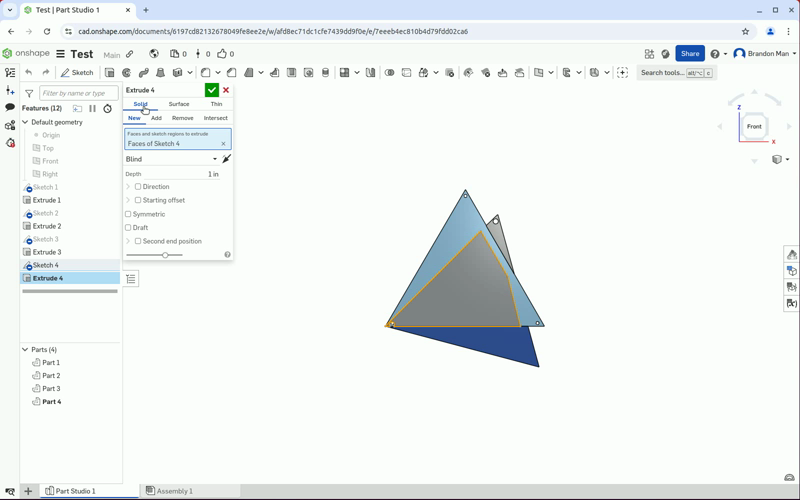
mouse_move(137, 120)
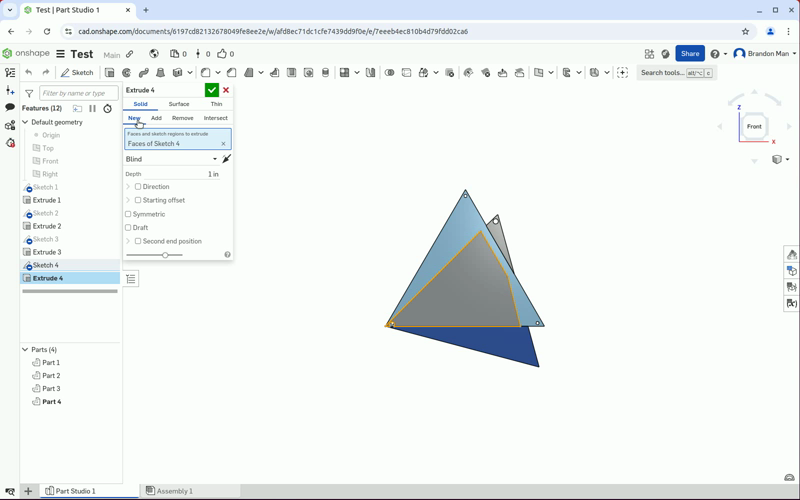
click(137, 120)
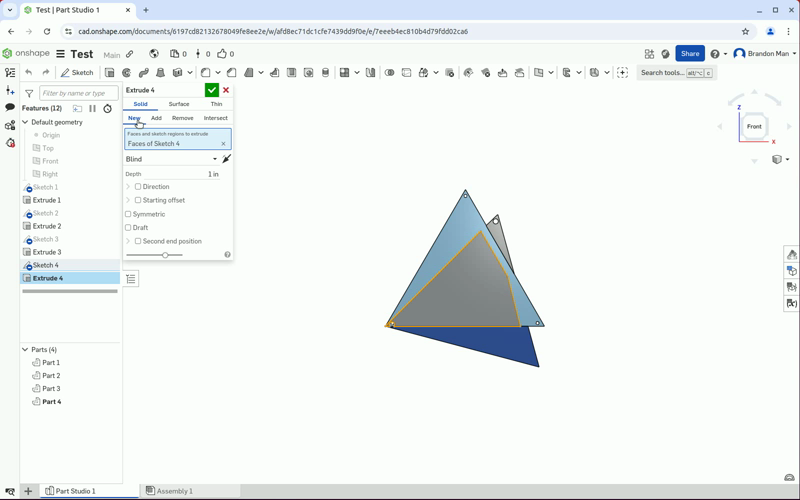
key(tab, 4)
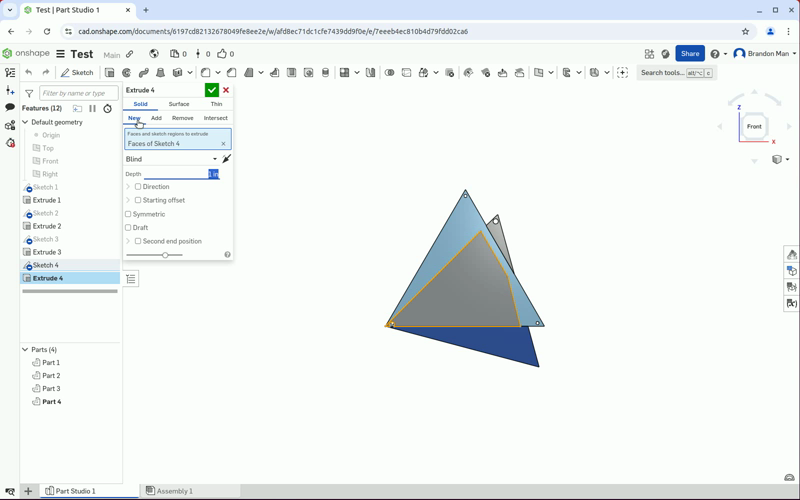
text(1.204)
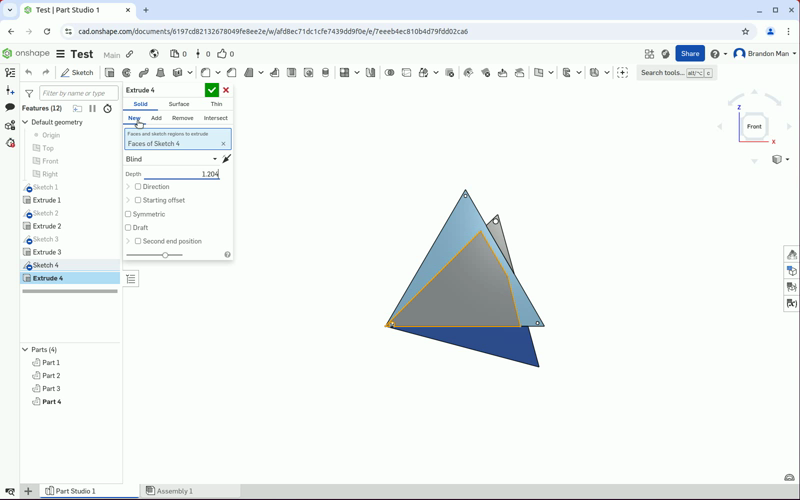
key(enter)
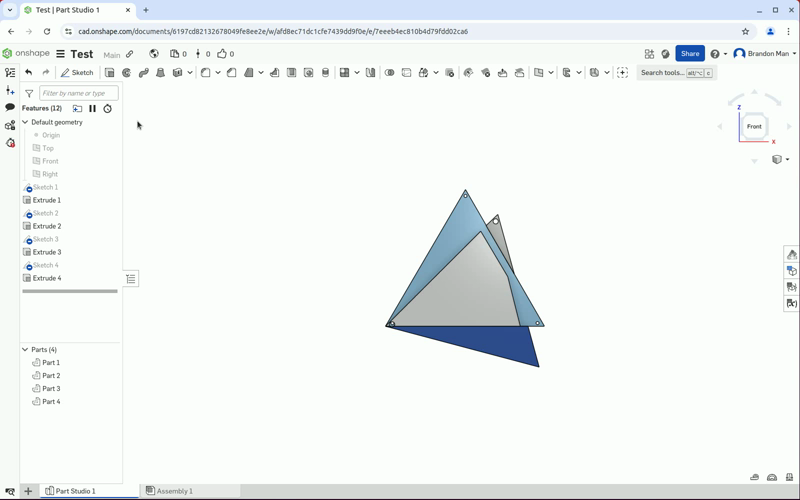
key(shift+h)
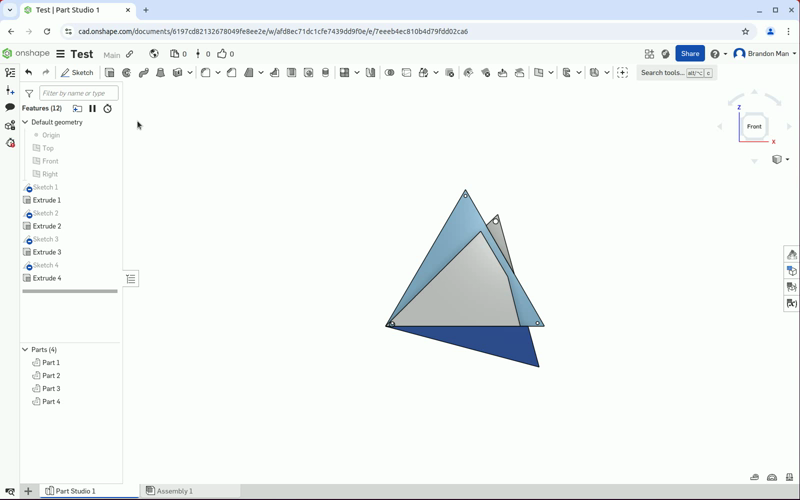
key(shift+h)
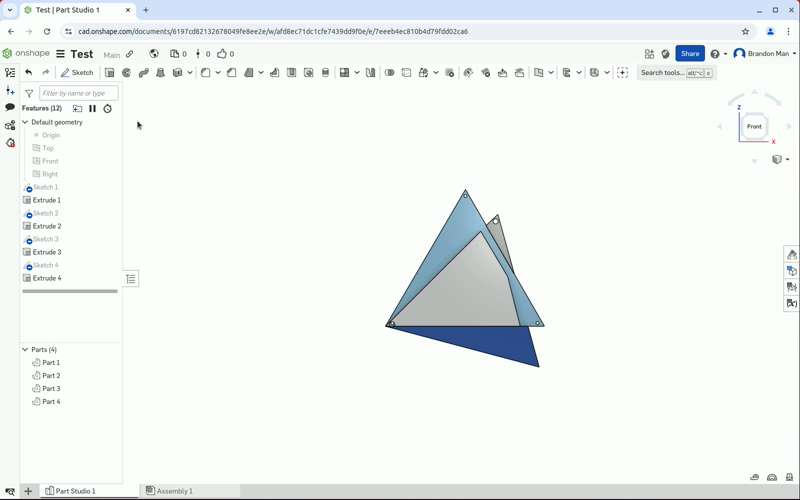
mouse_move(73, 189)
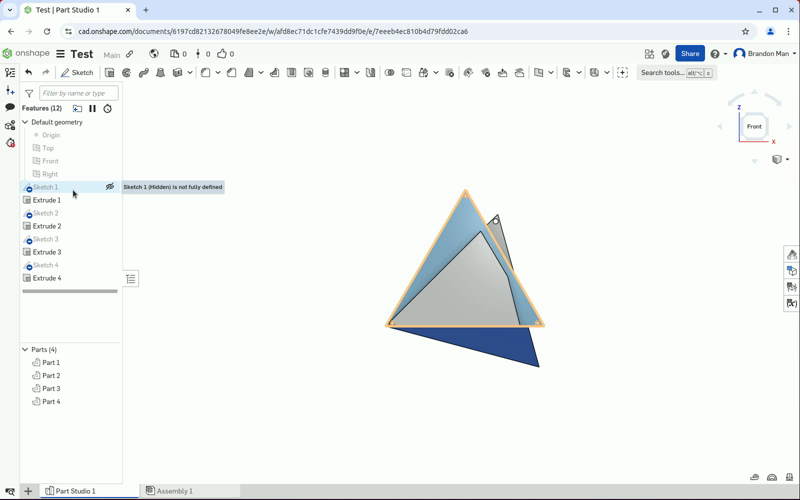
click(73, 189)
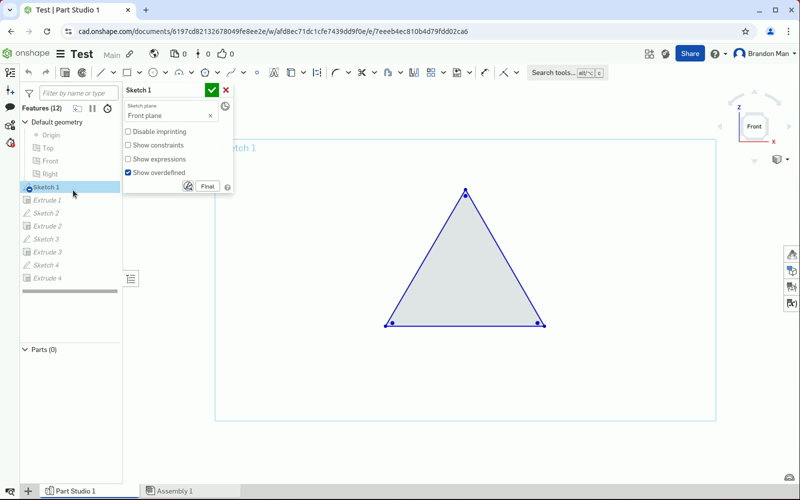
mouse_move(229, 92)
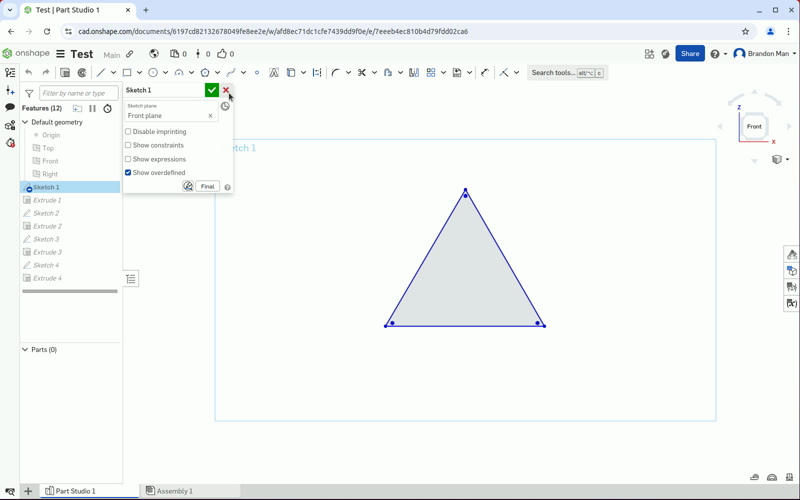
click(229, 92)
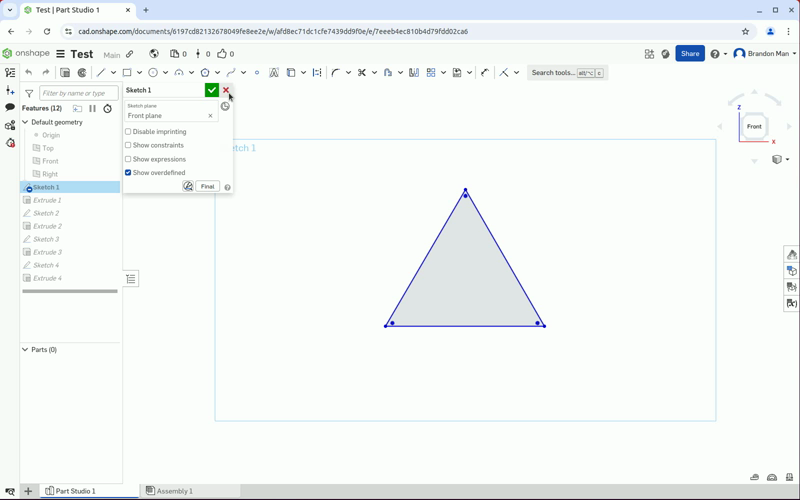
key(shift+s)
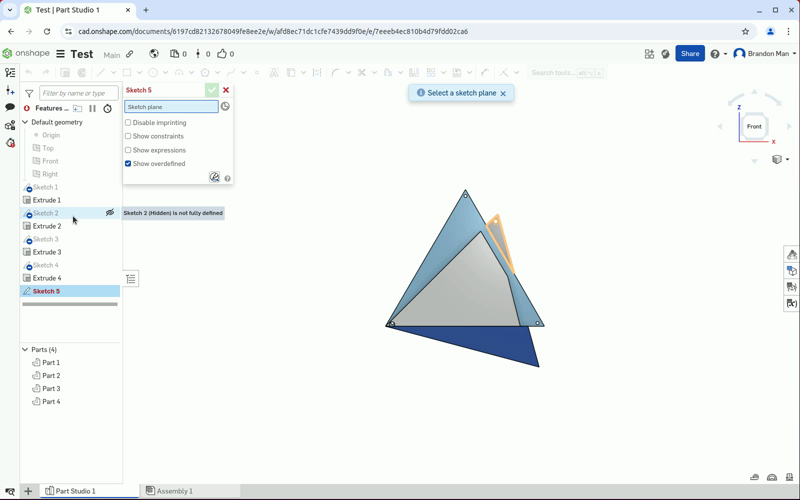
scroll(3)
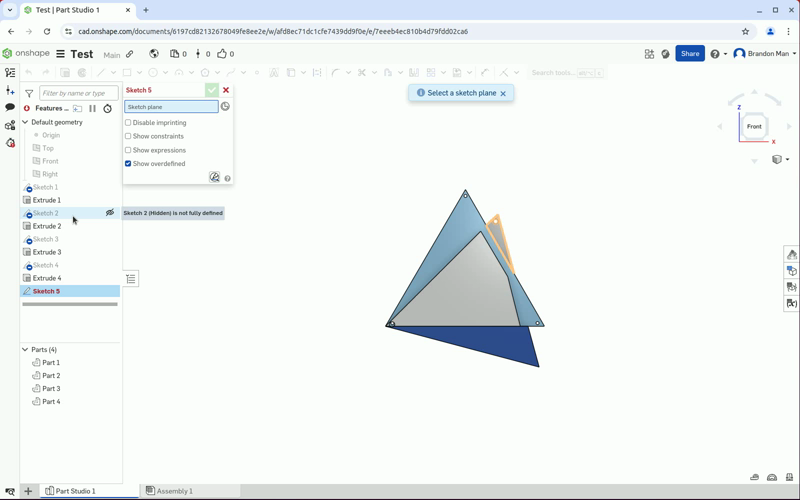
mouse_move(73, 163)
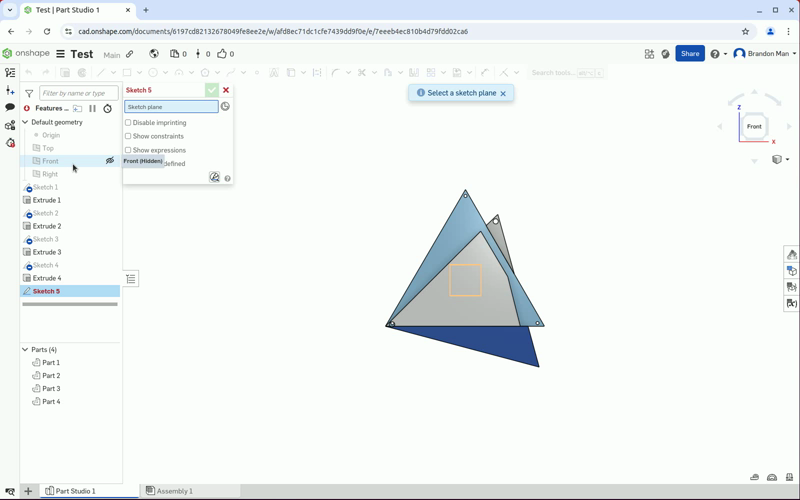
click(73, 163)
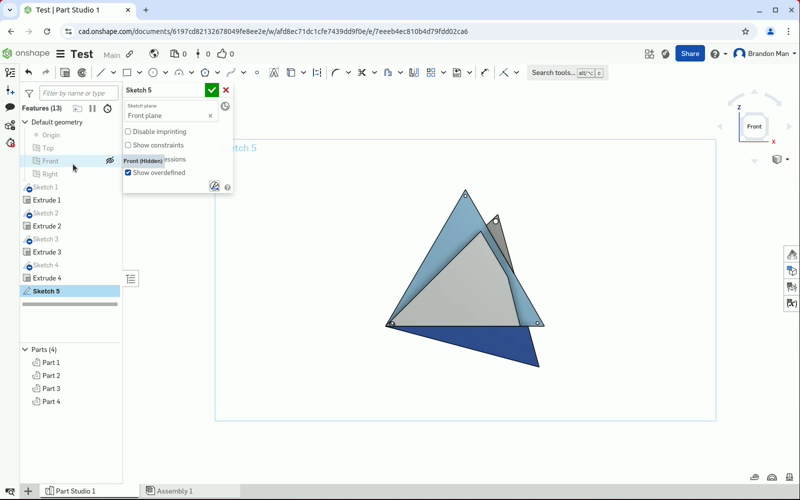
mouse_move(73, 352)
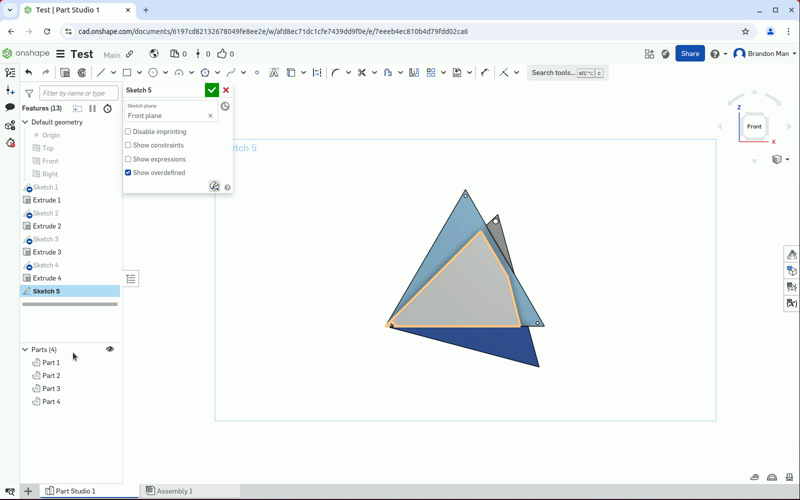
key(y)
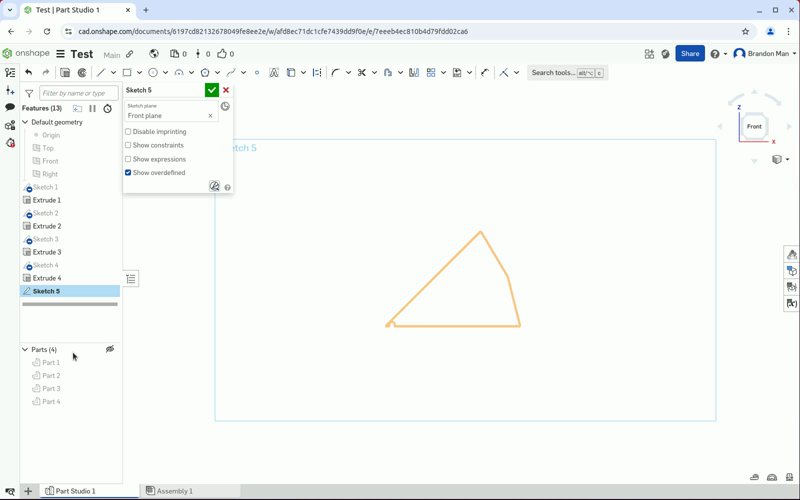
key(l)
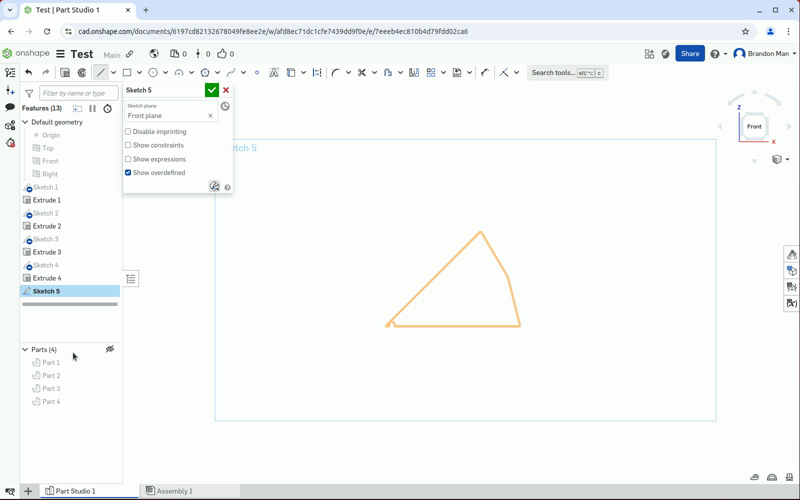
key_down(shift)
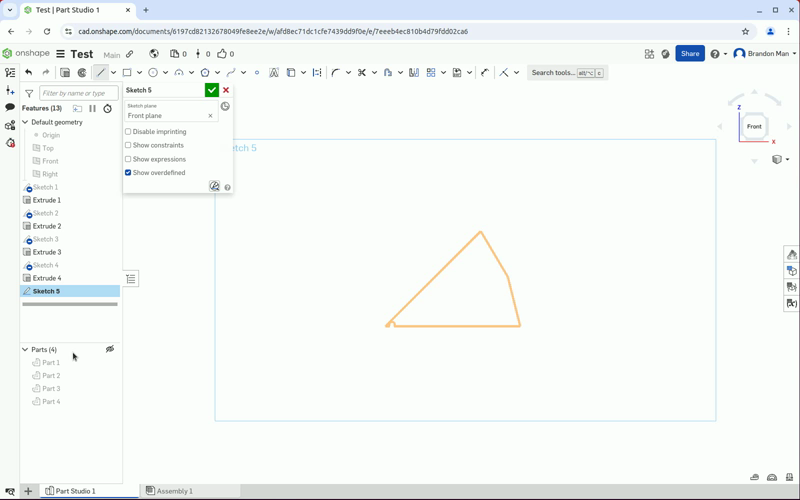
mouse_move(348, 395)
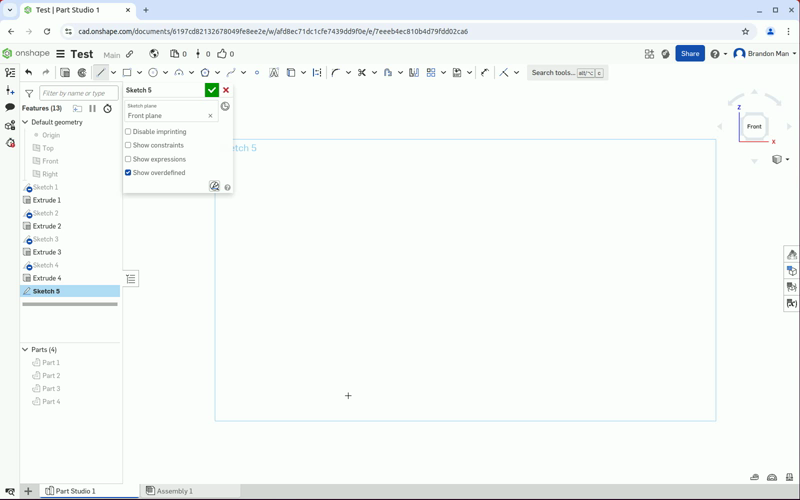
click(348, 395)
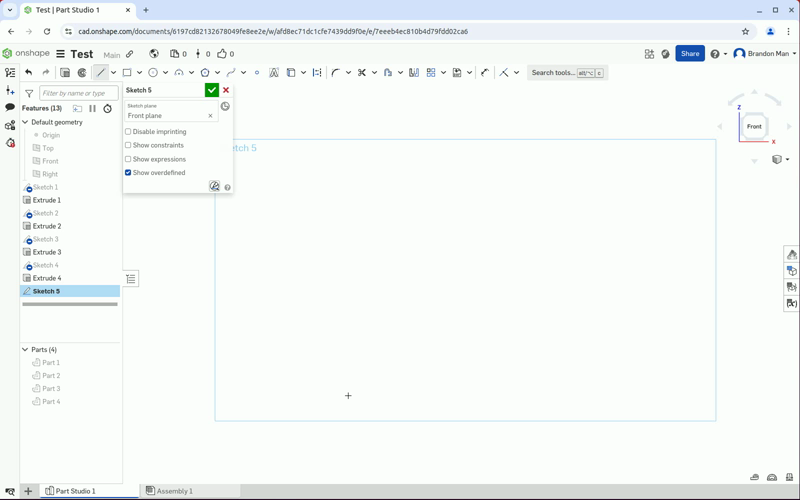
key_up(shift)
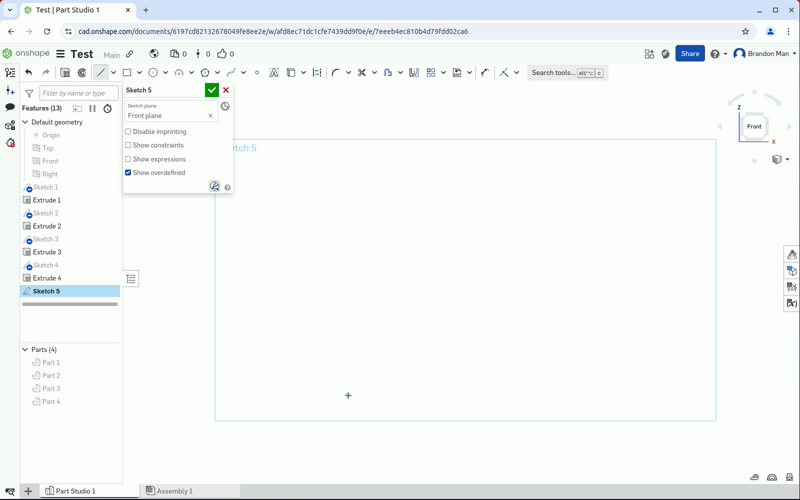
key_down(shift)
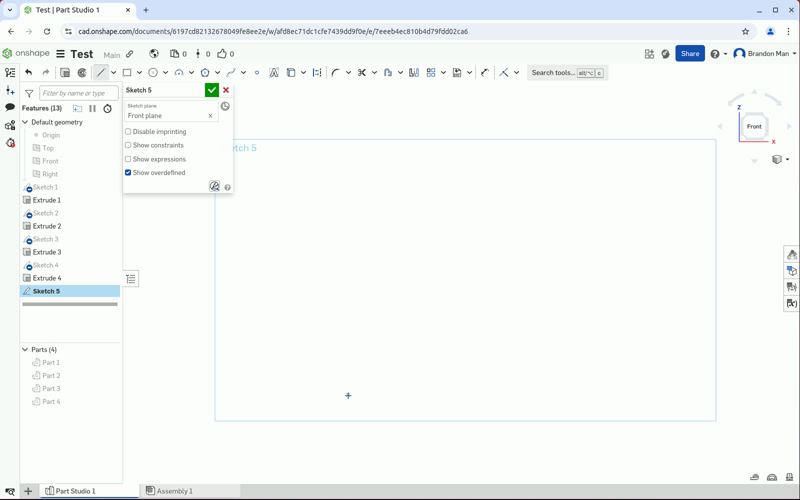
mouse_move(572, 395)
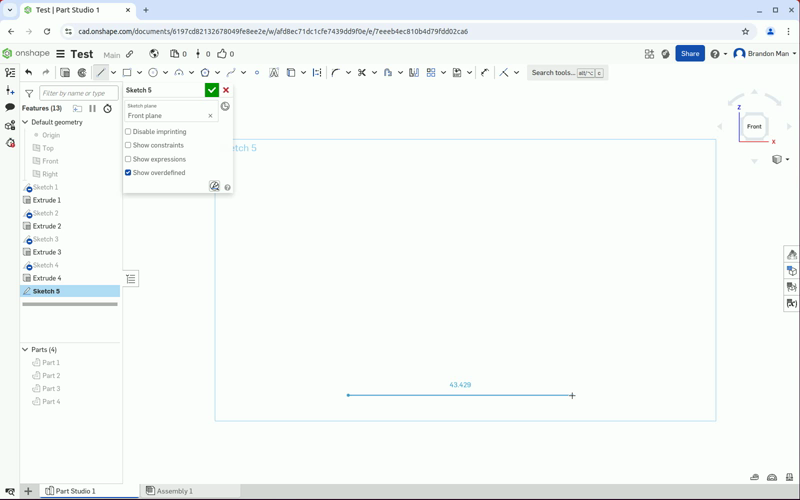
click(572, 395)
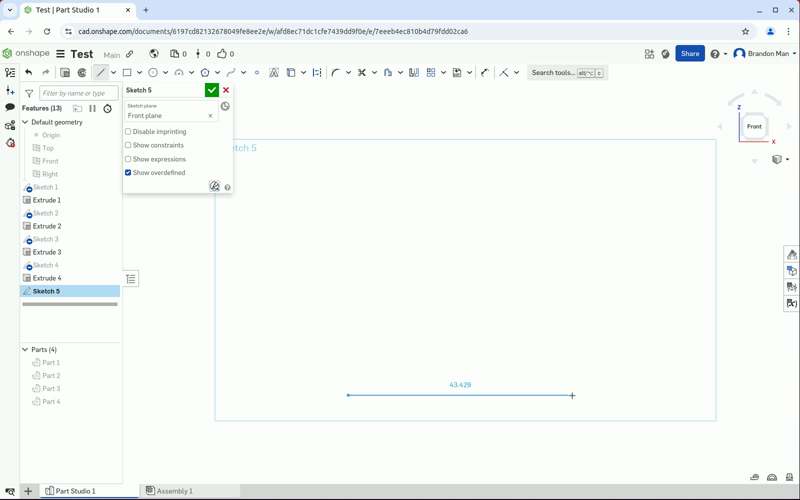
key_up(shift)
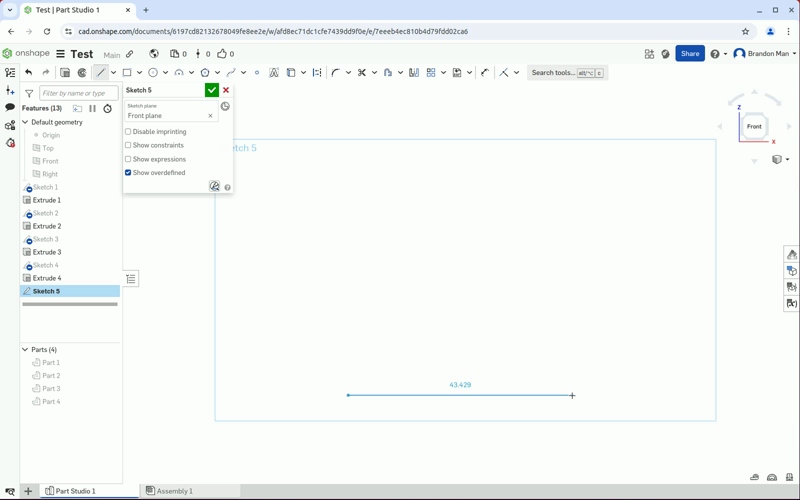
key_down(shift)
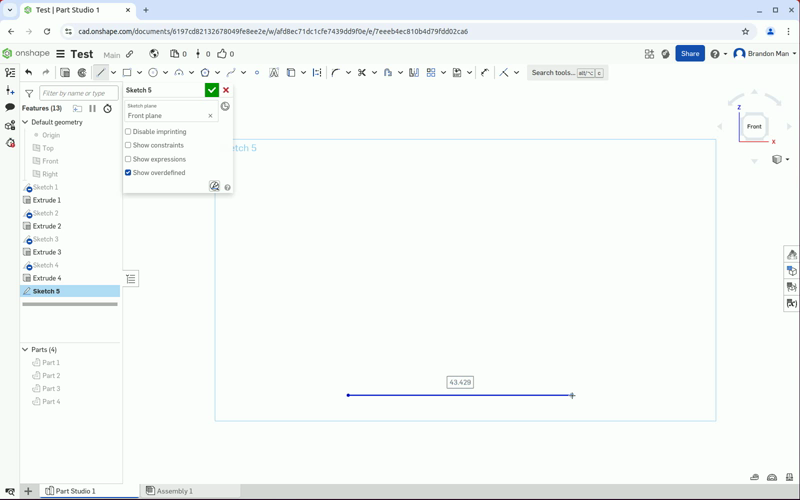
mouse_move(572, 171)
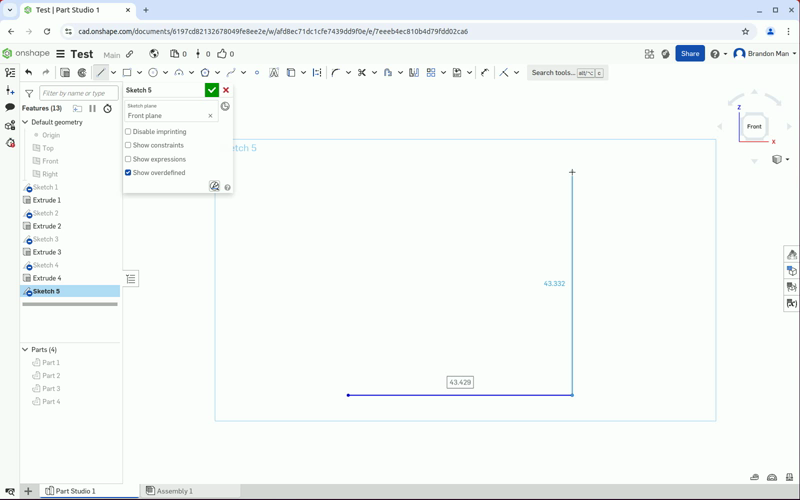
click(572, 171)
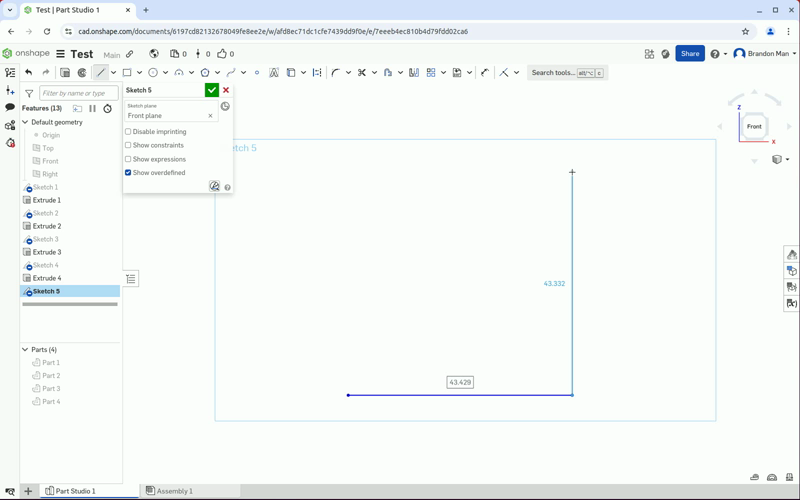
key_up(shift)
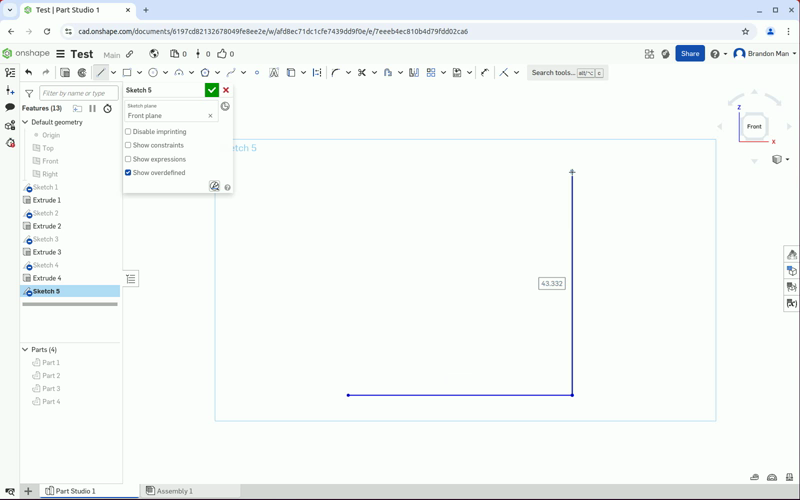
key_down(shift)
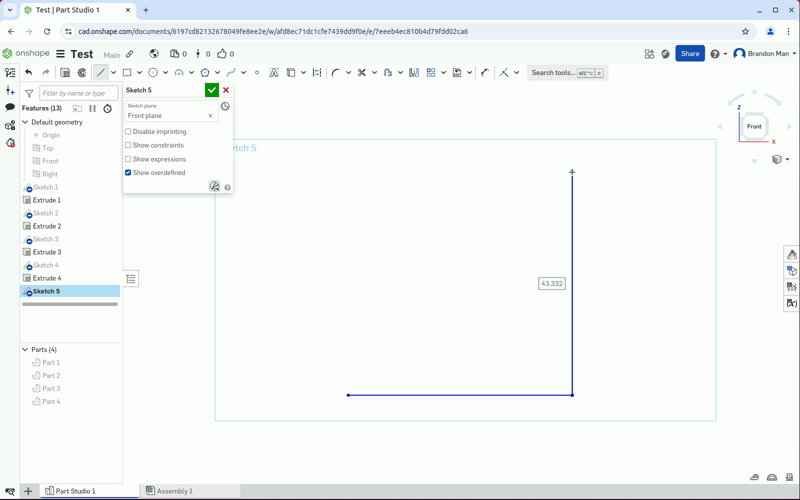
mouse_move(348, 171)
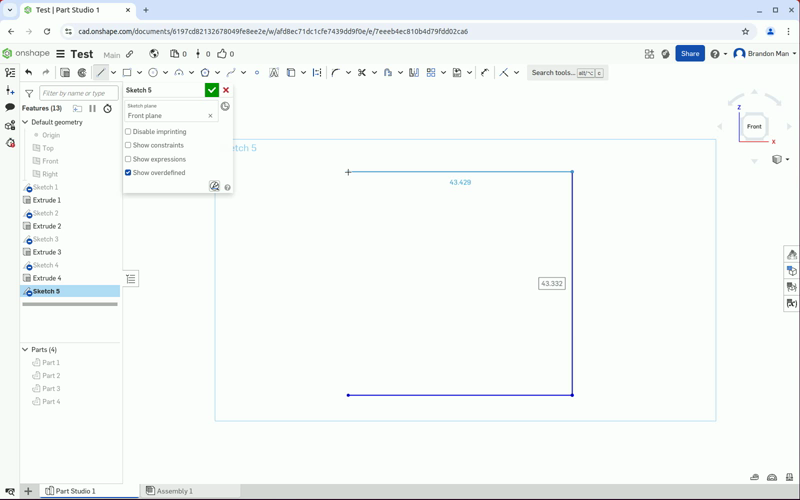
click(348, 171)
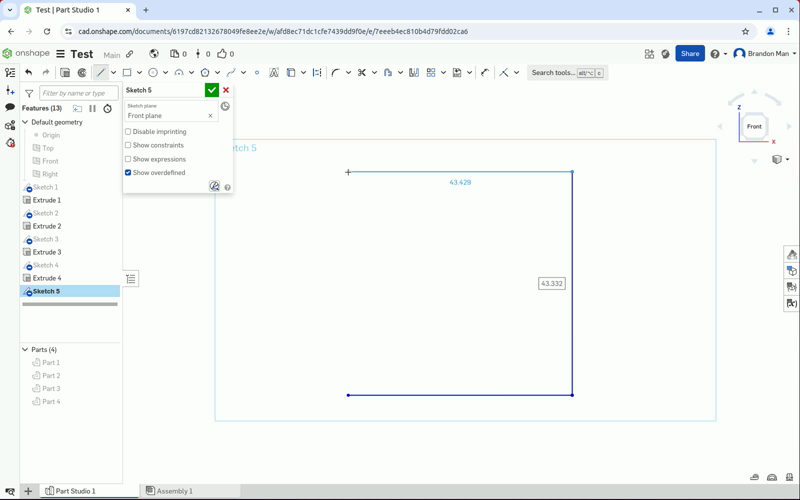
key_up(shift)
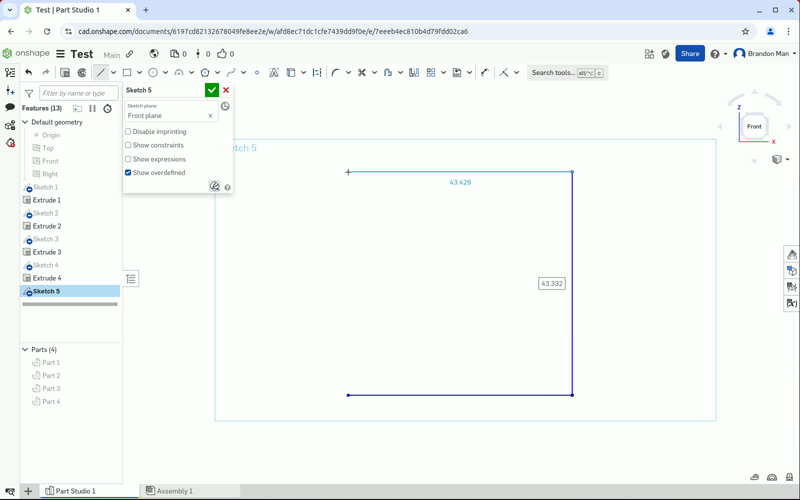
key_down(shift)
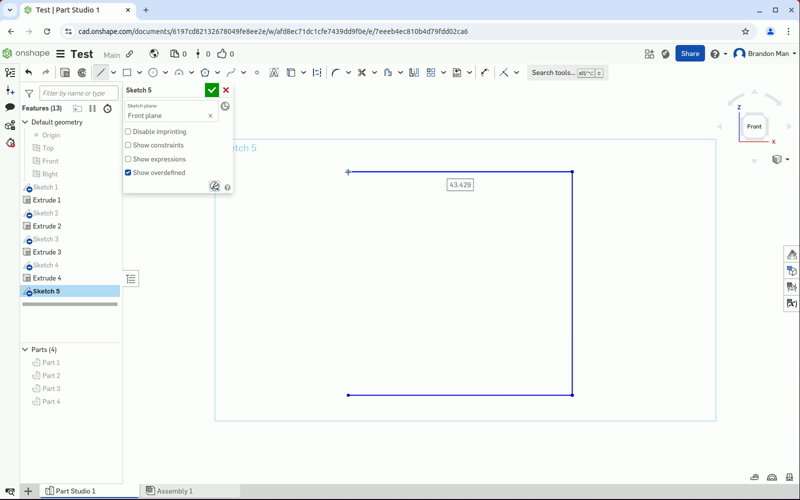
mouse_move(348, 395)
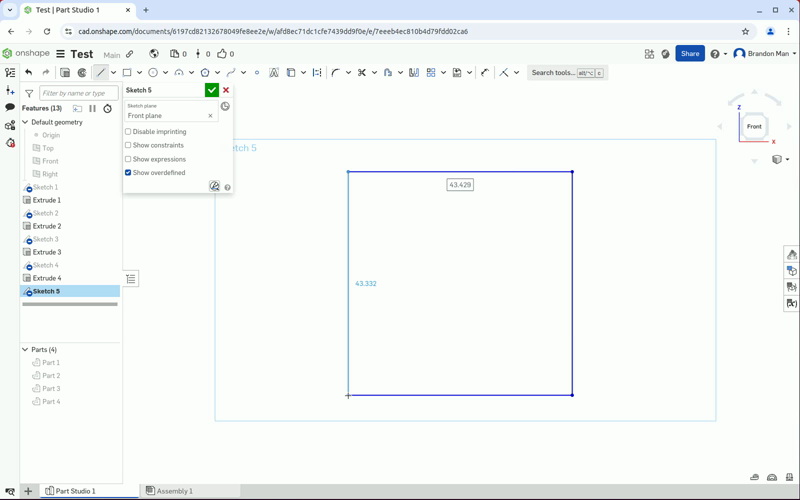
key_up(shift)
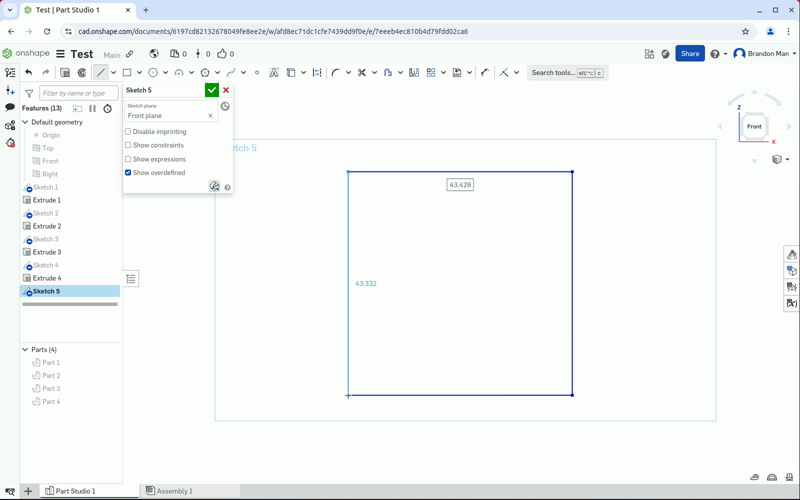
click(348, 395)
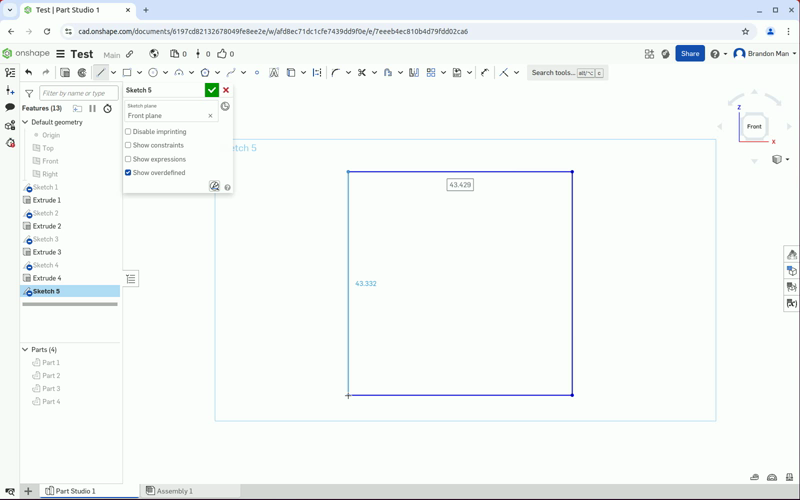
key(esc)
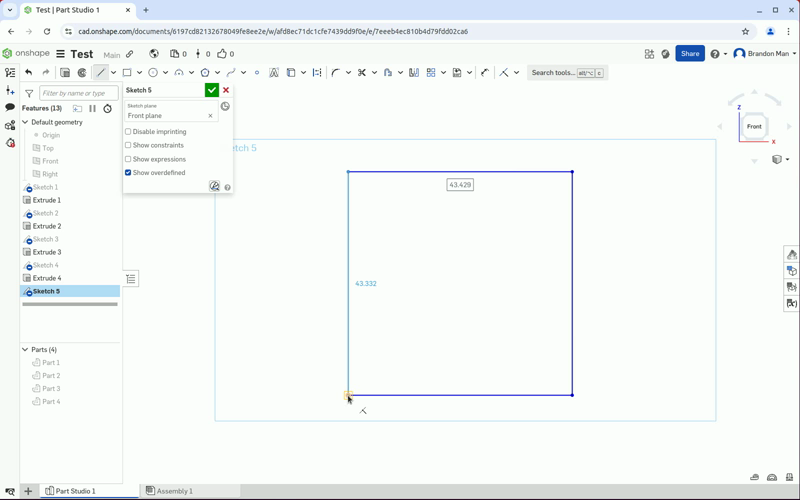
key(c)
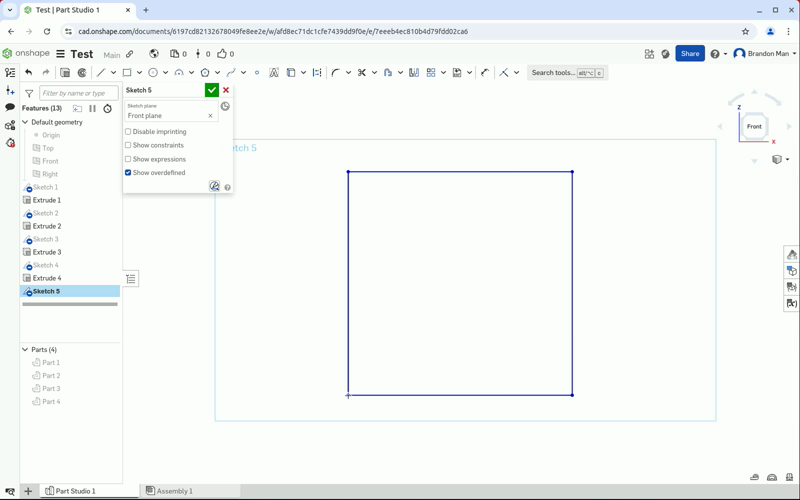
key_down(shift)
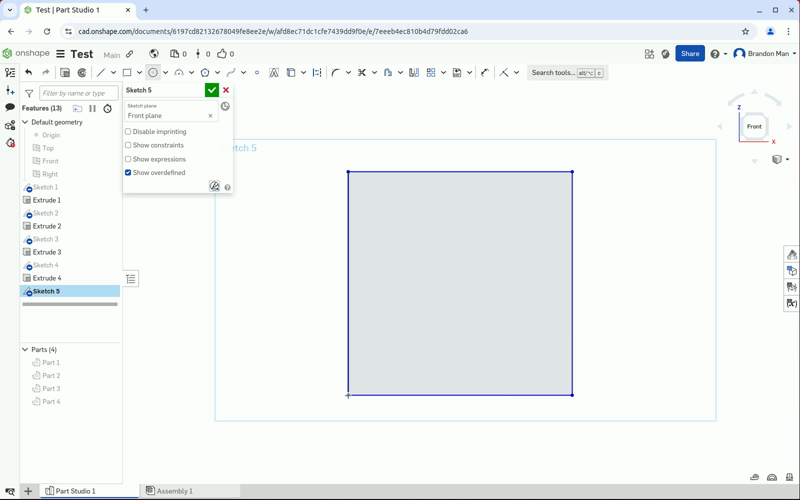
mouse_move(461, 282)
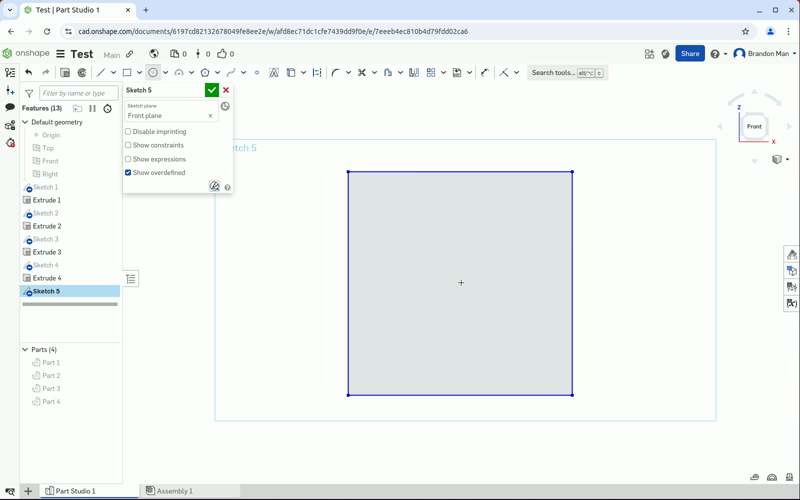
click(461, 282)
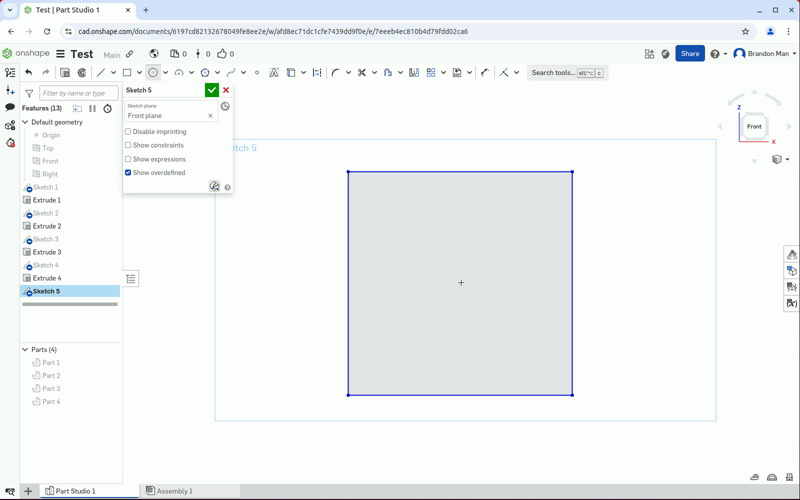
key_up(shift)
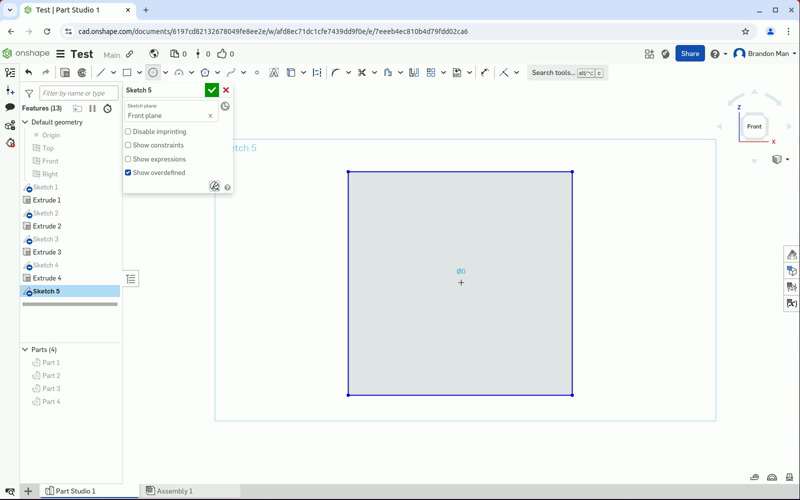
mouse_move(466, 282)
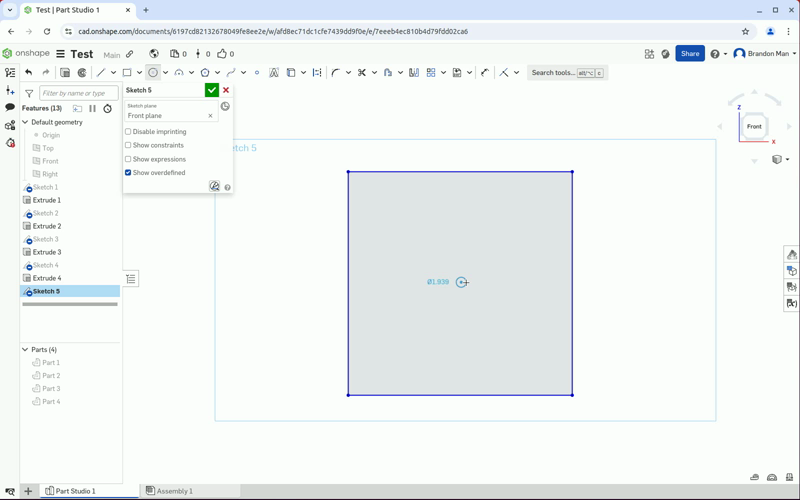
click(466, 282)
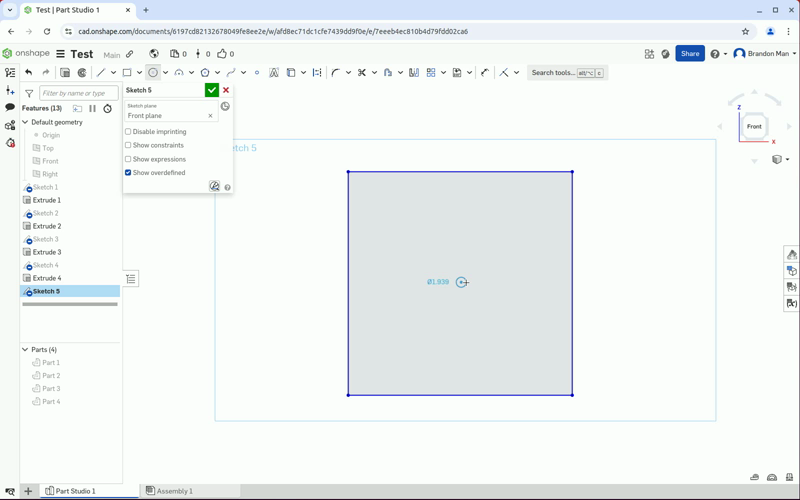
key(esc)
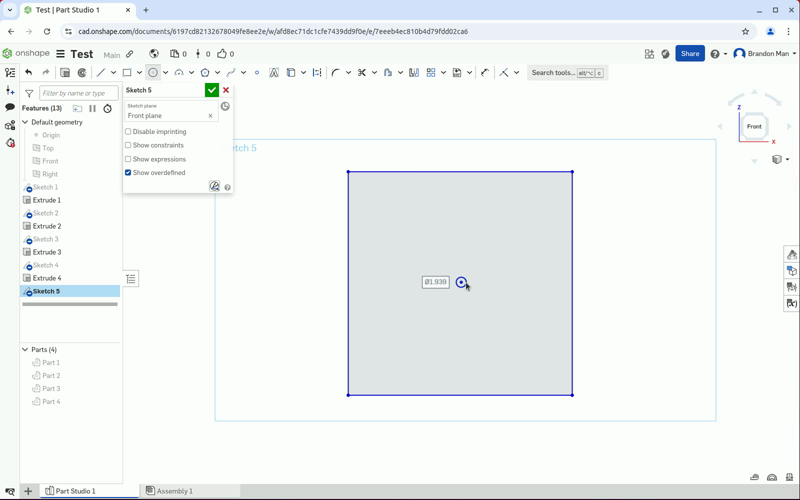
mouse_move(470, 341)
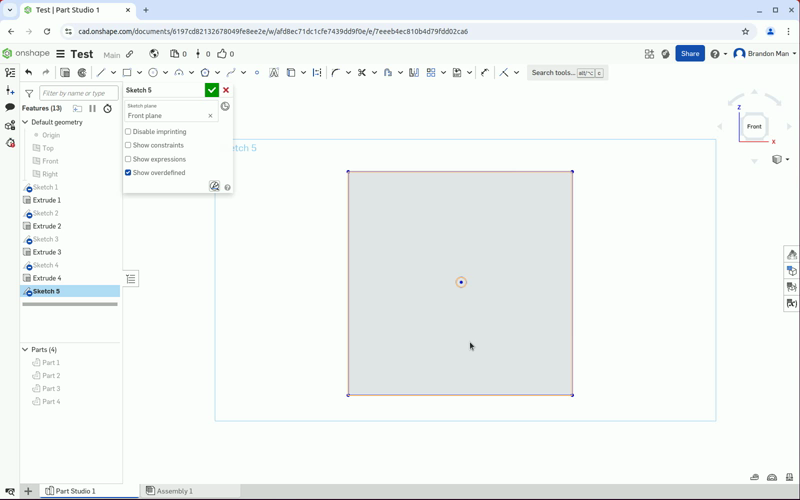
click(470, 341)
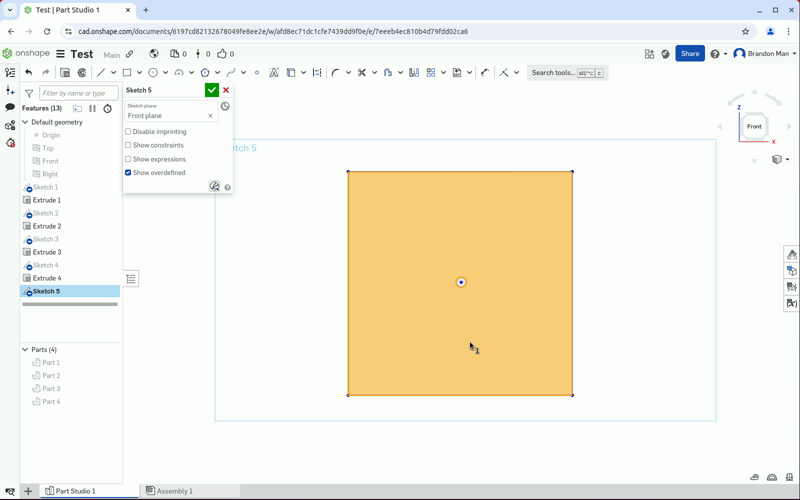
mouse_move(73, 352)
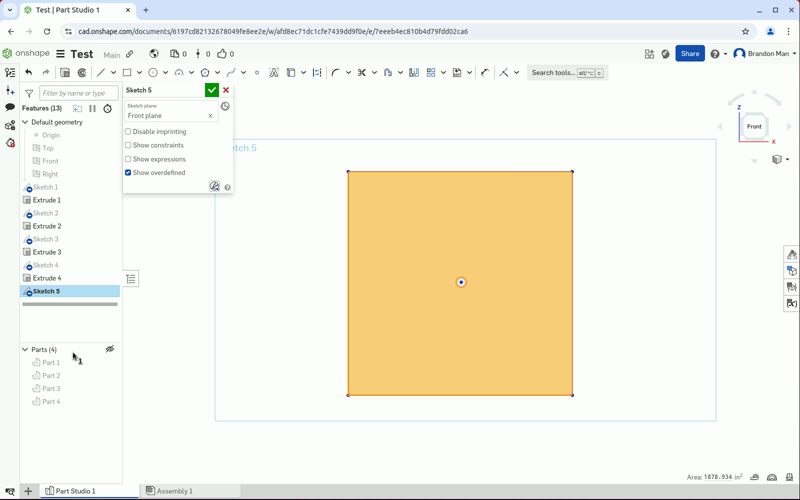
key(shift+y)
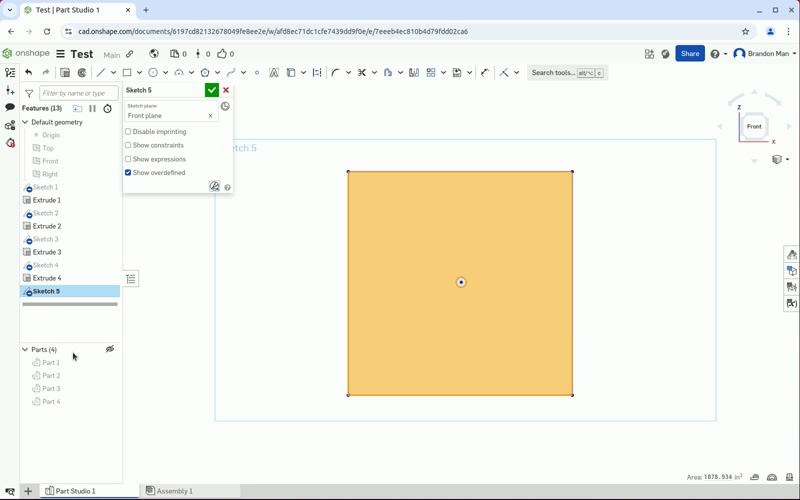
key(shift+e)
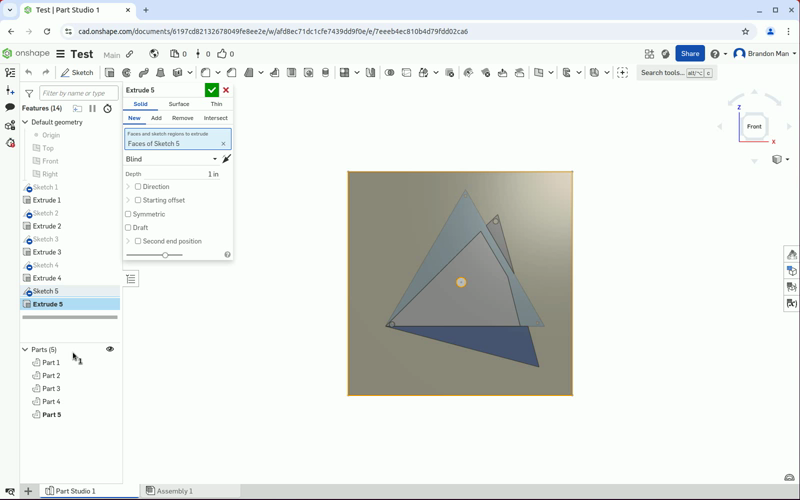
mouse_move(143, 106)
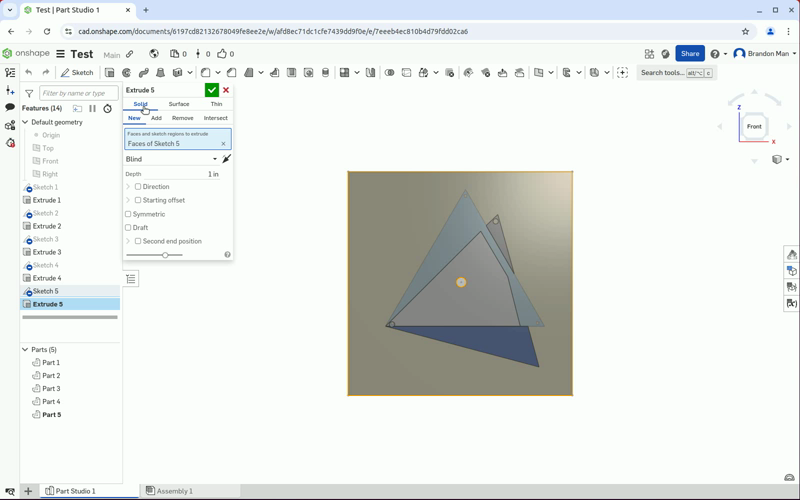
click(143, 106)
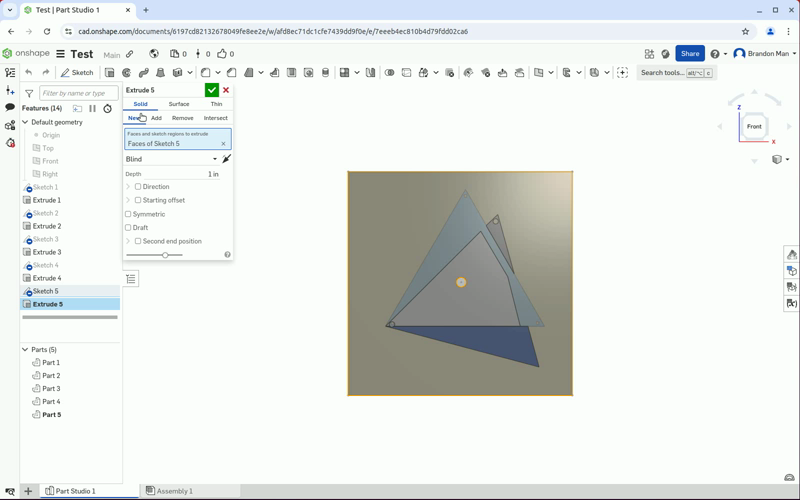
mouse_move(137, 120)
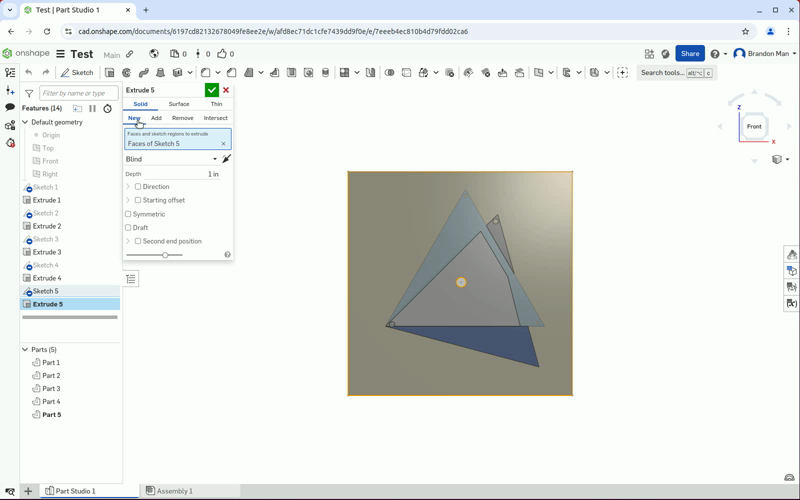
click(137, 120)
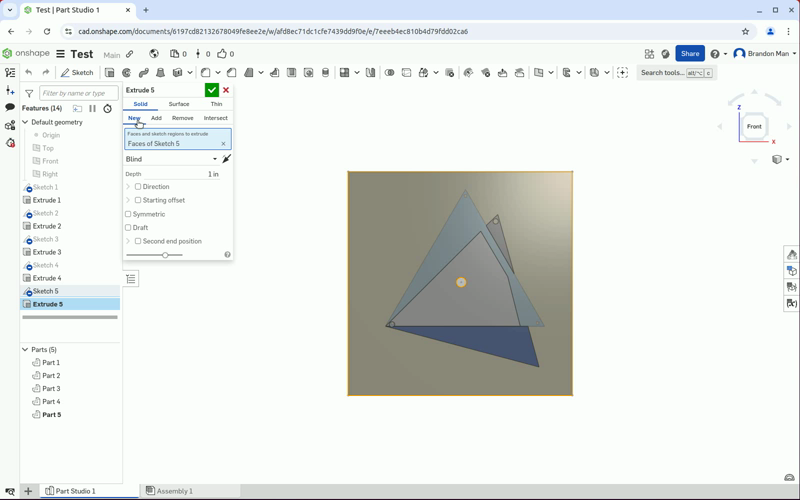
key(tab, 4)
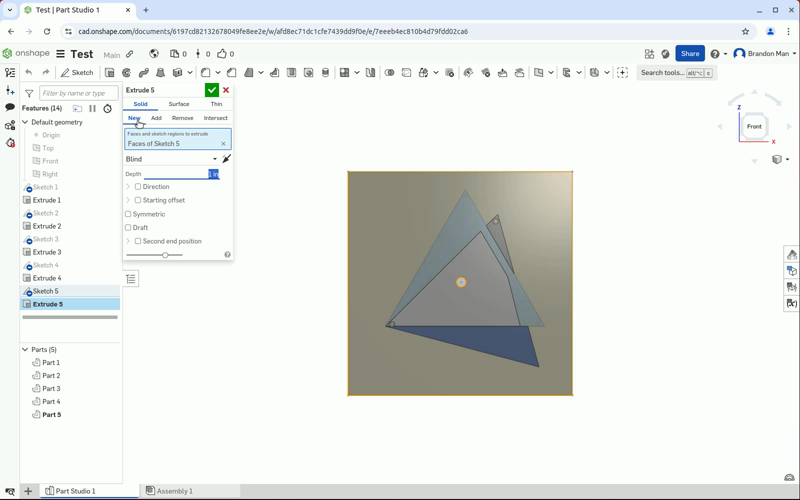
text(-12.758)
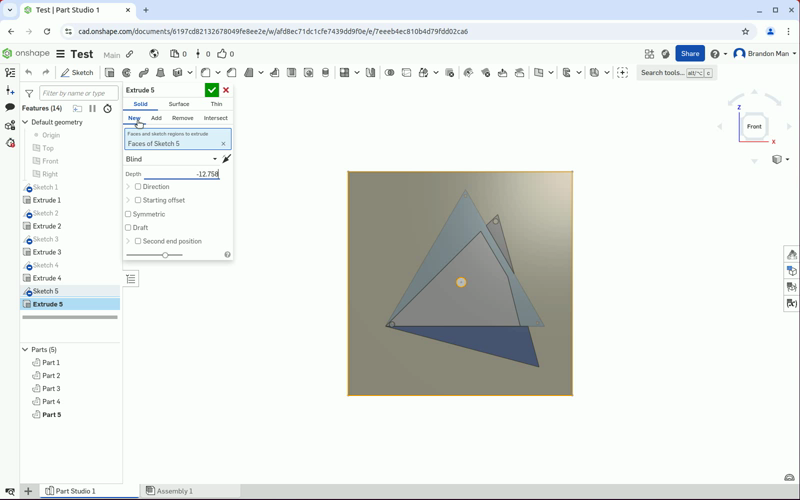
key(tab, 3)
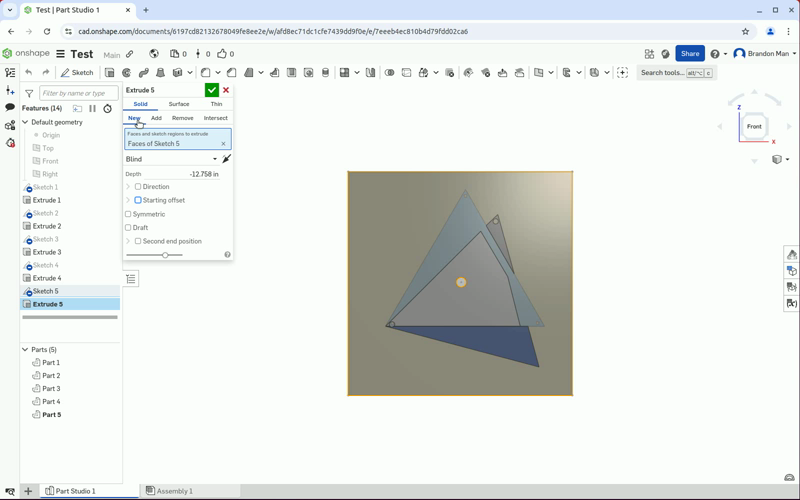
key(tab, 2)
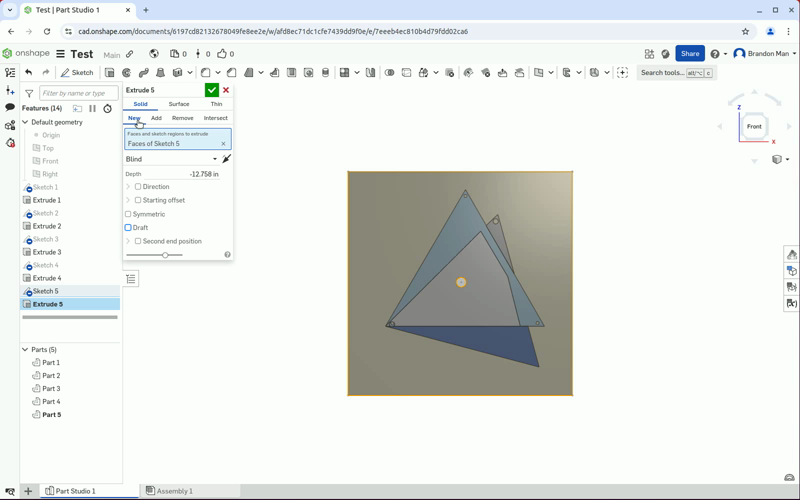
key(space)
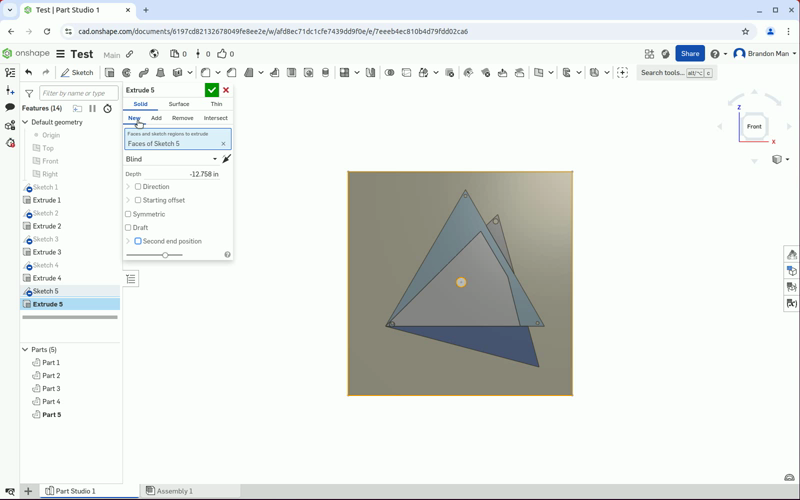
key(tab, 3)
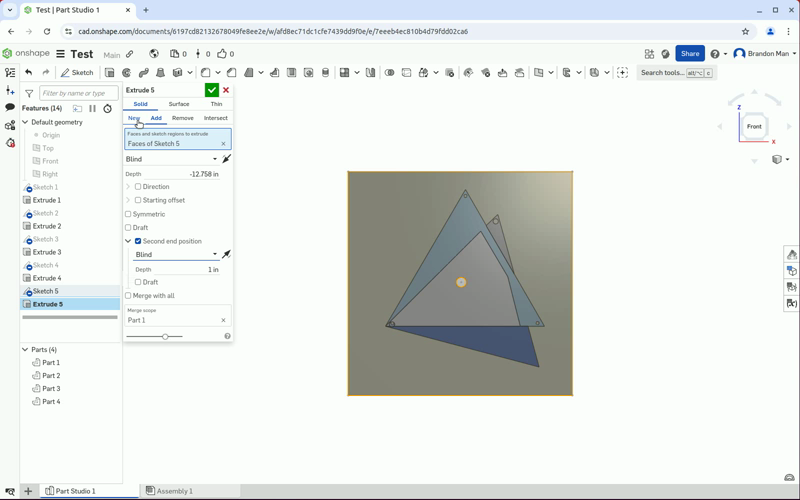
text(1.204)
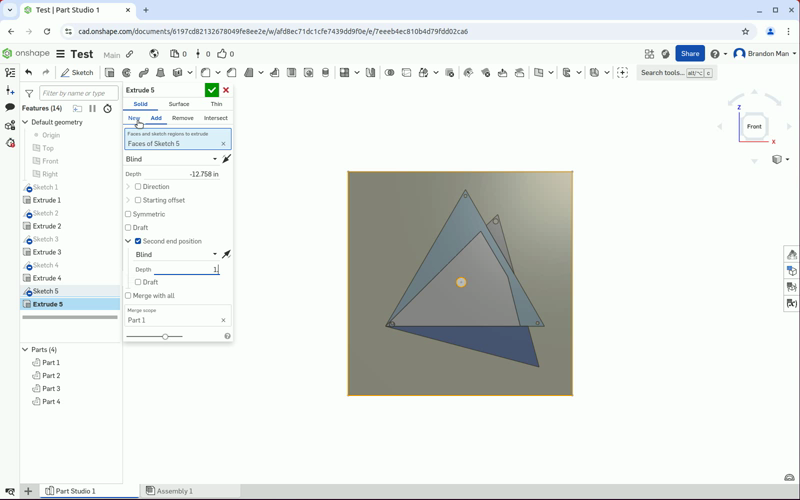
key(enter)
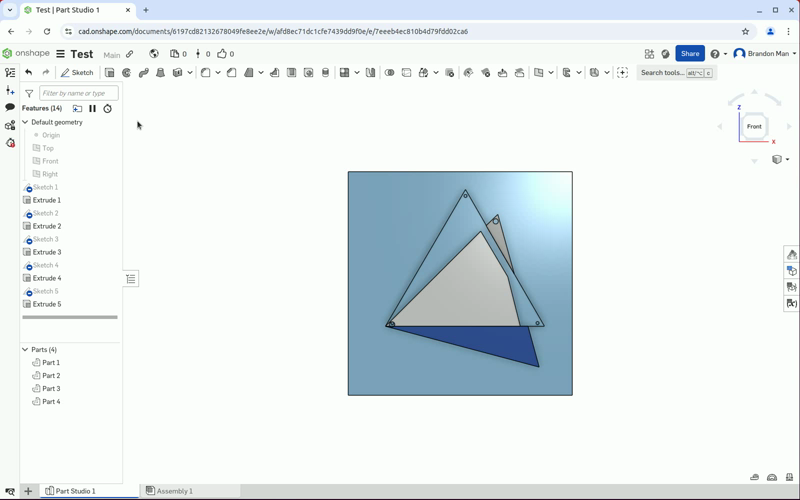
key(shift+h)
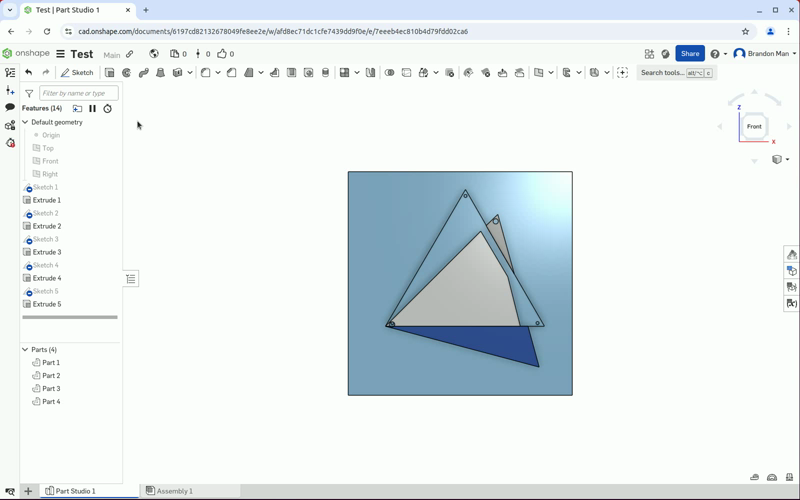
key(shift+h)
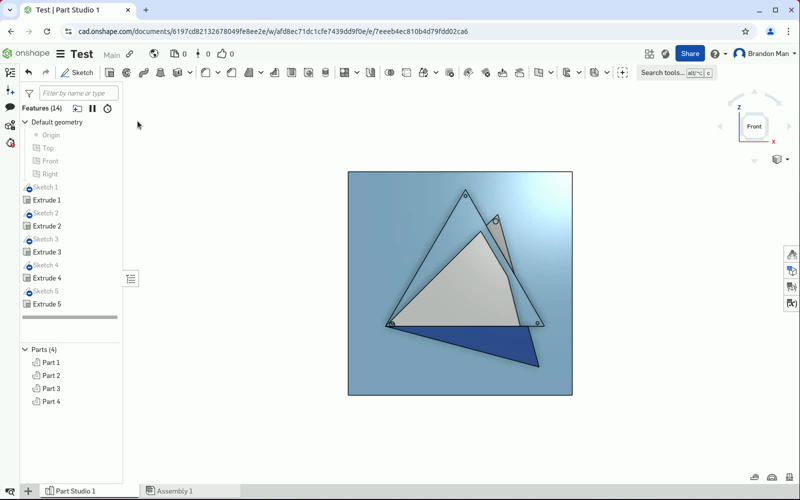
key(shift+7)
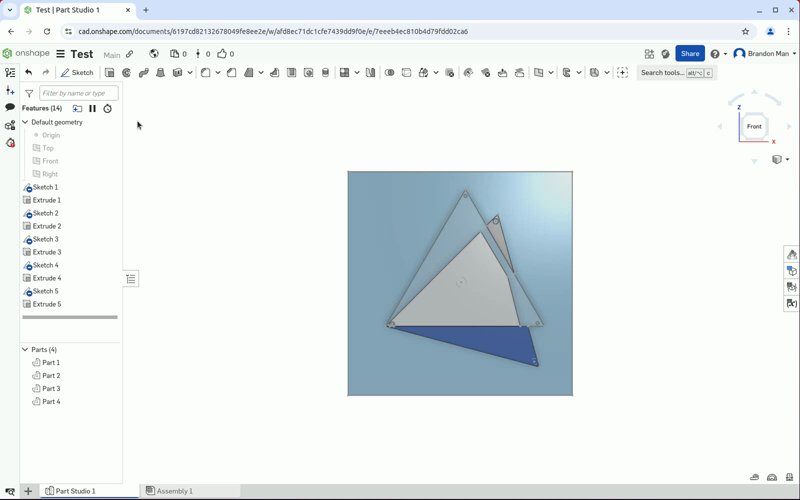
key(left, 2)
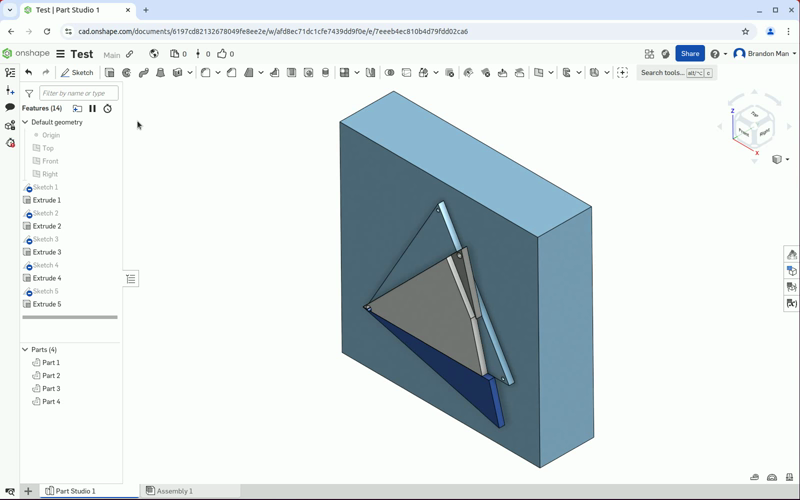
key(down, 2)
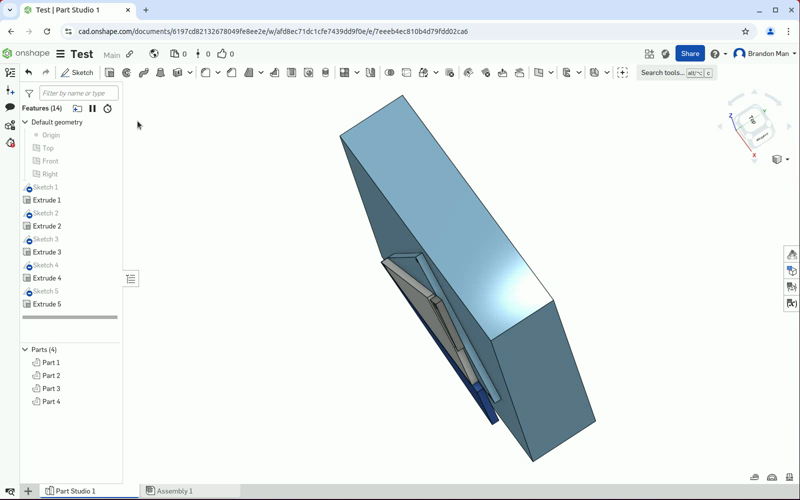
key(up, 2)
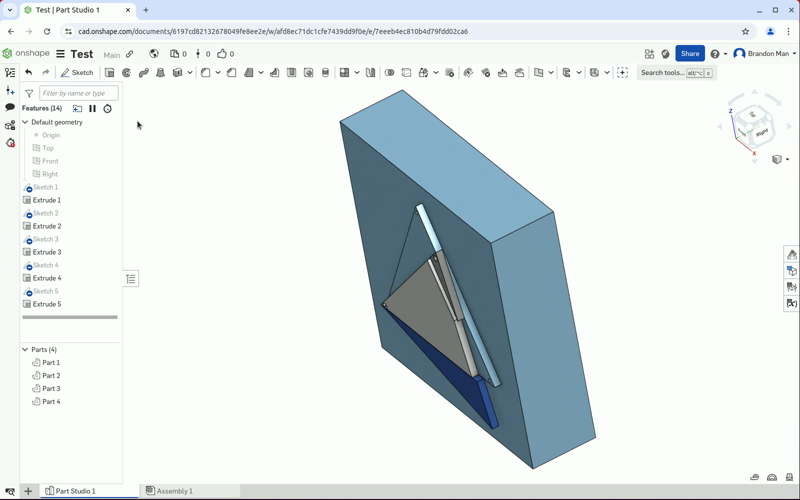
key(right, 2)
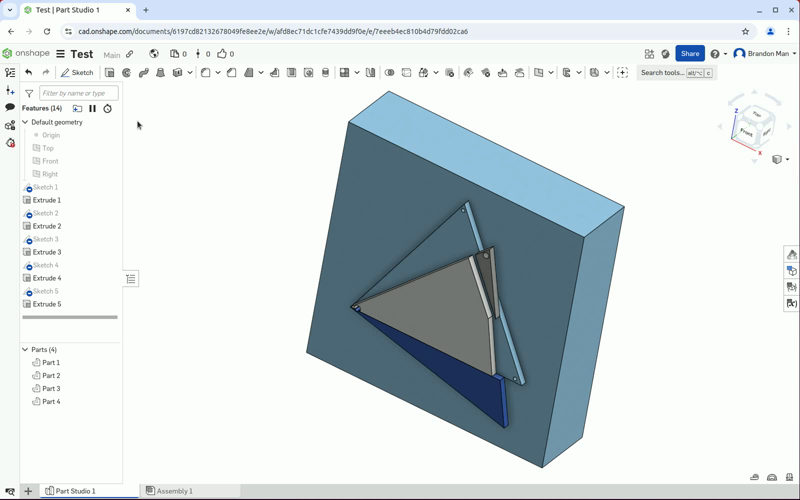
mouse_move(73, 189)
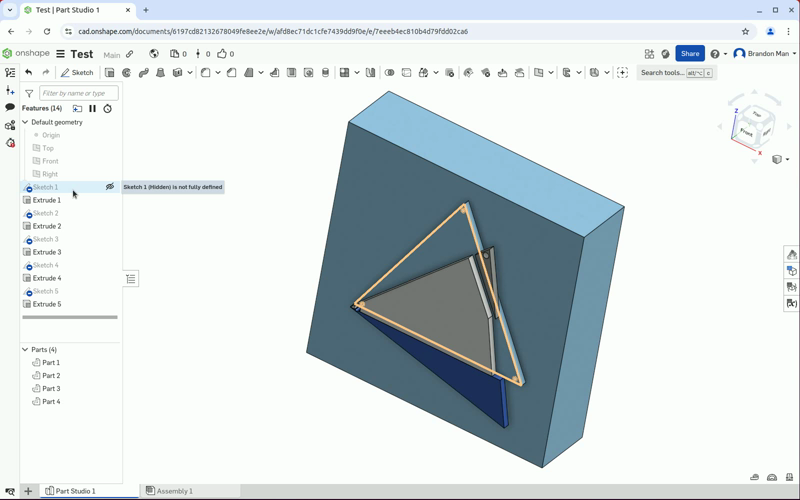
click(73, 189)